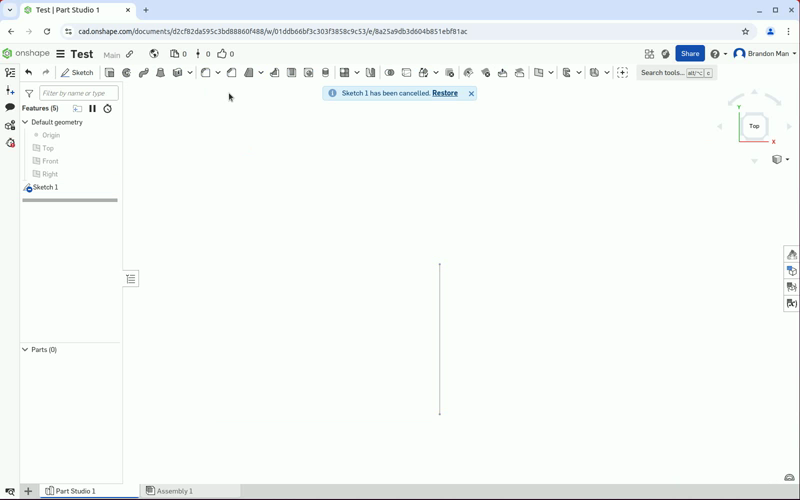
key(shift+h)
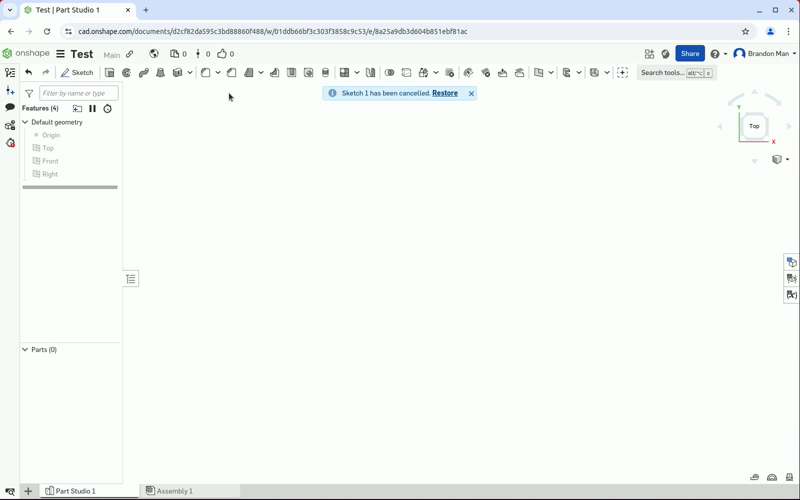
mouse_move(73, 352)
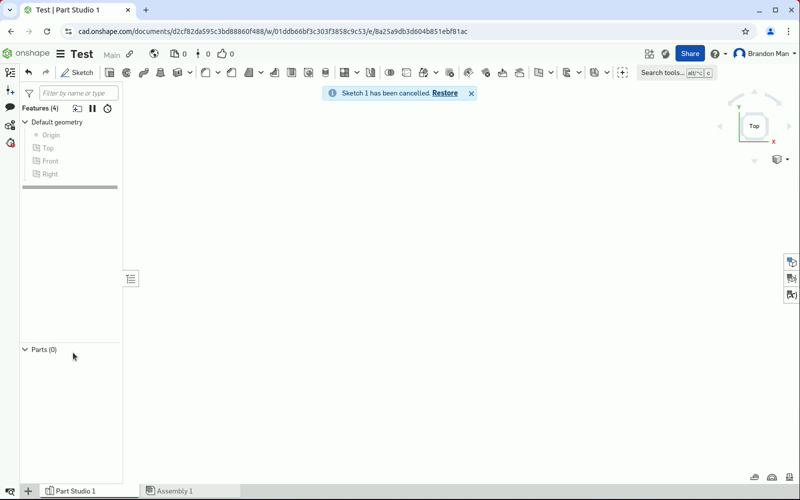
key(y)
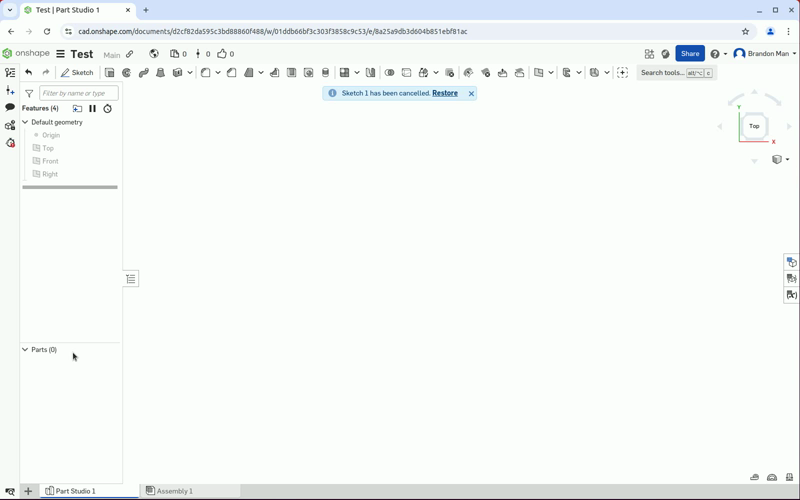
key(shift+p)
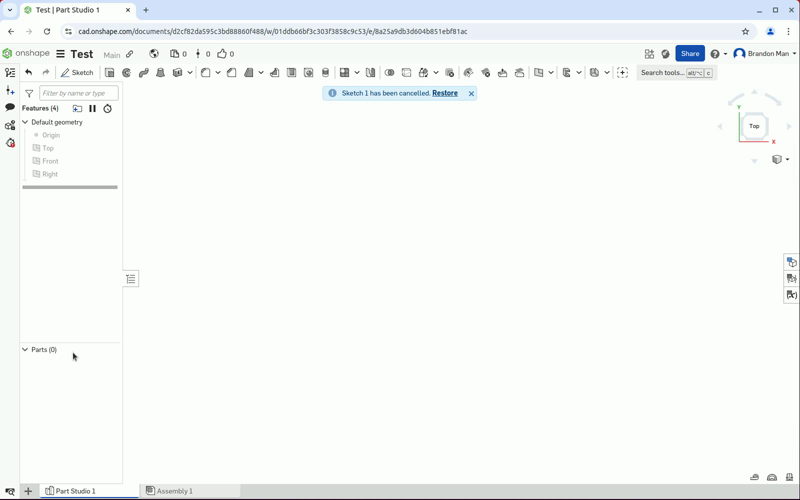
key(space)
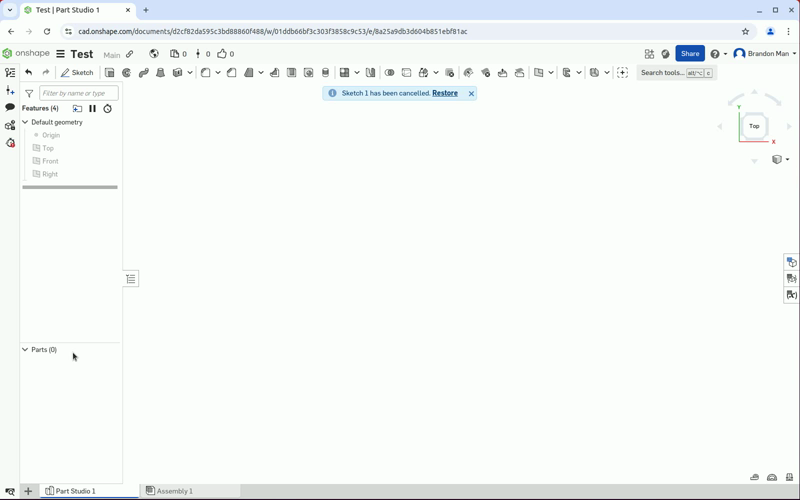
key_down(shift)
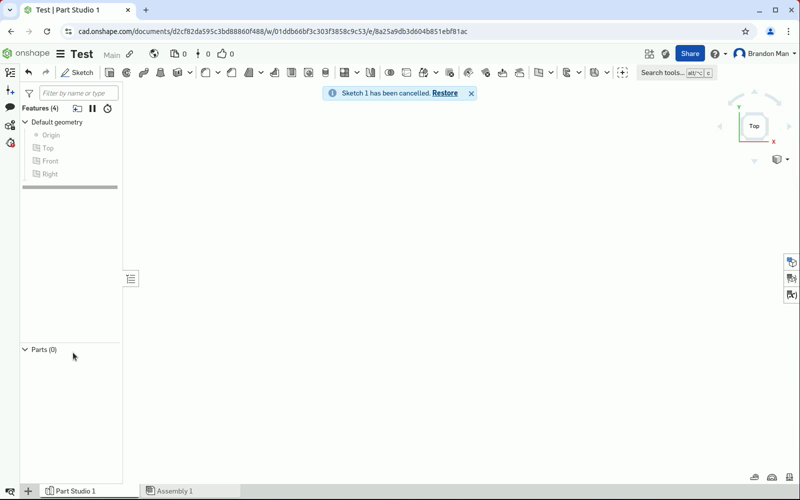
key(up)
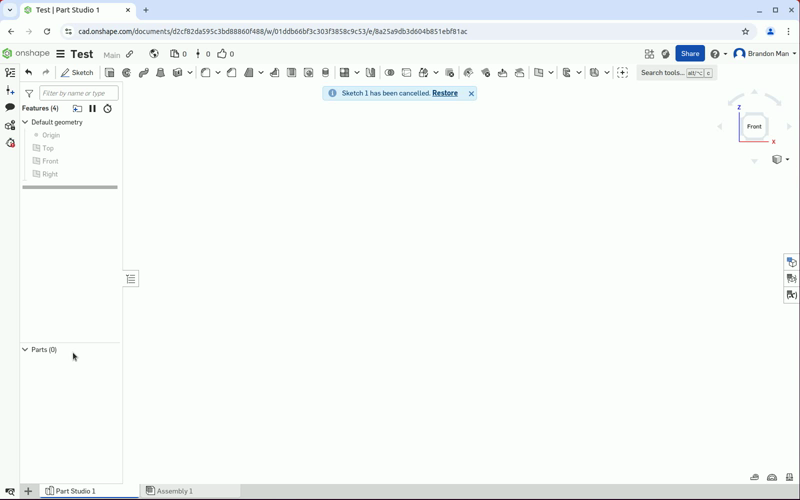
key_up(shift)
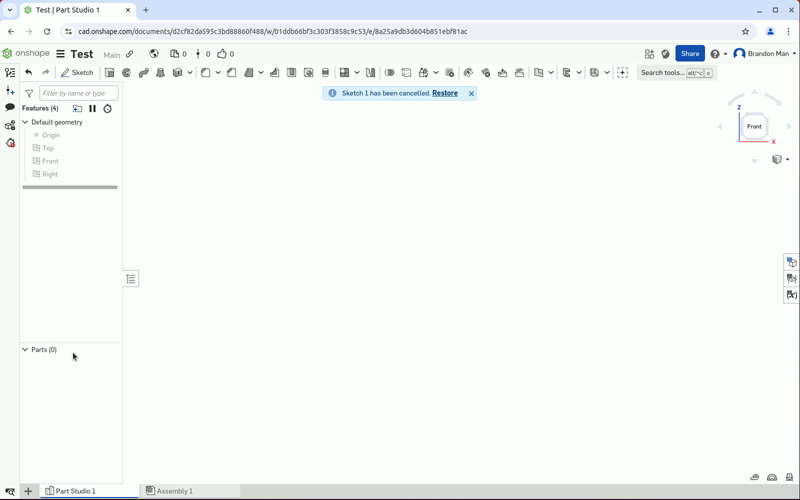
mouse_move(73, 352)
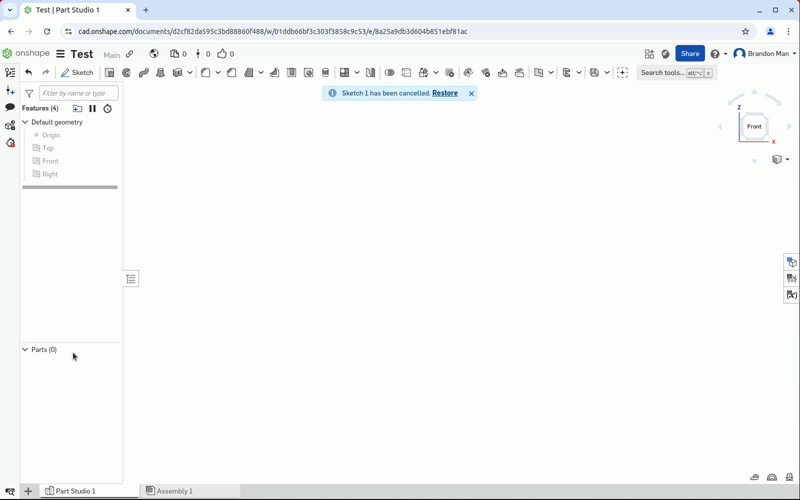
key(shift+y)
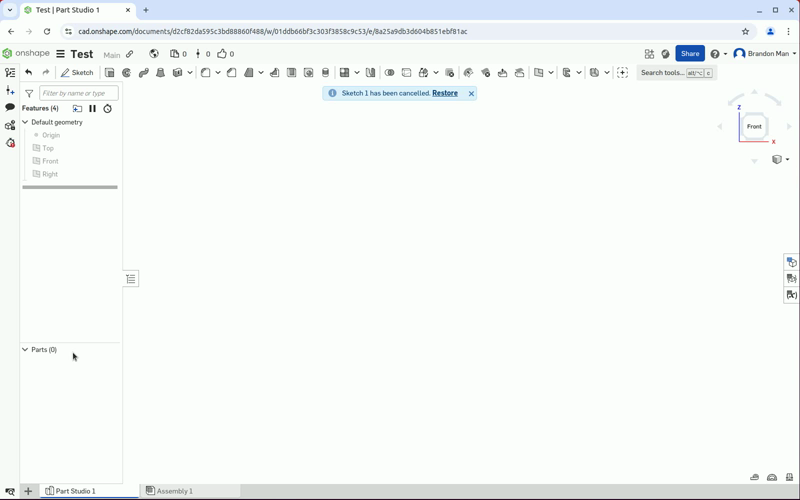
key(shift+s)
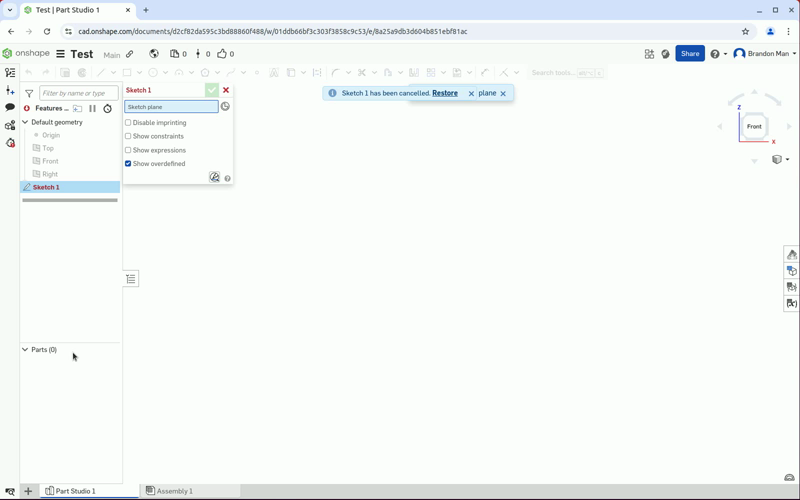
mouse_move(73, 163)
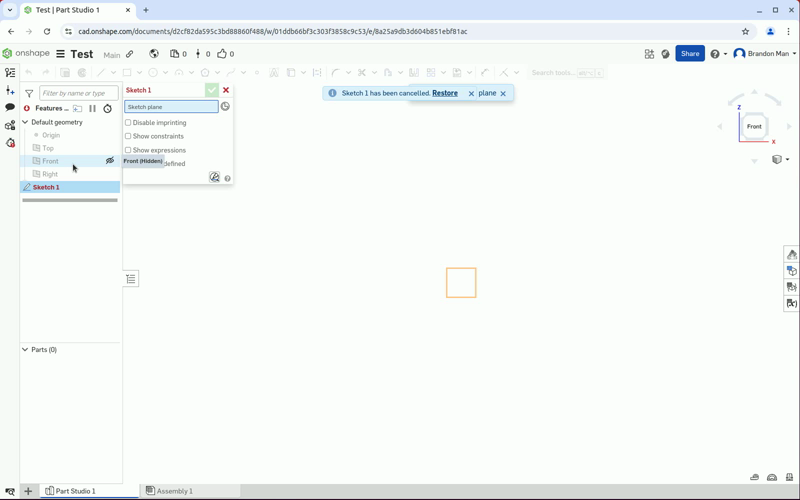
click(73, 163)
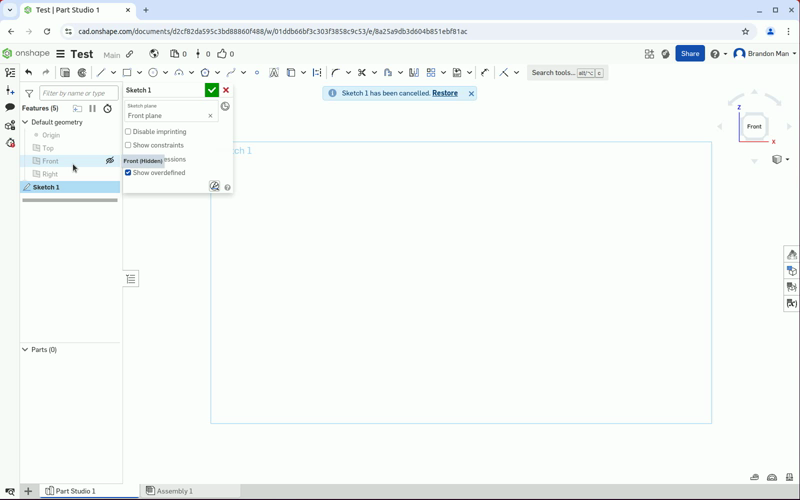
mouse_move(73, 352)
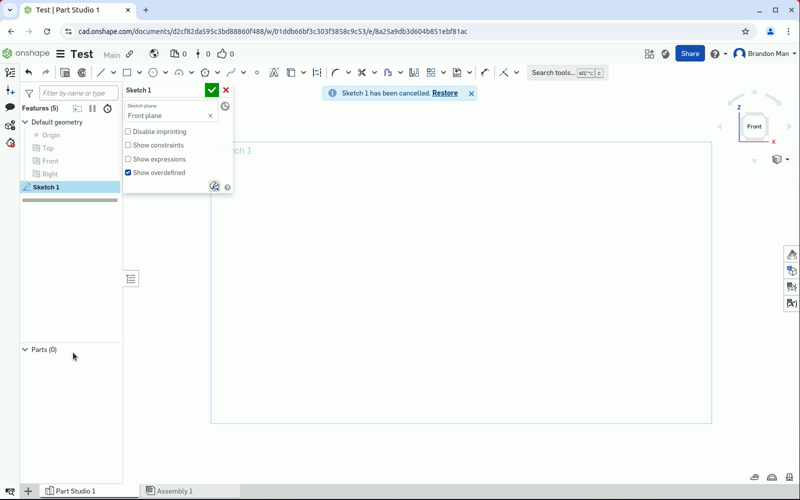
key(y)
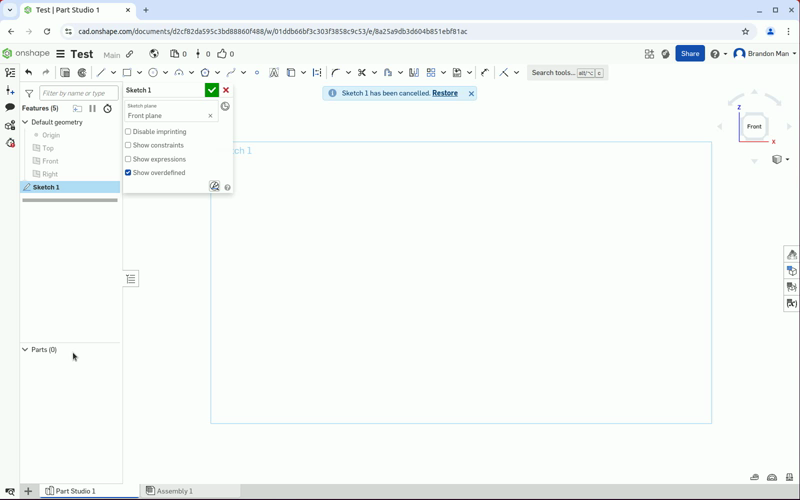
key(l)
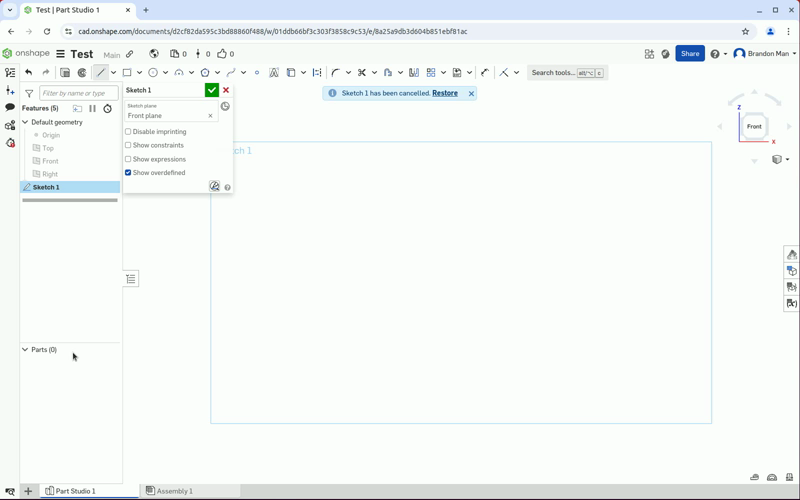
key_down(shift)
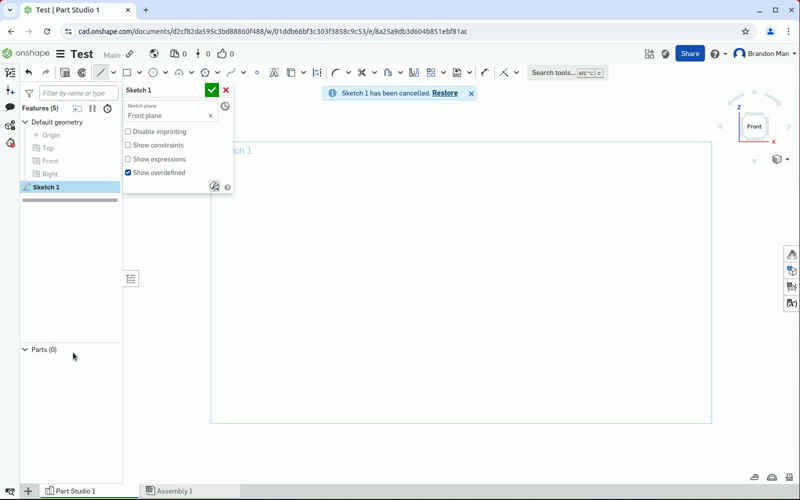
mouse_move(417, 282)
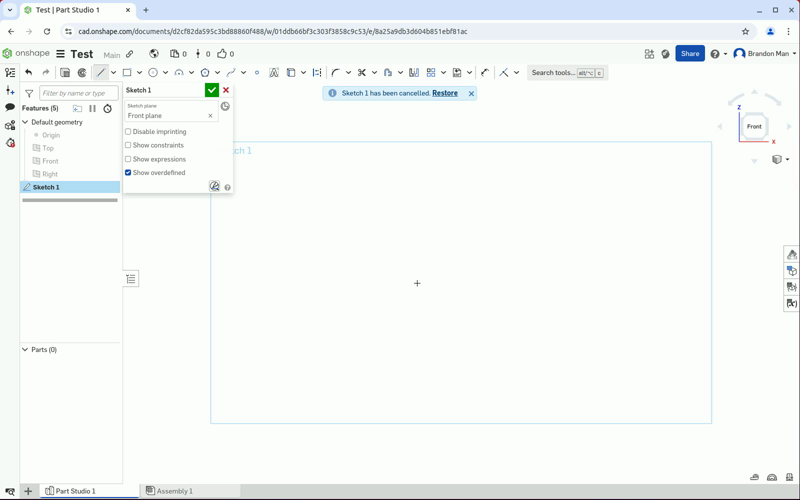
click(417, 282)
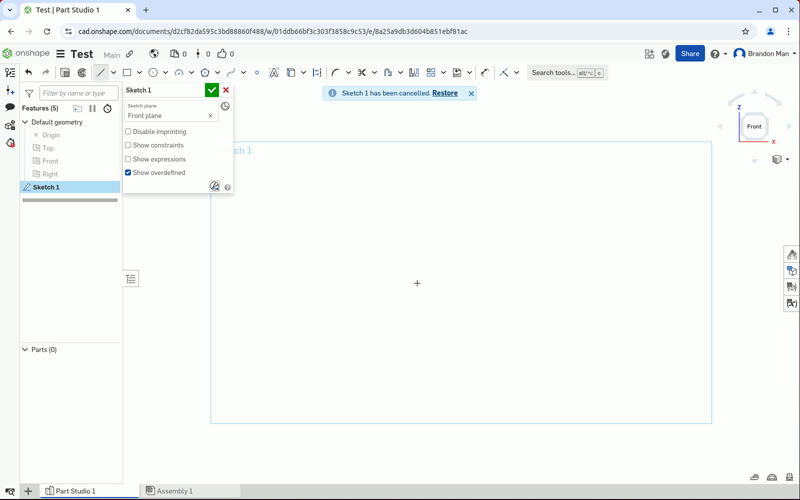
key_up(shift)
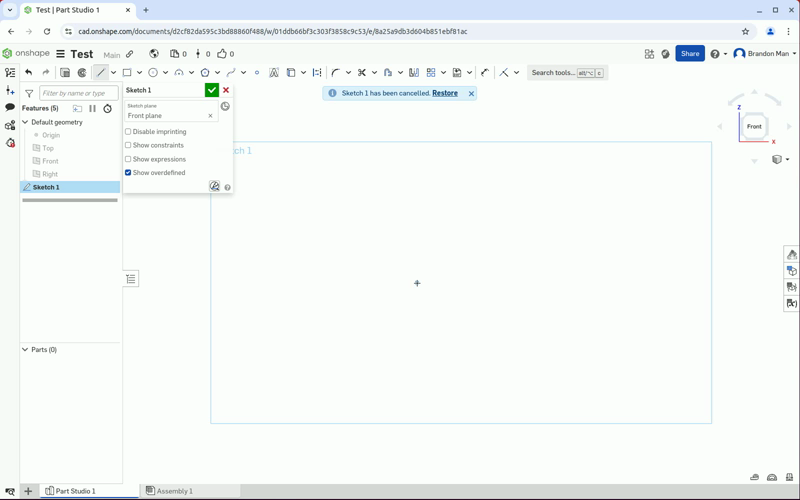
key_down(shift)
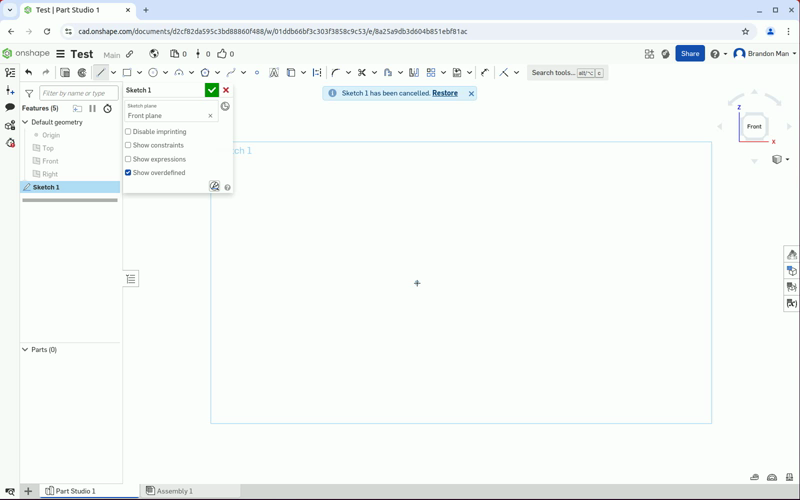
mouse_move(447, 282)
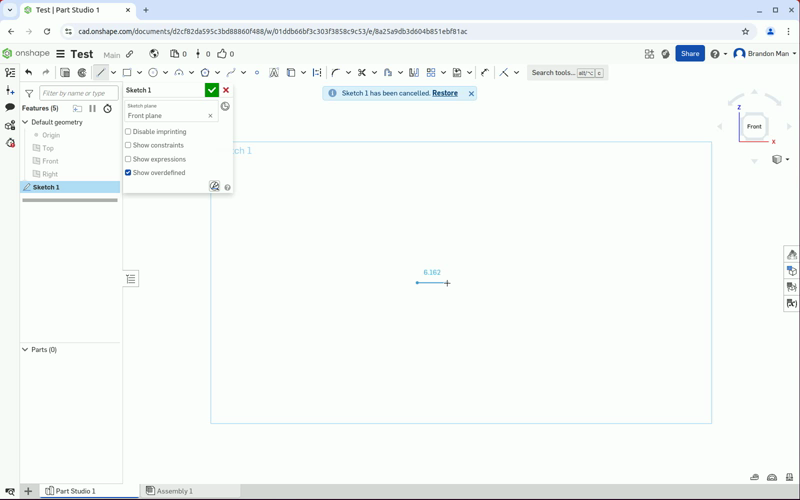
mouse_move(431, 282)
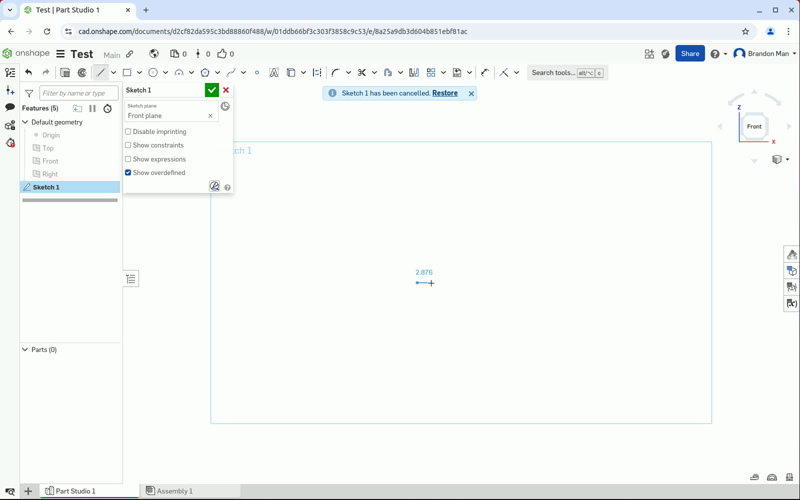
click(431, 282)
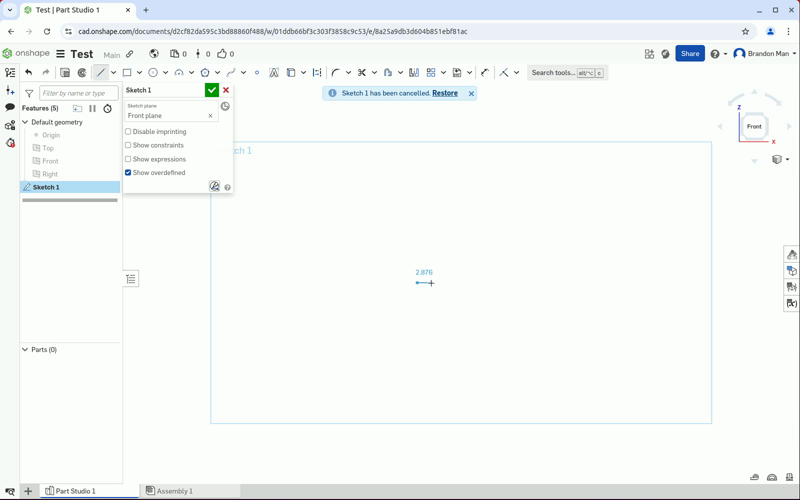
key_up(shift)
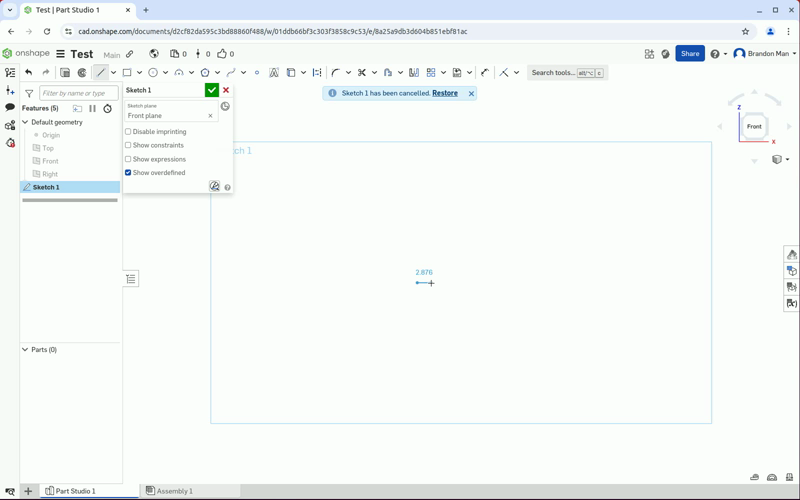
key_down(shift)
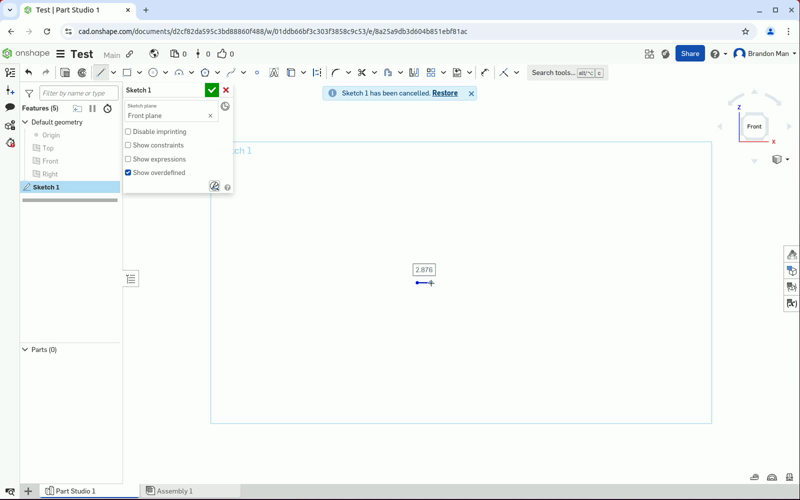
mouse_move(461, 282)
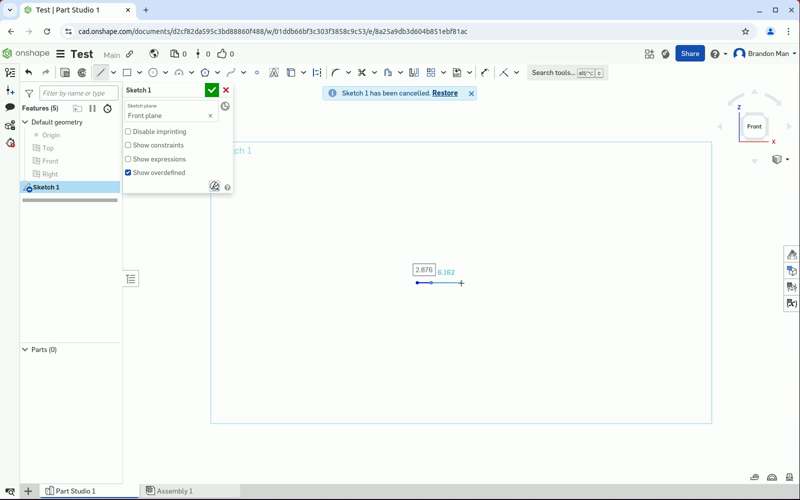
mouse_move(431, 276)
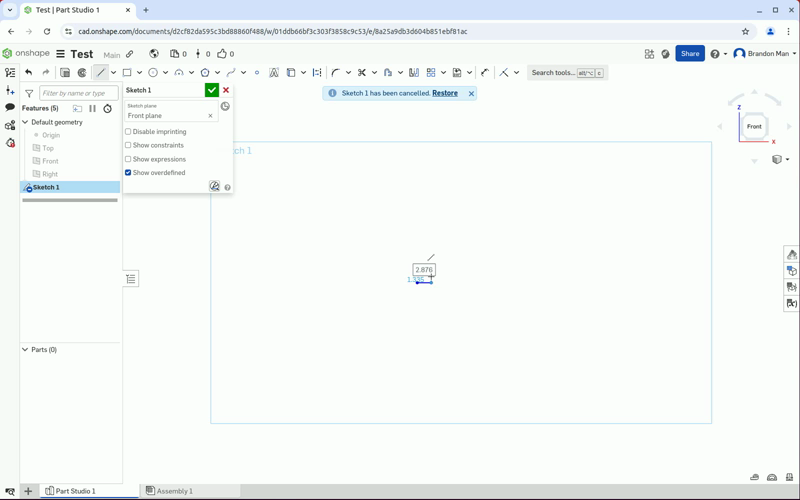
scroll(6)
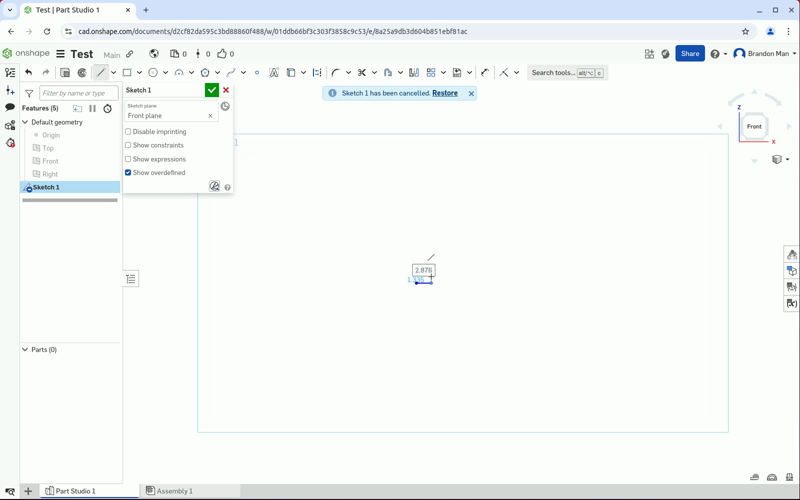
scroll(6)
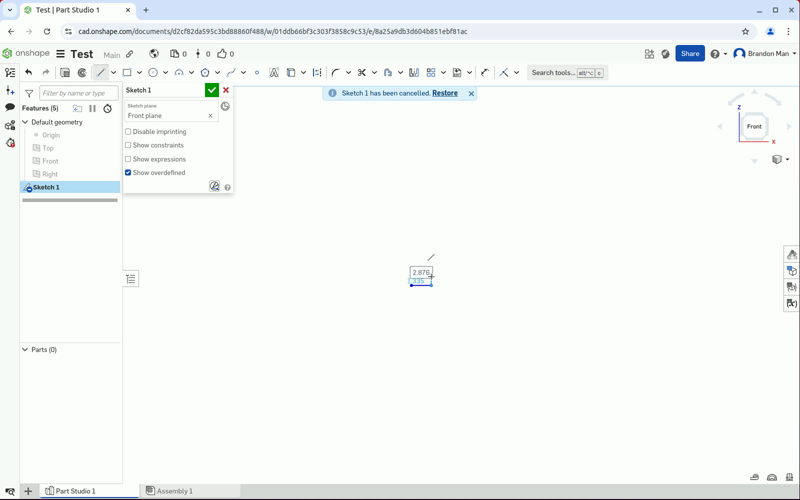
scroll(6)
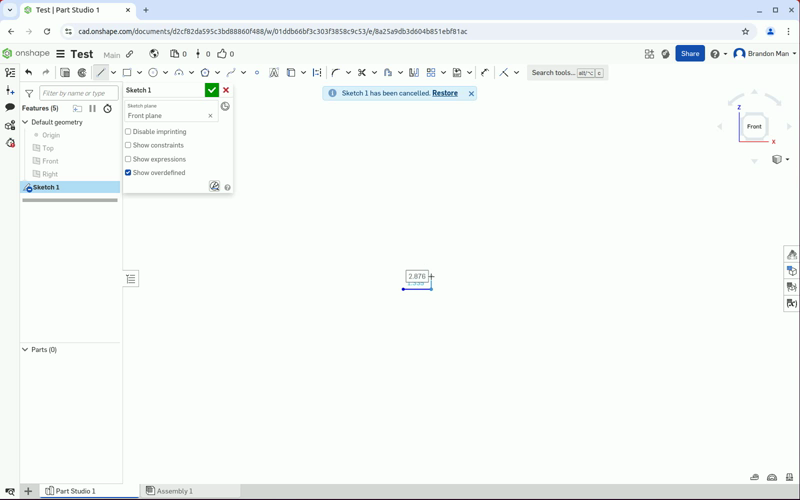
scroll(6)
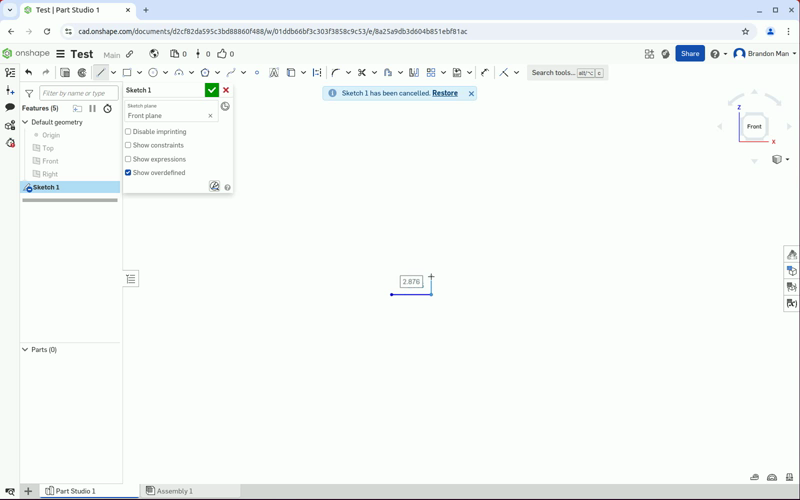
scroll(6)
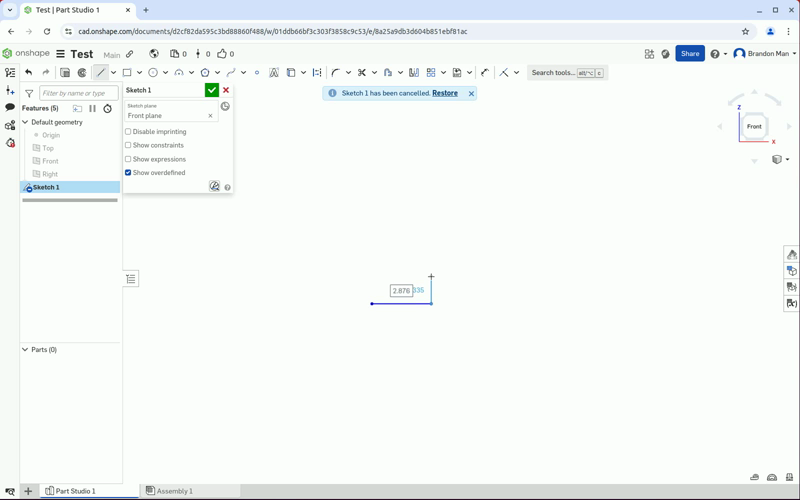
scroll(6)
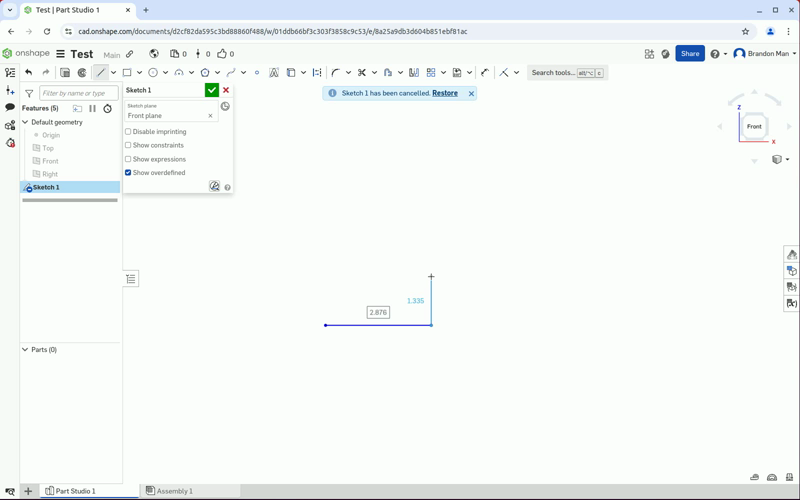
scroll(6)
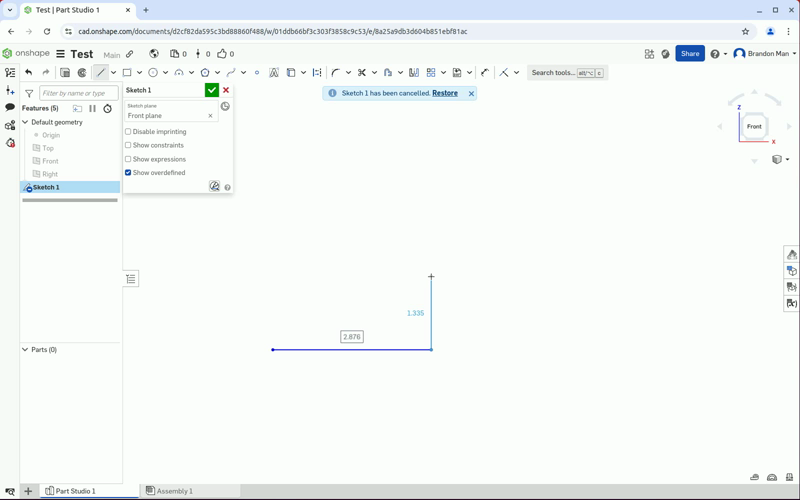
click(431, 276)
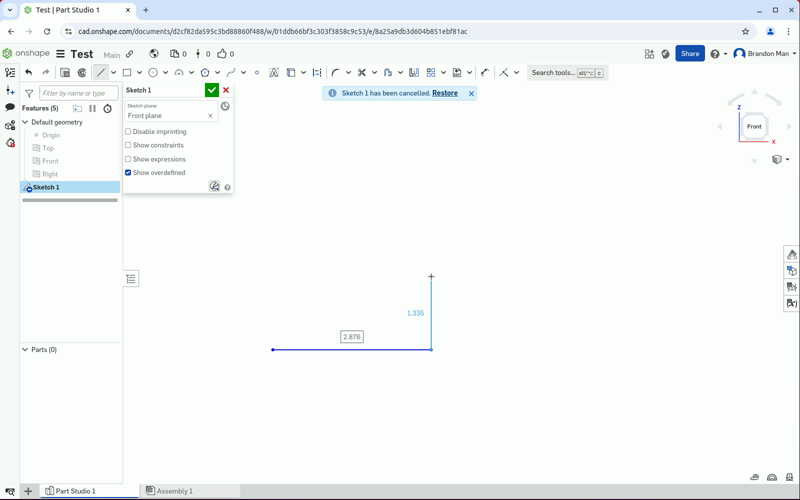
scroll(-6)
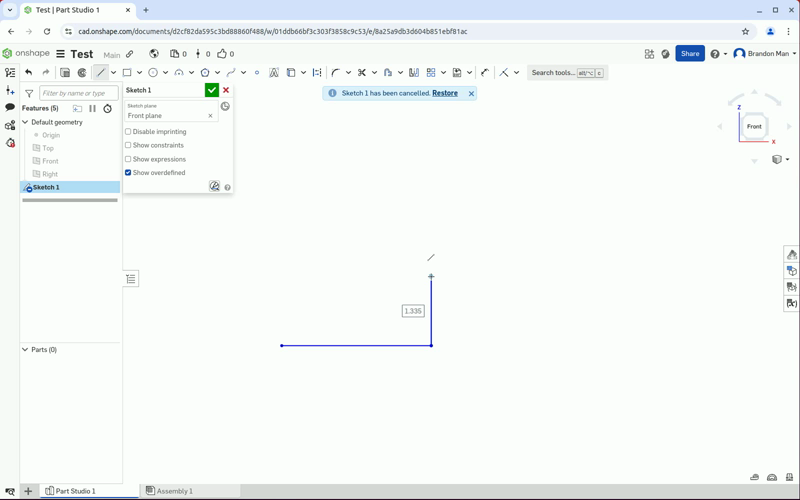
scroll(-6)
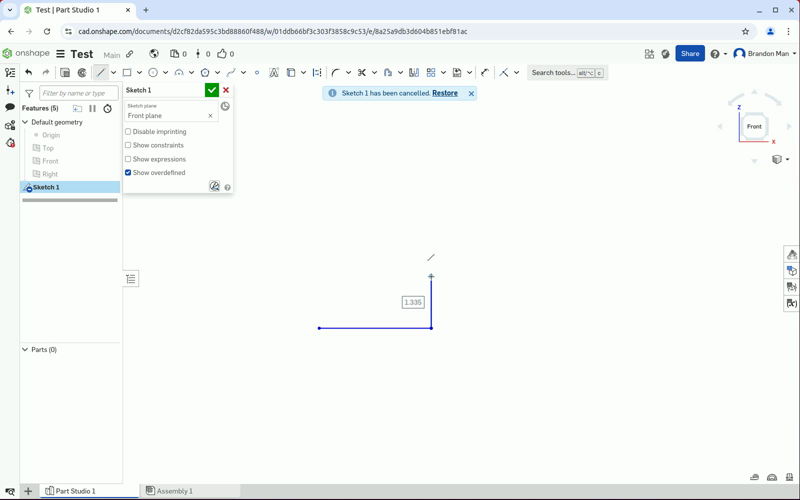
scroll(-6)
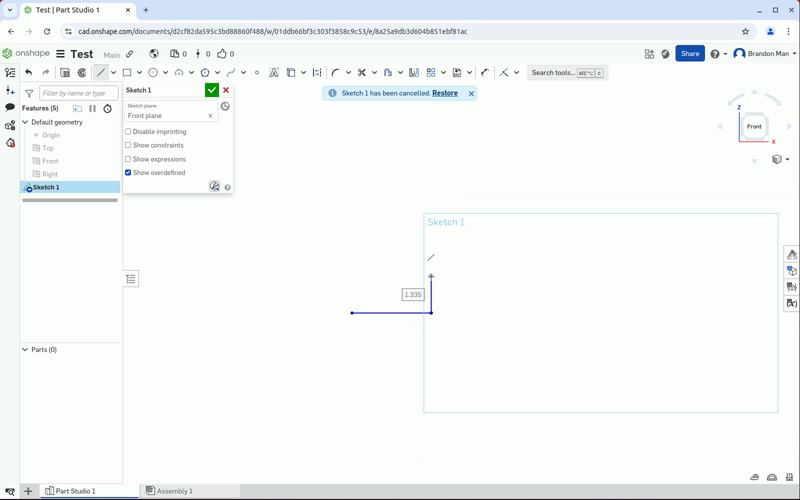
scroll(-6)
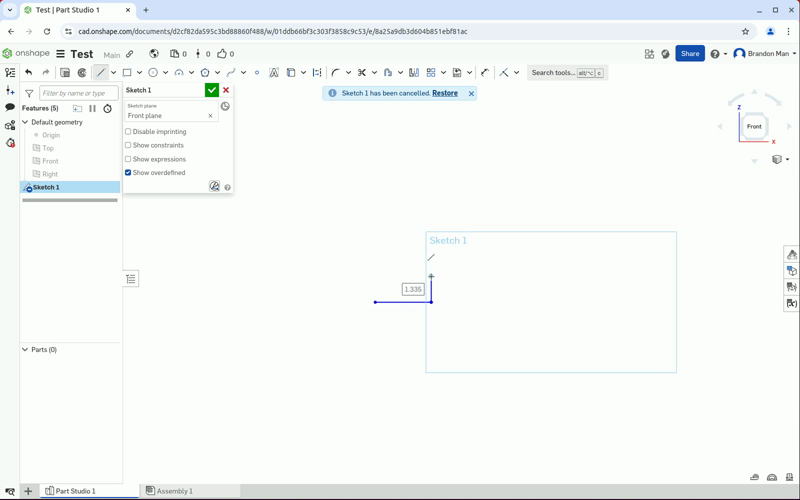
scroll(-6)
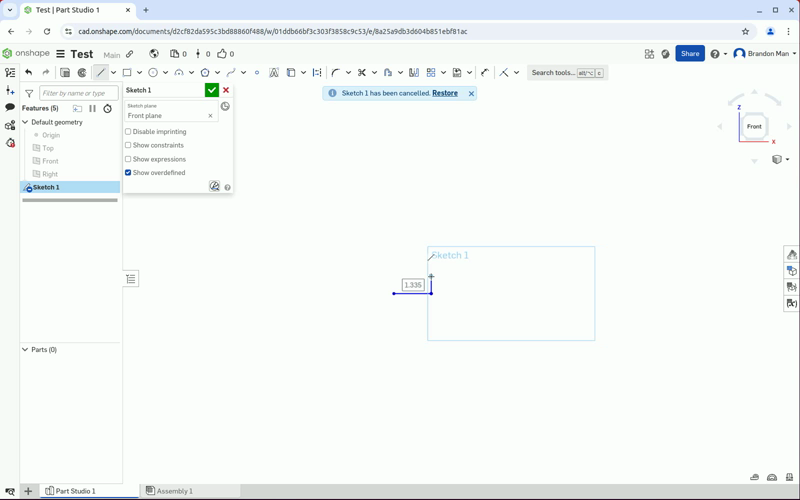
scroll(-6)
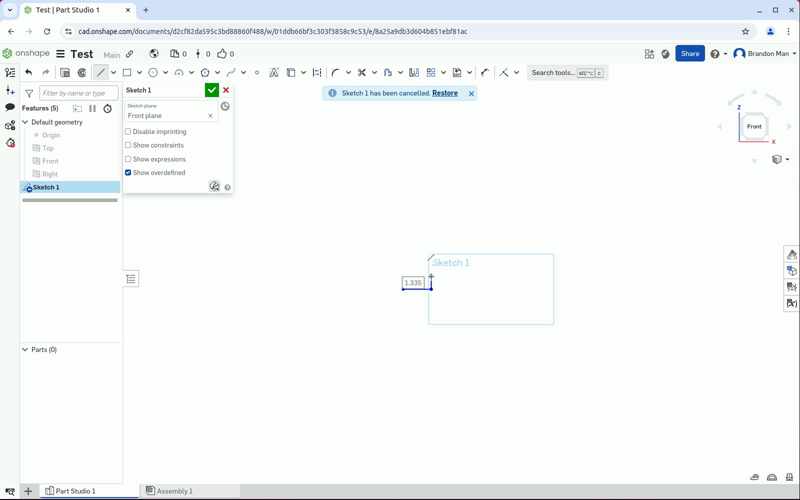
scroll(-6)
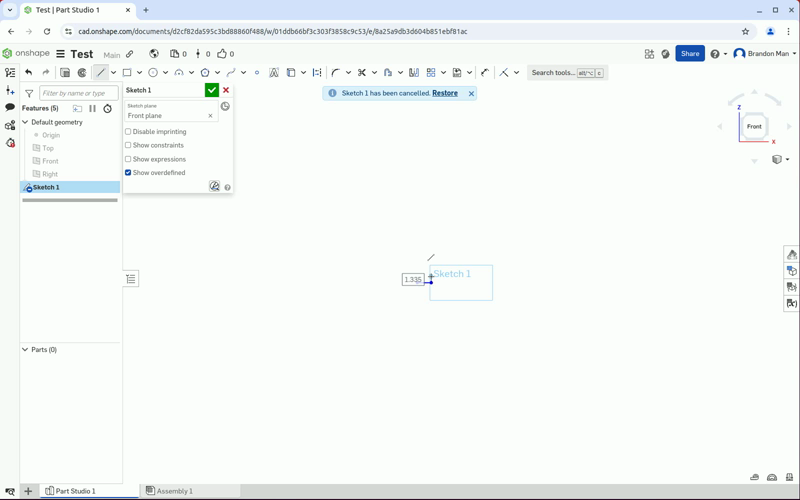
key_up(shift)
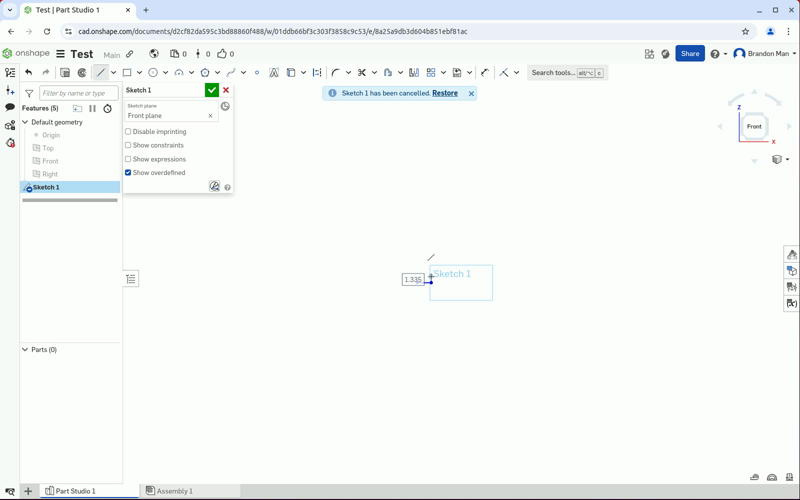
key_down(shift)
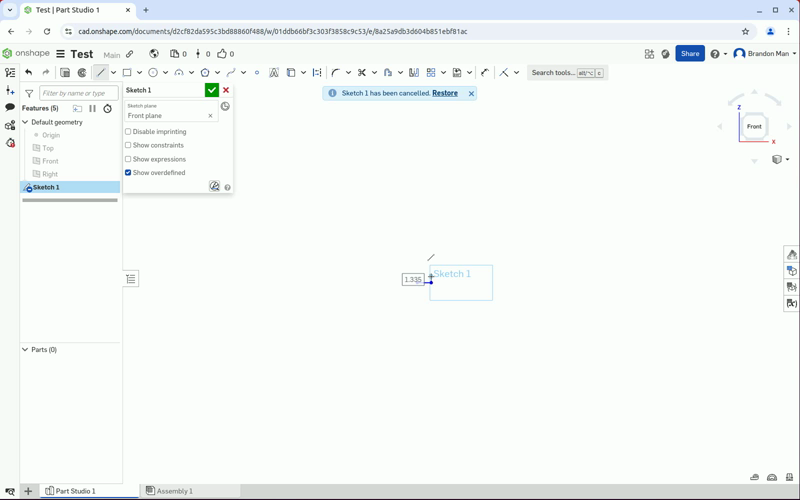
mouse_move(461, 276)
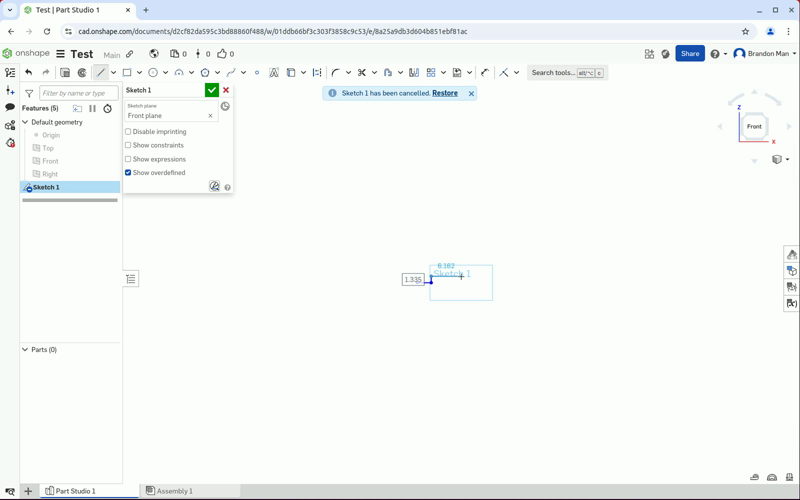
mouse_move(417, 276)
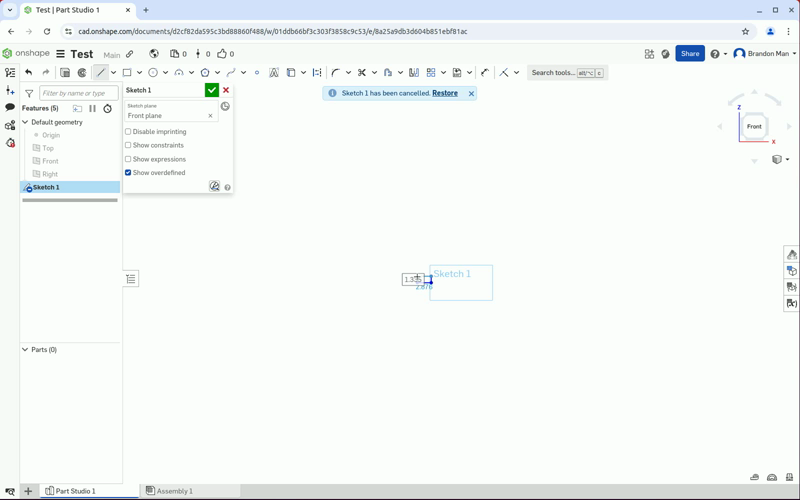
click(417, 276)
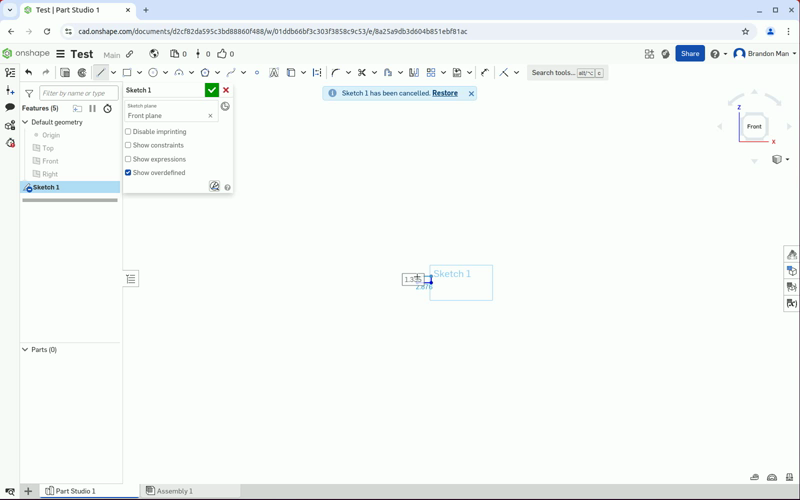
key_up(shift)
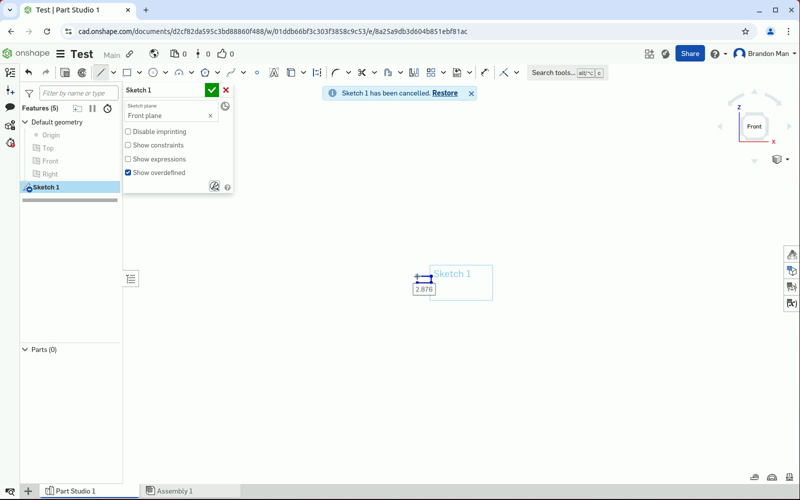
mouse_move(447, 276)
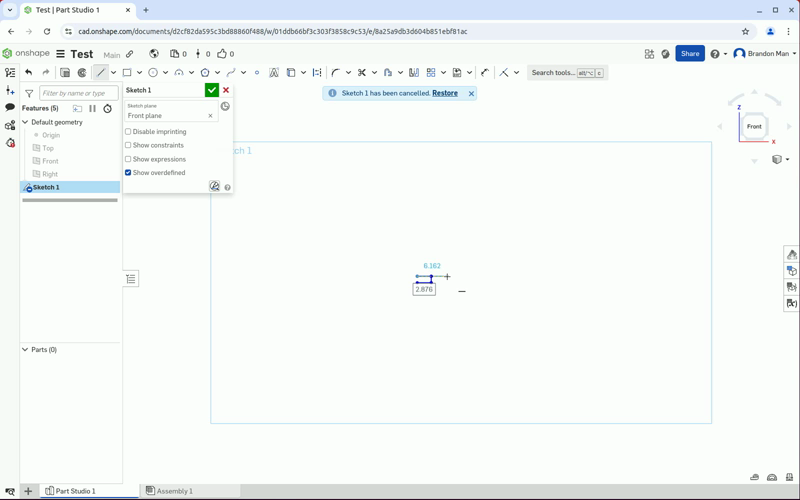
key_down(shift)
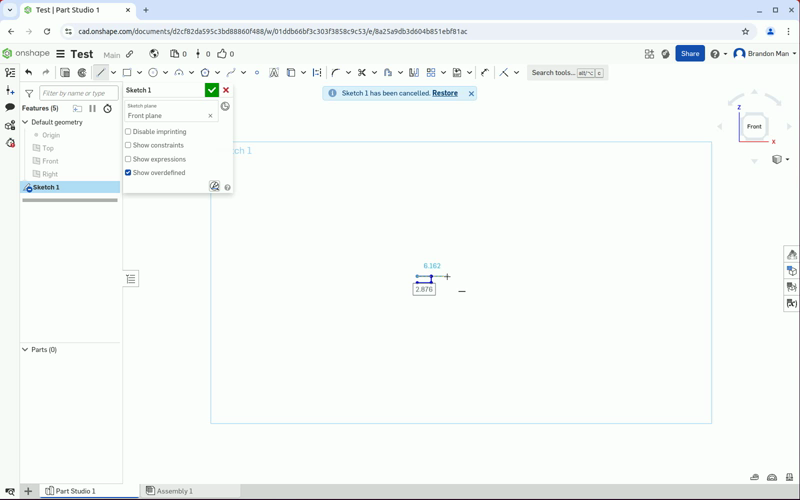
mouse_move(417, 282)
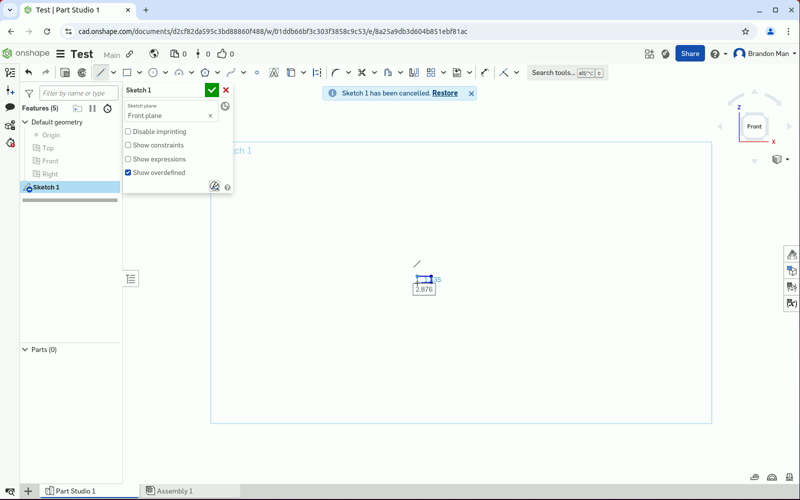
scroll(6)
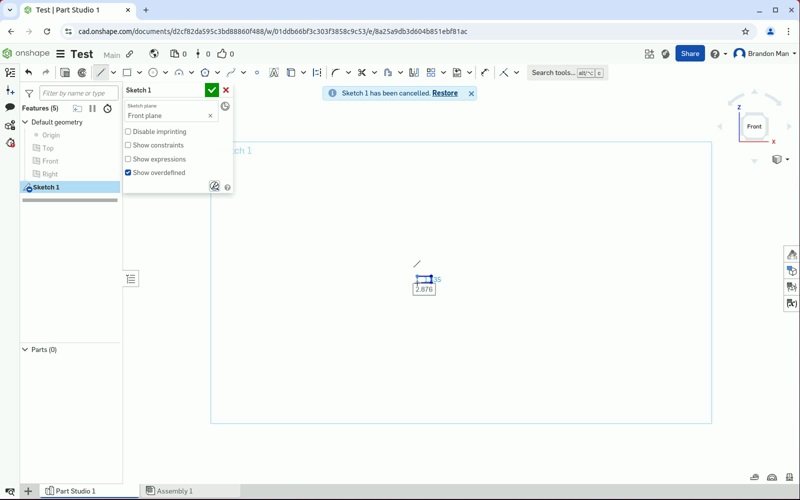
scroll(6)
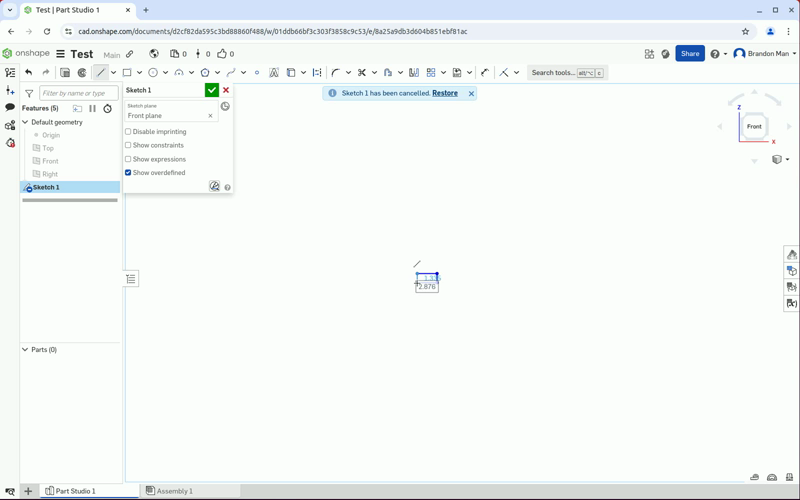
scroll(6)
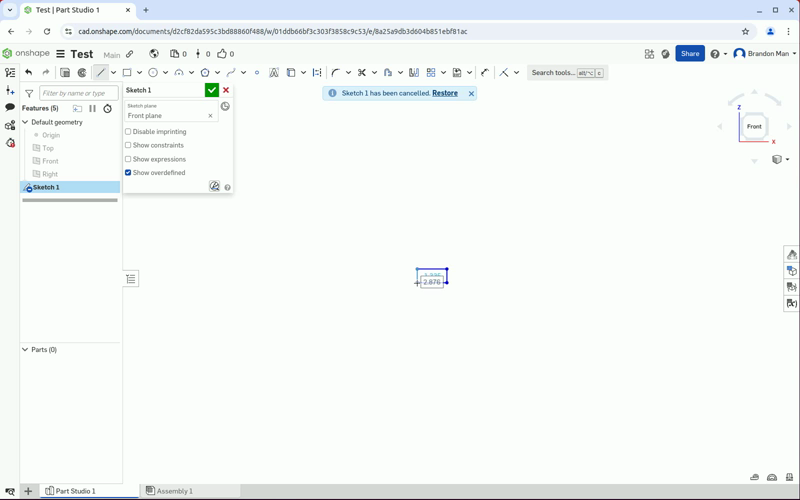
scroll(6)
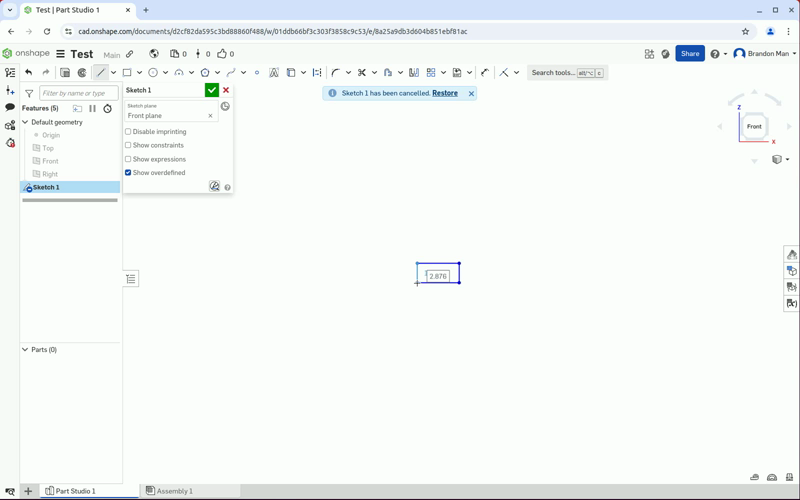
scroll(6)
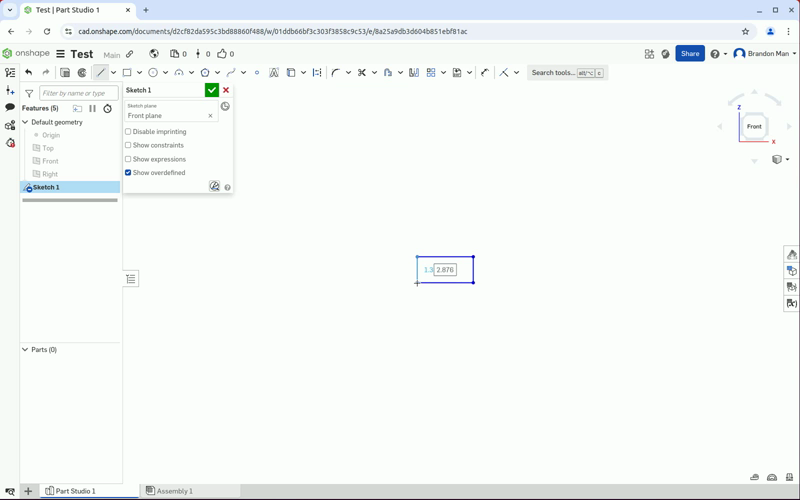
scroll(6)
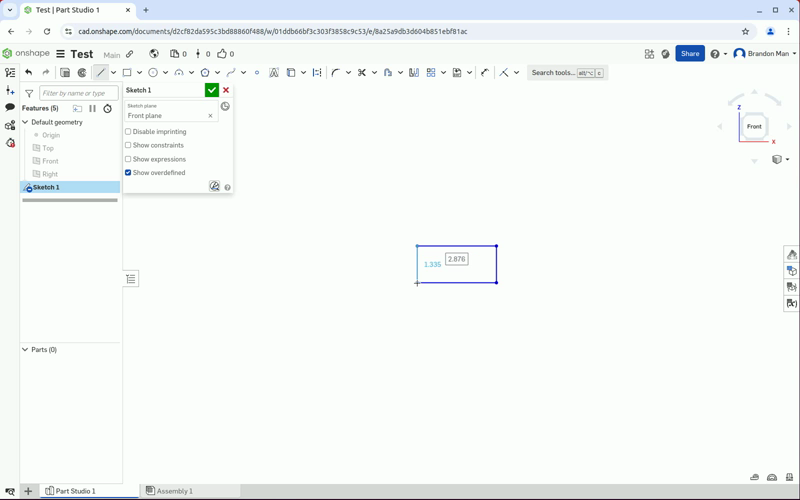
scroll(6)
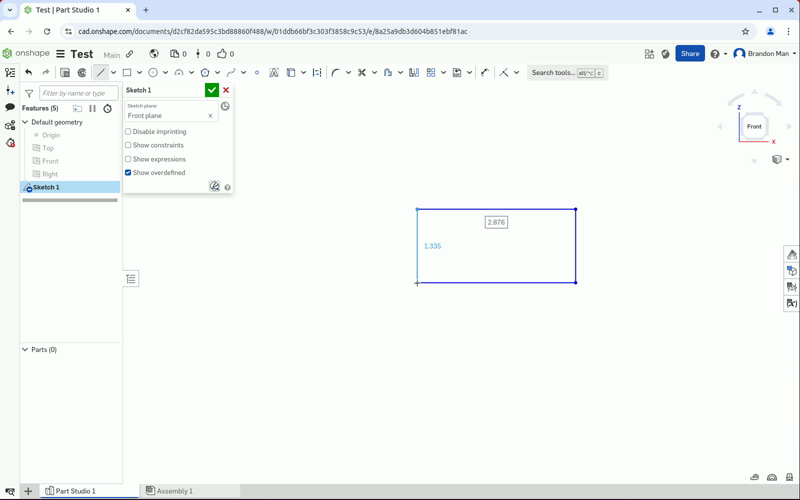
key_up(shift)
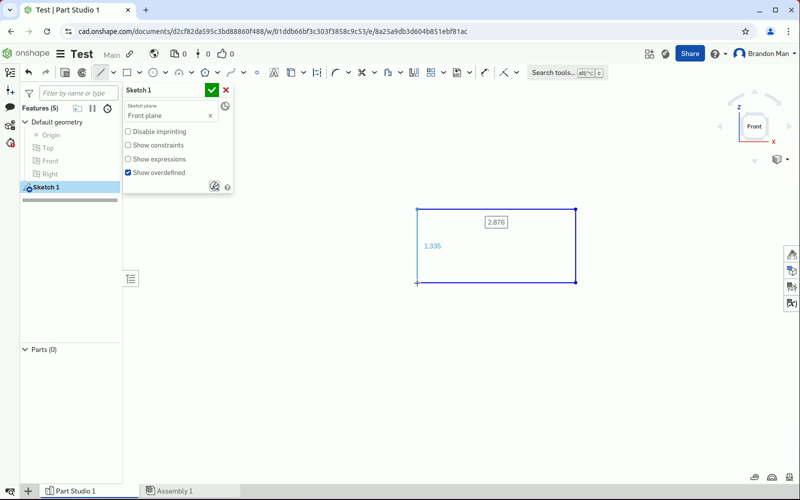
click(417, 282)
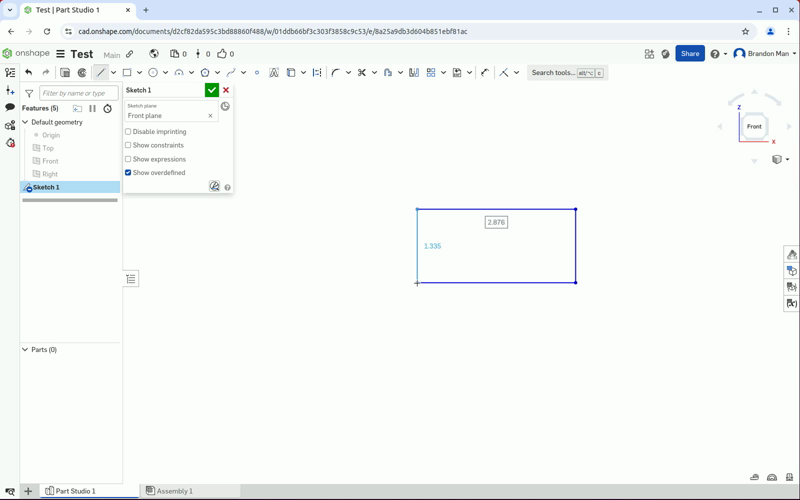
scroll(-6)
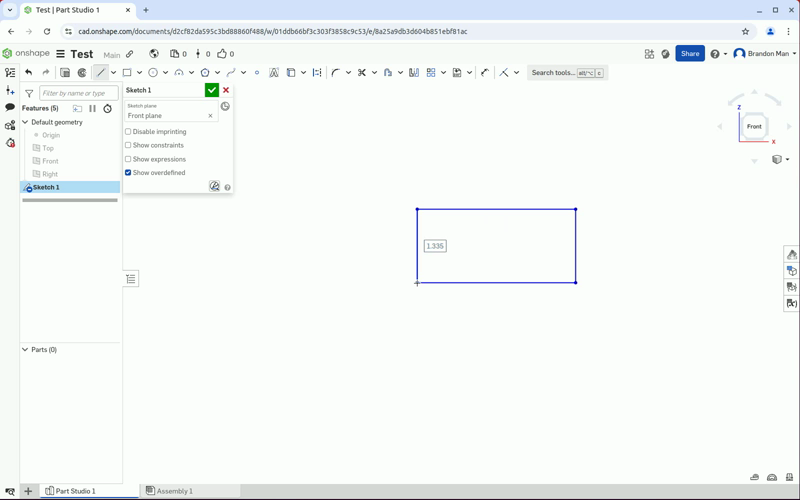
scroll(-6)
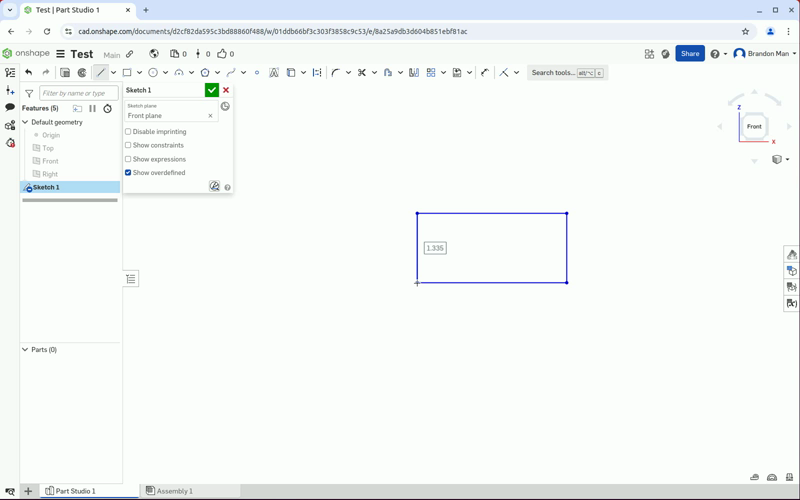
scroll(-6)
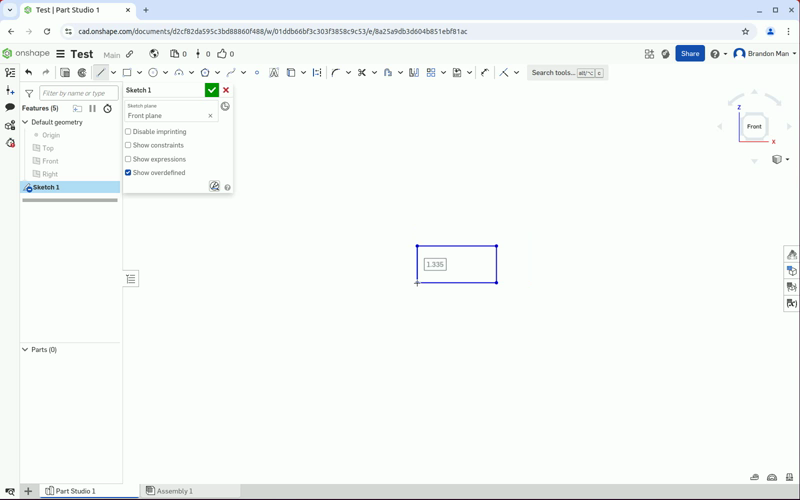
scroll(-6)
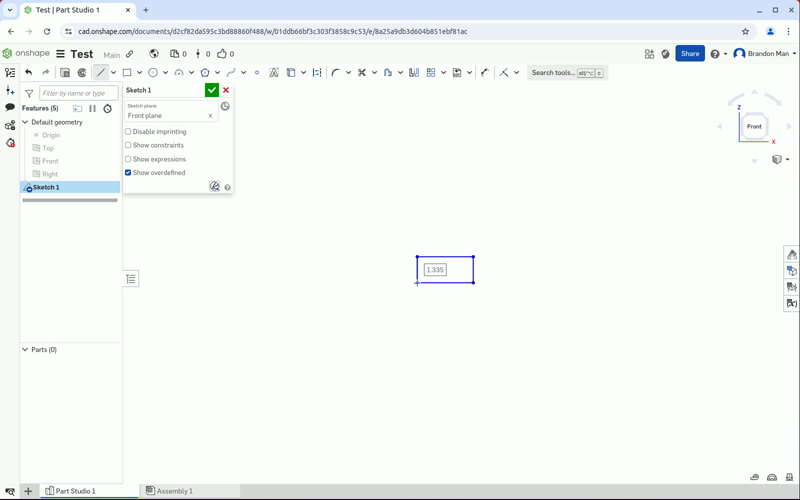
scroll(-6)
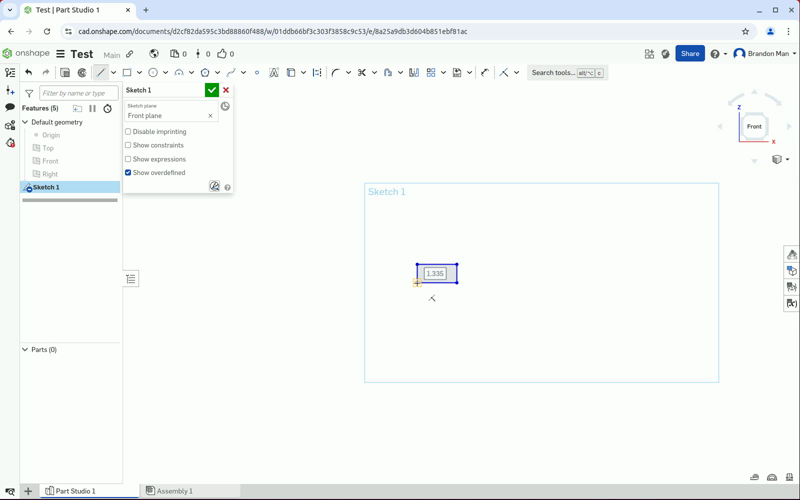
scroll(-6)
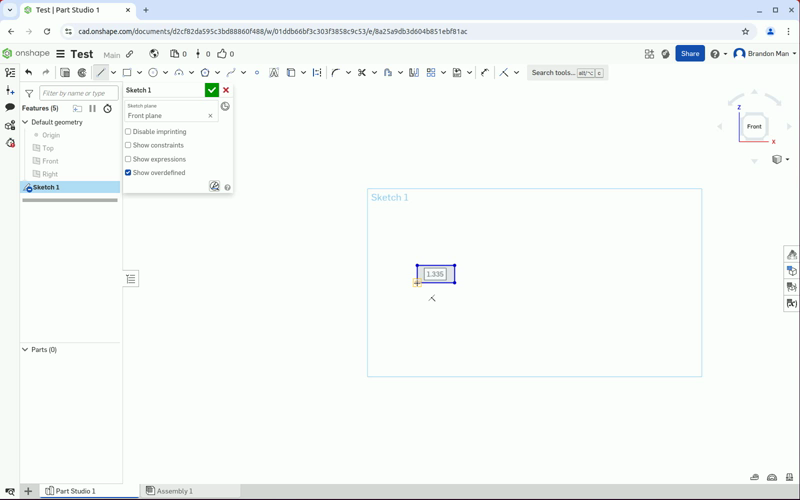
scroll(-6)
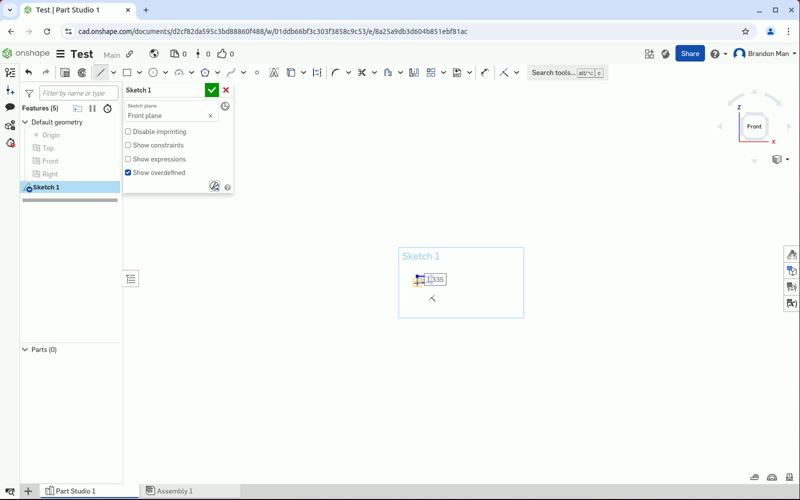
key(esc)
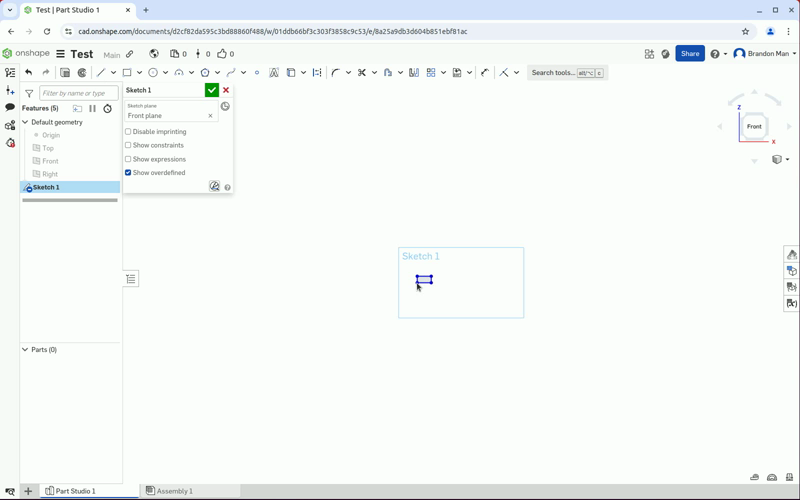
mouse_move(417, 281)
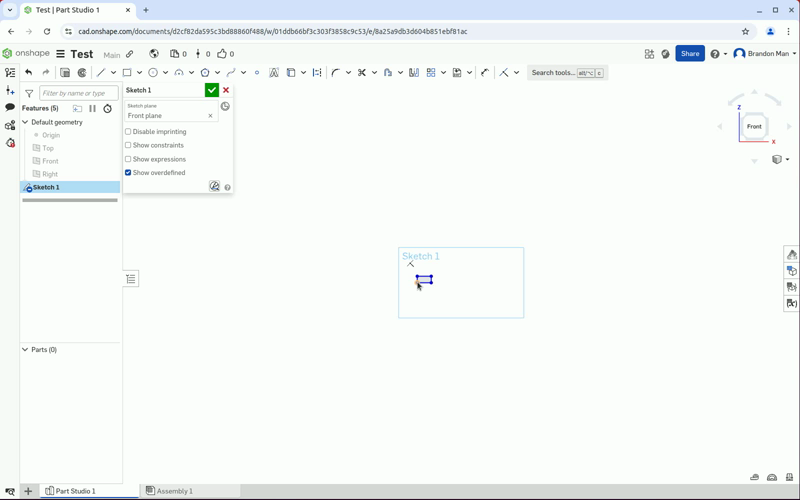
scroll(6)
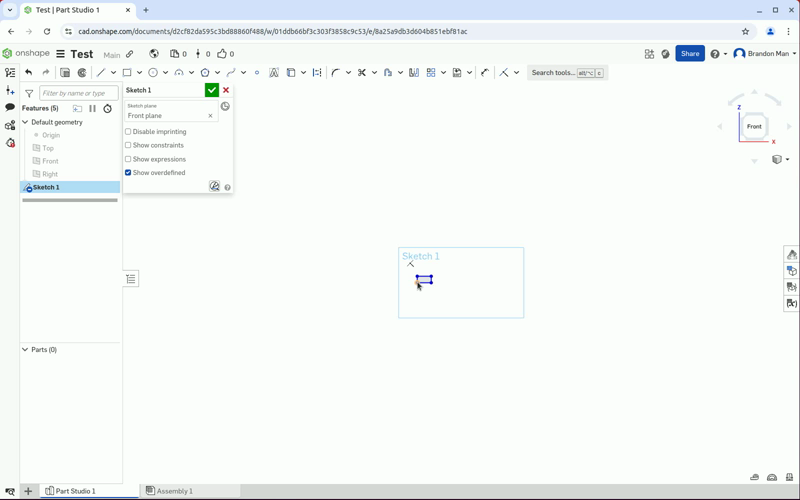
scroll(6)
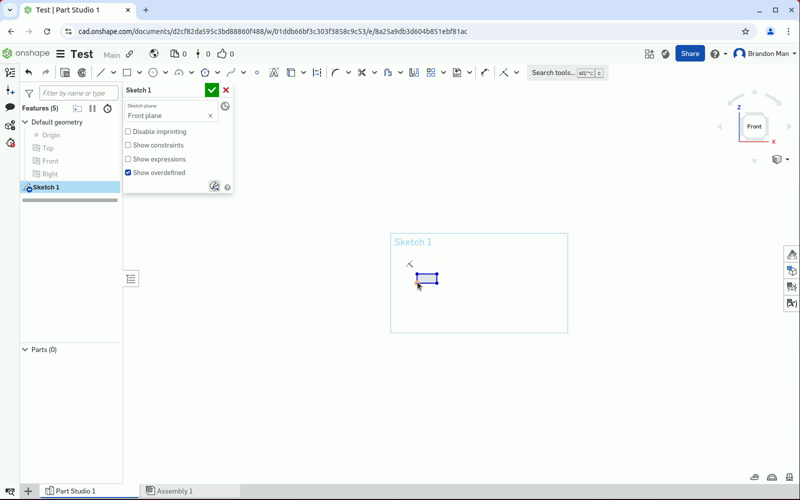
scroll(6)
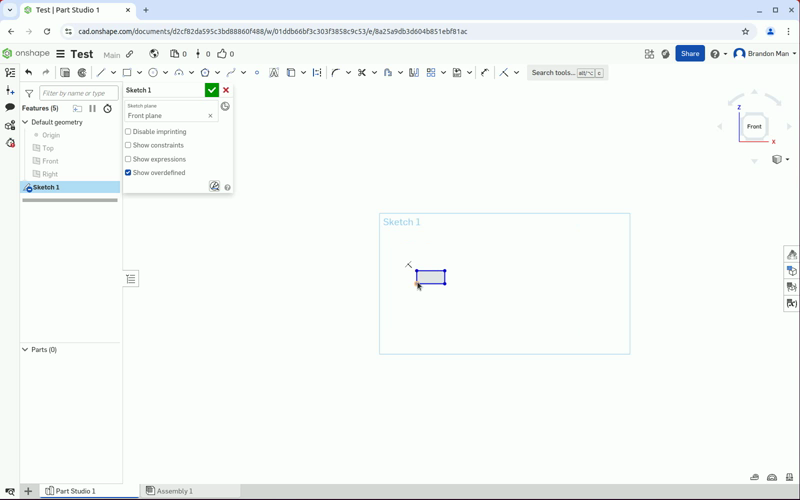
scroll(6)
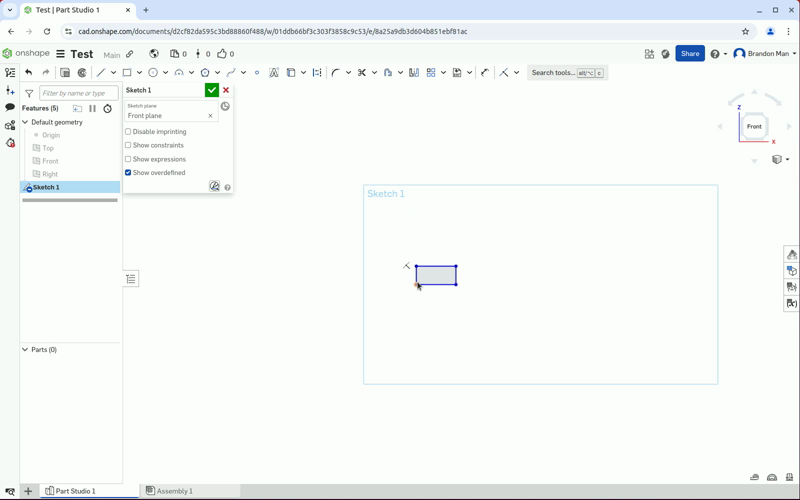
scroll(6)
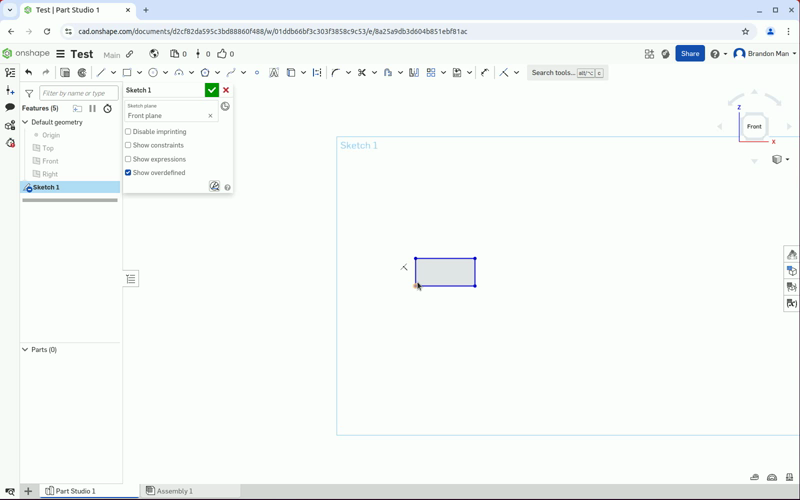
scroll(6)
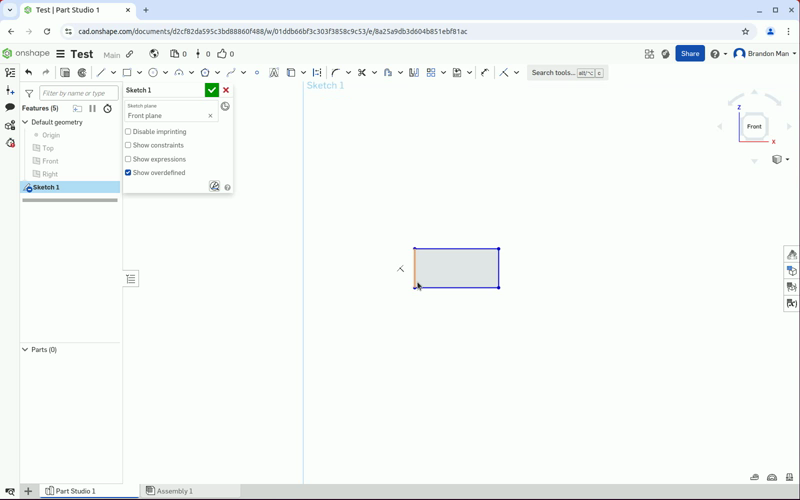
scroll(6)
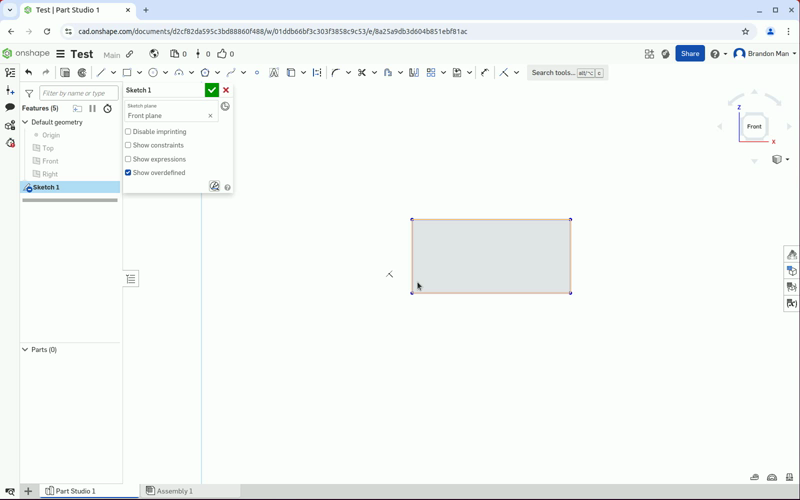
click(417, 281)
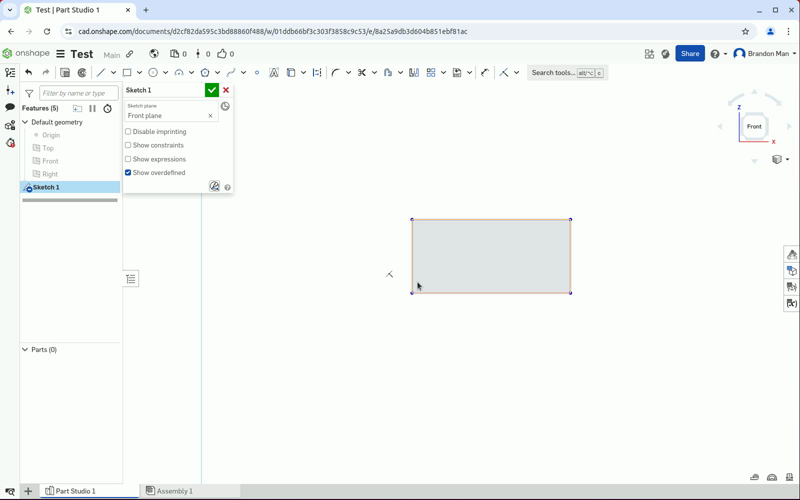
scroll(-6)
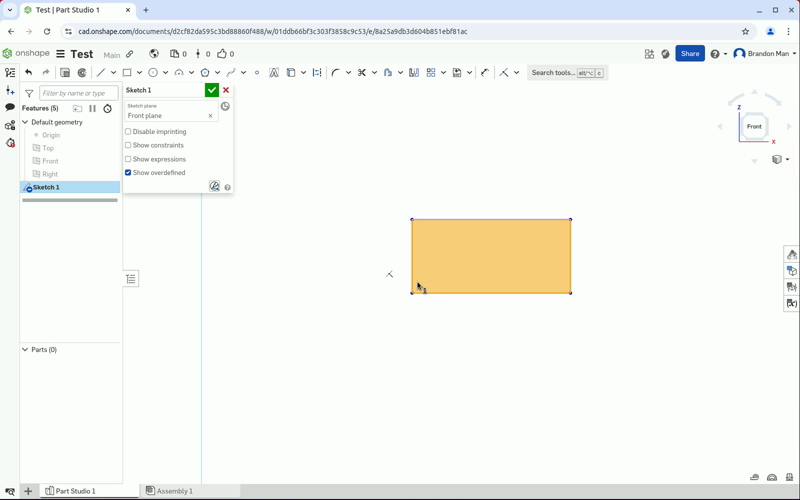
scroll(-6)
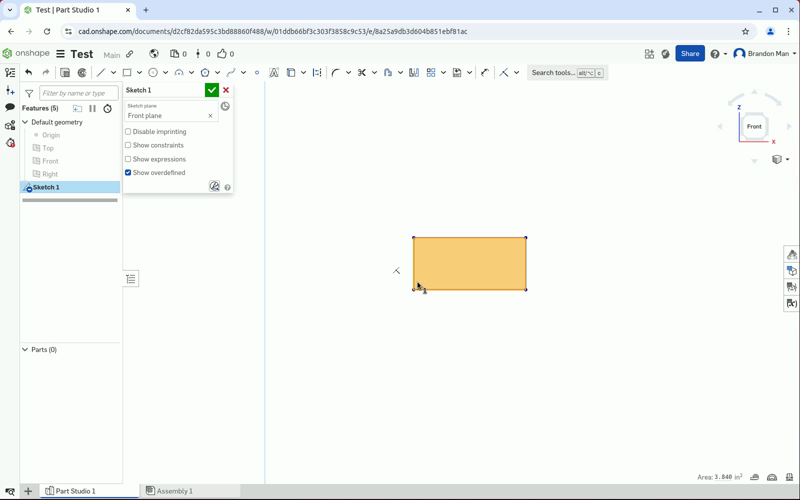
scroll(-6)
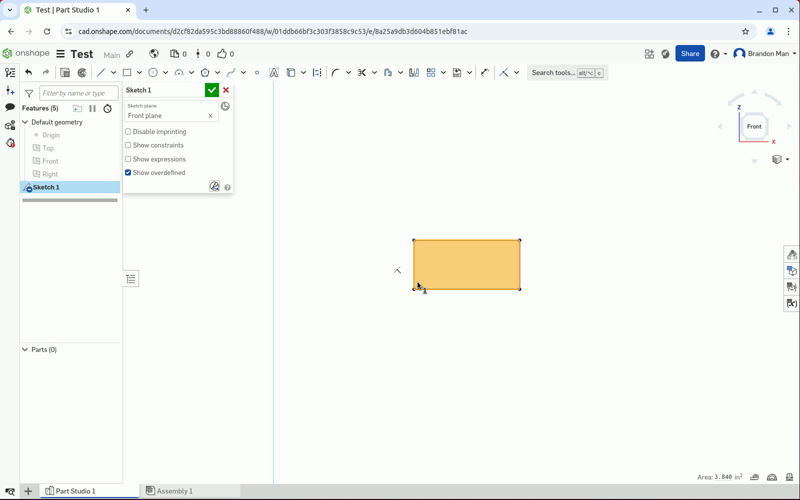
scroll(-6)
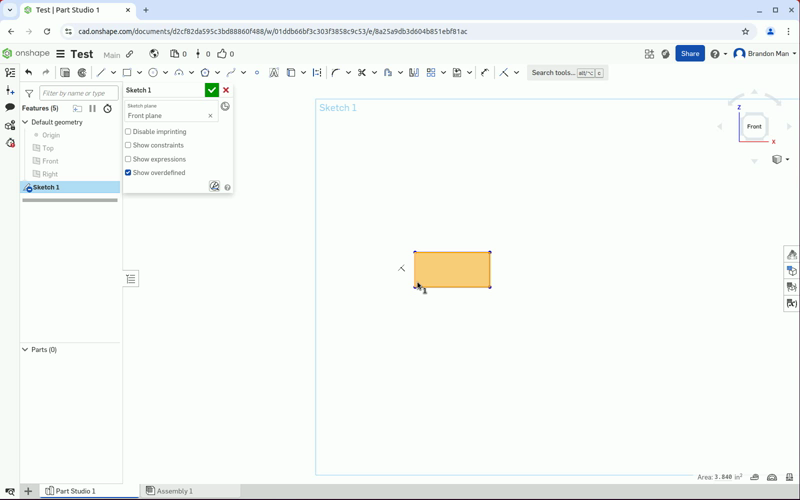
scroll(-6)
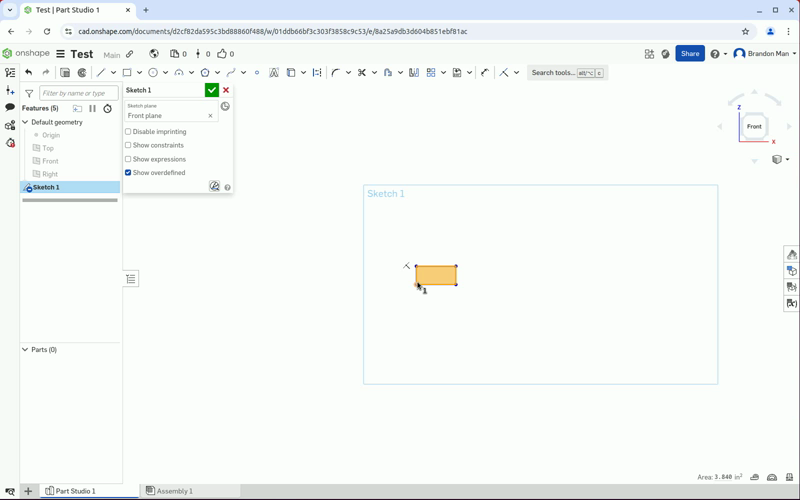
scroll(-6)
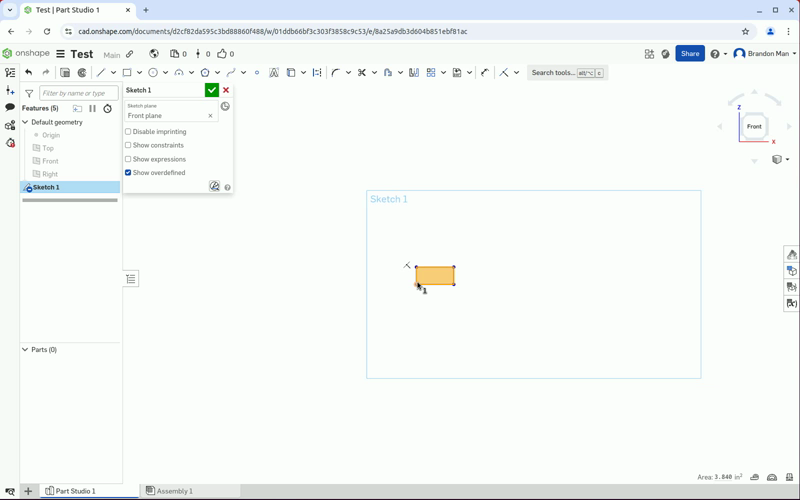
scroll(-6)
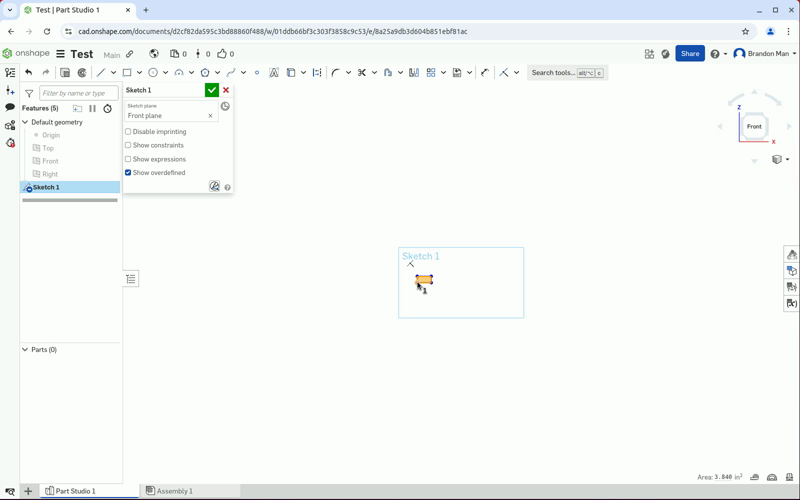
mouse_move(73, 352)
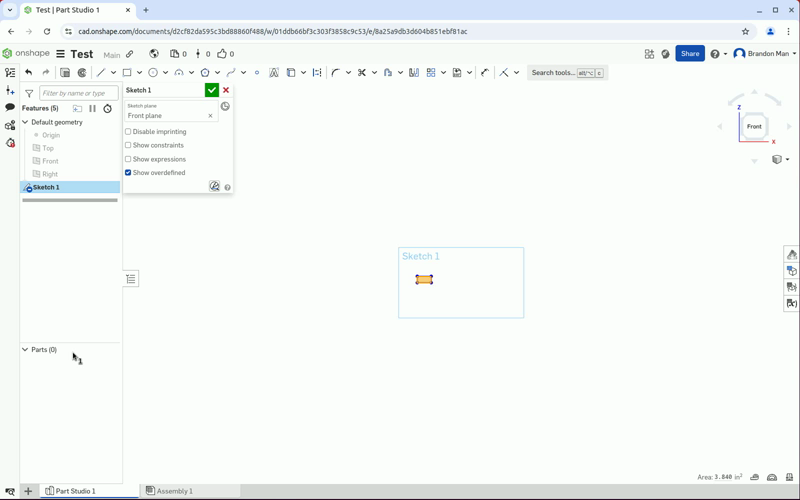
key(shift+y)
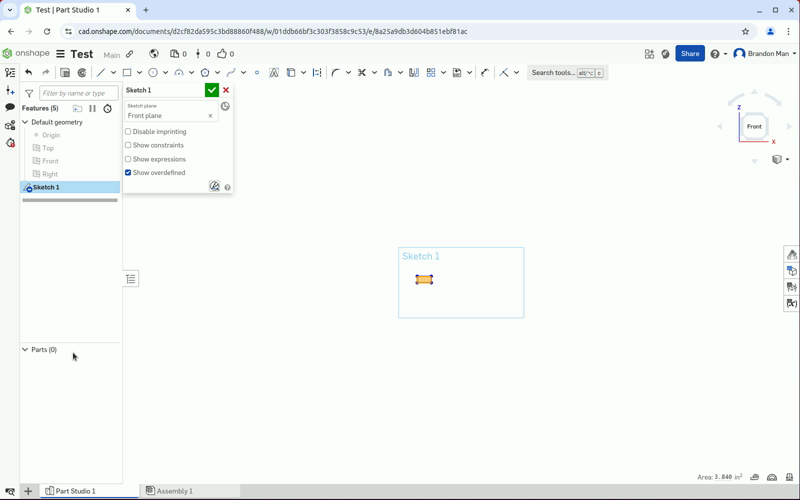
key(shift+e)
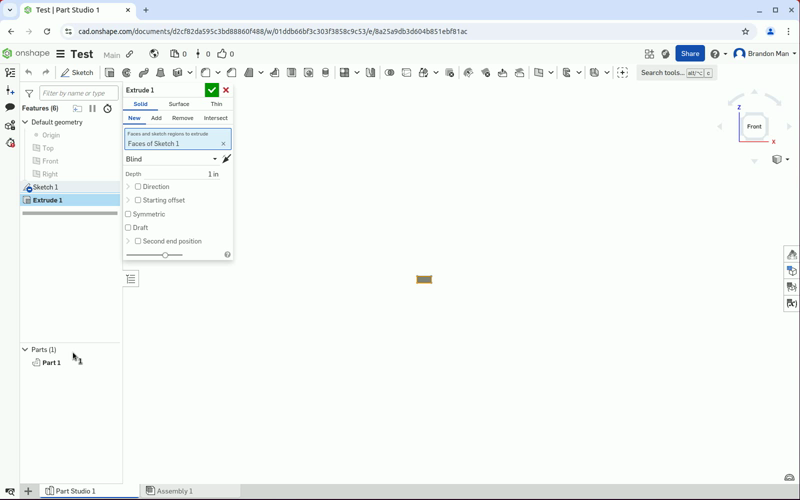
mouse_move(143, 106)
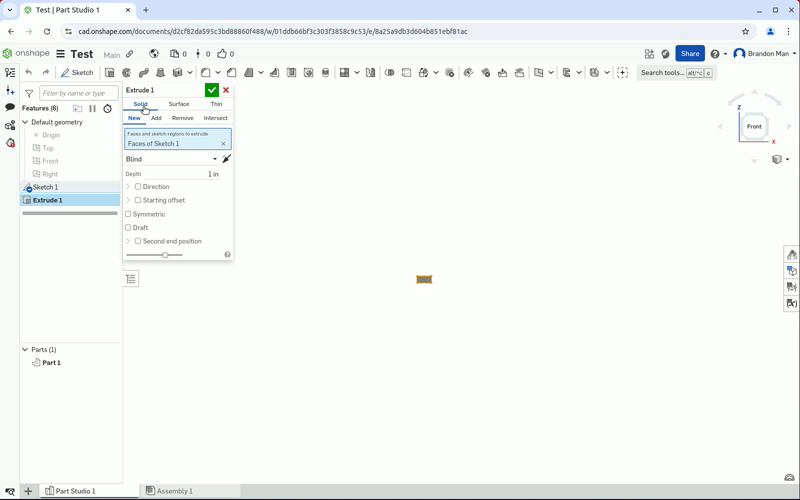
click(143, 106)
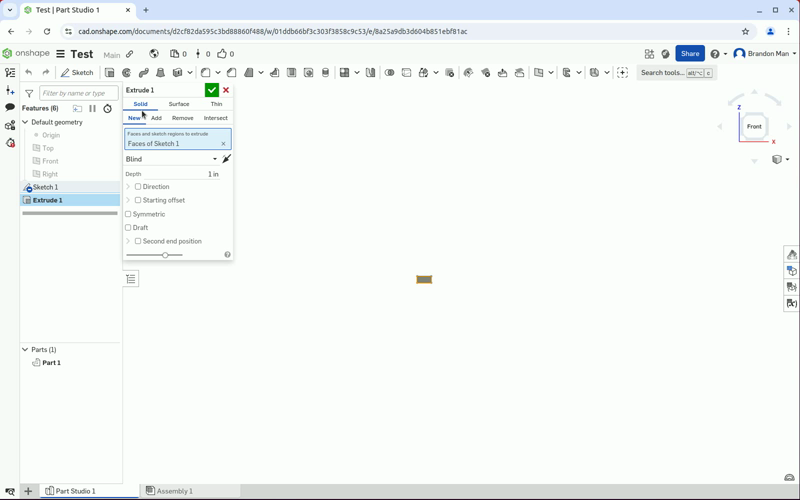
mouse_move(137, 120)
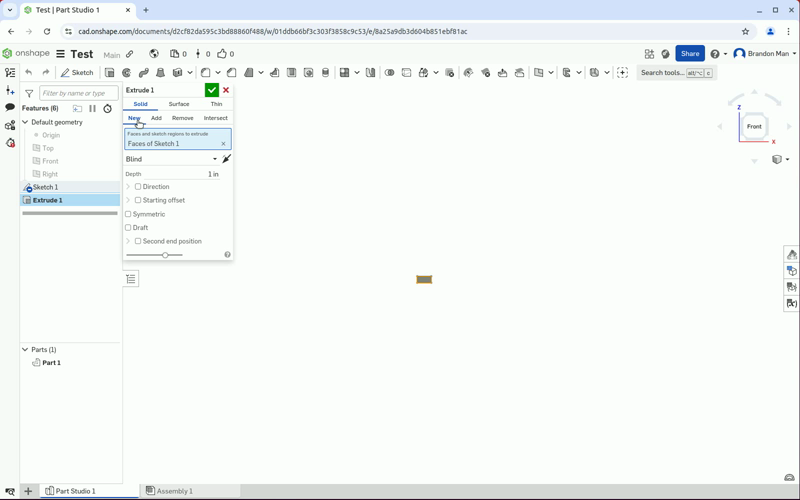
click(137, 120)
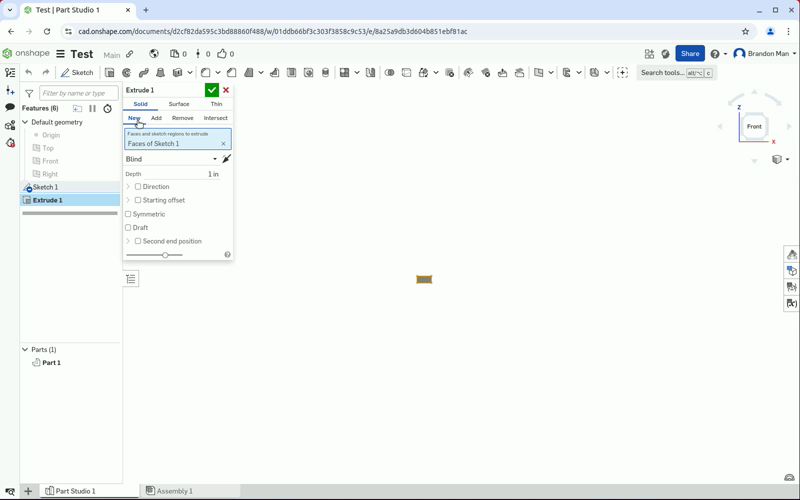
key(tab, 4)
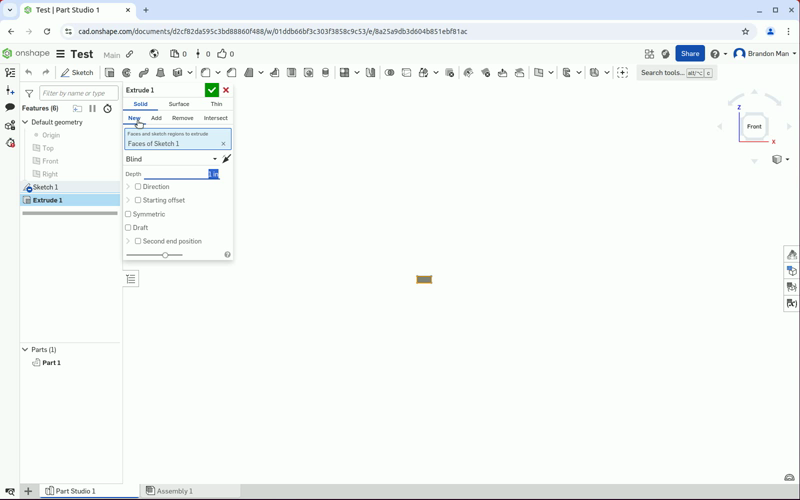
text(1.444)
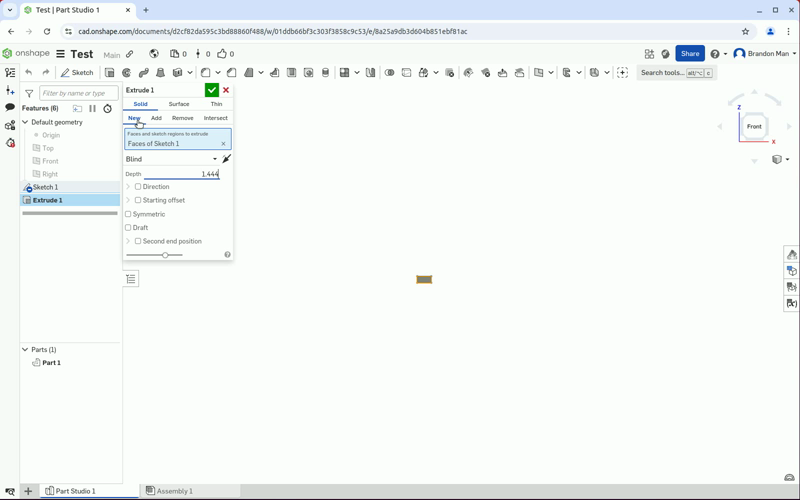
key(enter)
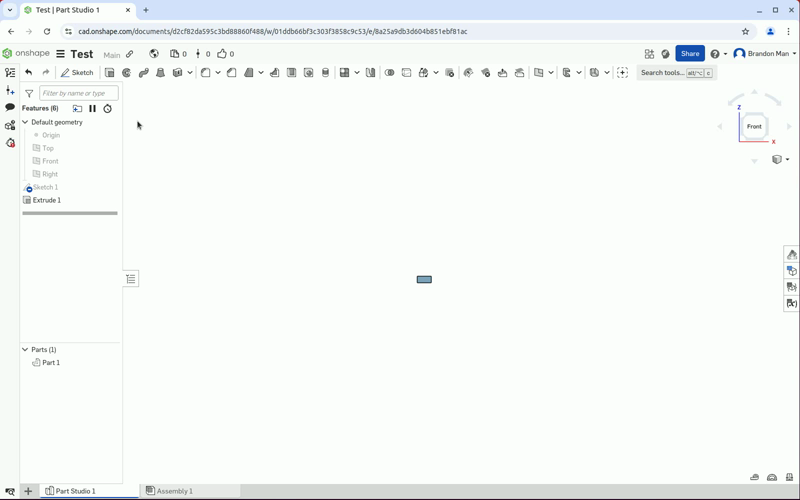
key(shift+h)
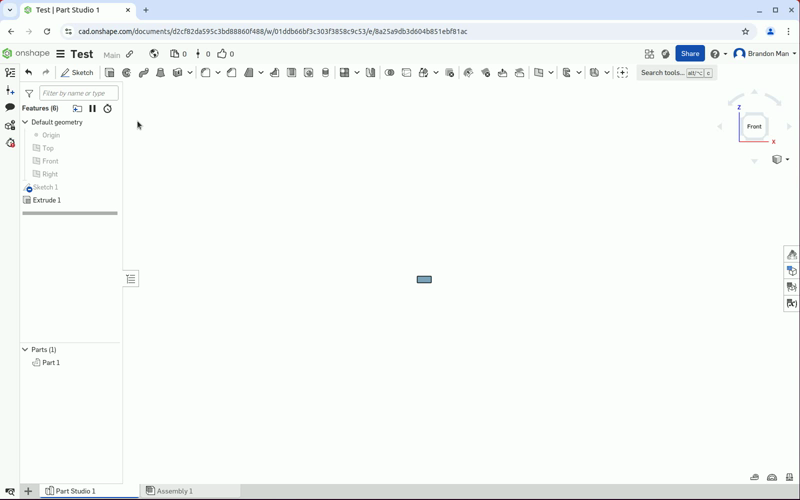
key(shift+h)
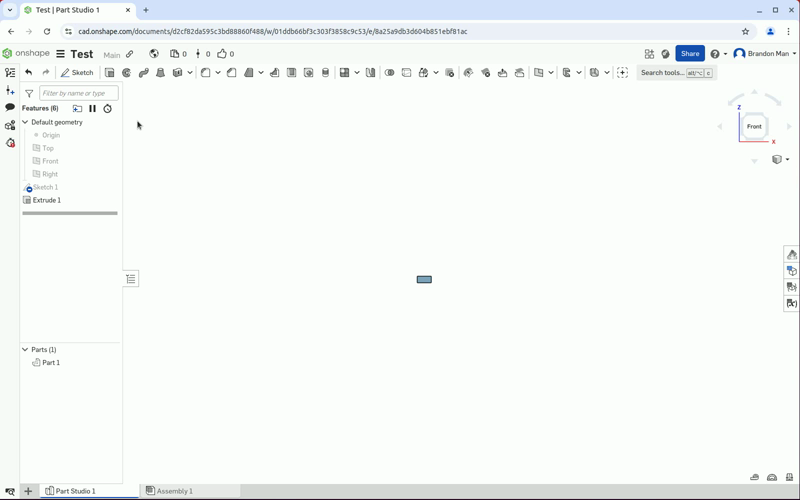
mouse_move(73, 189)
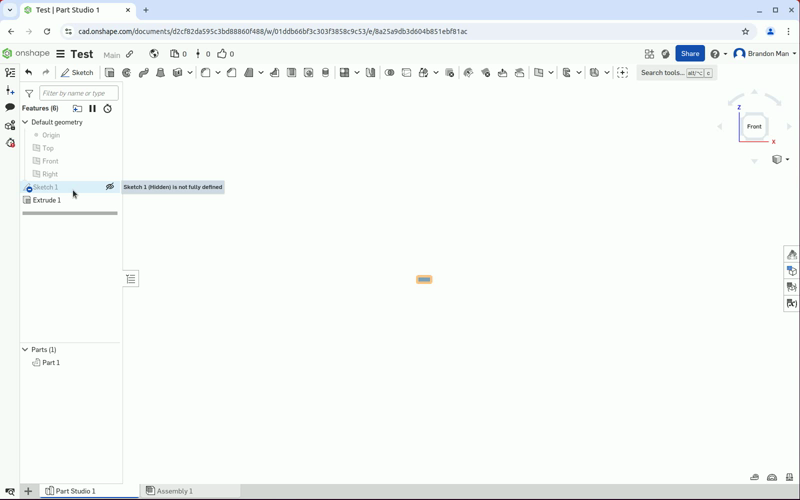
click(73, 189)
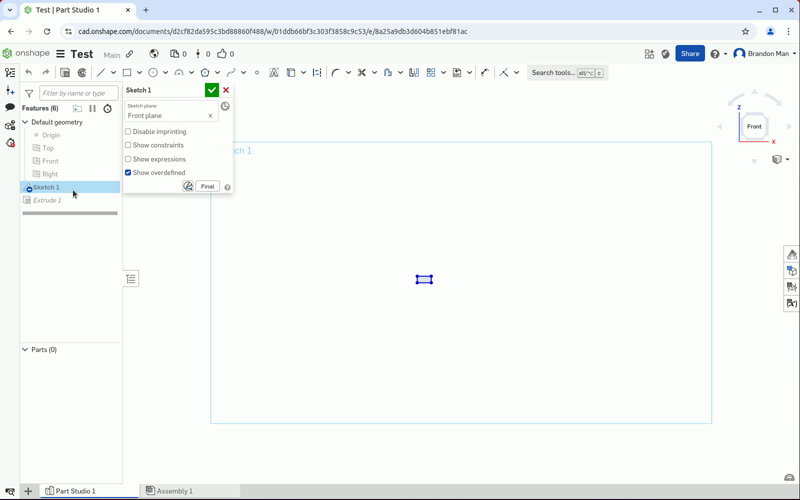
mouse_move(229, 92)
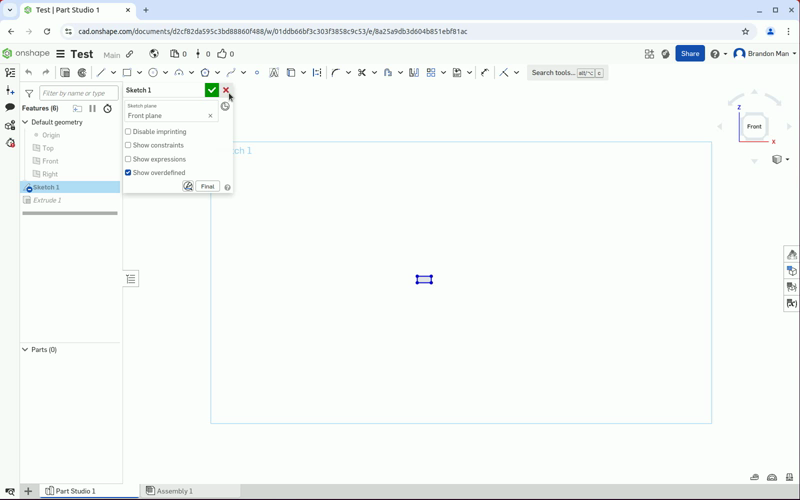
click(229, 92)
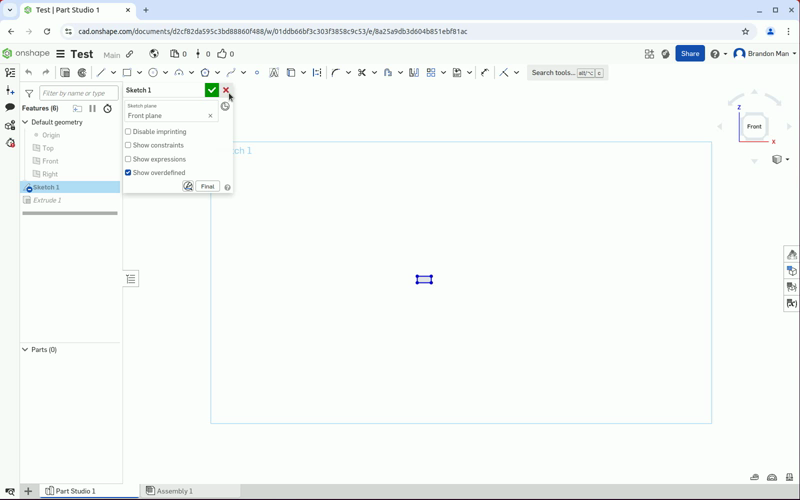
key(shift+s)
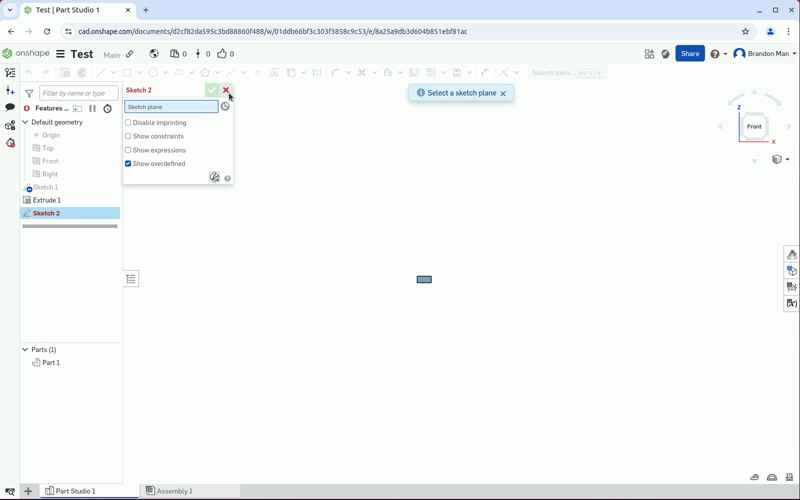
mouse_move(73, 163)
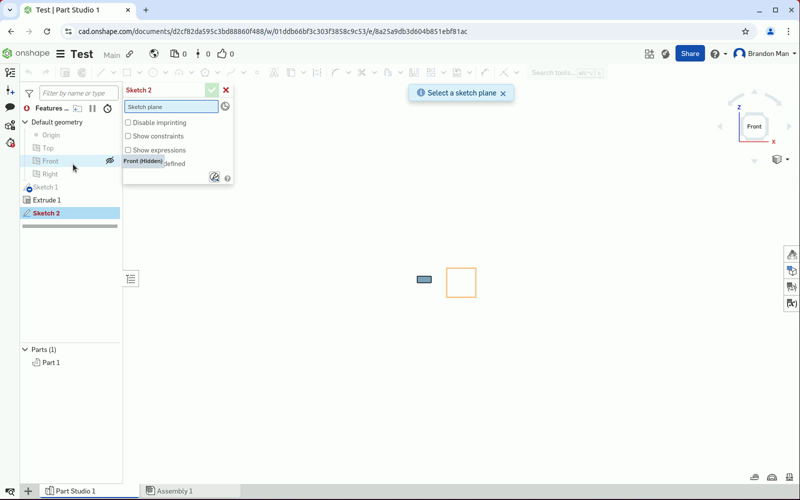
click(73, 163)
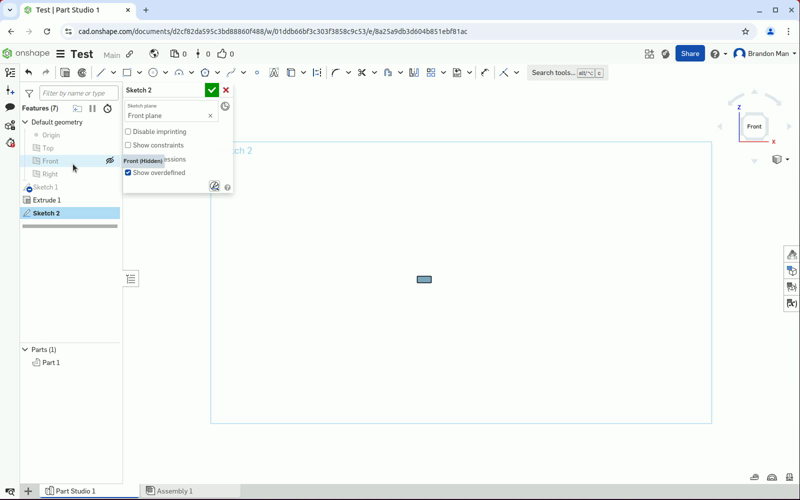
mouse_move(73, 352)
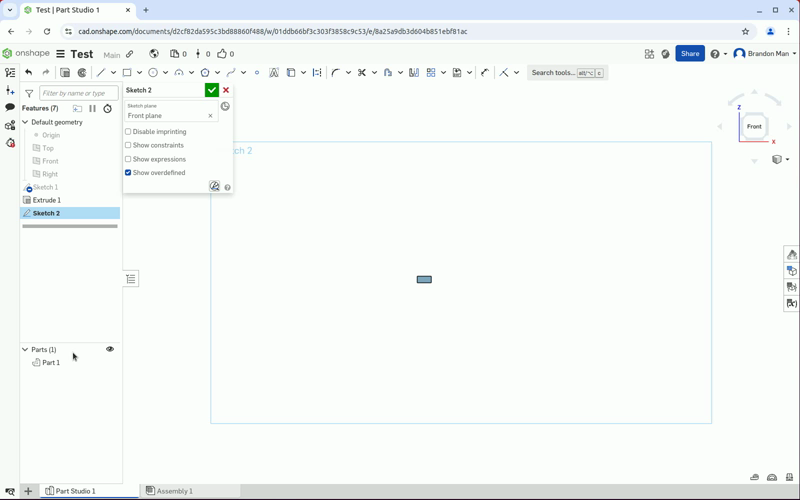
key(y)
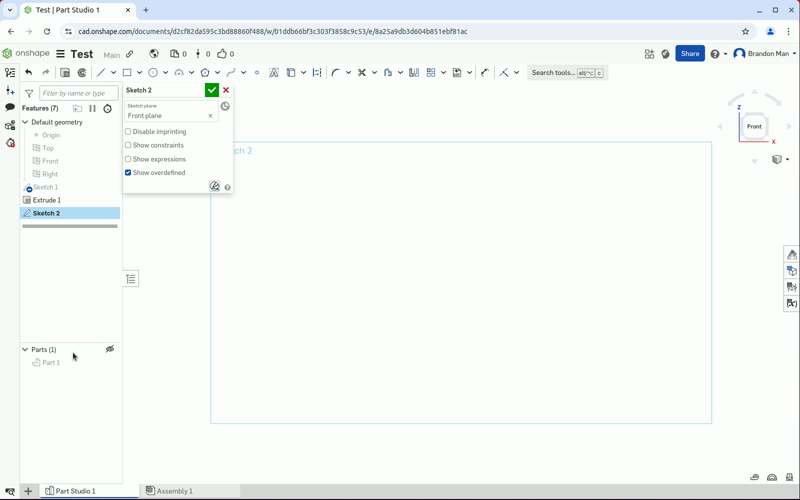
key(l)
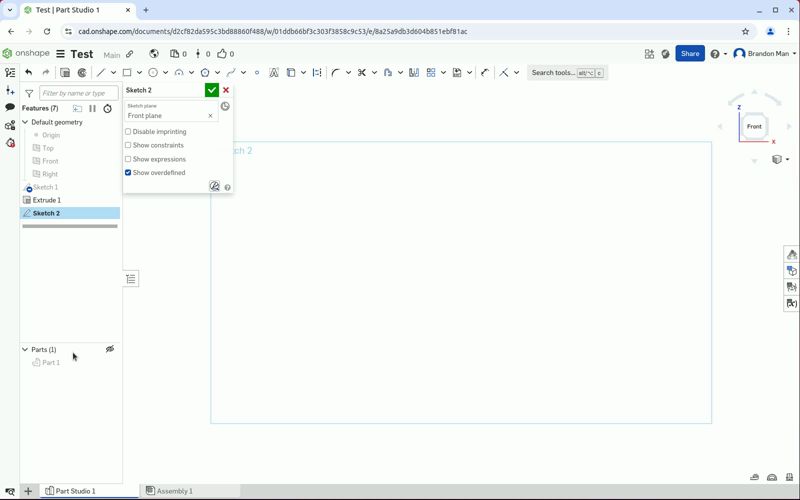
key_down(shift)
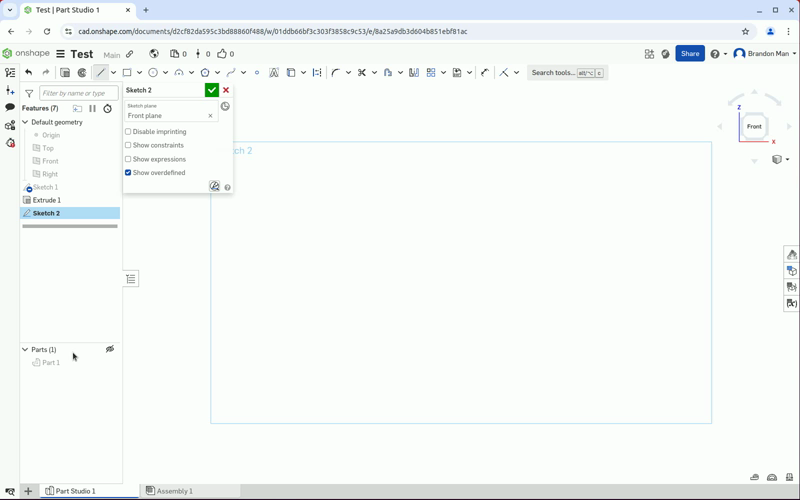
mouse_move(491, 282)
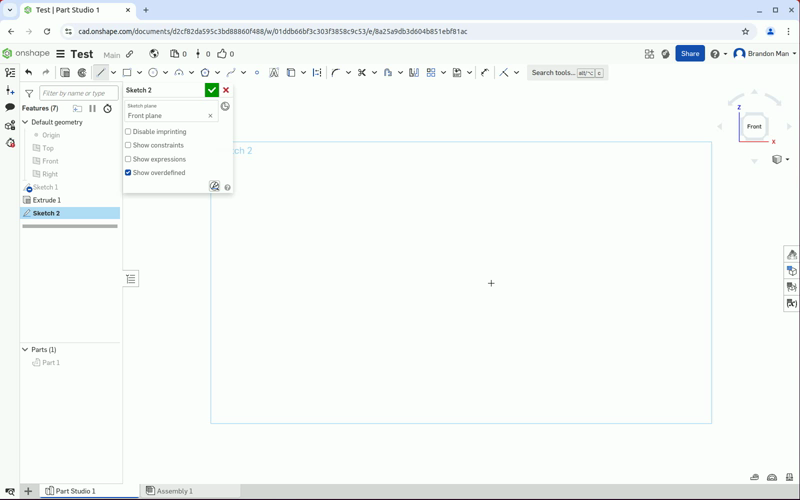
click(491, 282)
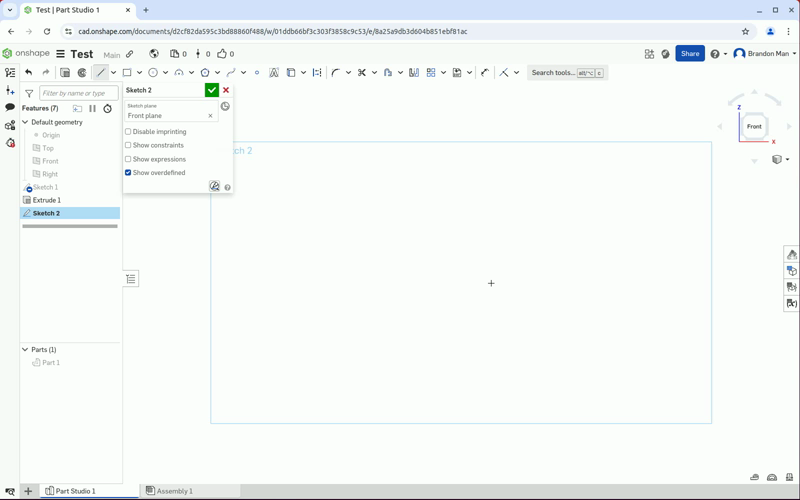
key_up(shift)
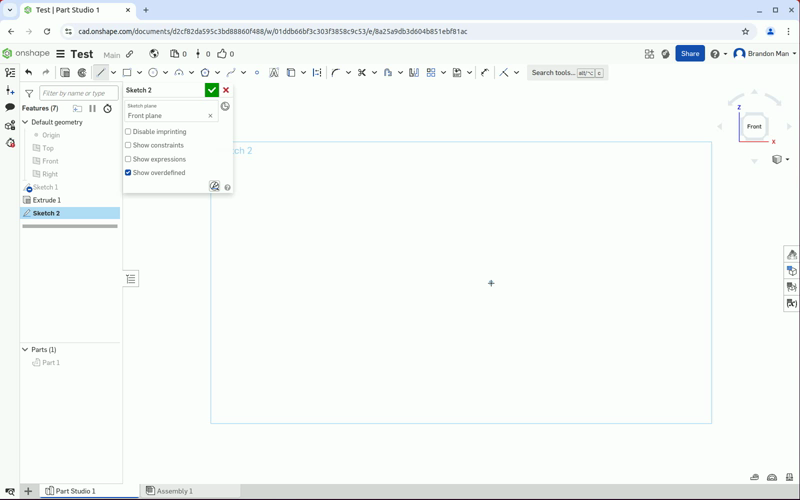
key_down(shift)
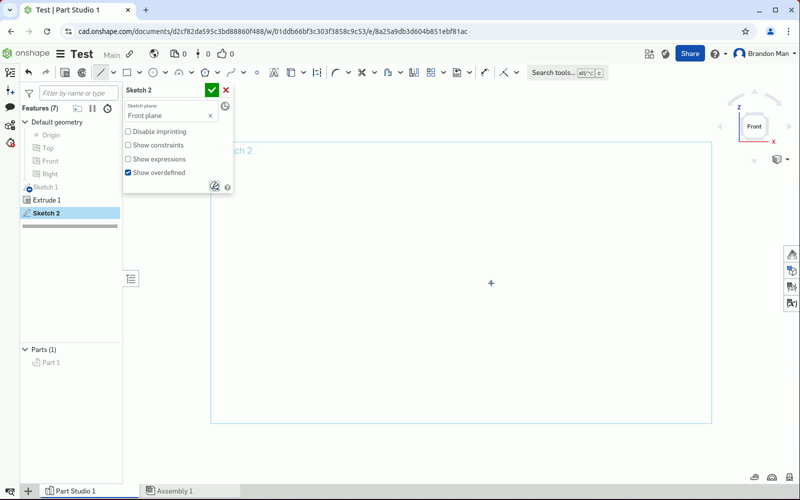
mouse_move(521, 282)
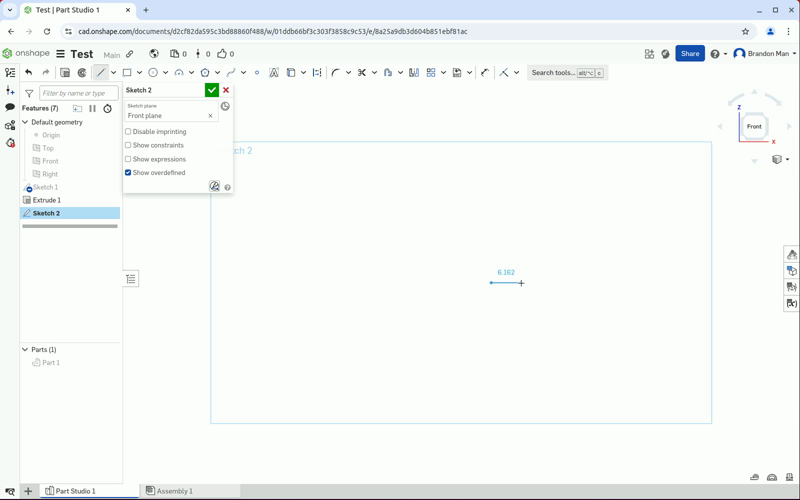
mouse_move(505, 282)
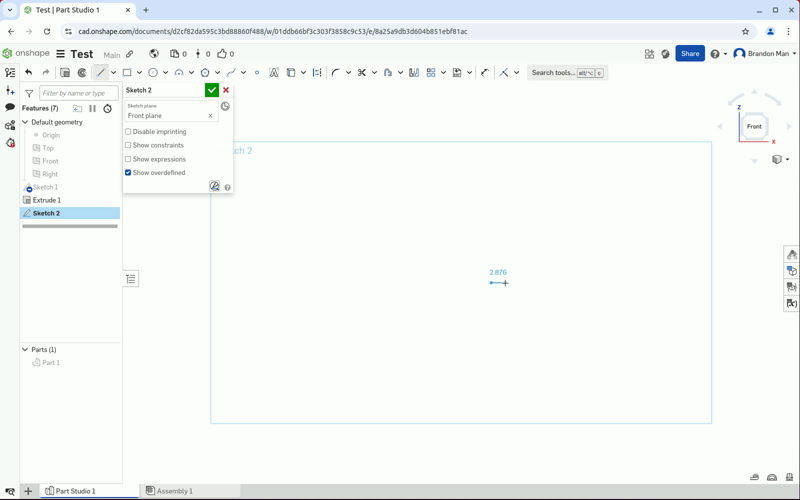
click(505, 282)
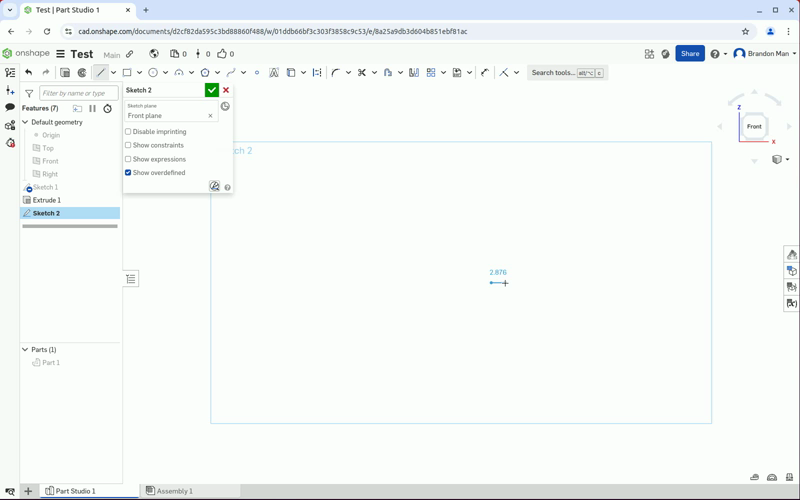
key_up(shift)
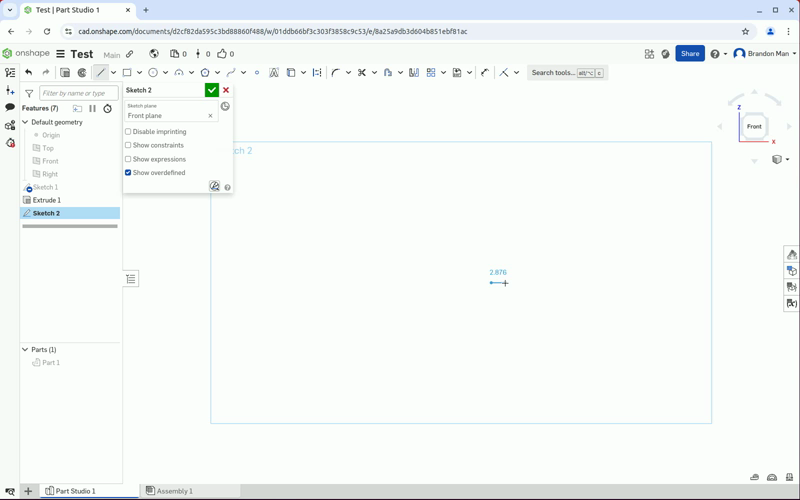
key_down(shift)
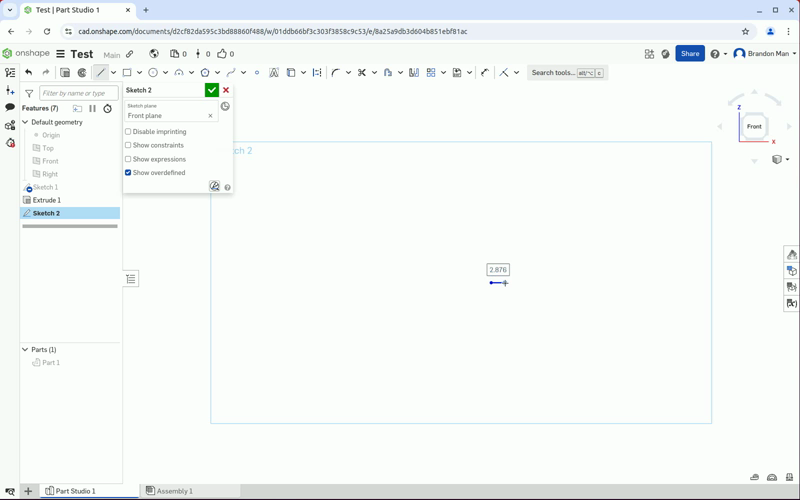
mouse_move(535, 282)
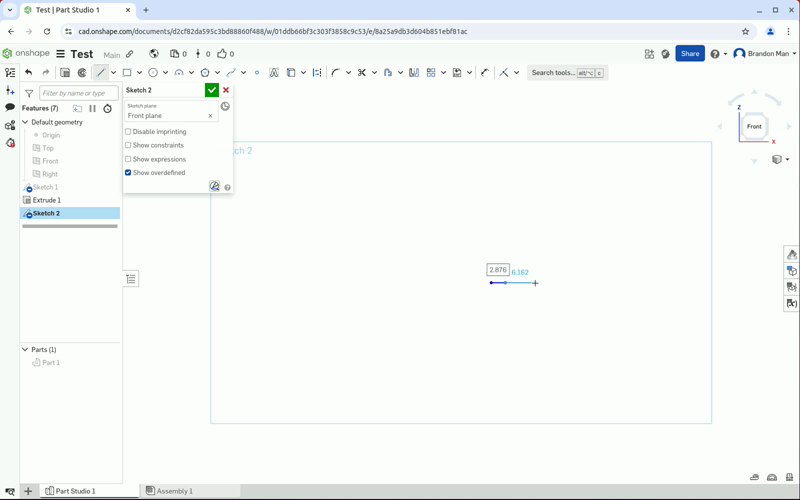
mouse_move(505, 276)
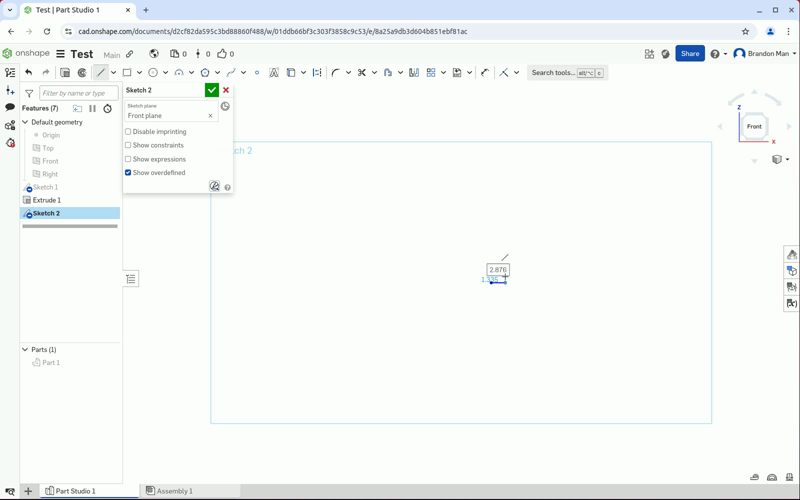
scroll(6)
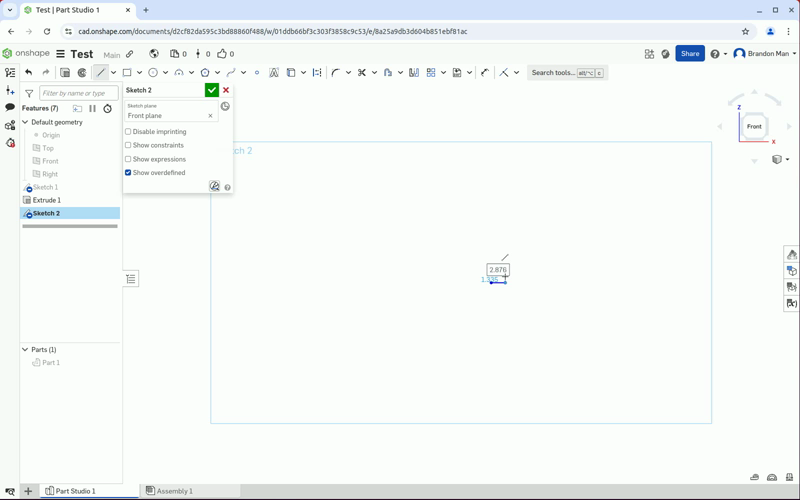
scroll(6)
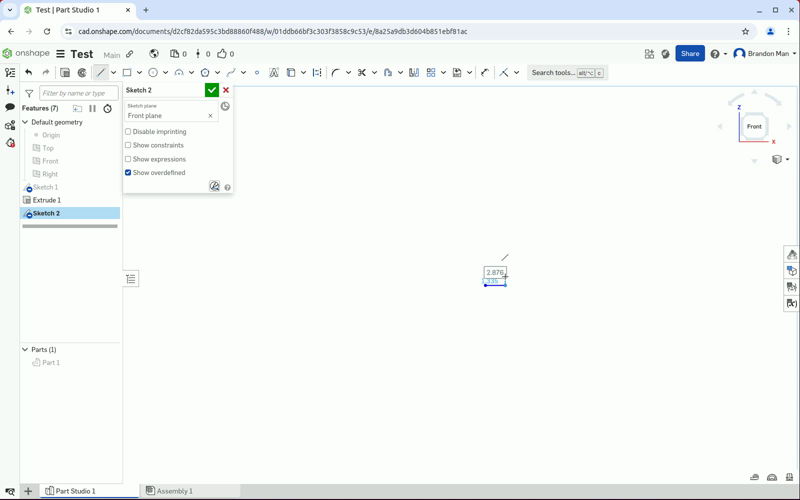
scroll(6)
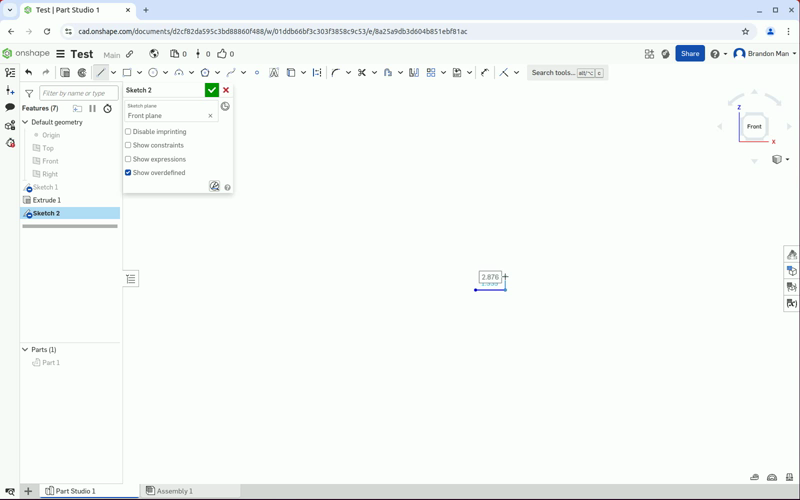
scroll(6)
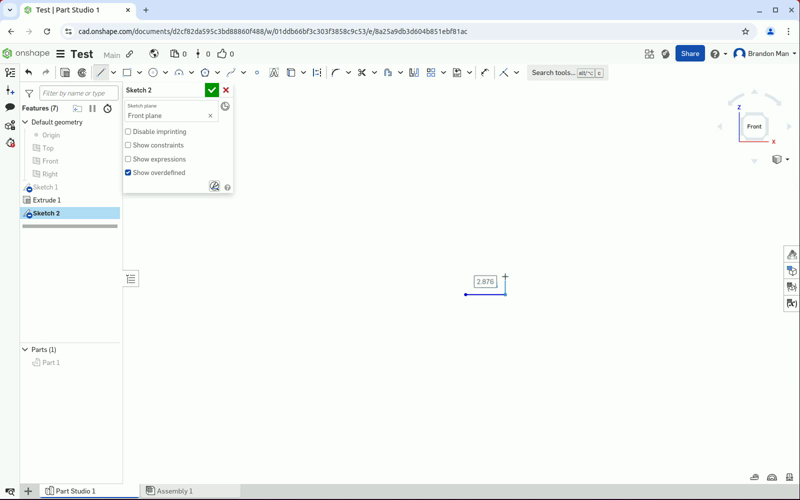
scroll(6)
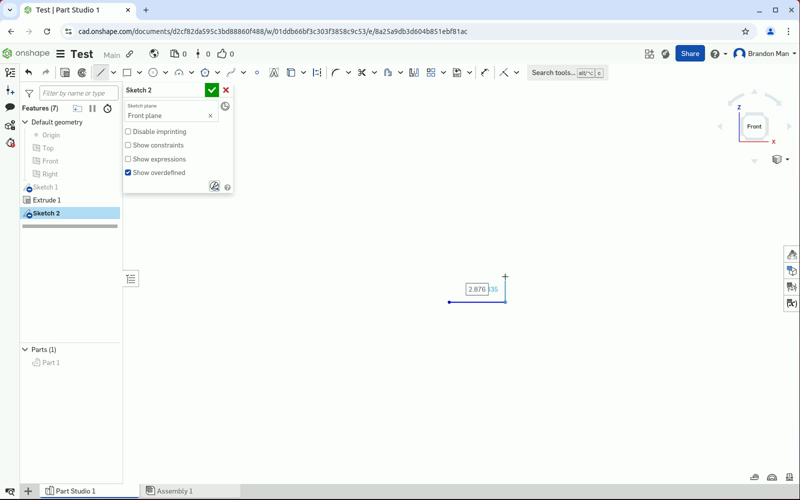
scroll(6)
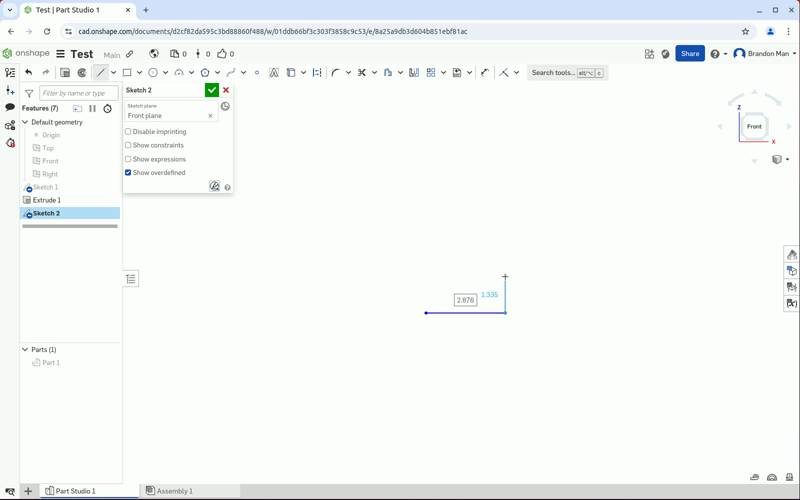
scroll(6)
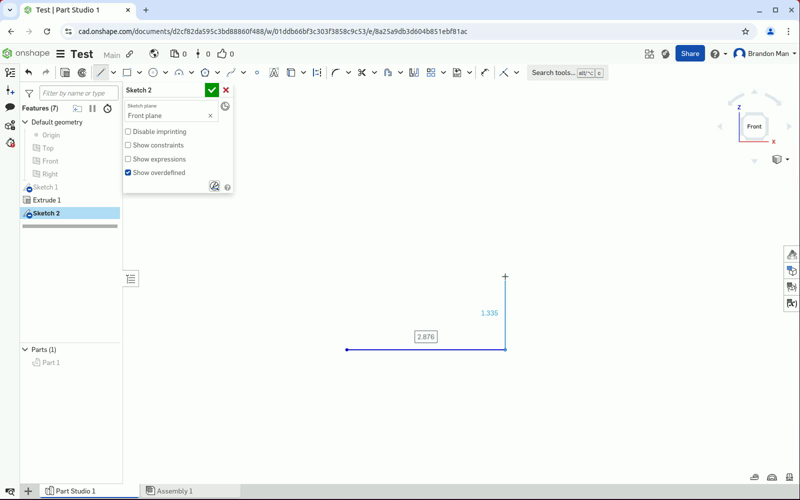
click(505, 276)
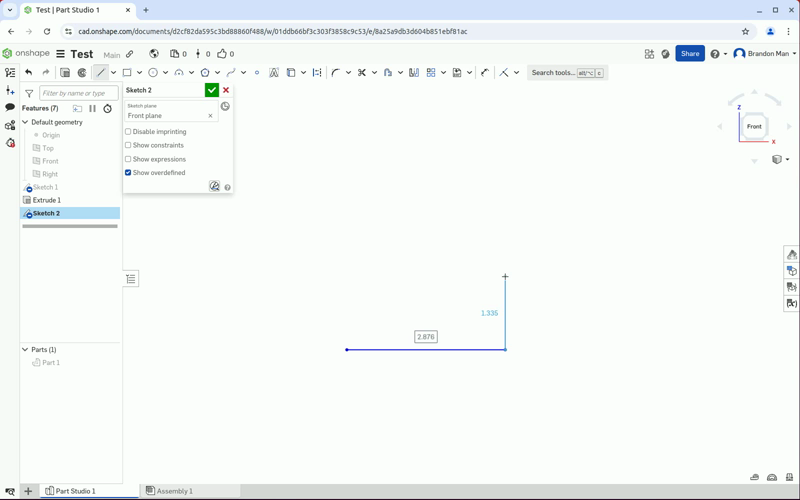
scroll(-6)
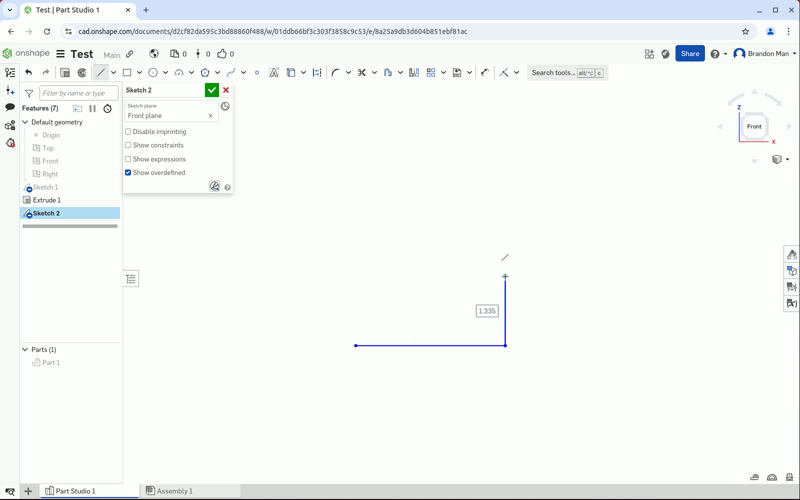
scroll(-6)
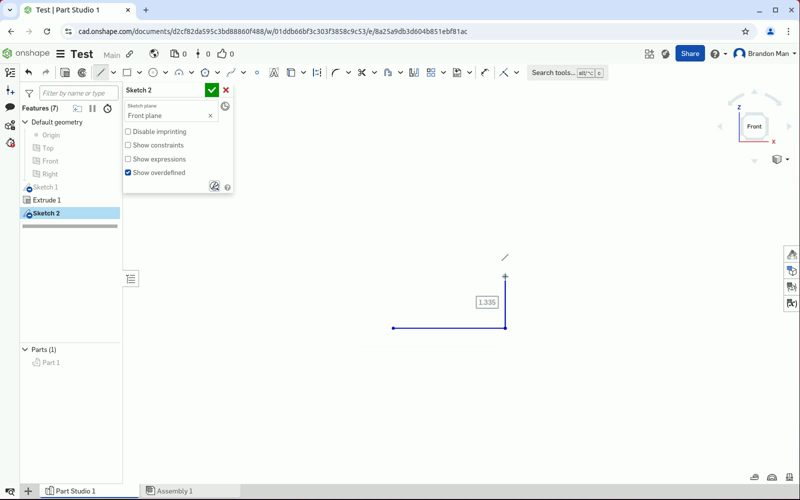
scroll(-6)
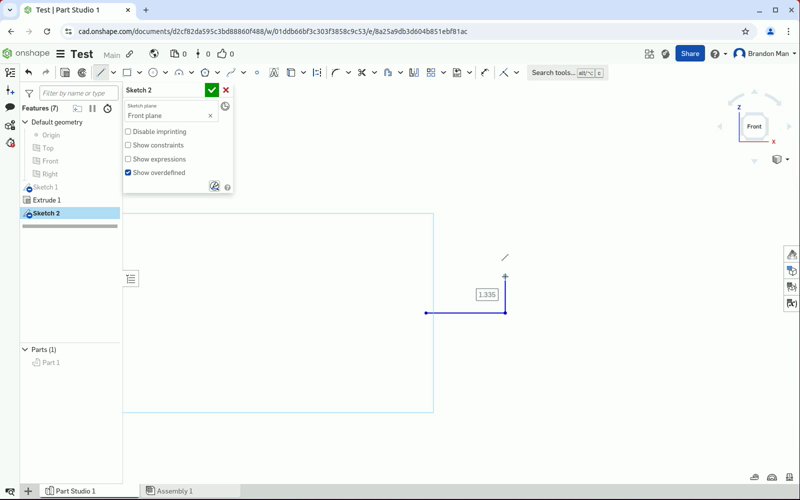
scroll(-6)
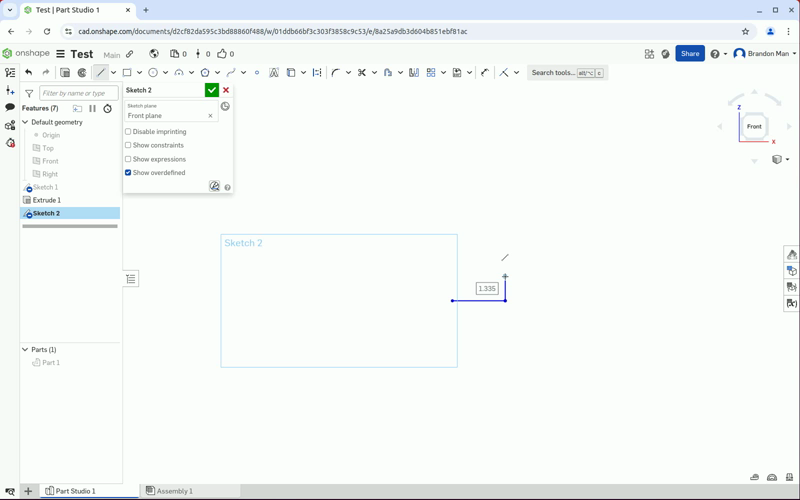
scroll(-6)
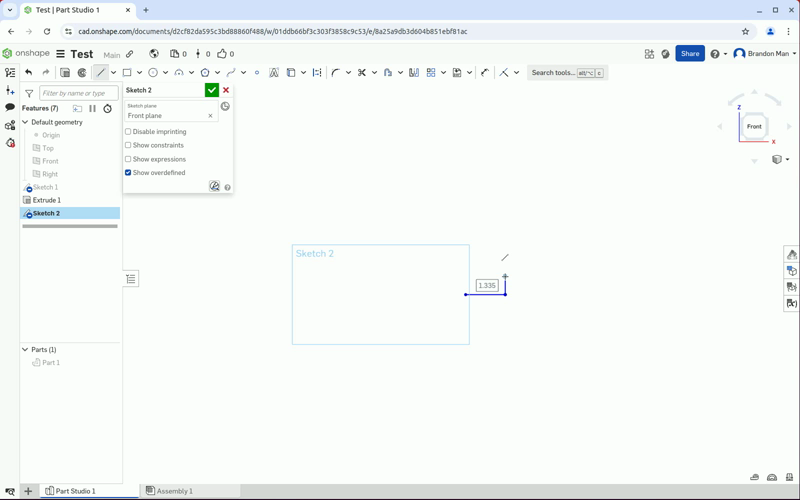
scroll(-6)
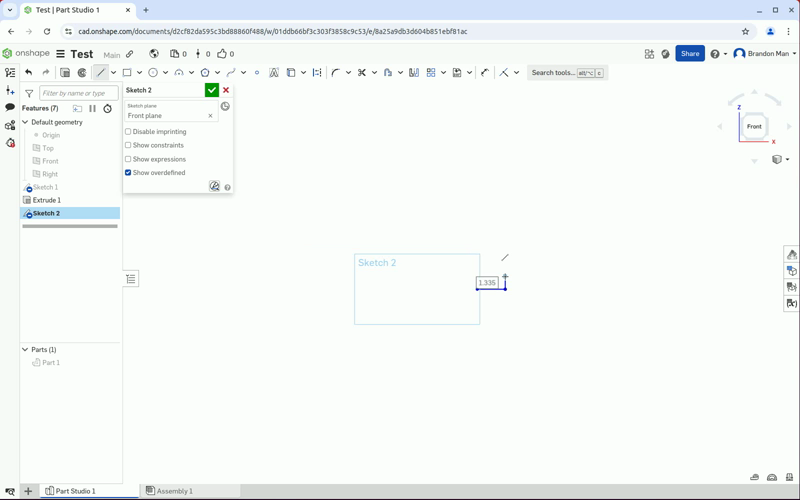
scroll(-6)
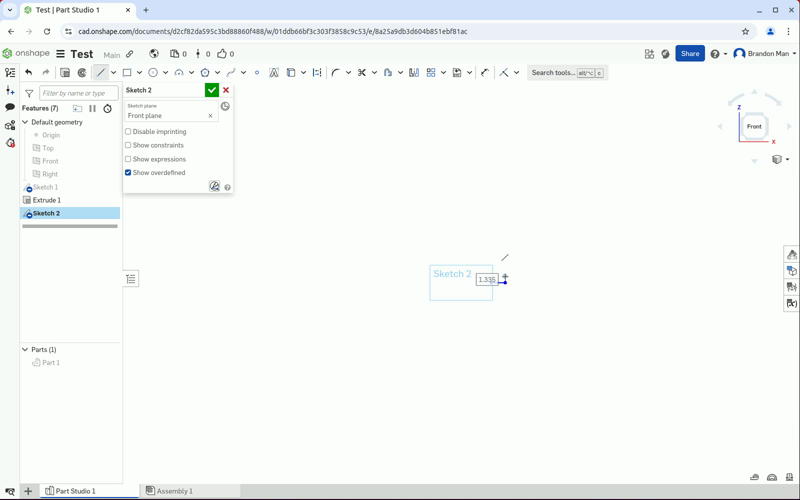
key_up(shift)
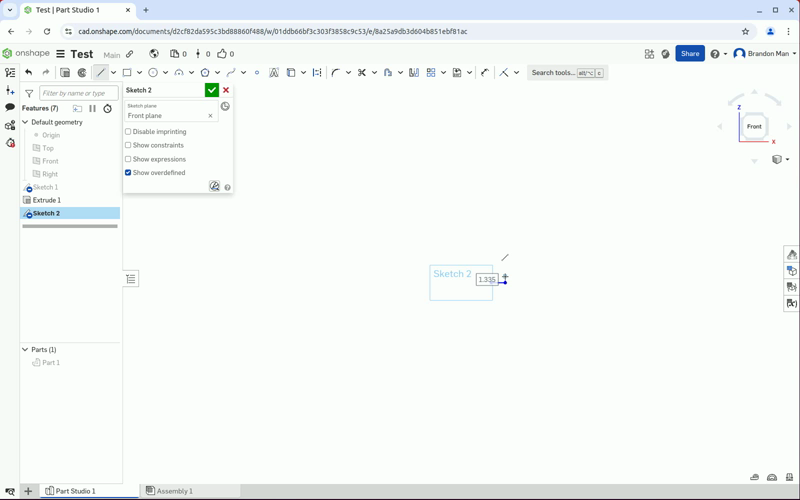
key_down(shift)
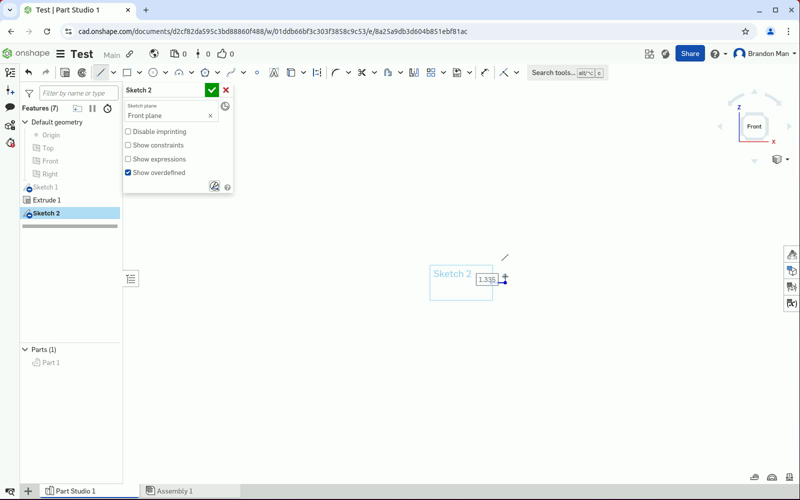
mouse_move(535, 276)
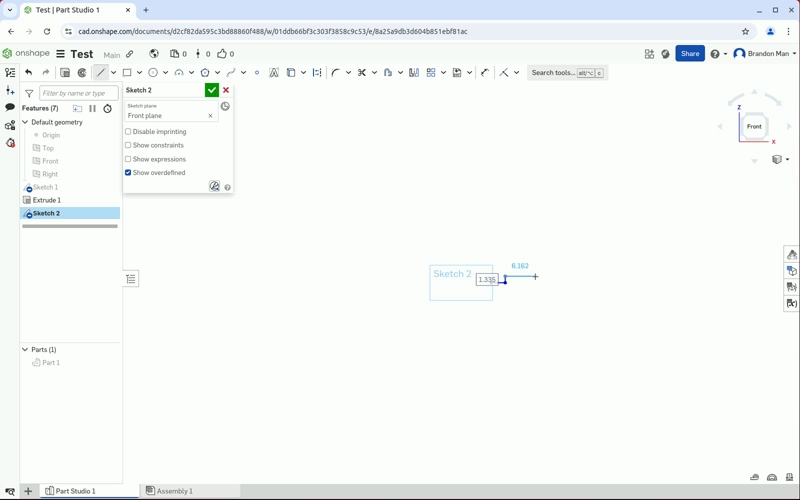
mouse_move(491, 276)
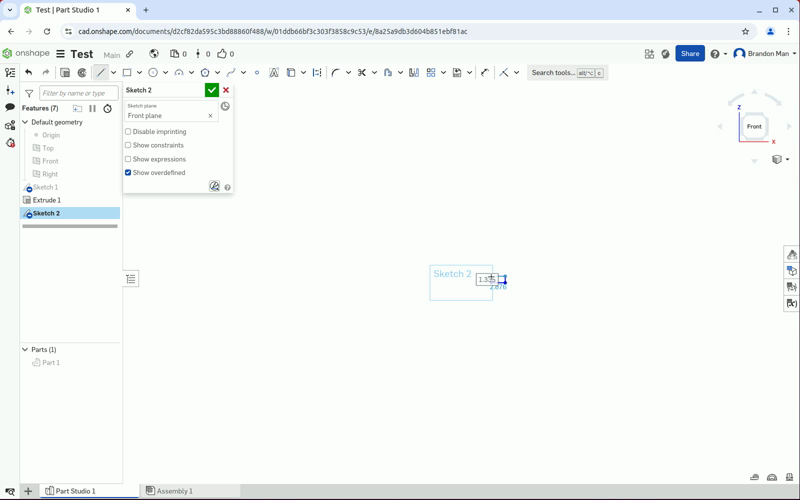
click(491, 276)
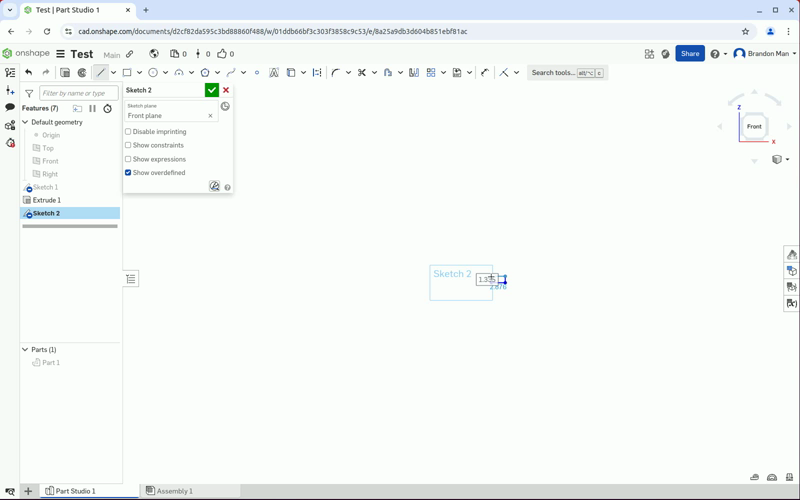
key_up(shift)
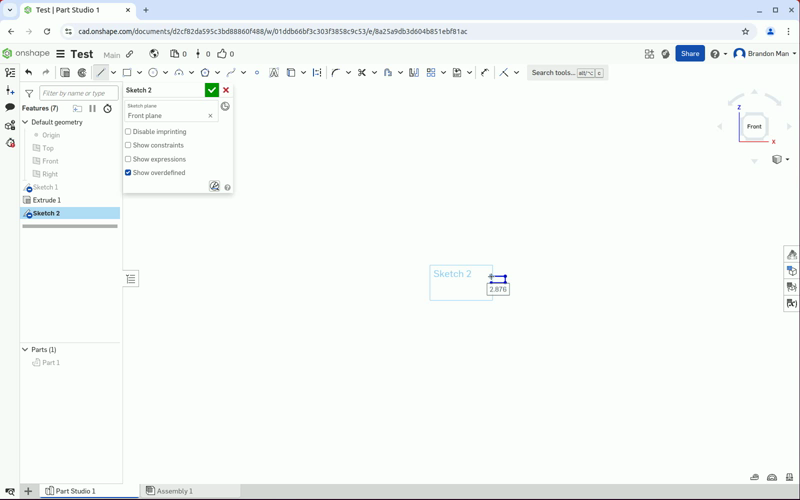
mouse_move(521, 276)
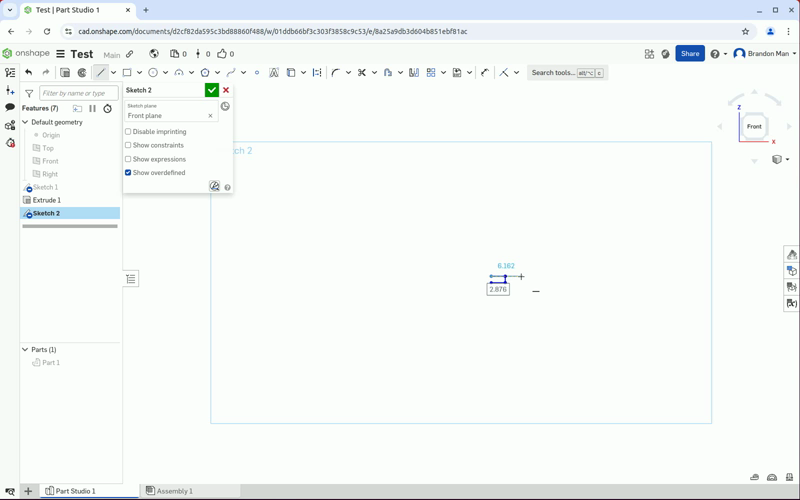
key_down(shift)
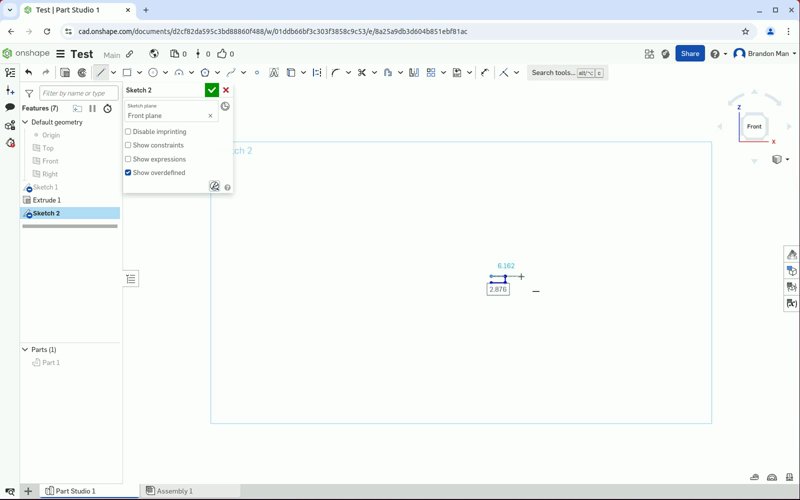
mouse_move(491, 282)
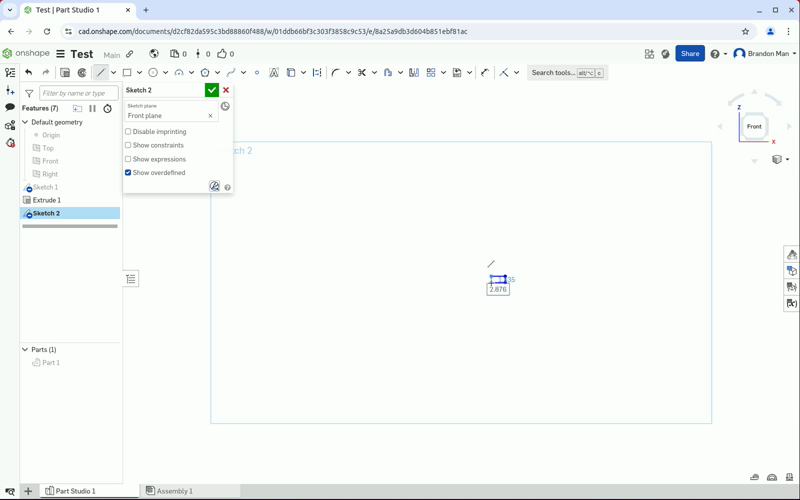
scroll(6)
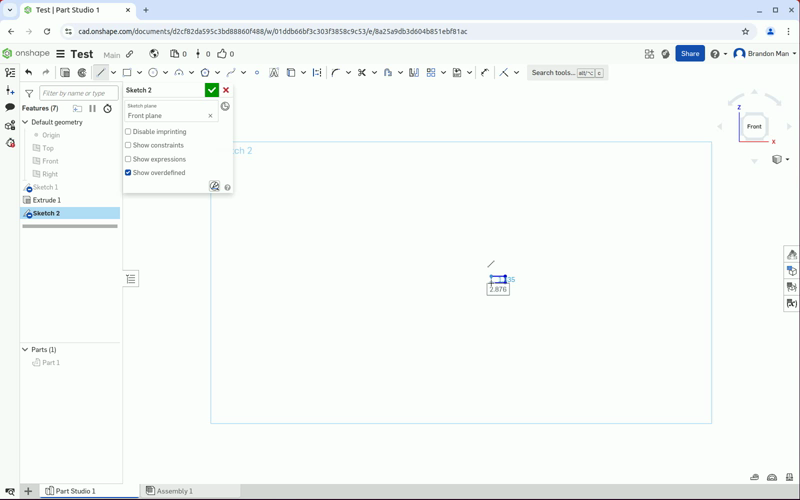
scroll(6)
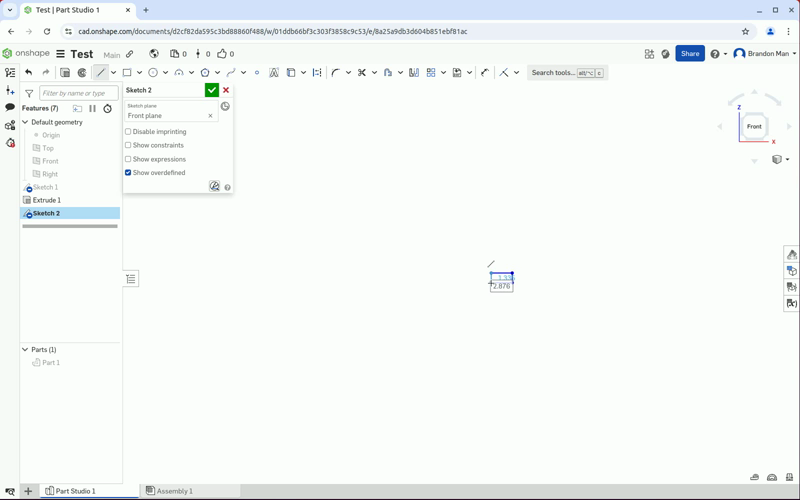
scroll(6)
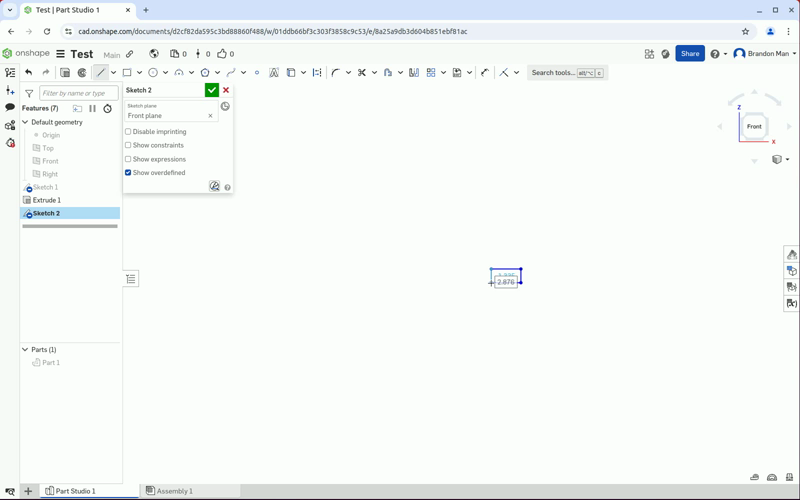
scroll(6)
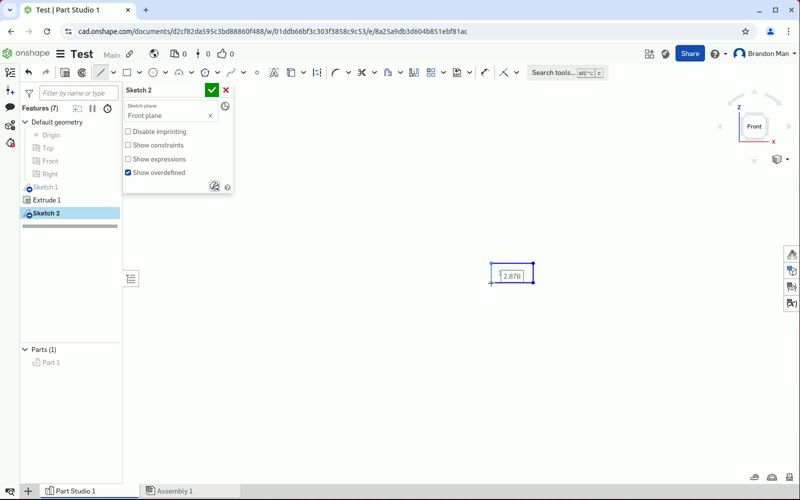
scroll(6)
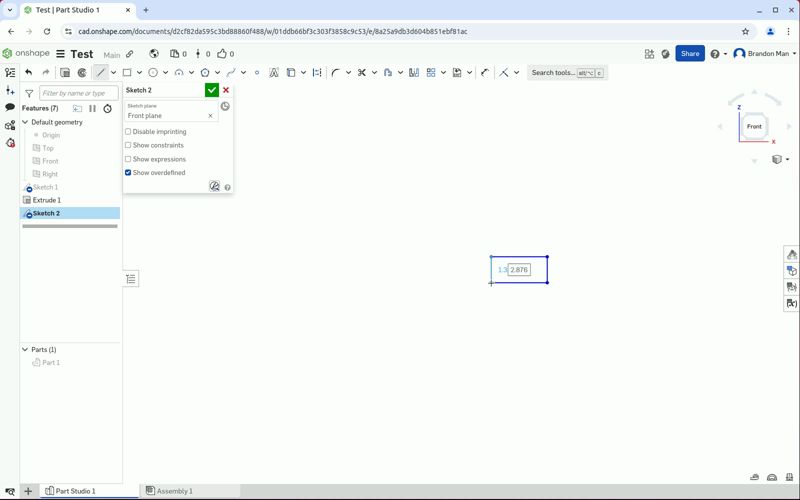
scroll(6)
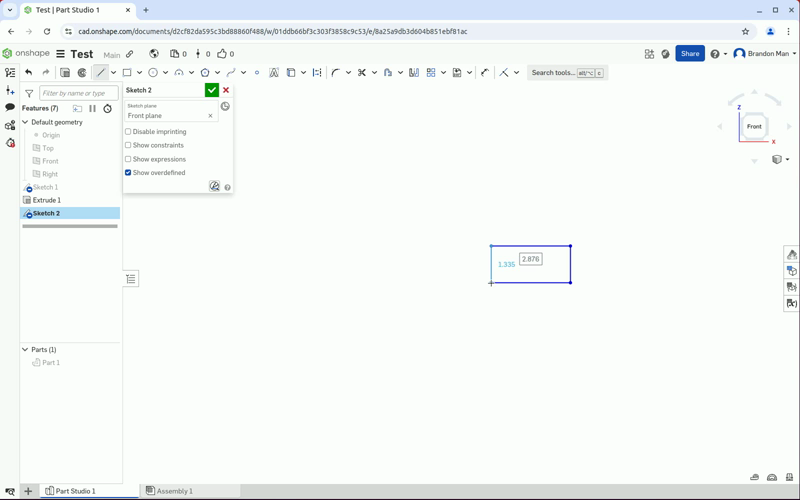
scroll(6)
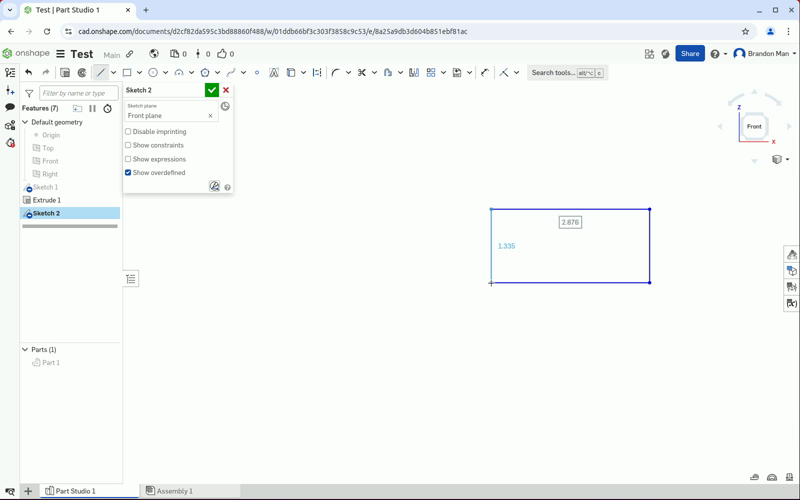
key_up(shift)
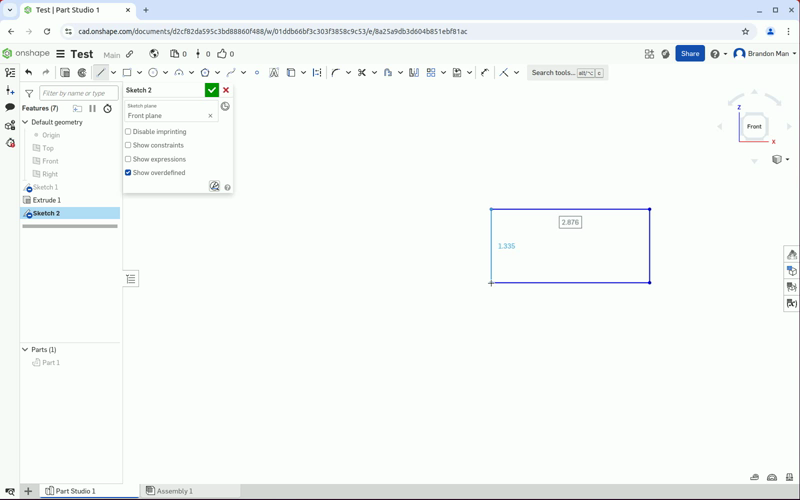
click(491, 282)
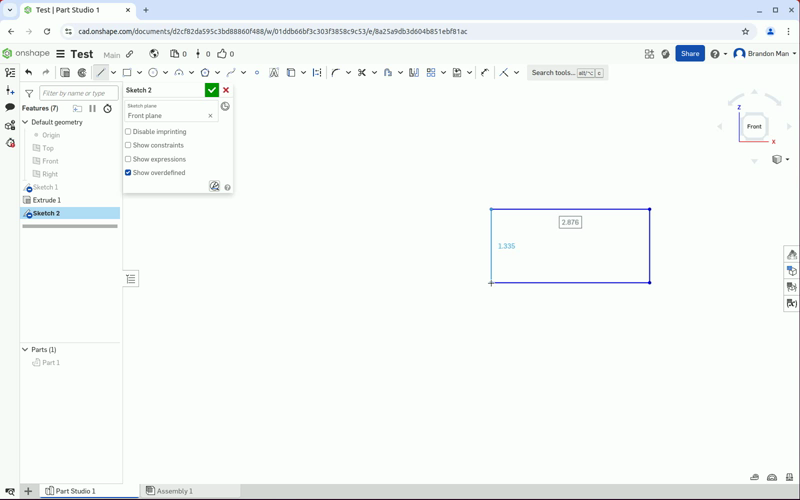
scroll(-6)
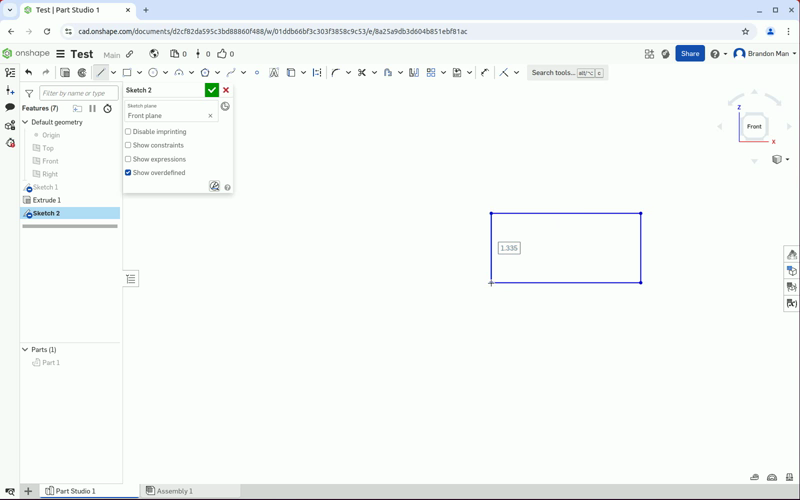
scroll(-6)
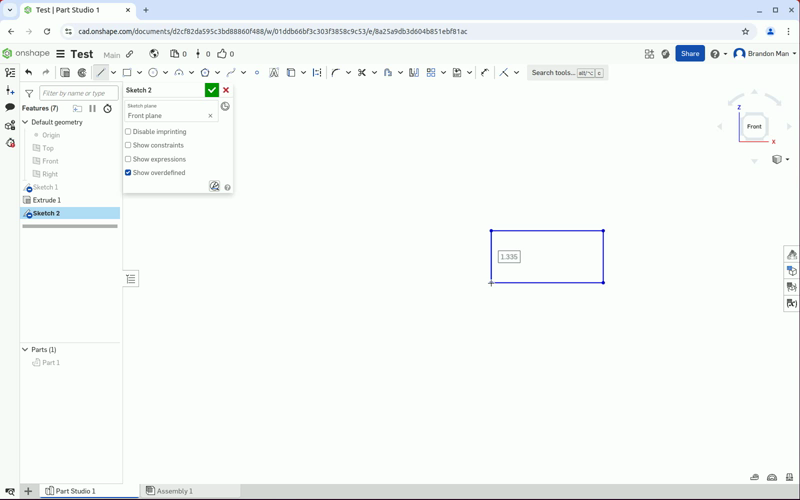
scroll(-6)
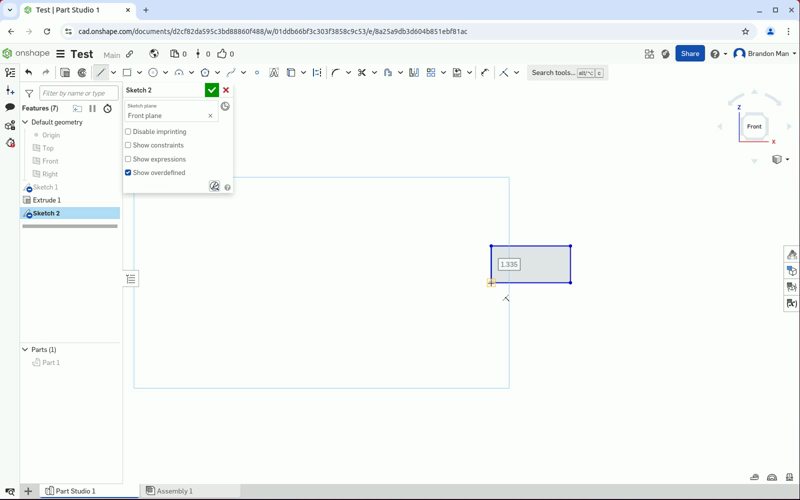
scroll(-6)
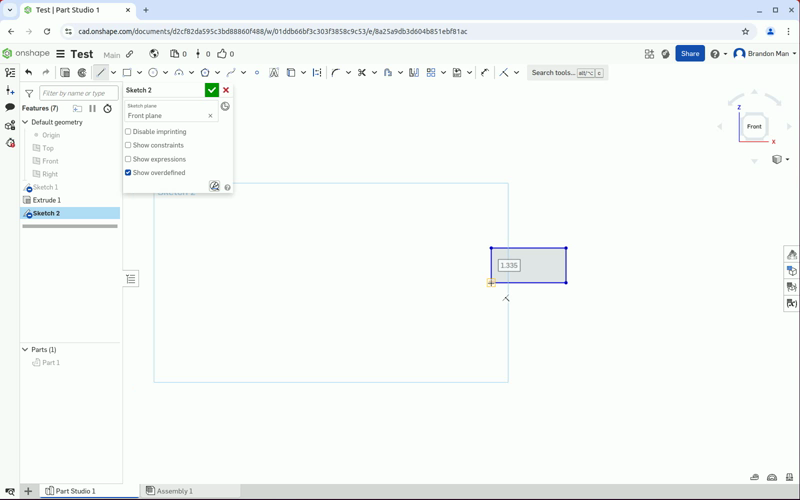
scroll(-6)
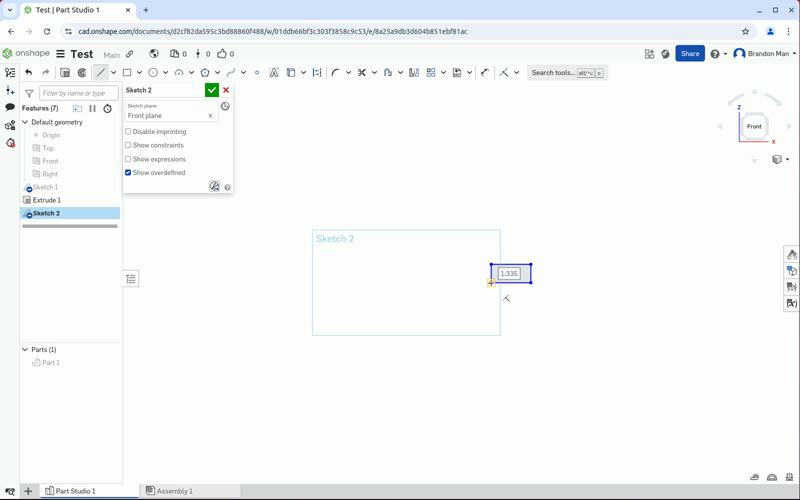
scroll(-6)
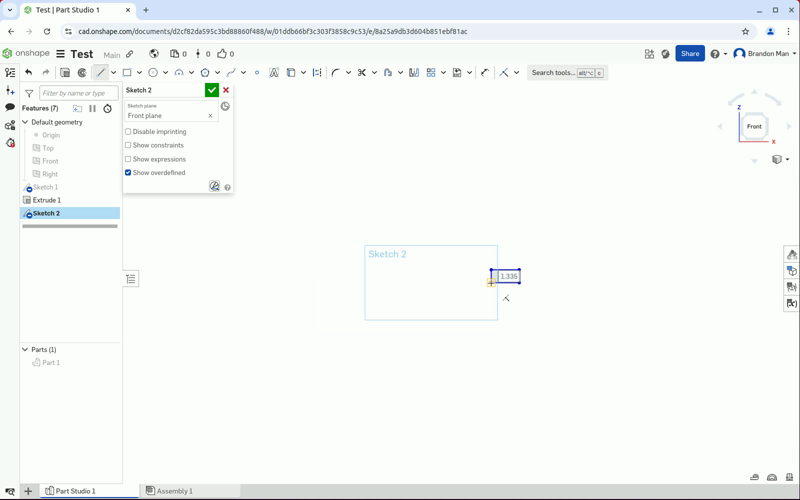
scroll(-6)
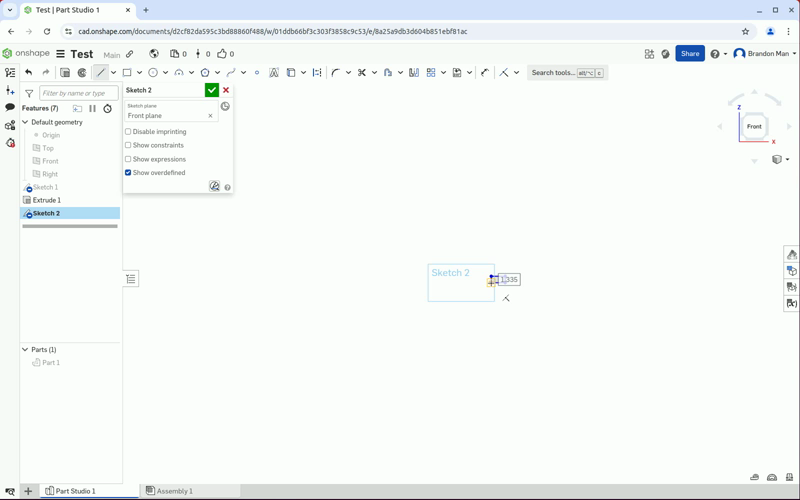
key(esc)
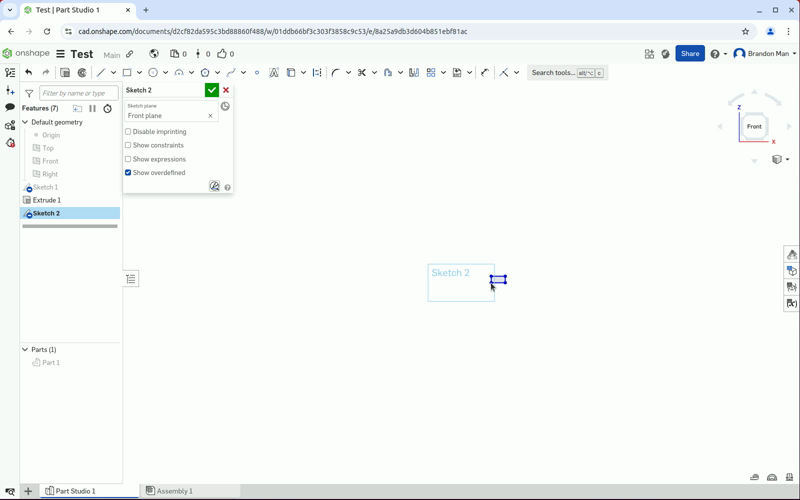
mouse_move(503, 279)
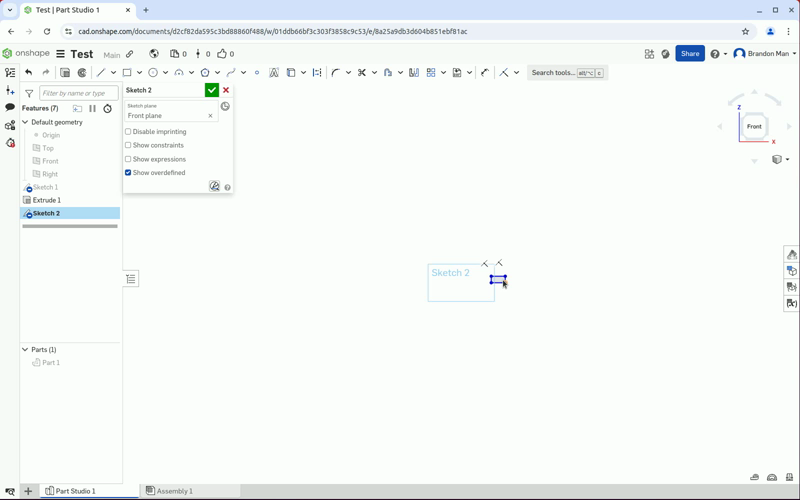
scroll(6)
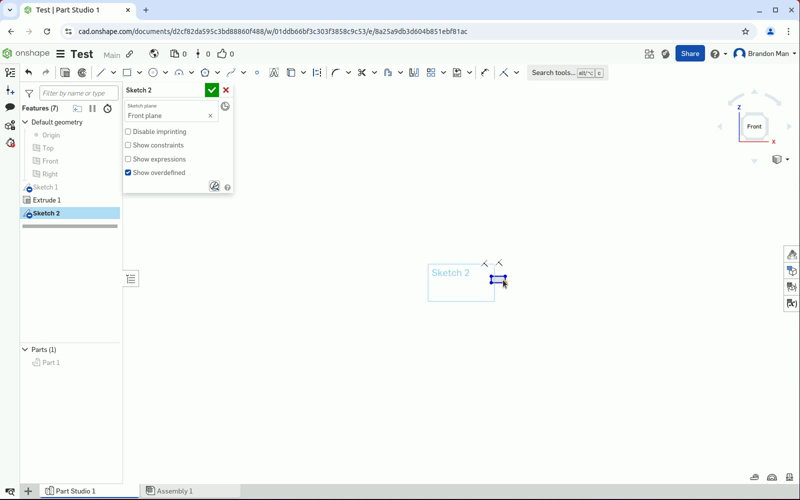
scroll(6)
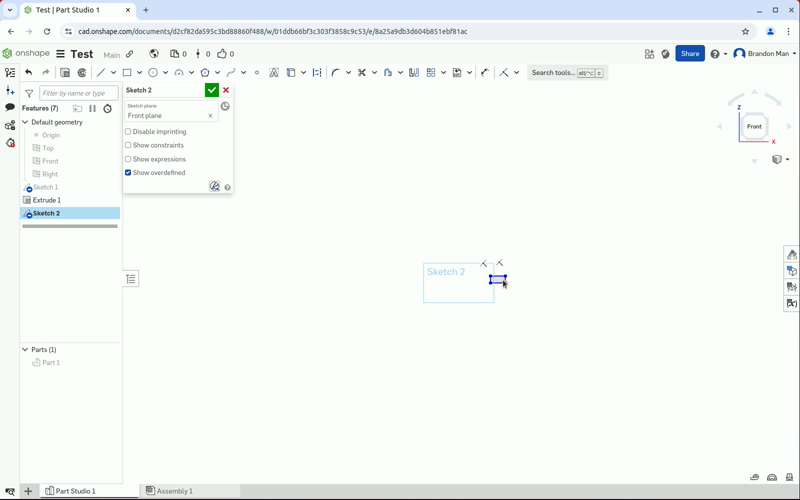
scroll(6)
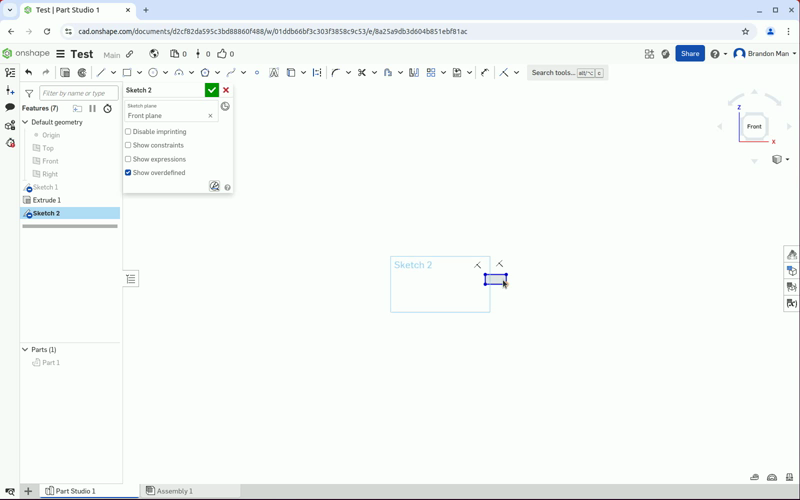
scroll(6)
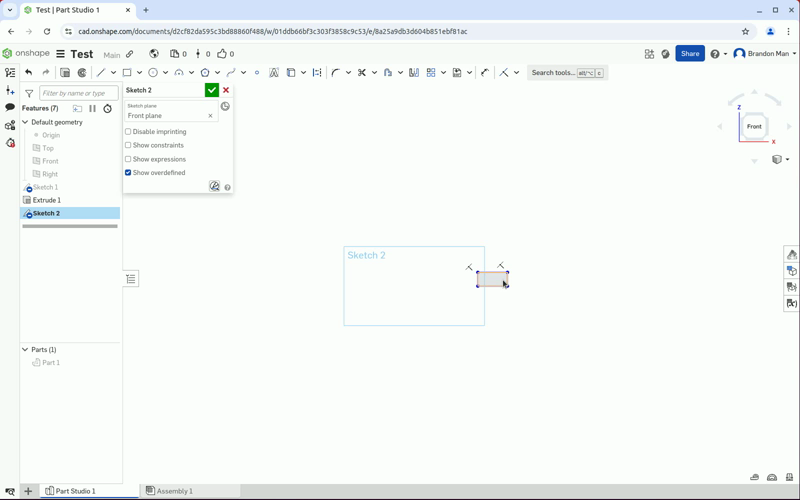
scroll(6)
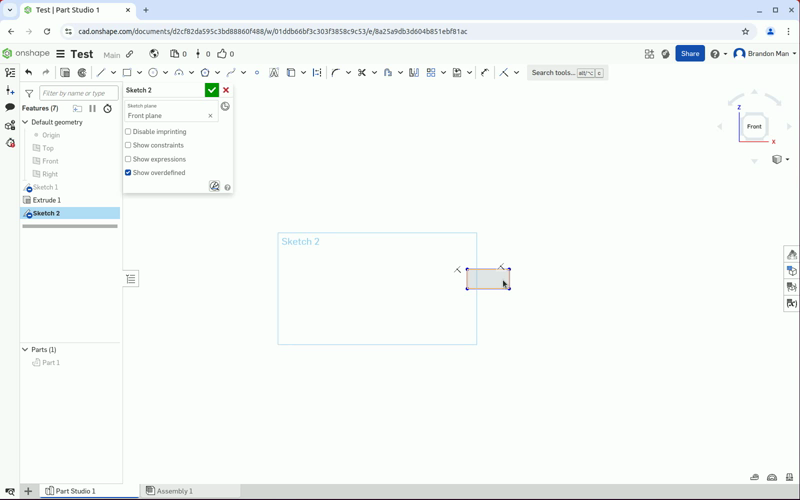
scroll(6)
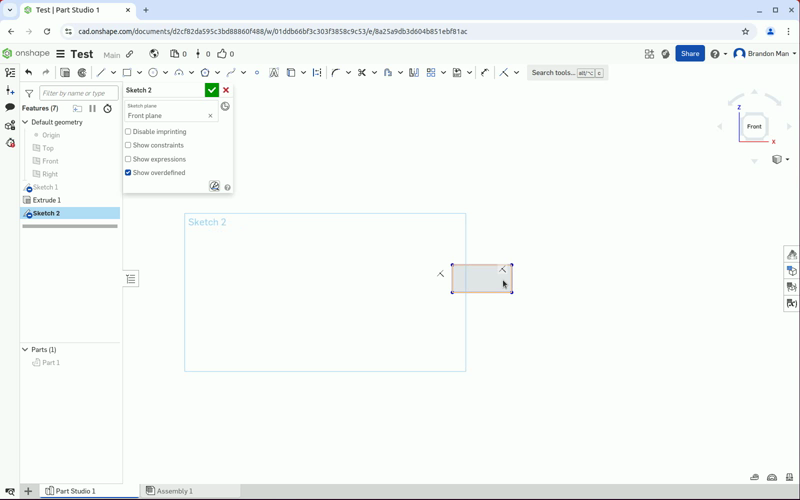
scroll(6)
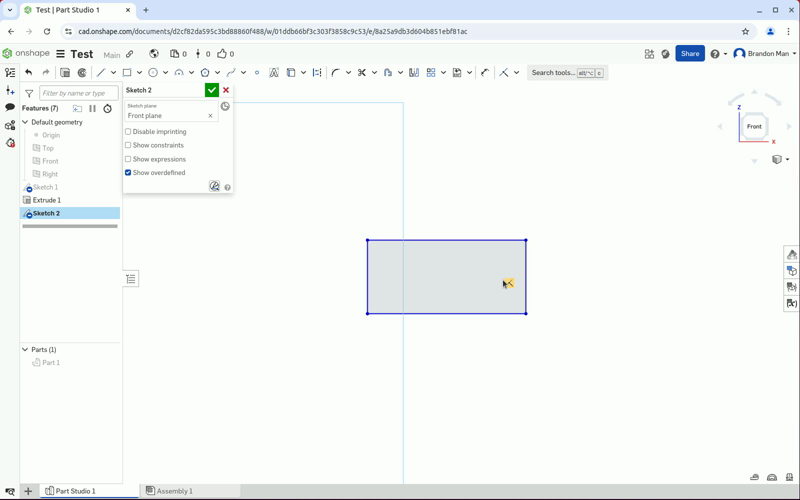
click(503, 279)
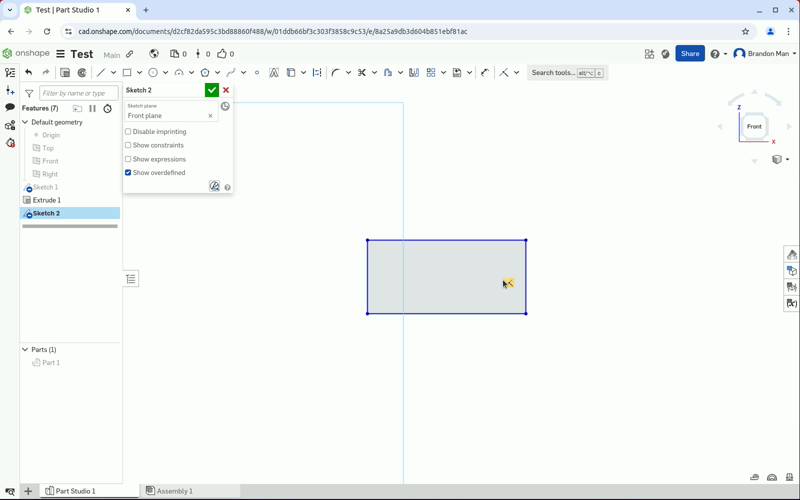
scroll(-6)
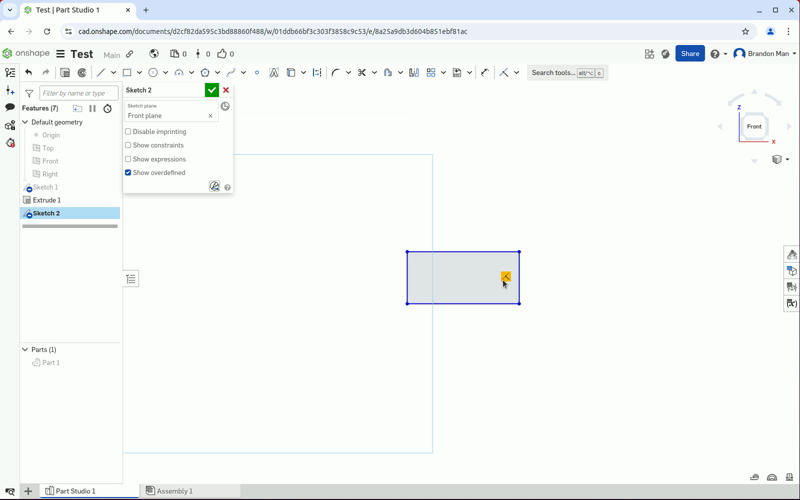
scroll(-6)
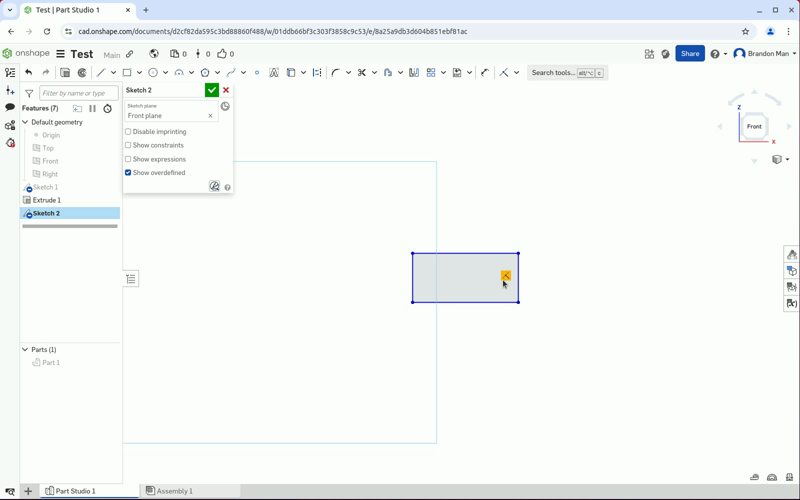
scroll(-6)
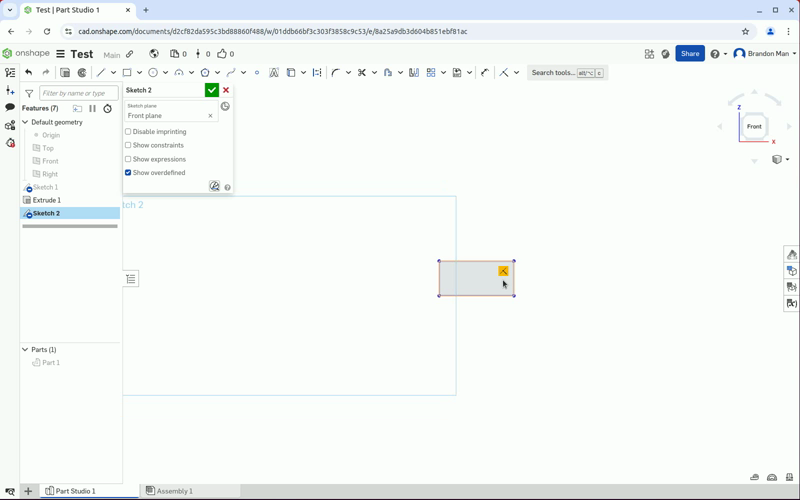
scroll(-6)
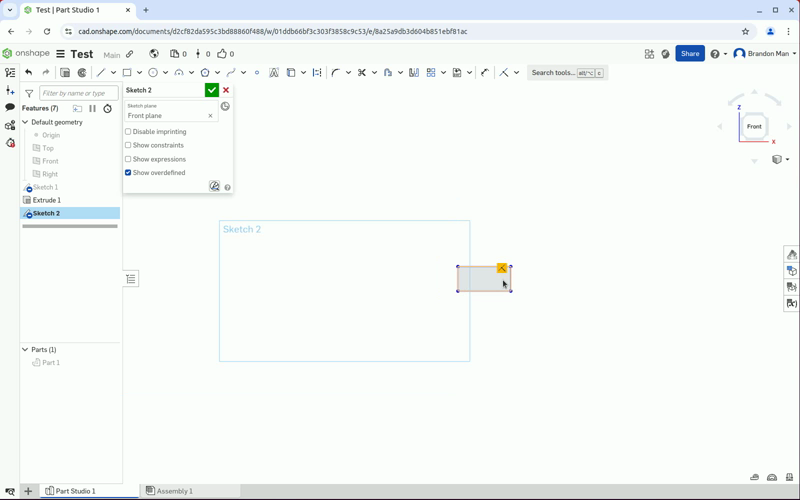
scroll(-6)
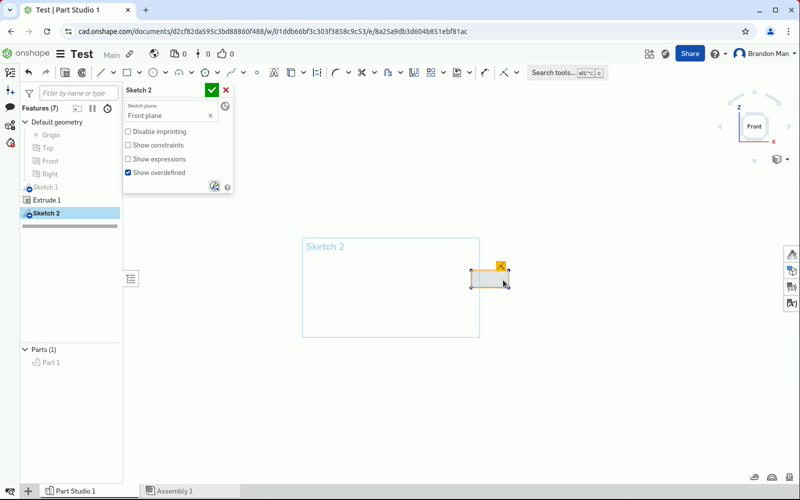
scroll(-6)
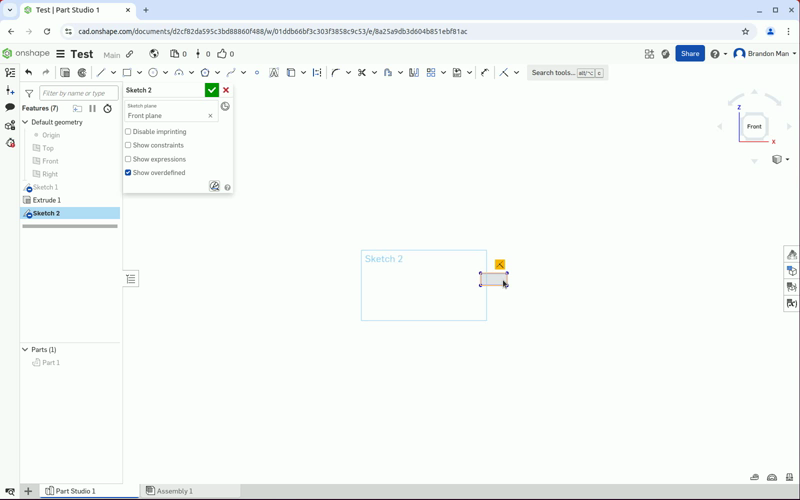
scroll(-6)
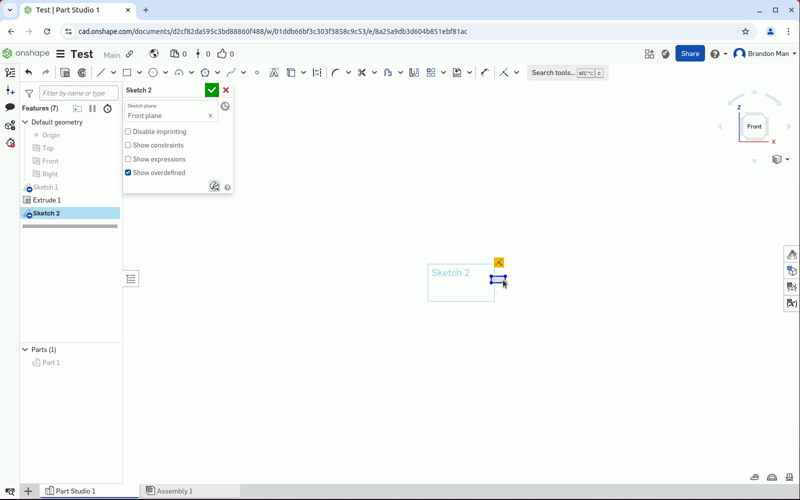
mouse_move(73, 352)
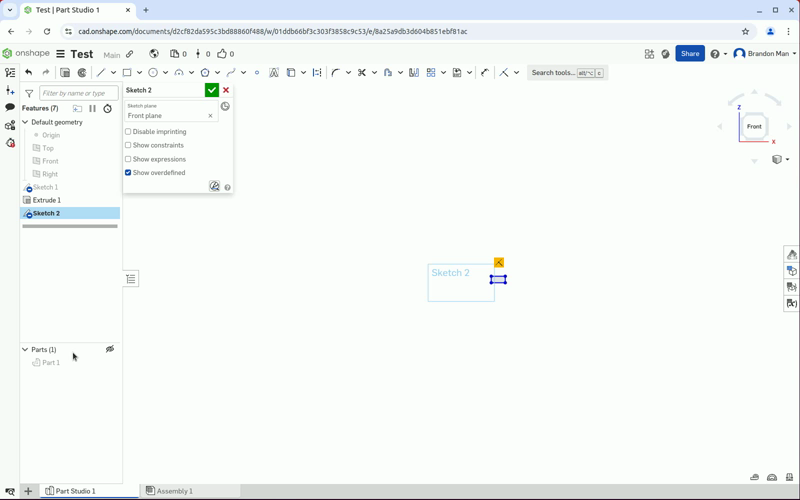
key(shift+y)
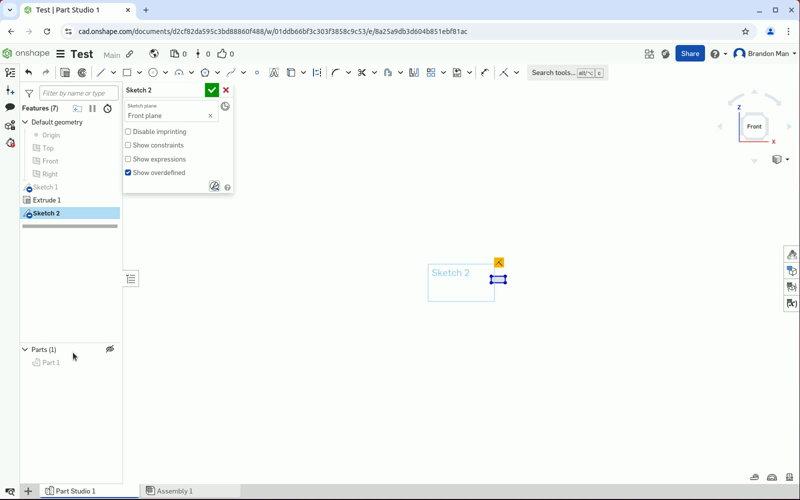
key(shift+e)
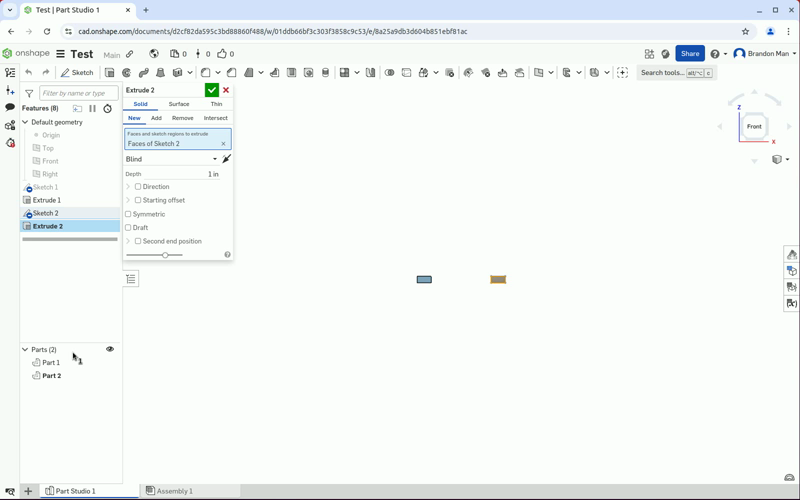
mouse_move(143, 106)
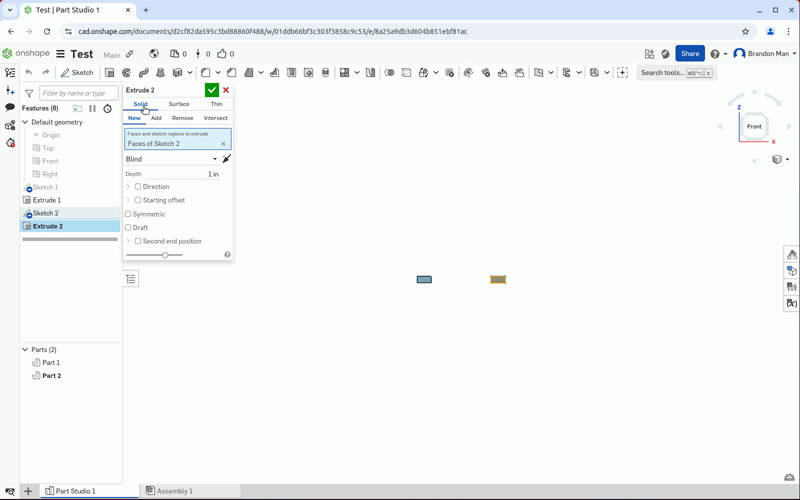
click(143, 106)
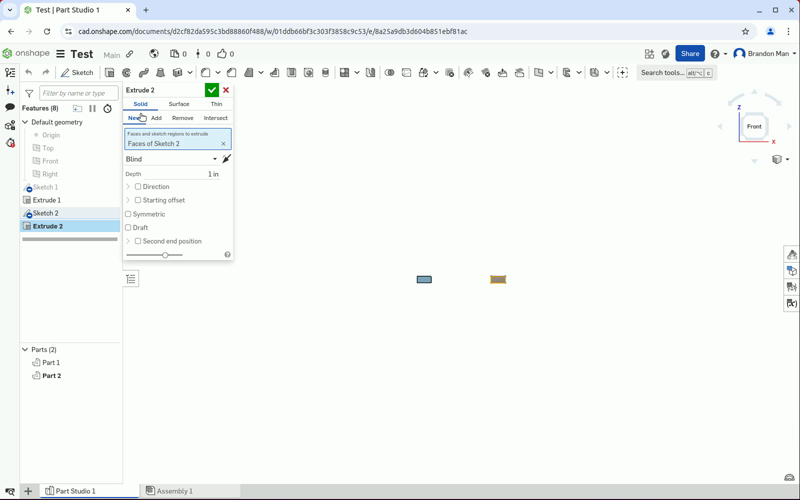
mouse_move(137, 120)
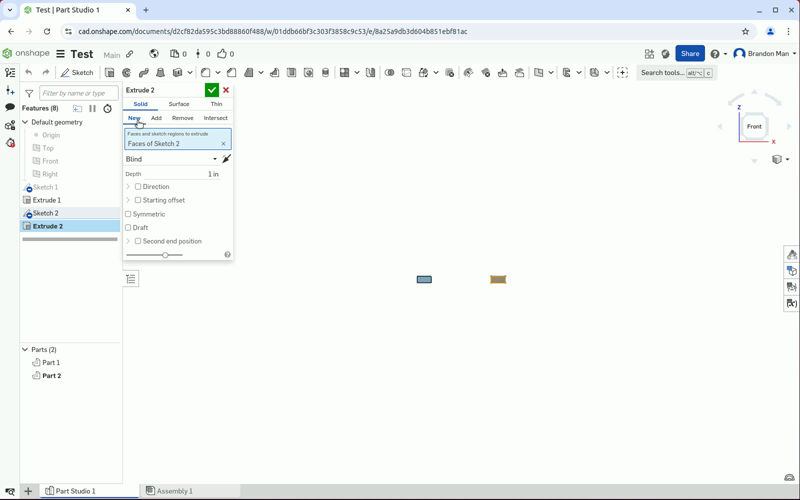
click(137, 120)
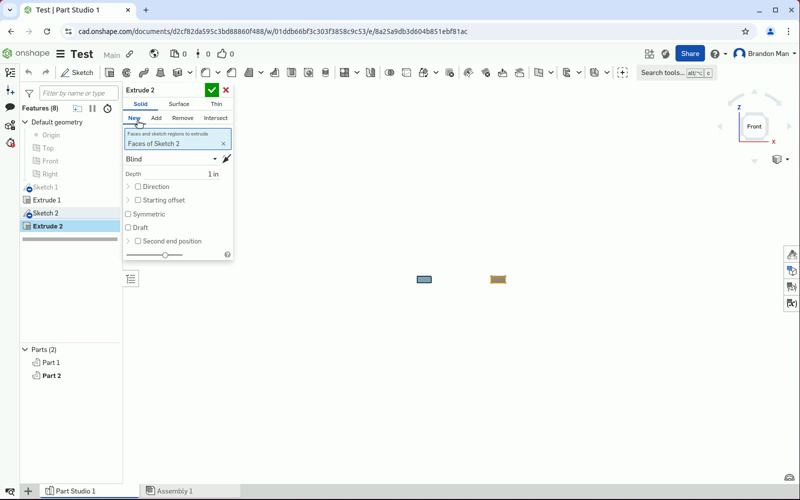
key(tab, 4)
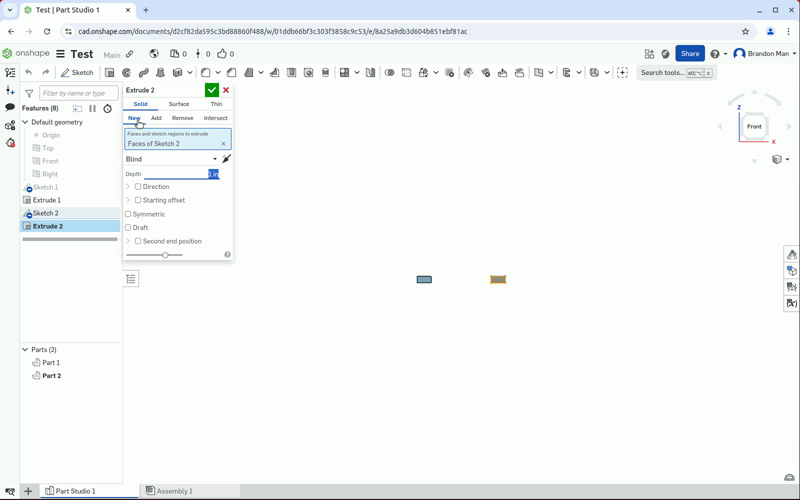
text(1.444)
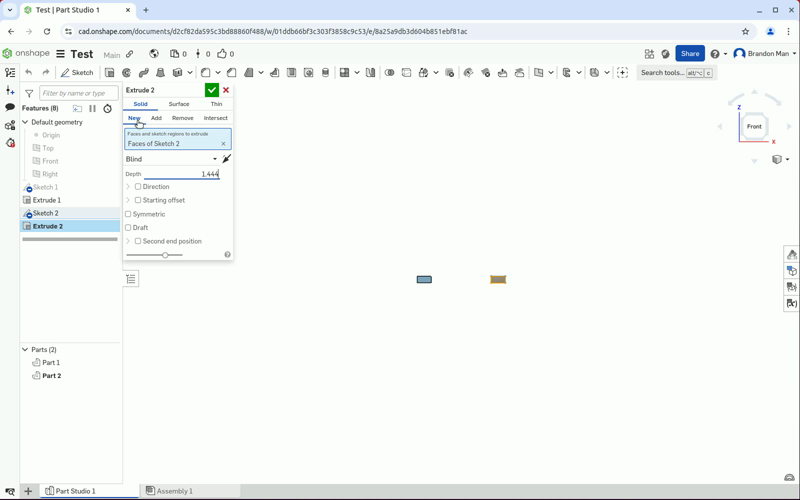
key(enter)
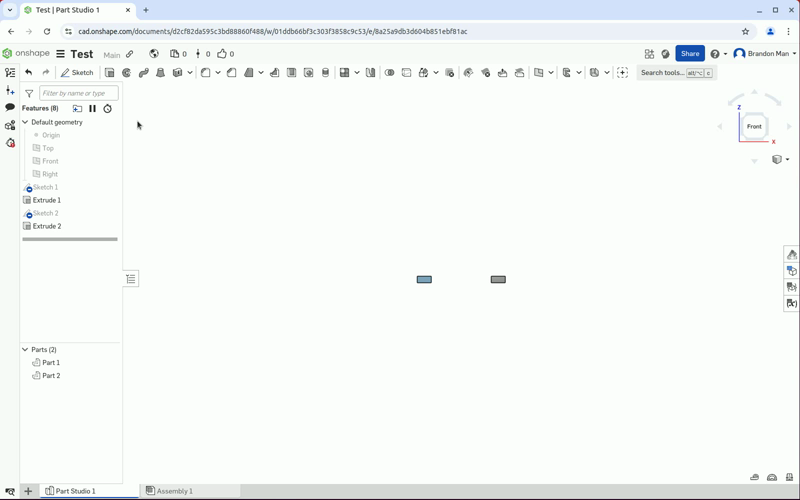
key(shift+h)
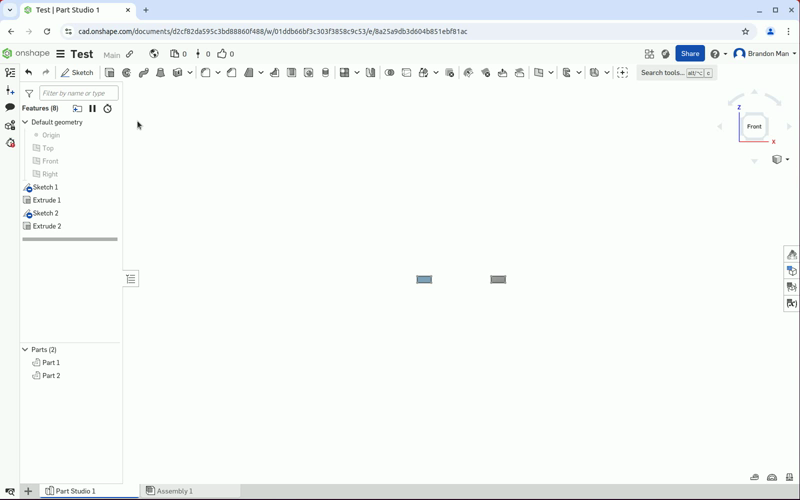
key(shift+h)
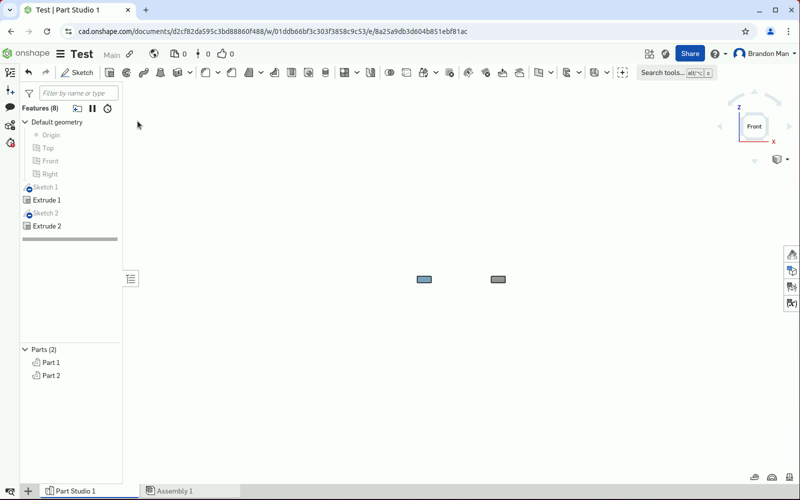
mouse_move(73, 189)
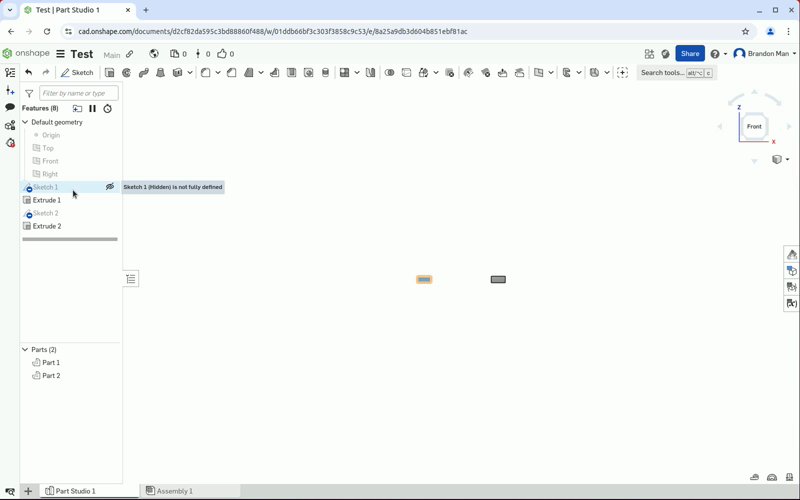
click(73, 189)
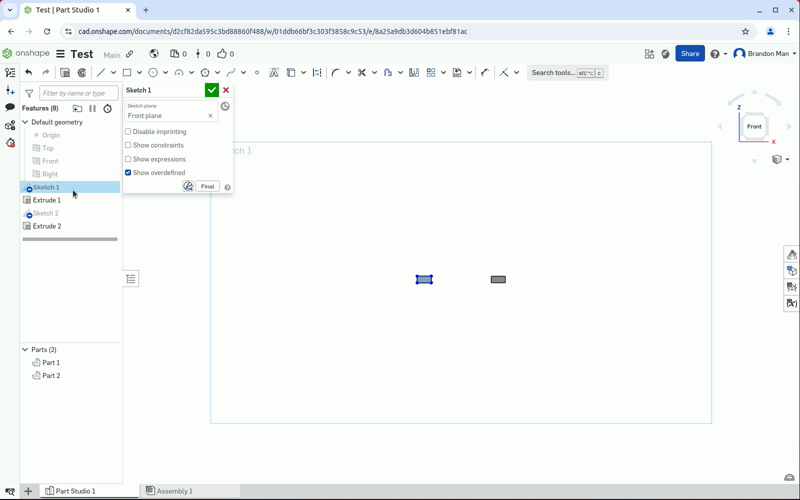
mouse_move(229, 92)
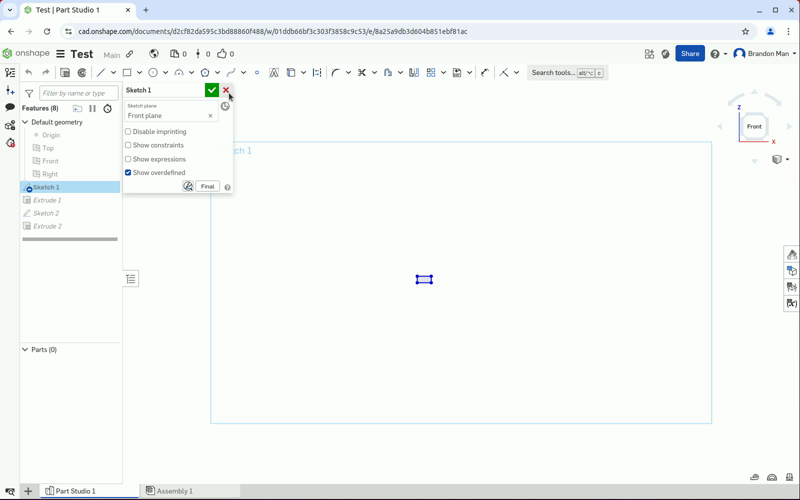
click(229, 92)
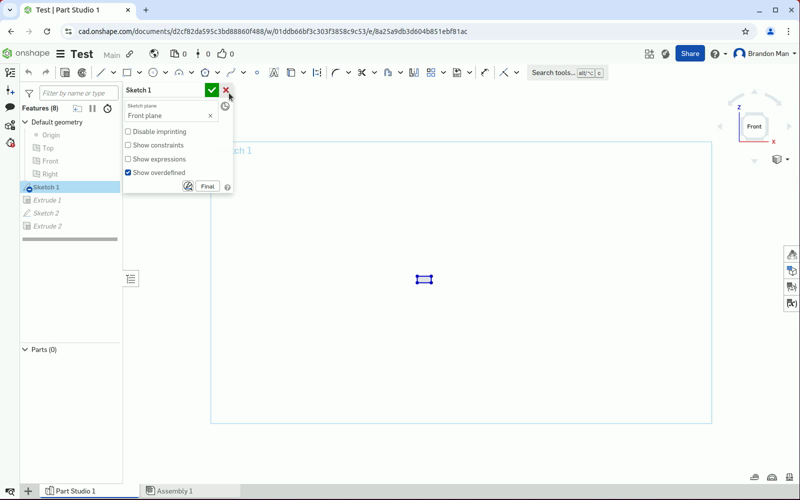
key(shift+s)
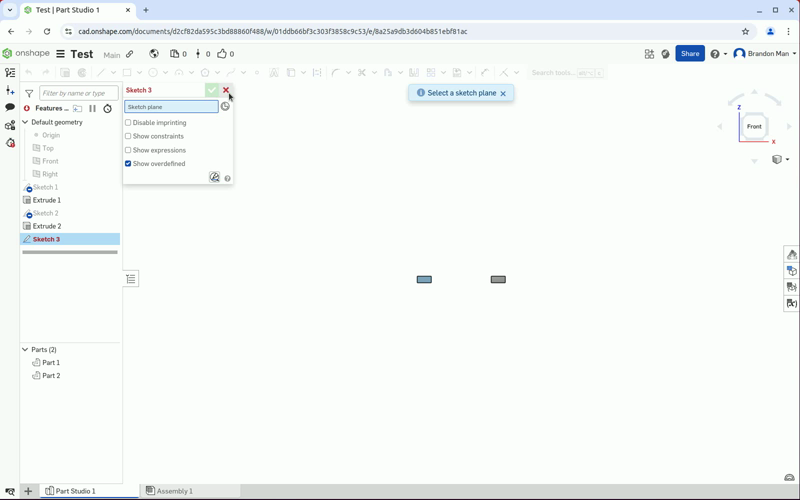
mouse_move(73, 163)
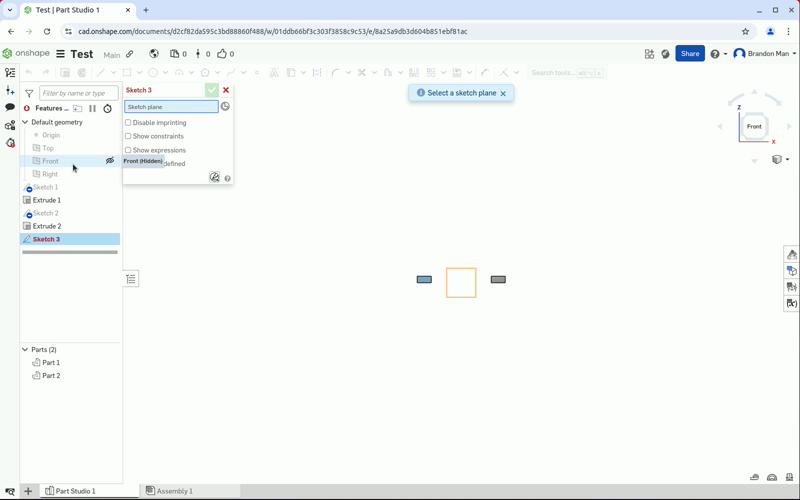
click(73, 163)
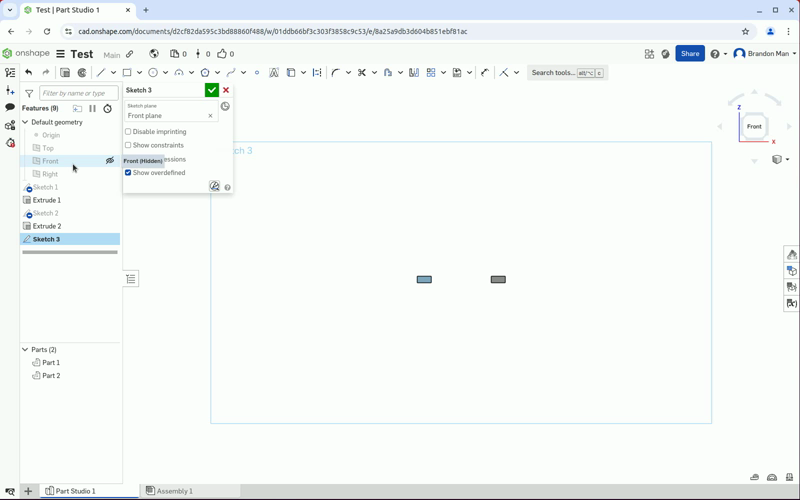
mouse_move(73, 352)
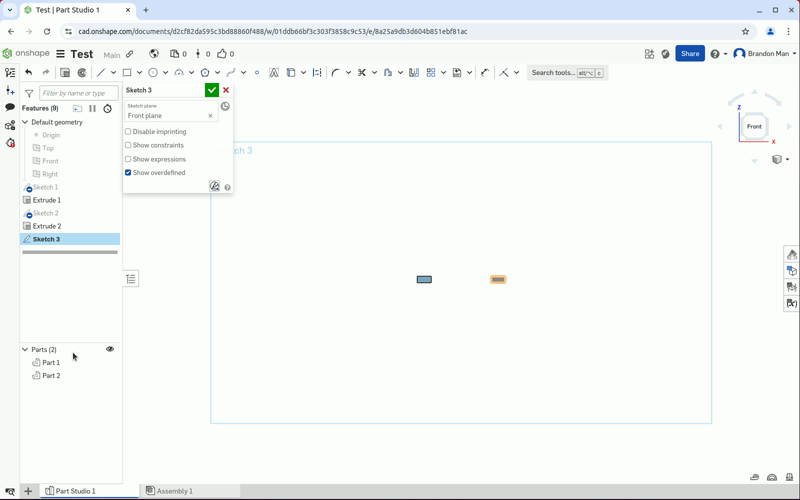
key(y)
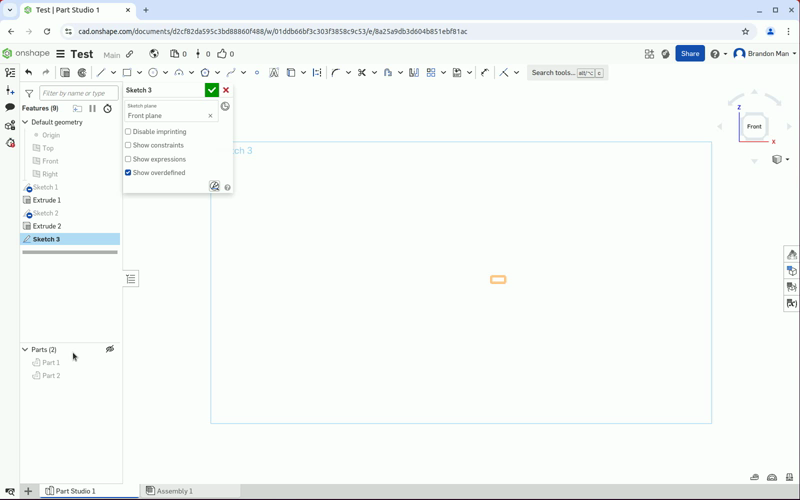
key(l)
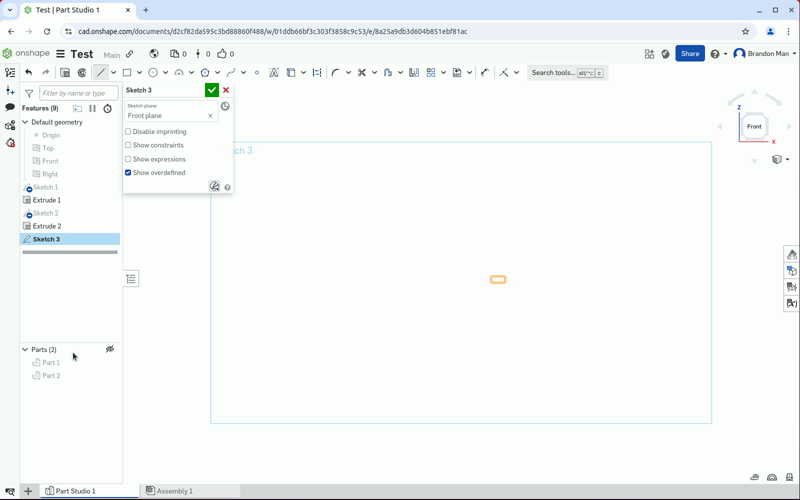
key_down(shift)
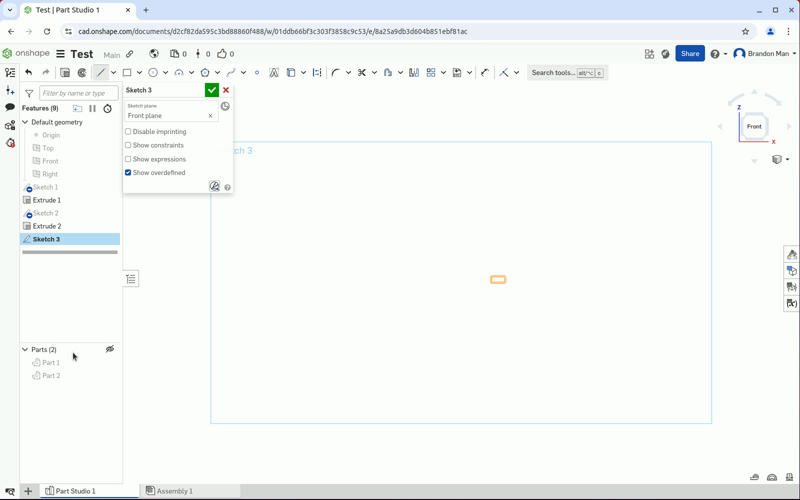
mouse_move(417, 395)
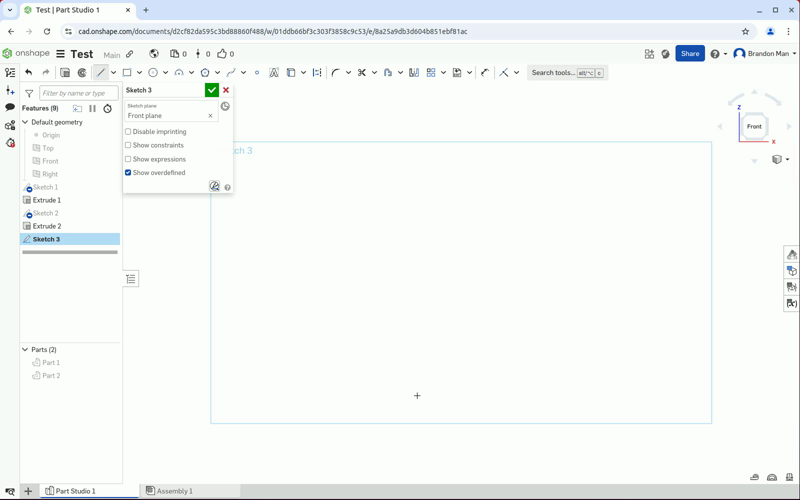
click(417, 395)
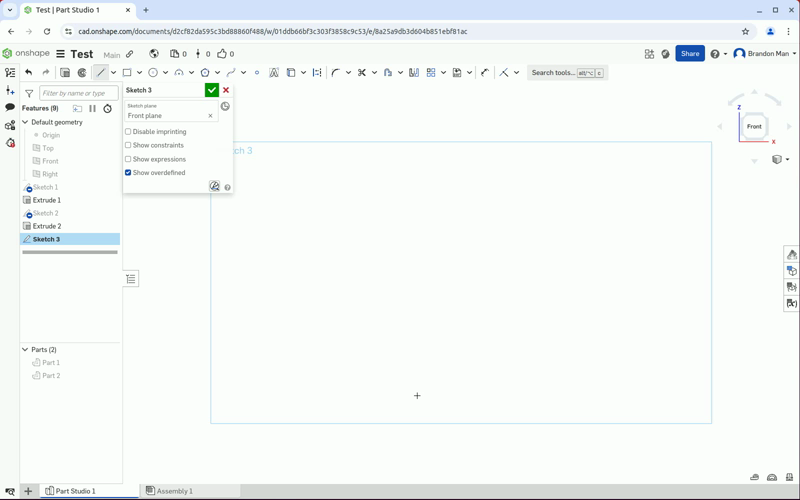
key_up(shift)
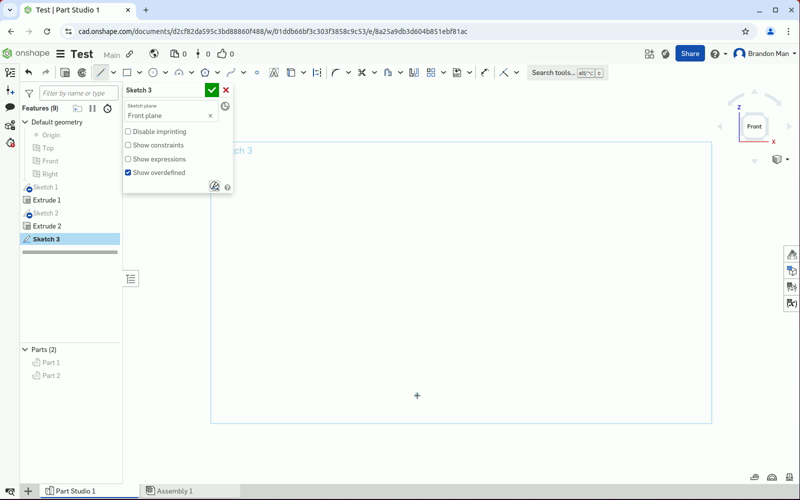
key_down(shift)
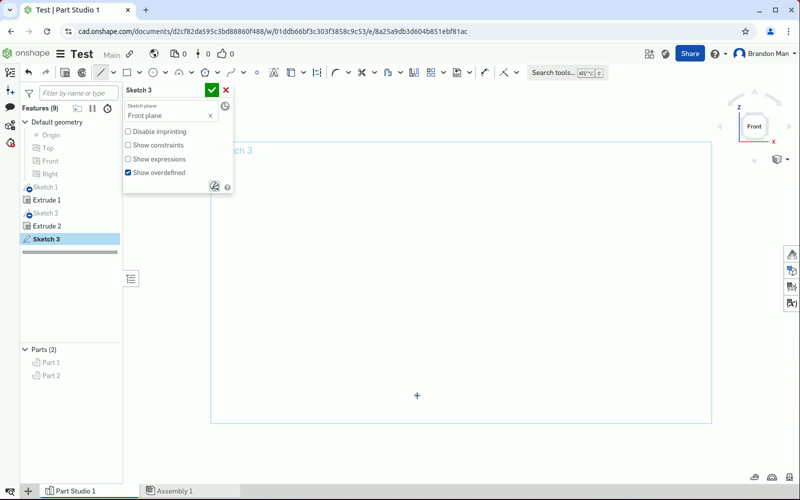
mouse_move(447, 395)
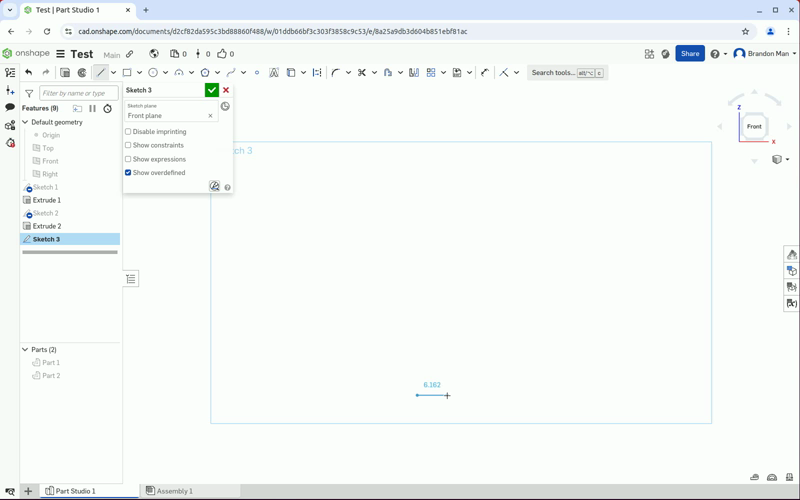
mouse_move(431, 395)
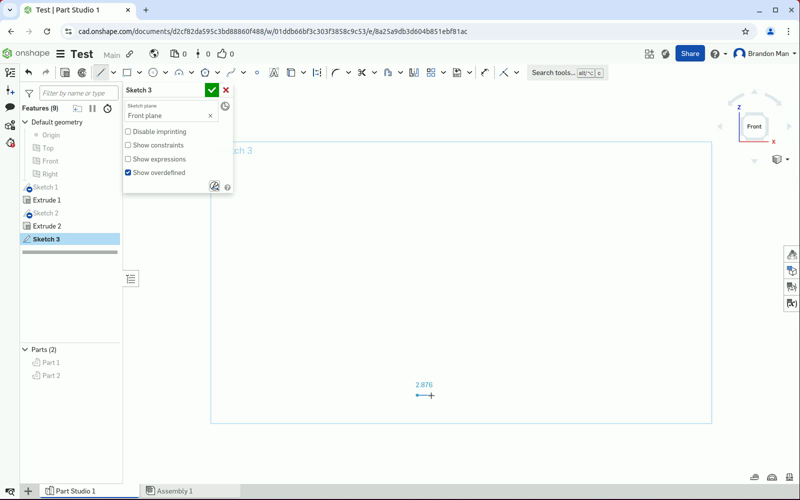
click(431, 395)
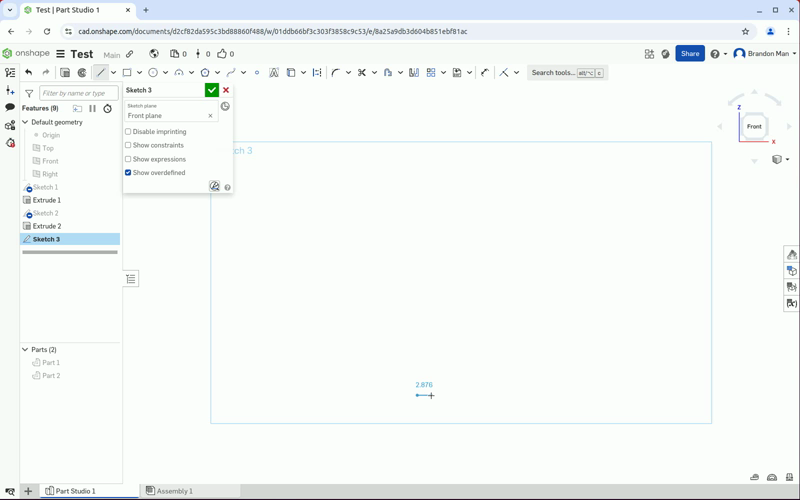
key_up(shift)
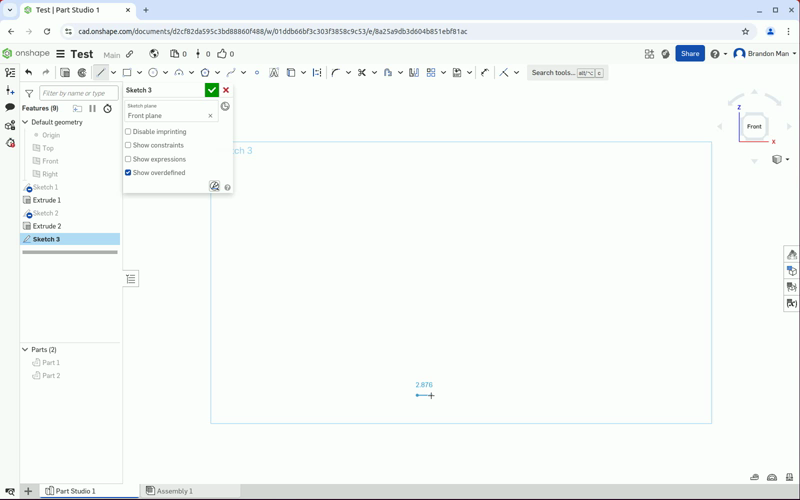
key_down(shift)
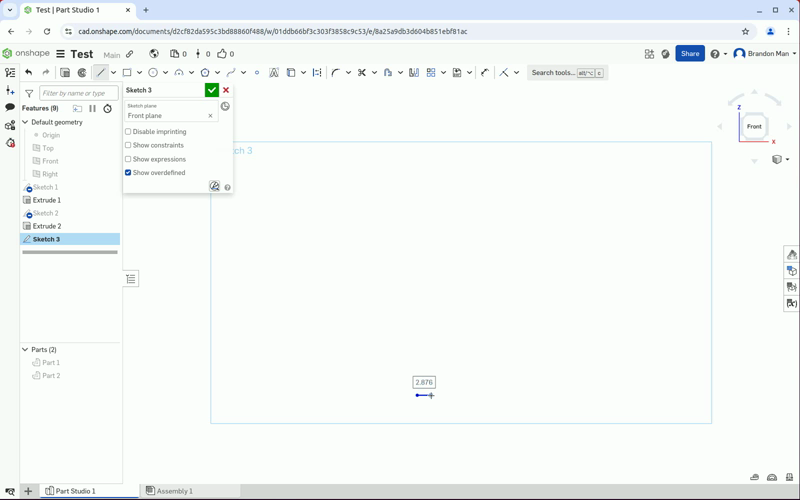
mouse_move(461, 395)
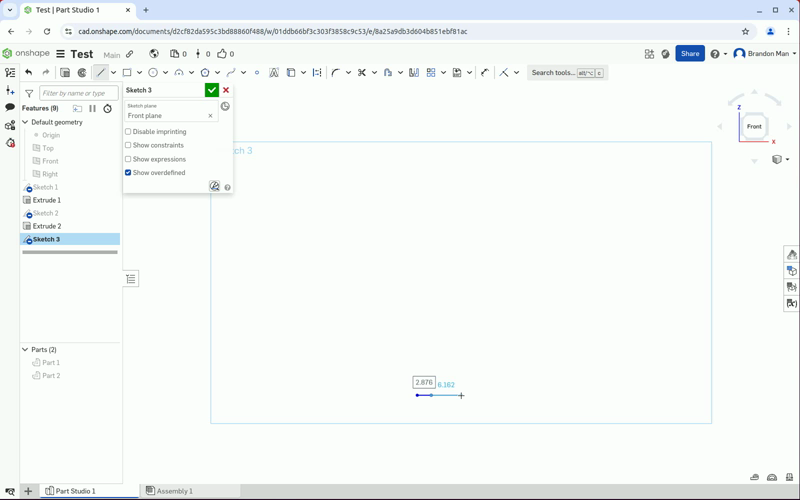
mouse_move(431, 388)
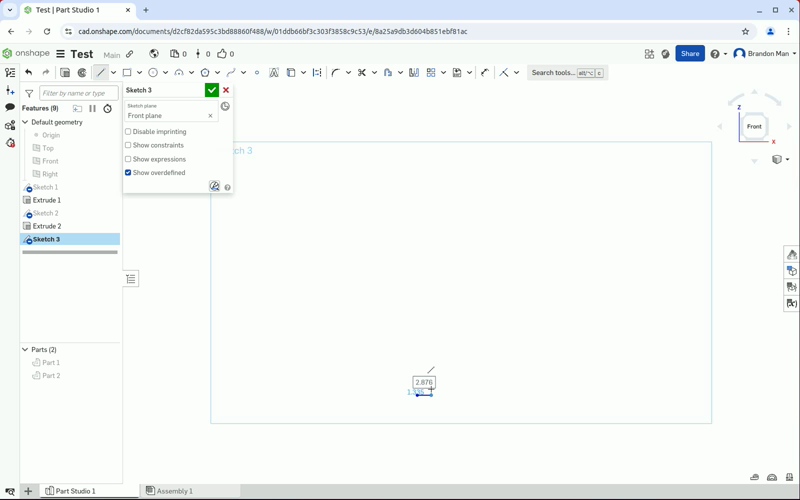
scroll(6)
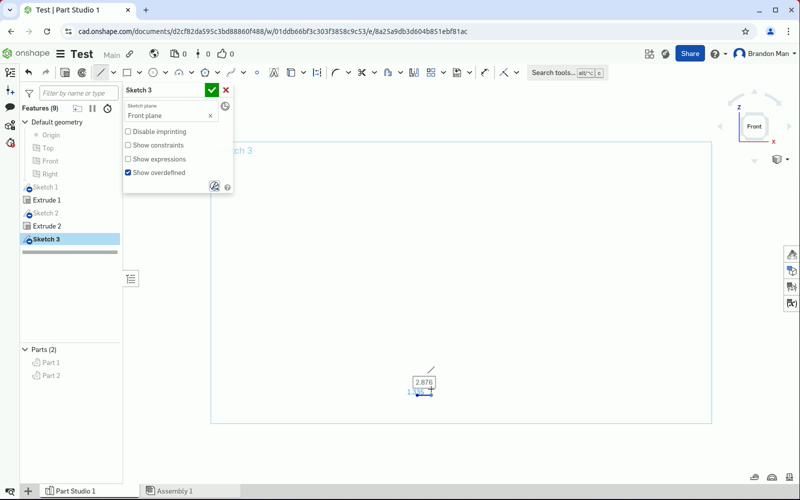
scroll(6)
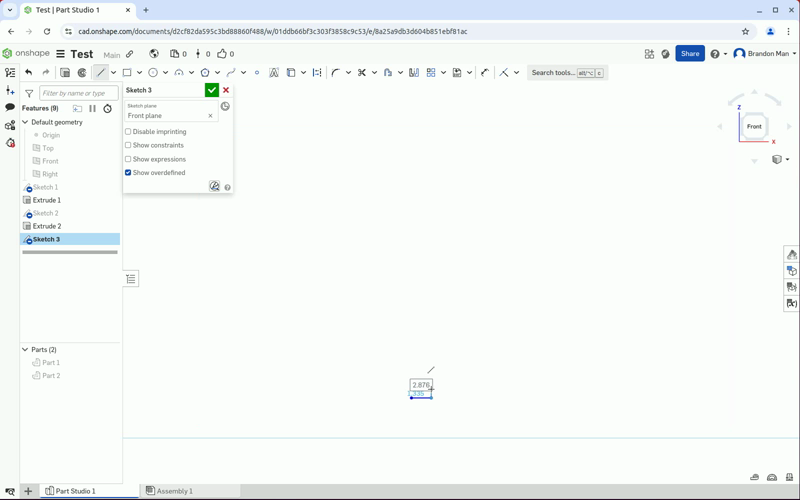
scroll(6)
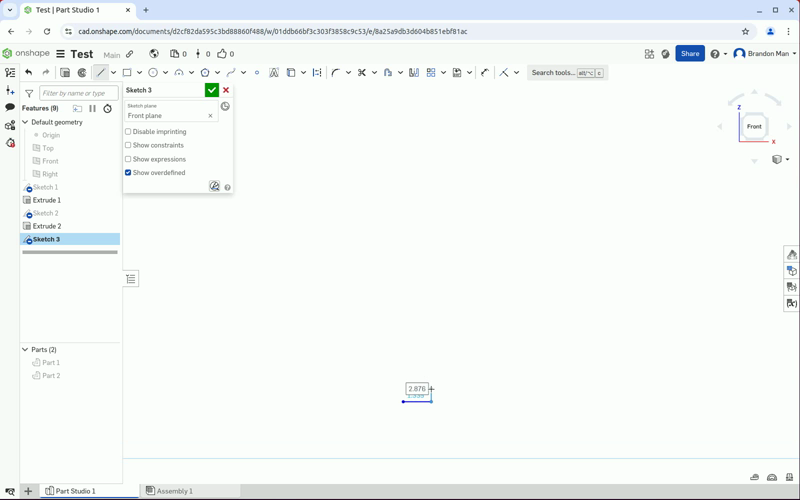
scroll(6)
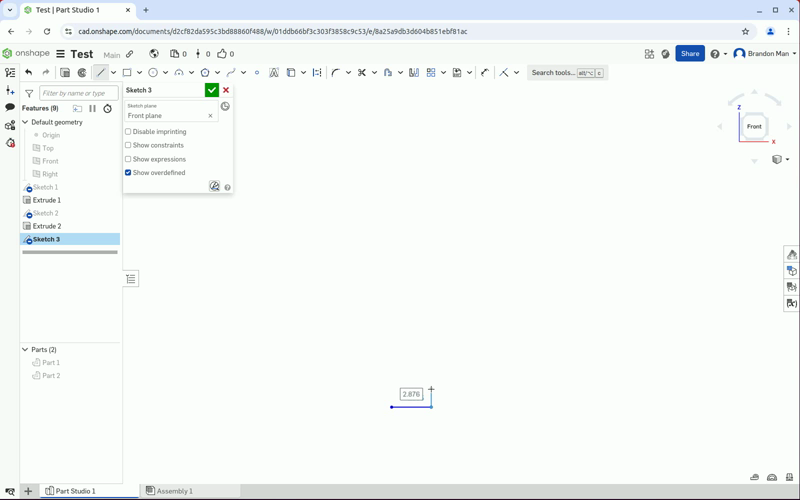
scroll(6)
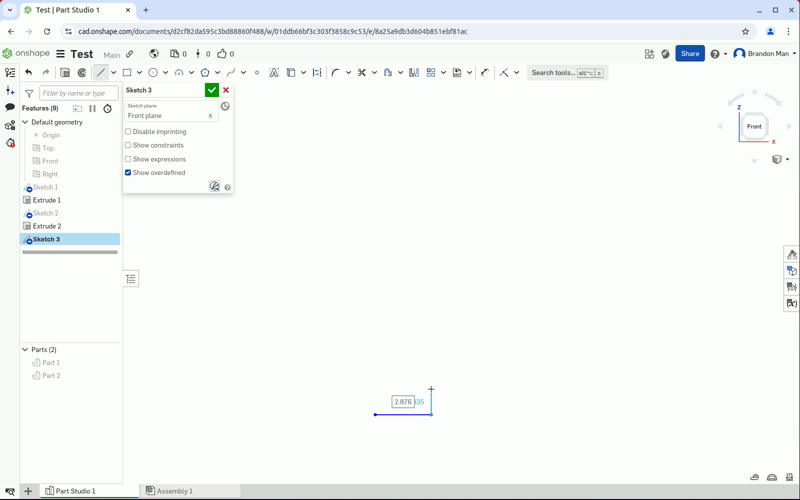
scroll(6)
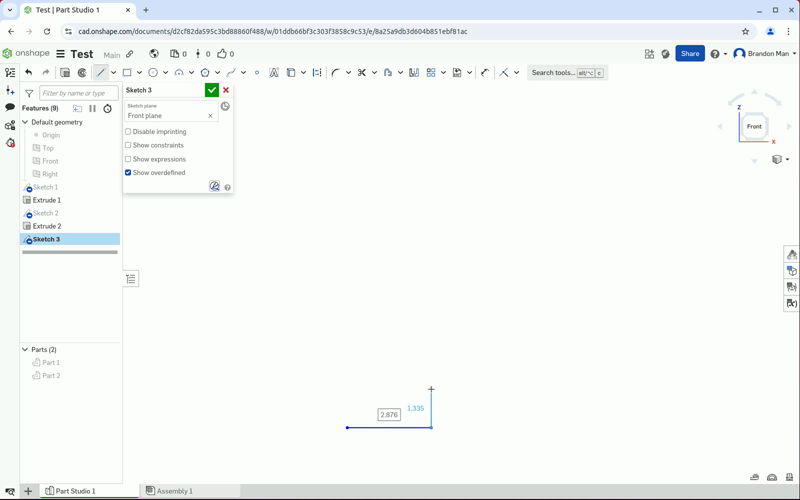
scroll(6)
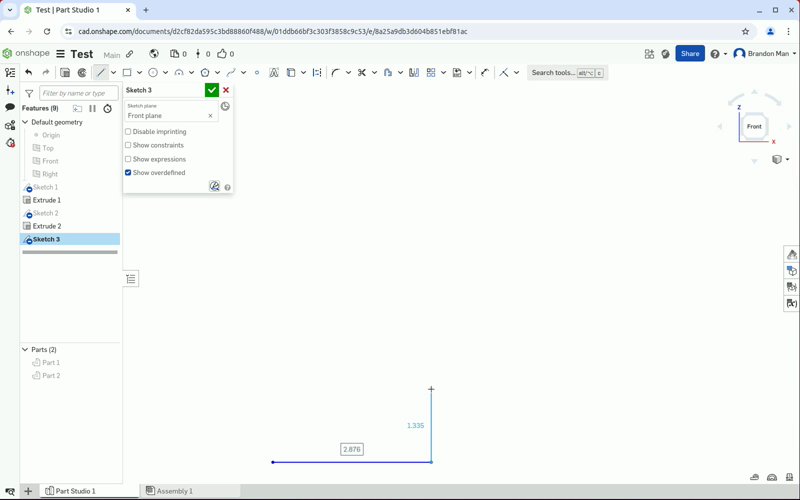
click(431, 388)
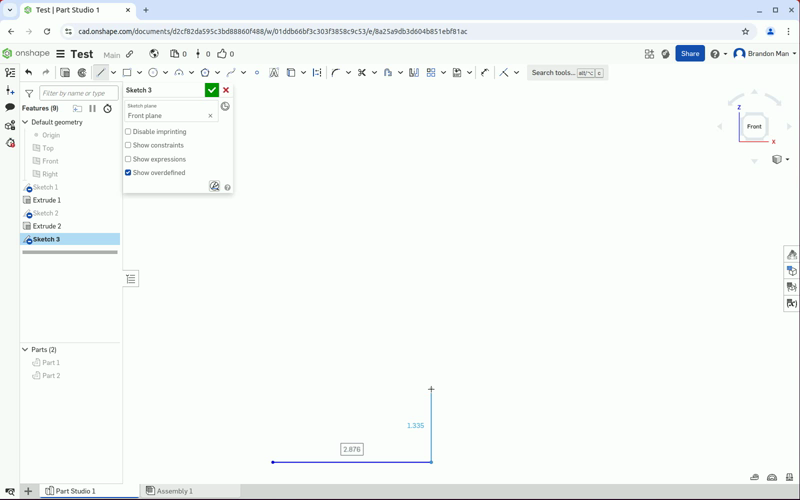
scroll(-6)
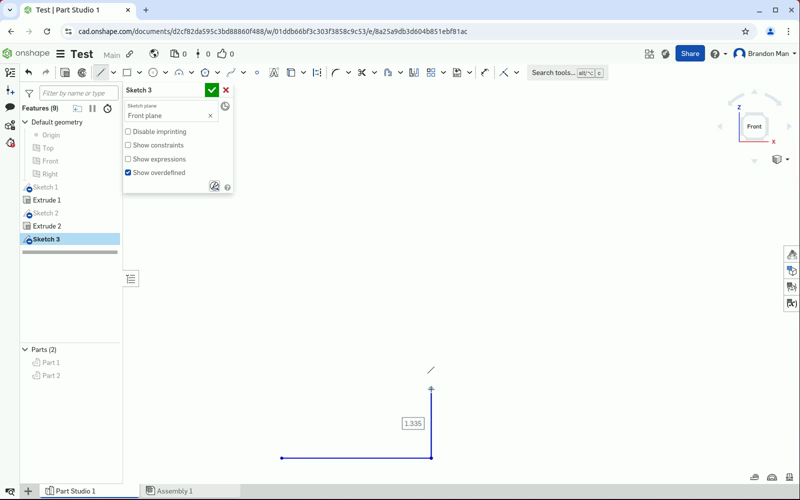
scroll(-6)
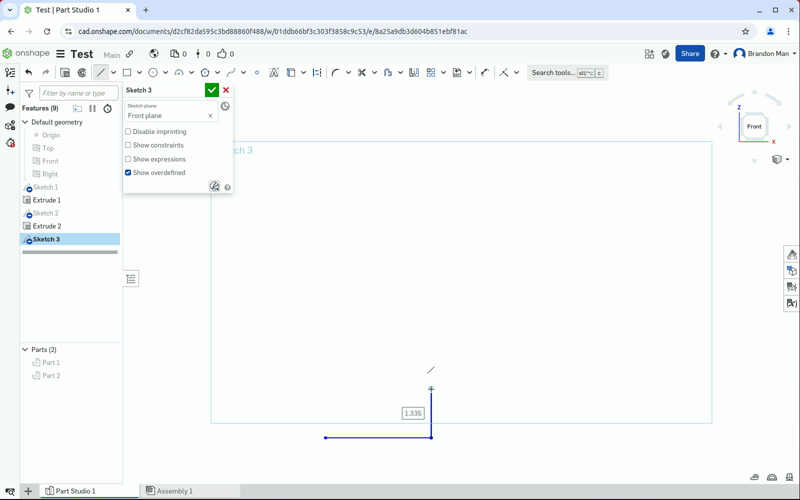
scroll(-6)
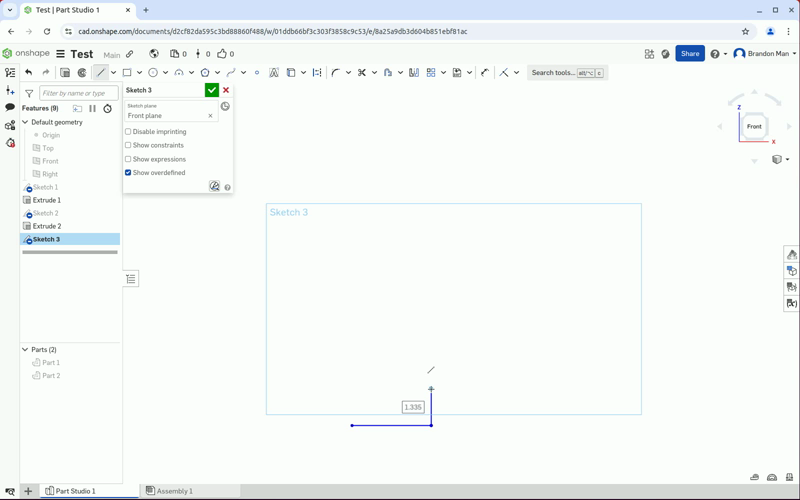
scroll(-6)
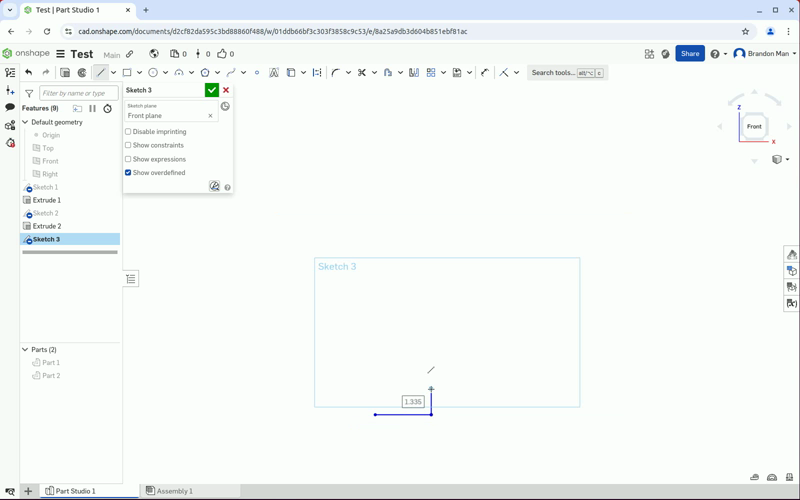
scroll(-6)
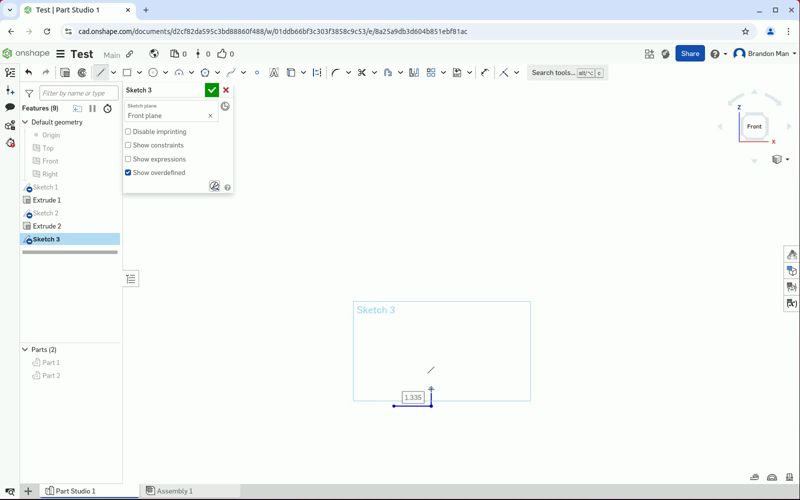
scroll(-6)
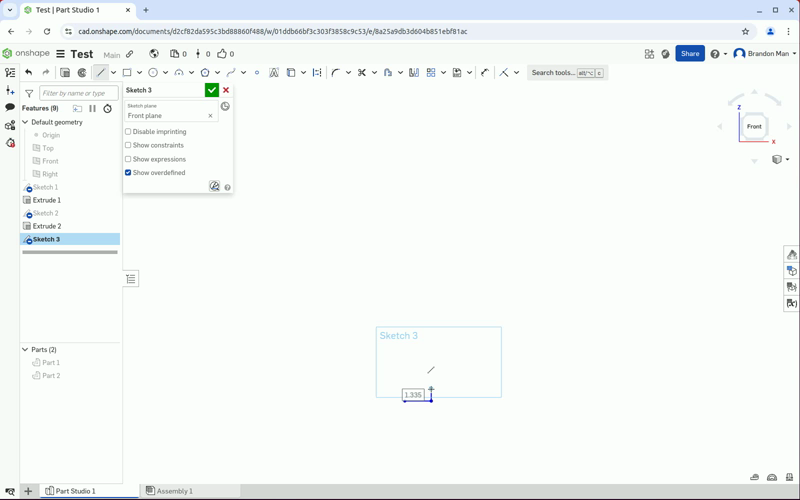
scroll(-6)
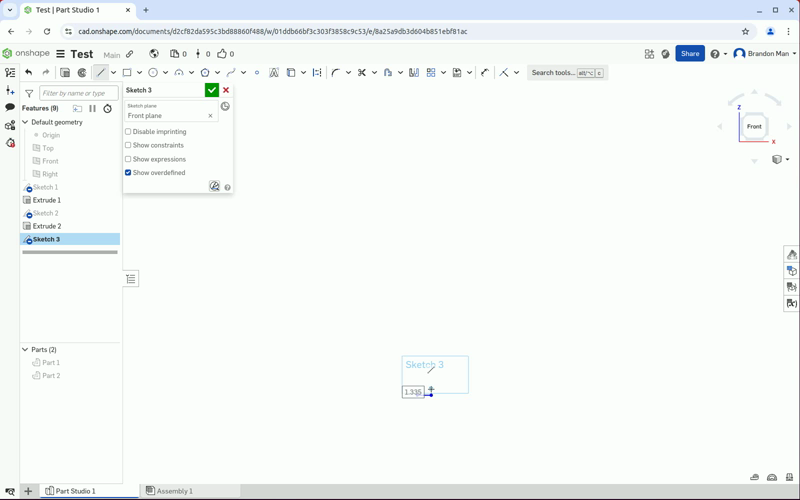
key_up(shift)
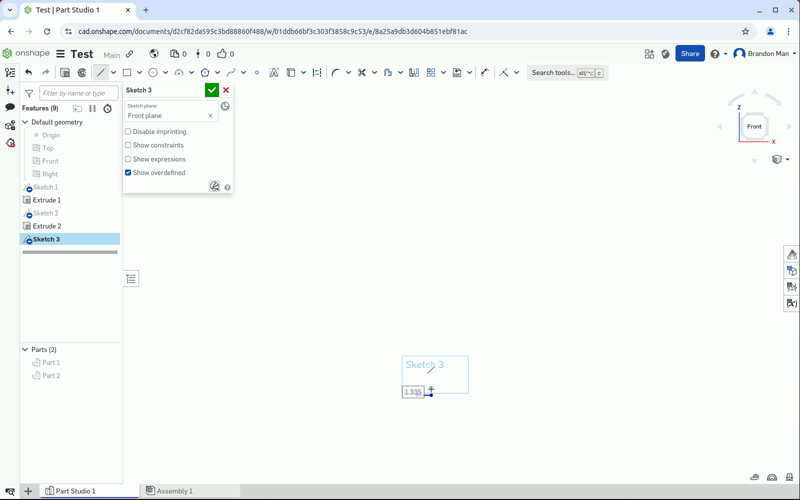
key_down(shift)
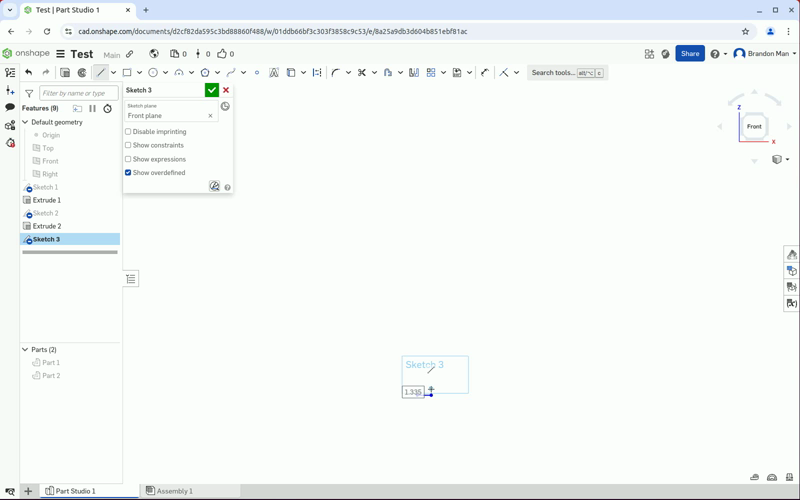
mouse_move(461, 388)
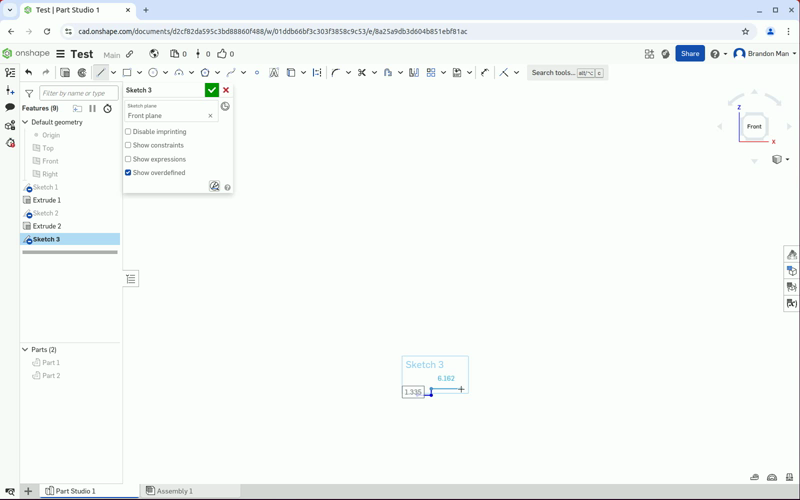
mouse_move(417, 388)
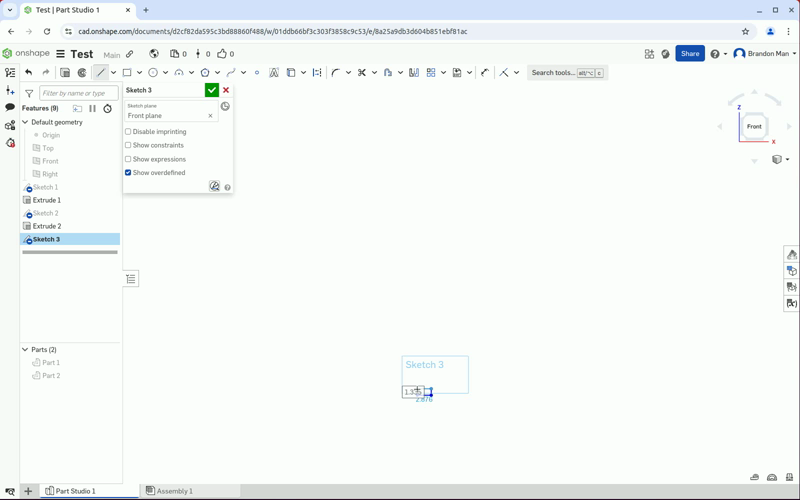
click(417, 388)
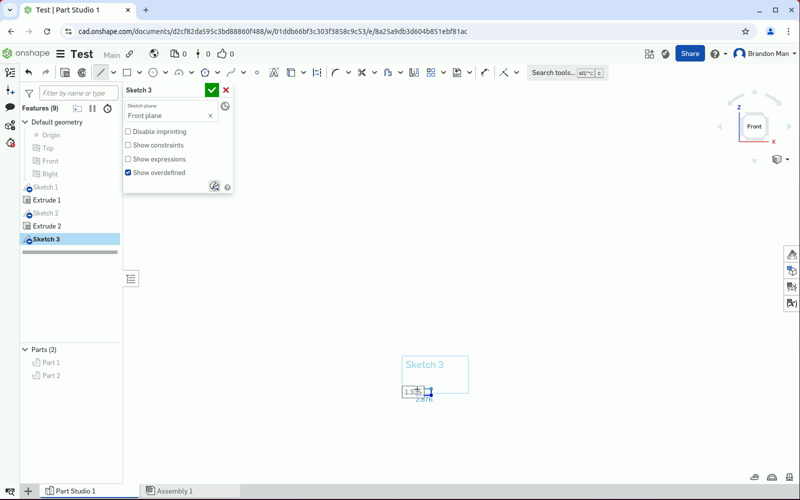
key_up(shift)
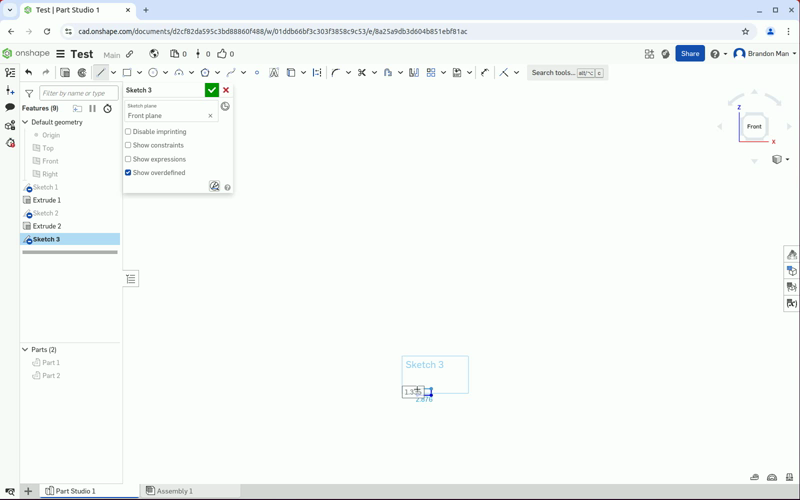
mouse_move(447, 388)
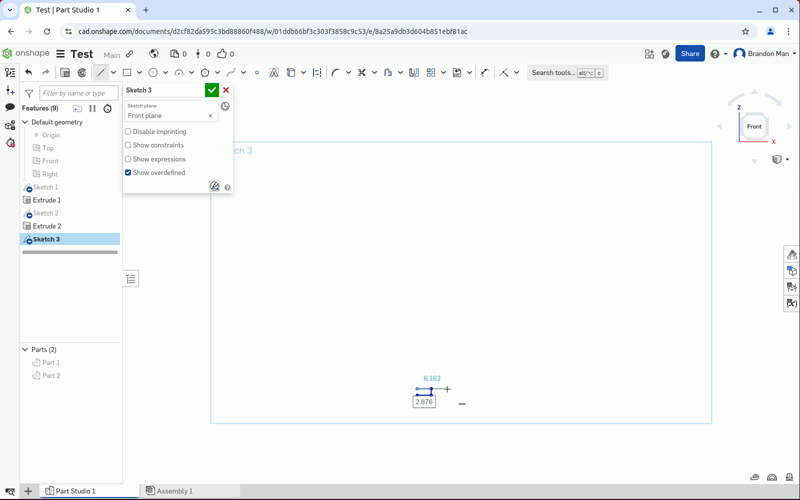
key_down(shift)
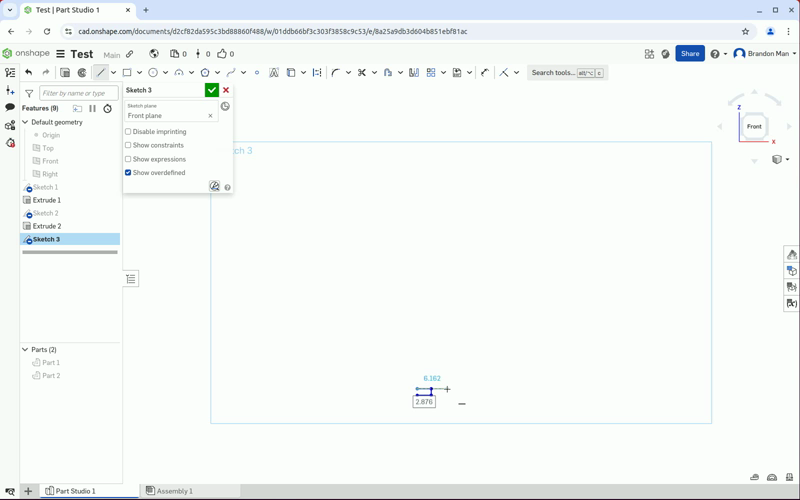
mouse_move(417, 395)
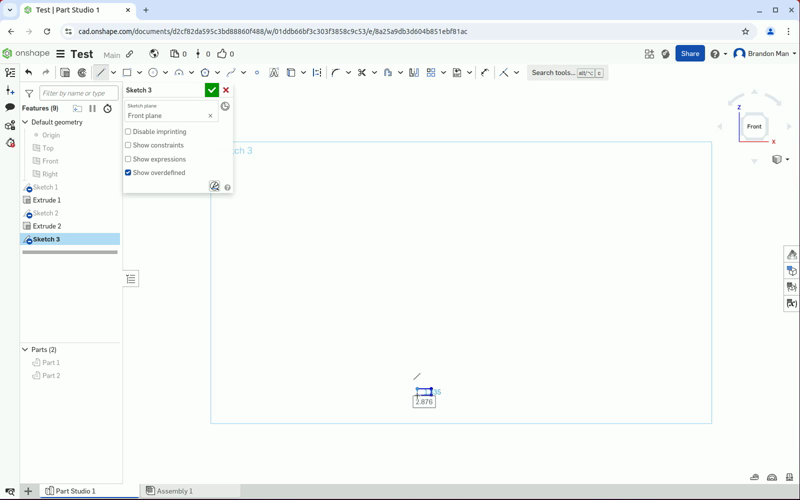
scroll(6)
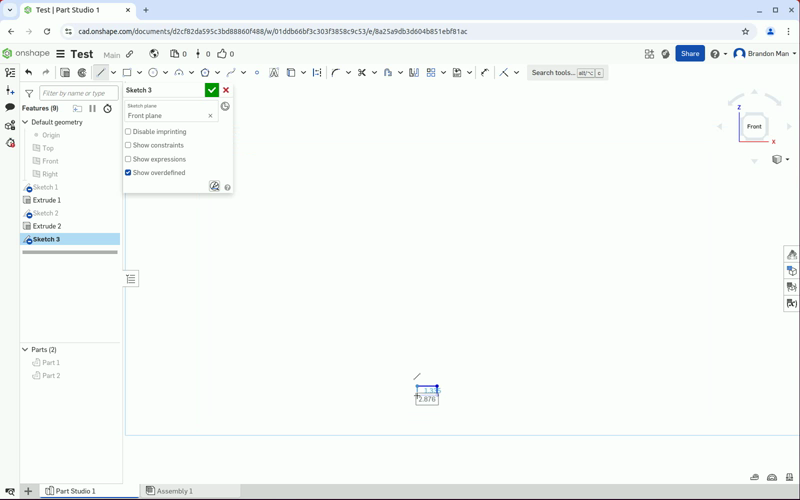
scroll(6)
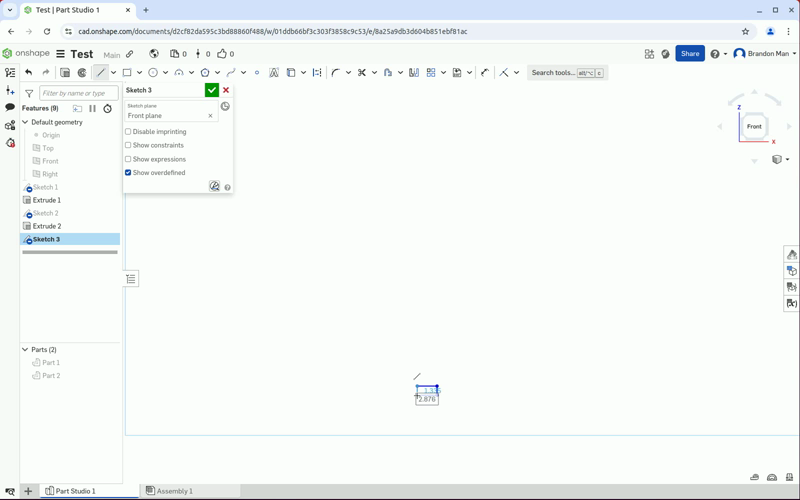
scroll(6)
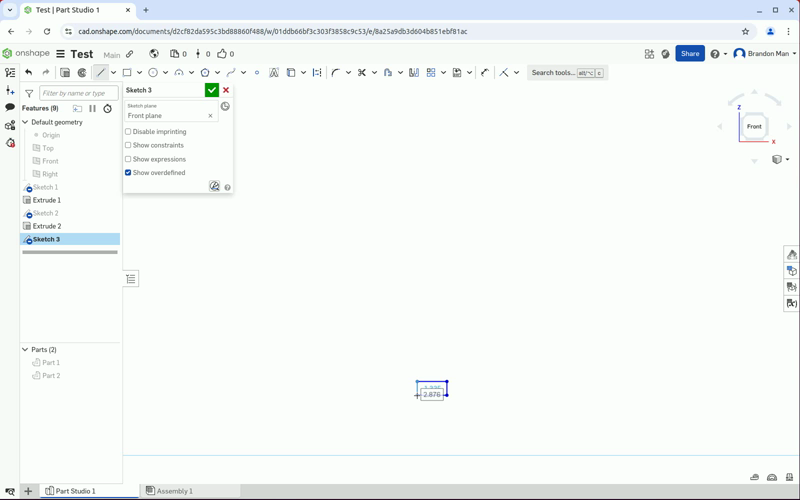
scroll(6)
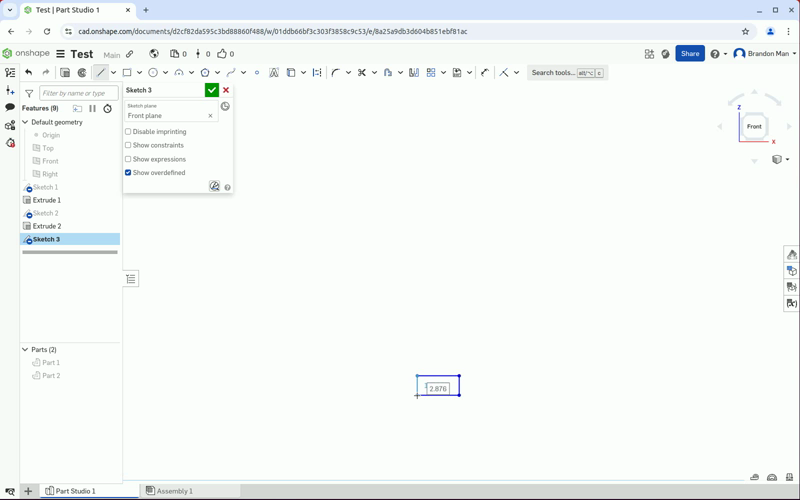
scroll(6)
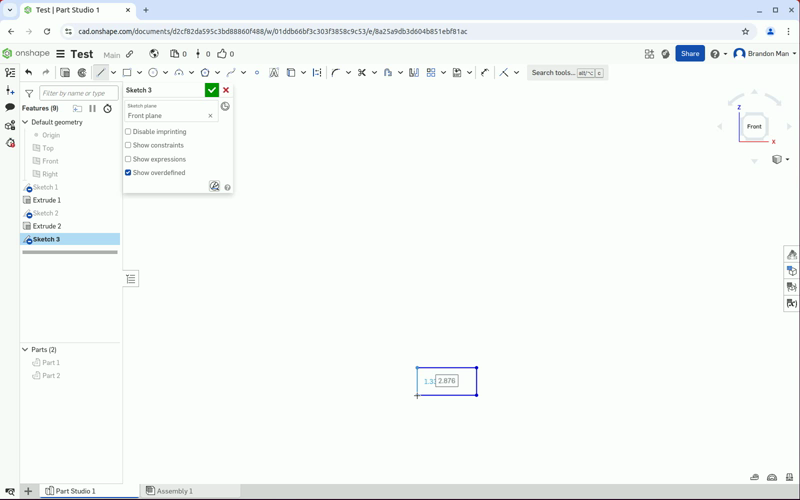
scroll(6)
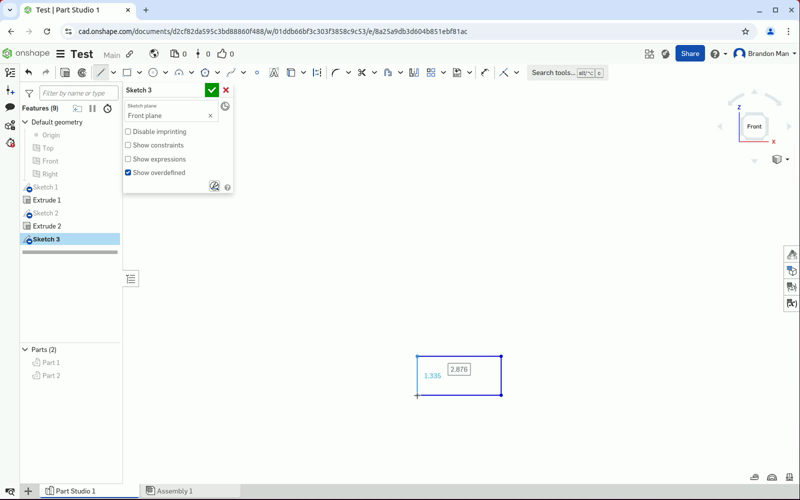
scroll(6)
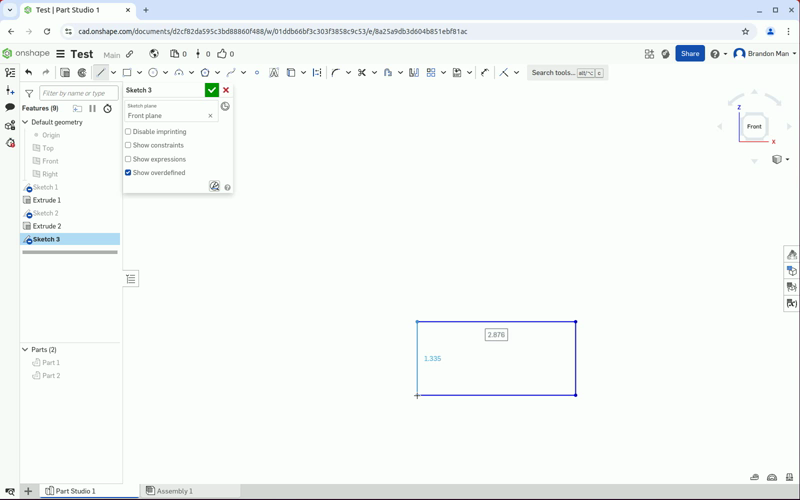
key_up(shift)
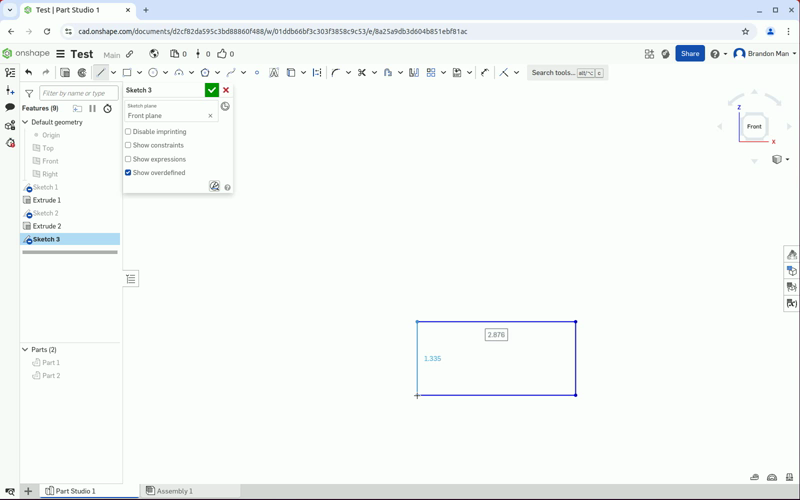
click(417, 395)
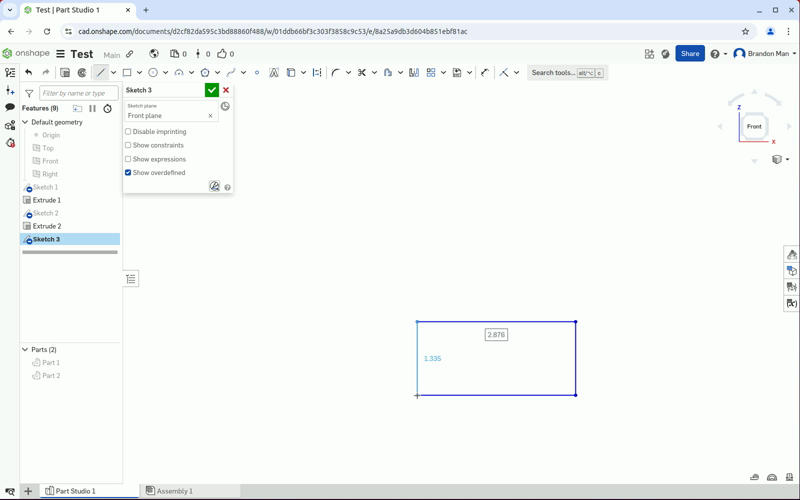
scroll(-6)
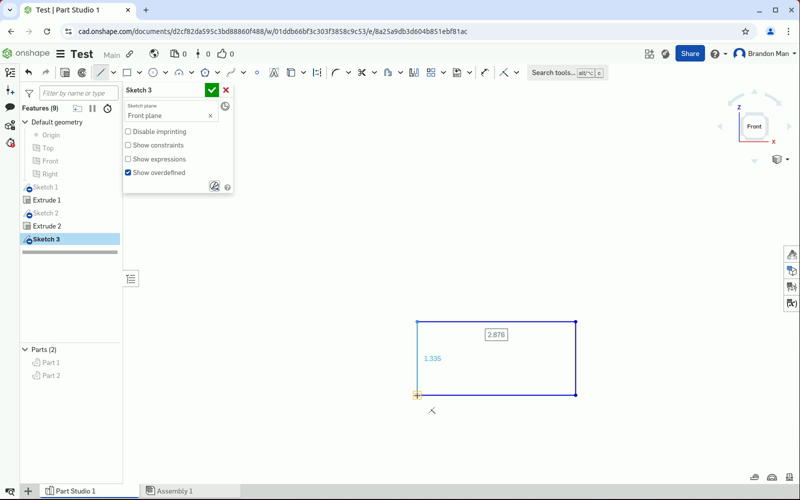
scroll(-6)
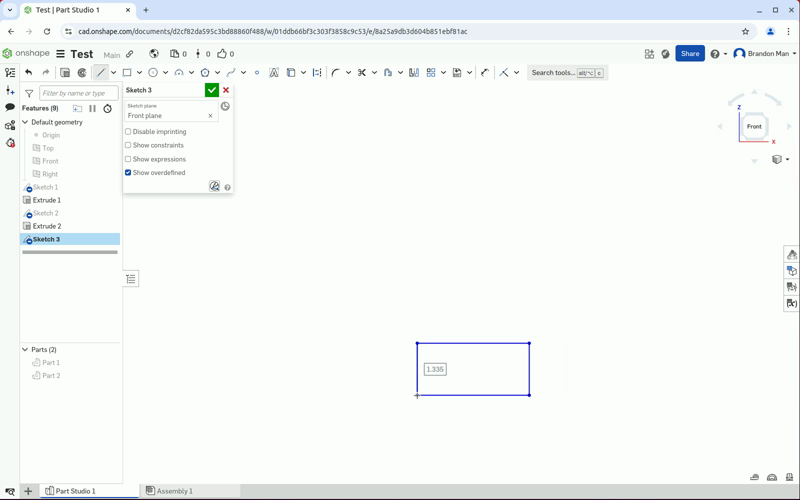
scroll(-6)
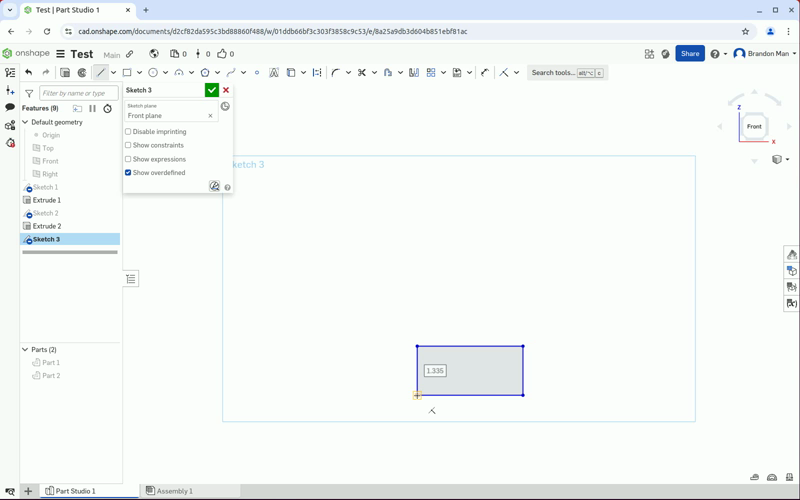
scroll(-6)
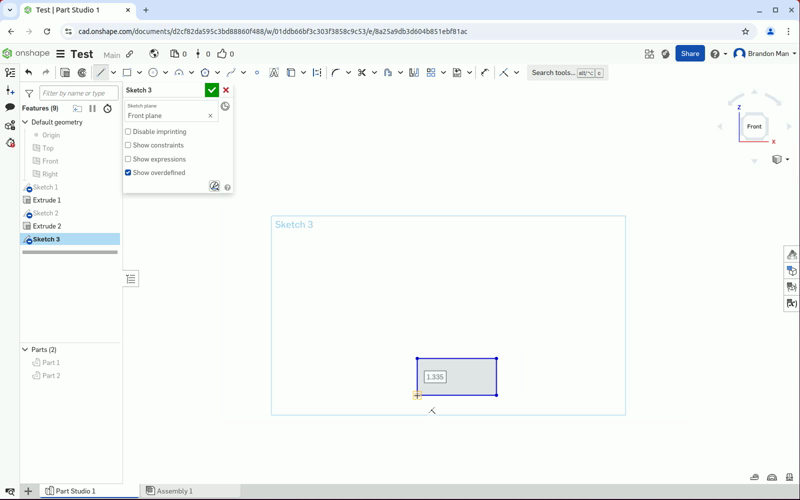
scroll(-6)
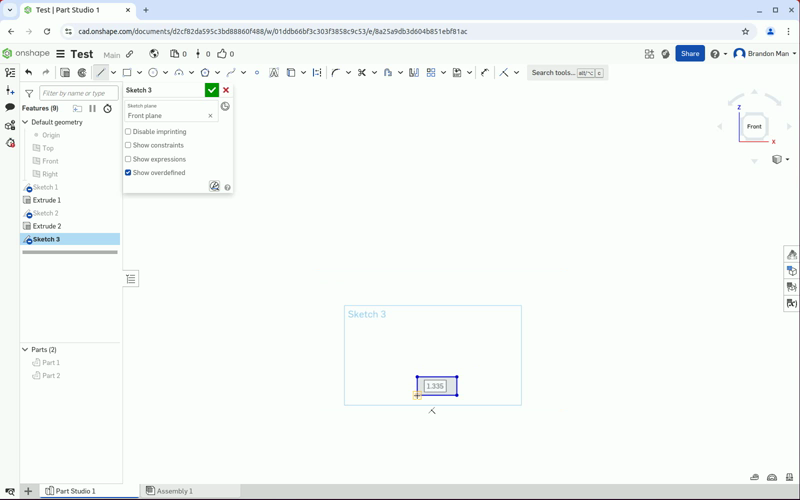
scroll(-6)
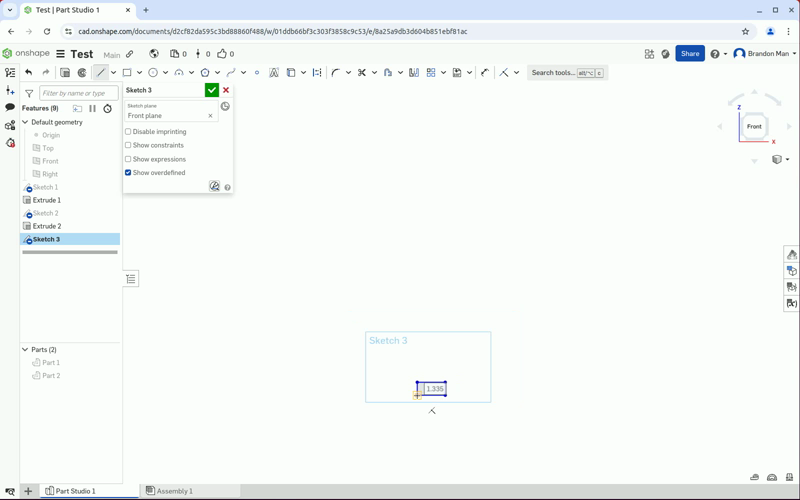
scroll(-6)
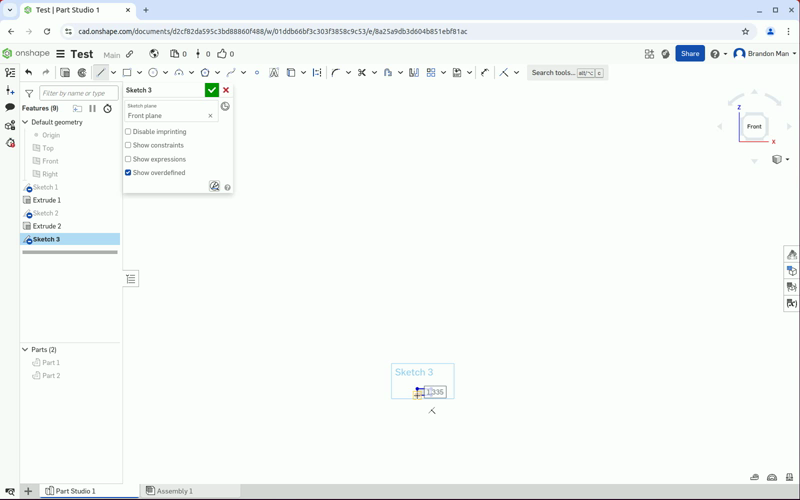
key(esc)
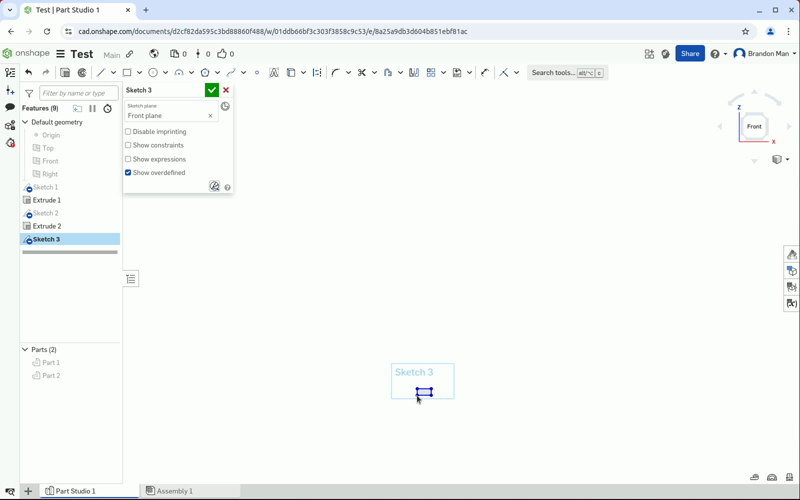
mouse_move(417, 394)
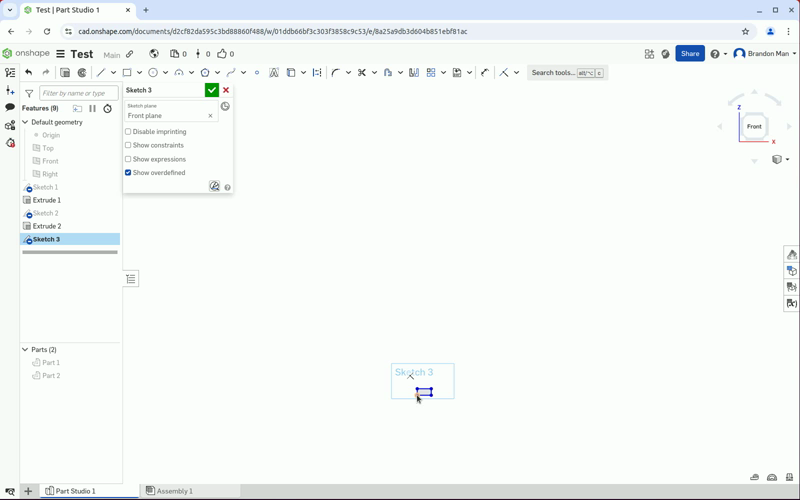
scroll(6)
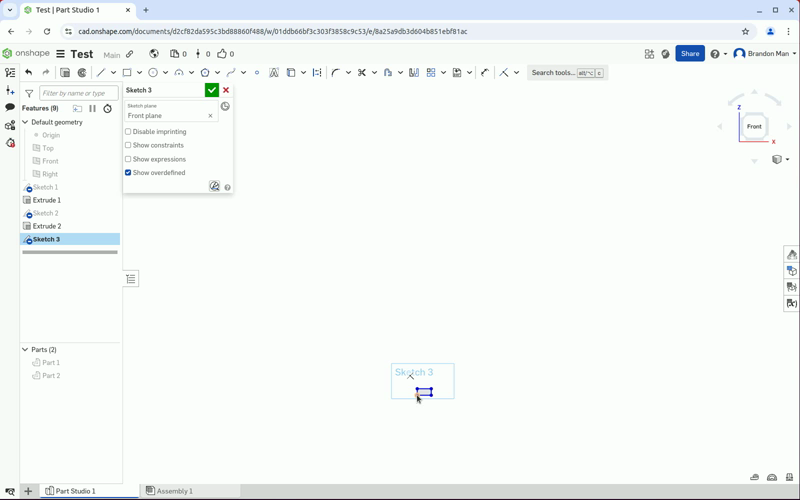
scroll(6)
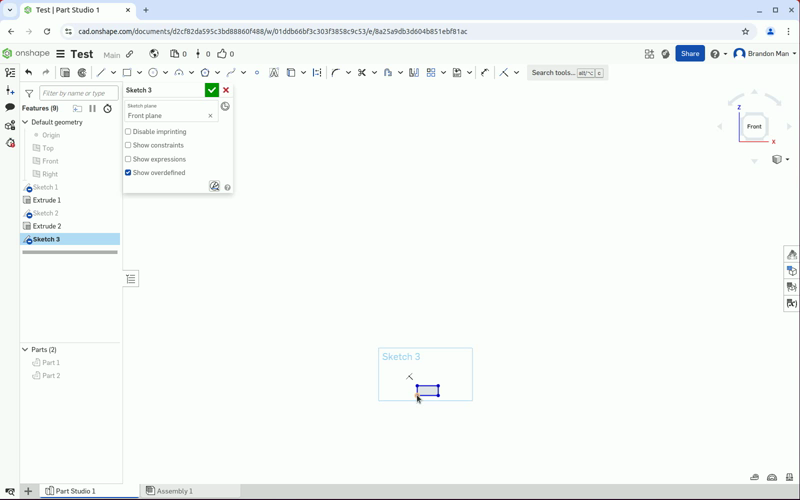
scroll(6)
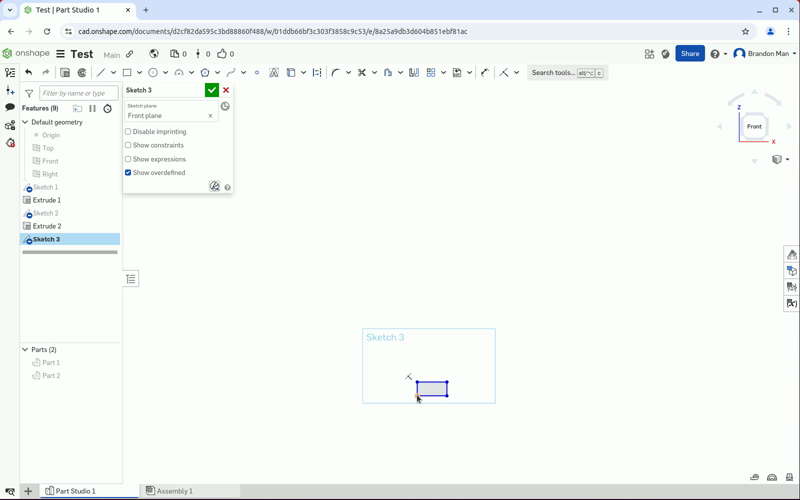
scroll(6)
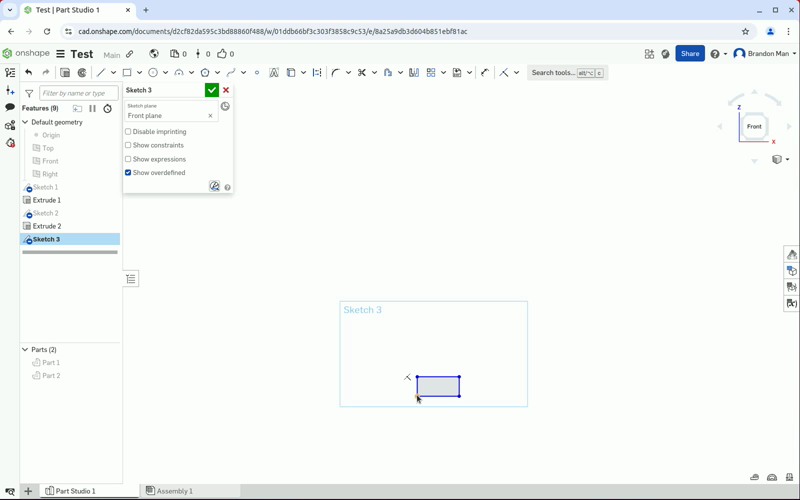
scroll(6)
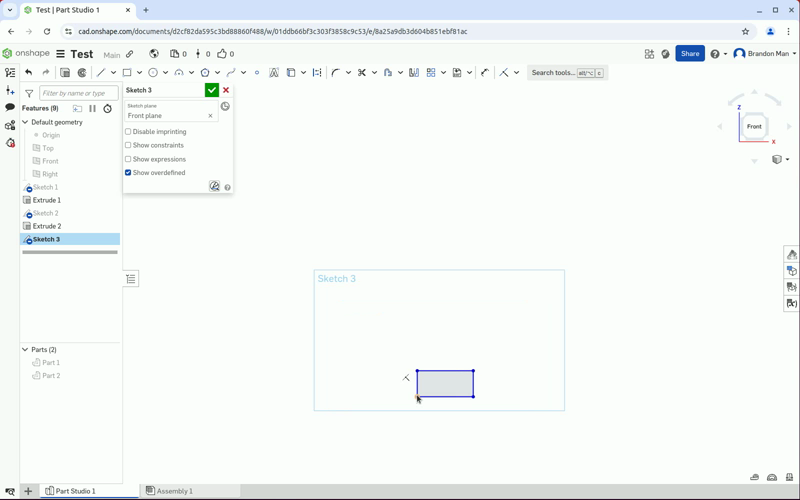
scroll(6)
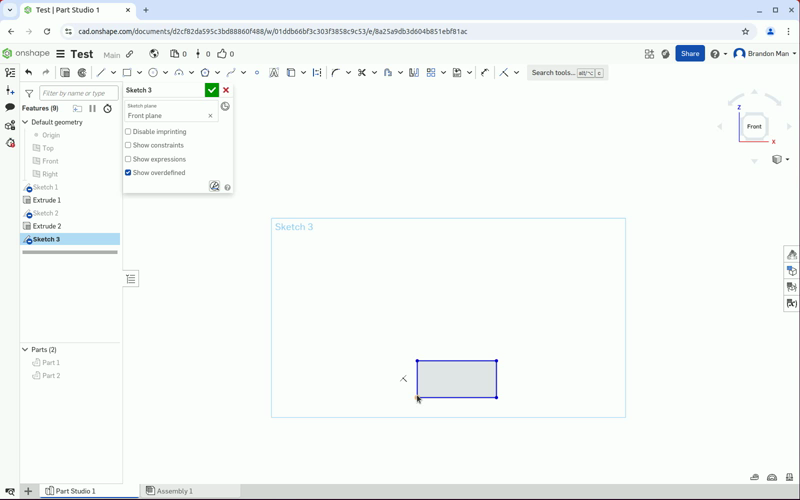
scroll(6)
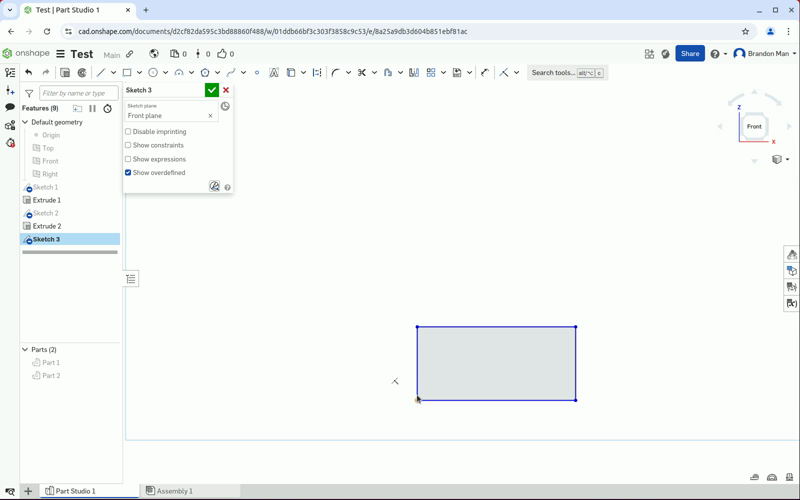
click(417, 394)
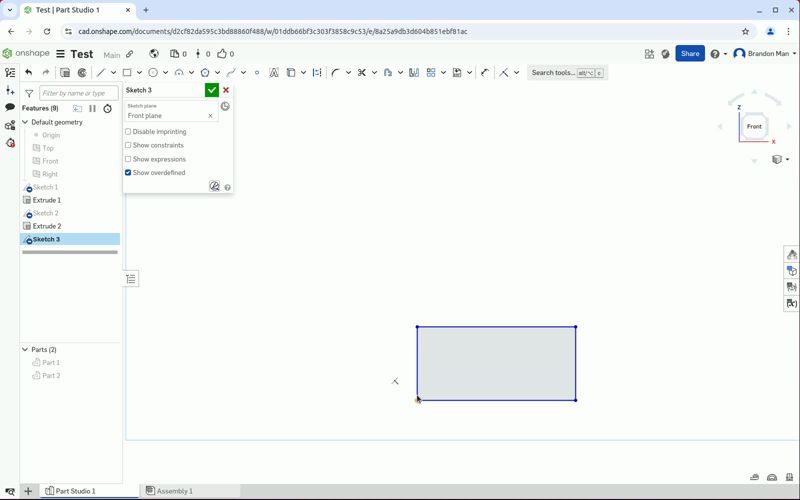
scroll(-6)
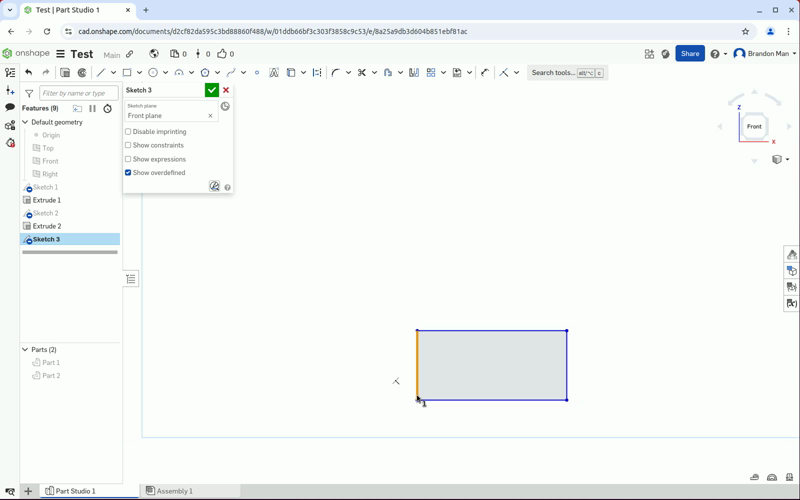
scroll(-6)
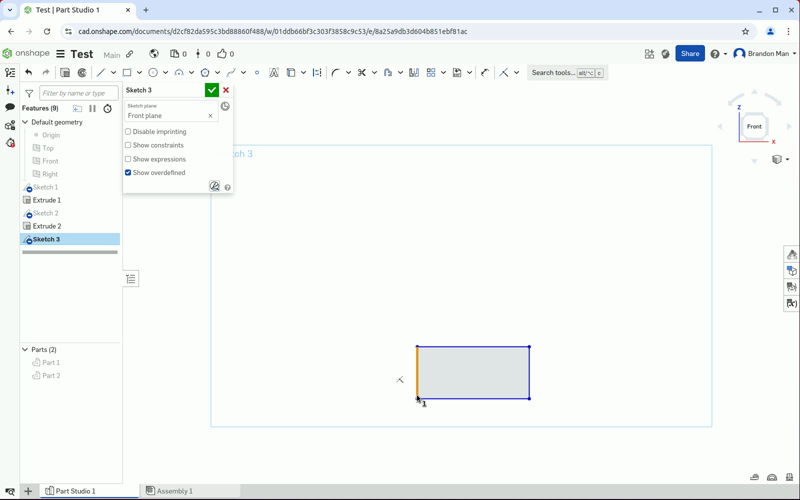
scroll(-6)
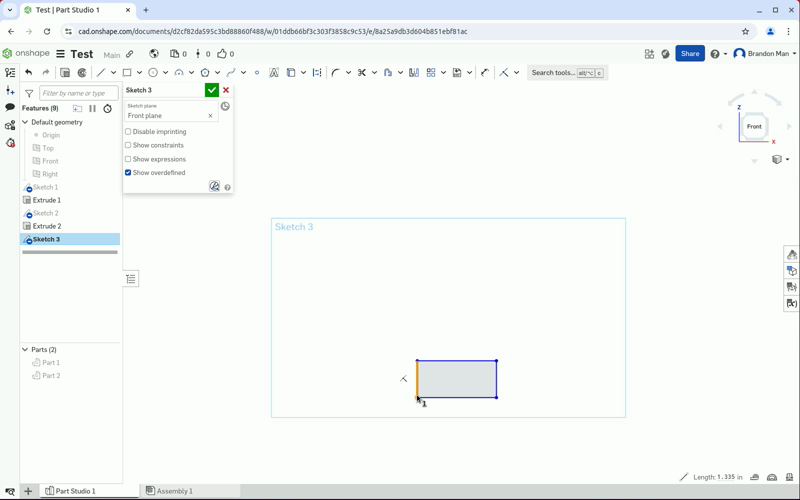
scroll(-6)
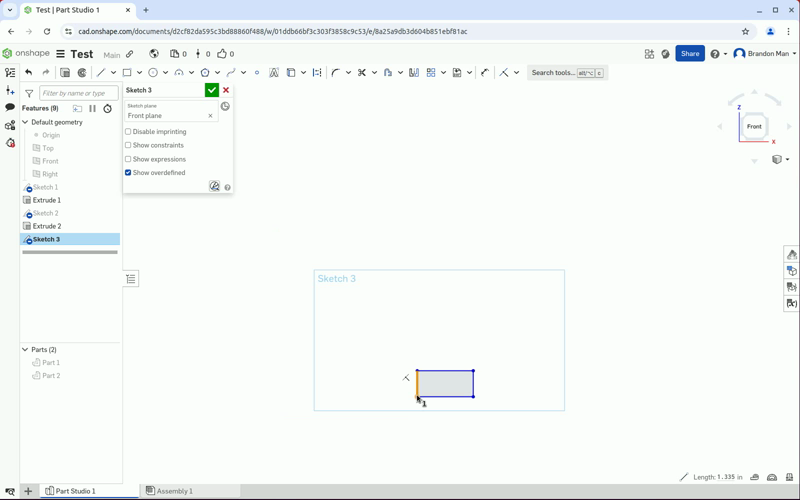
scroll(-6)
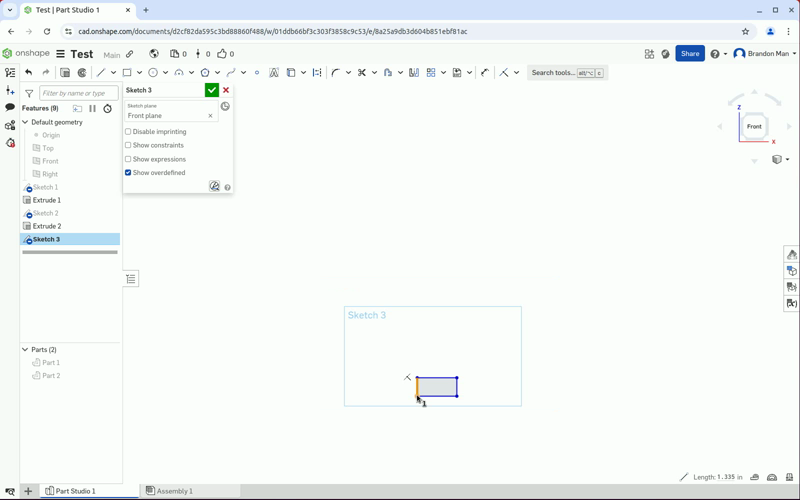
scroll(-6)
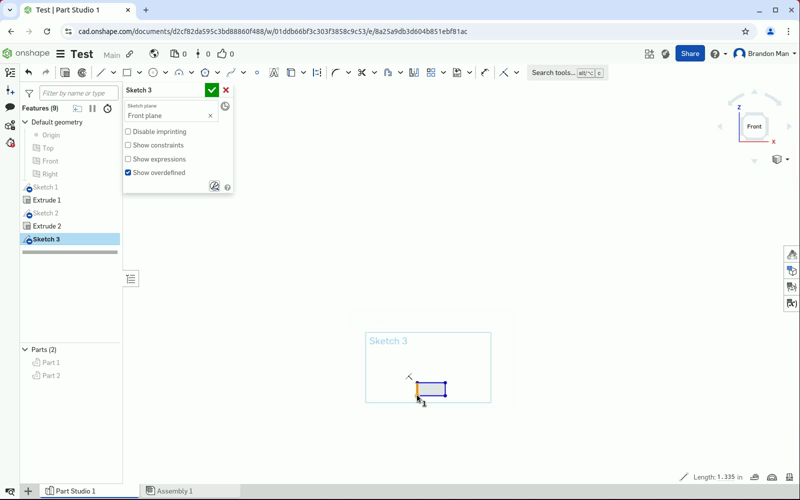
scroll(-6)
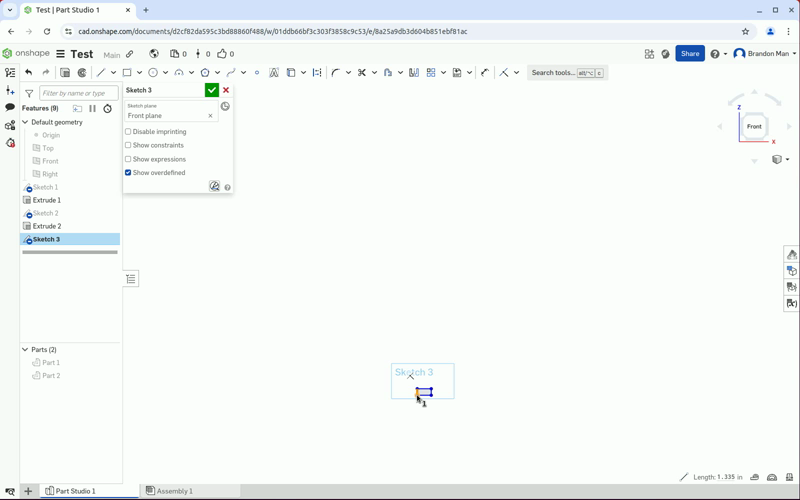
mouse_move(73, 352)
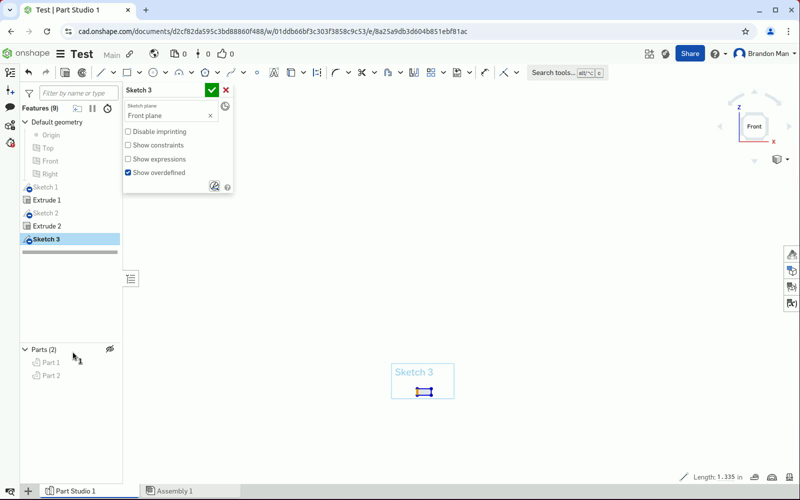
key(shift+y)
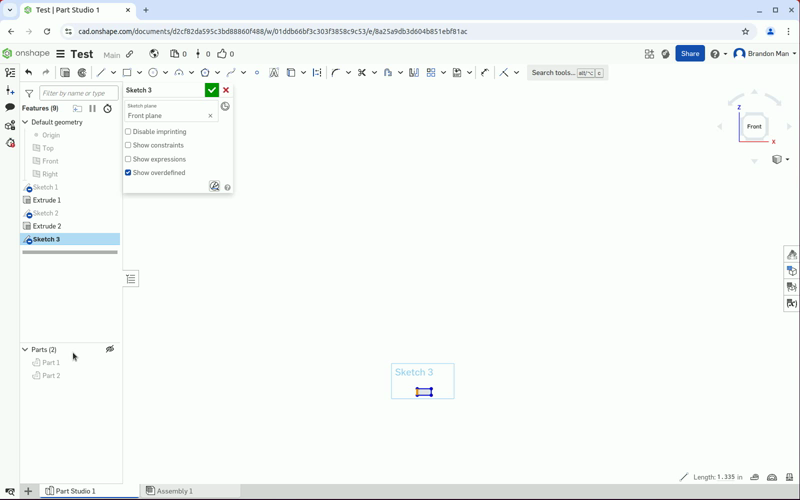
key(shift+e)
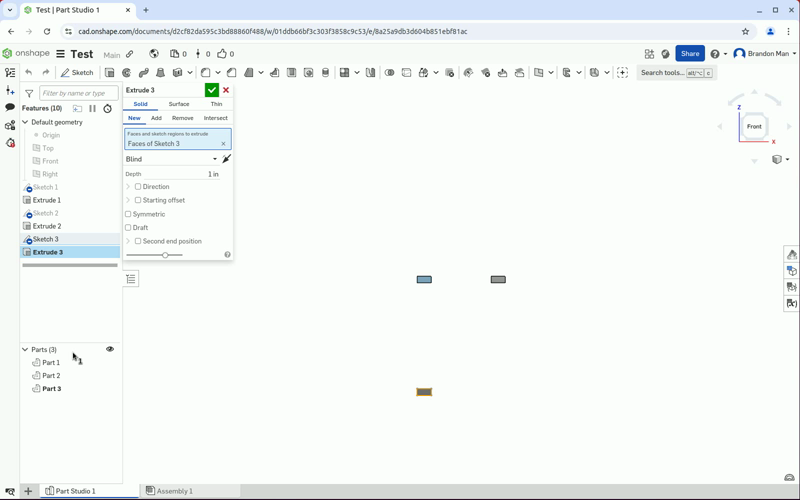
mouse_move(143, 106)
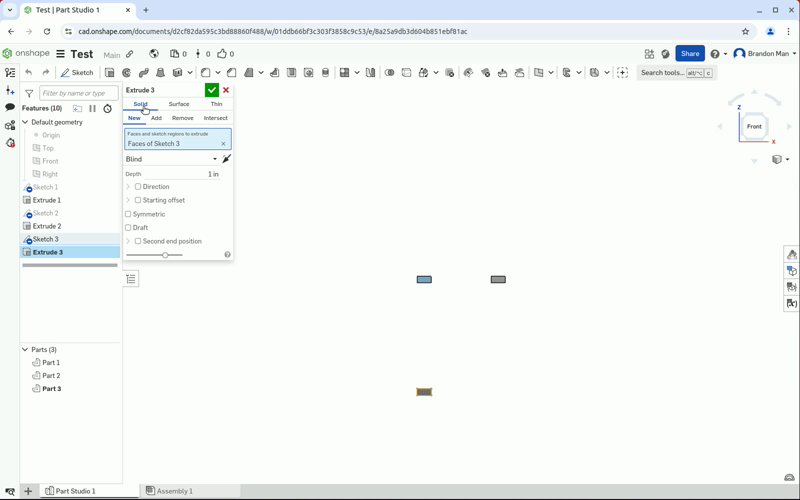
click(143, 106)
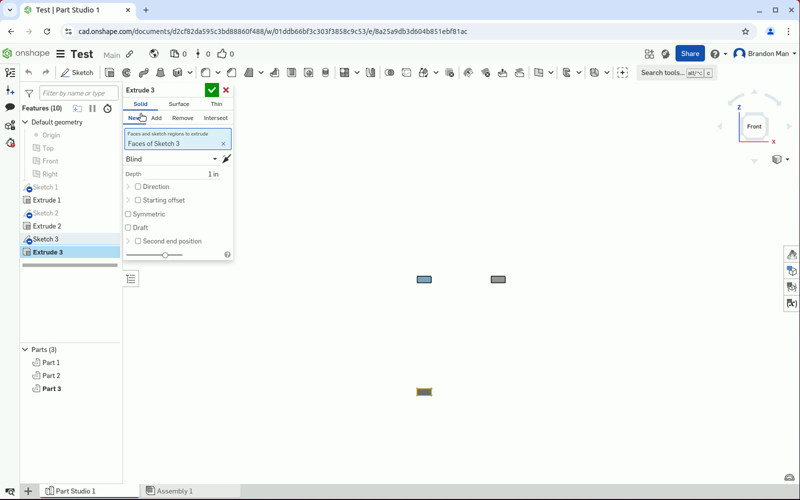
mouse_move(137, 120)
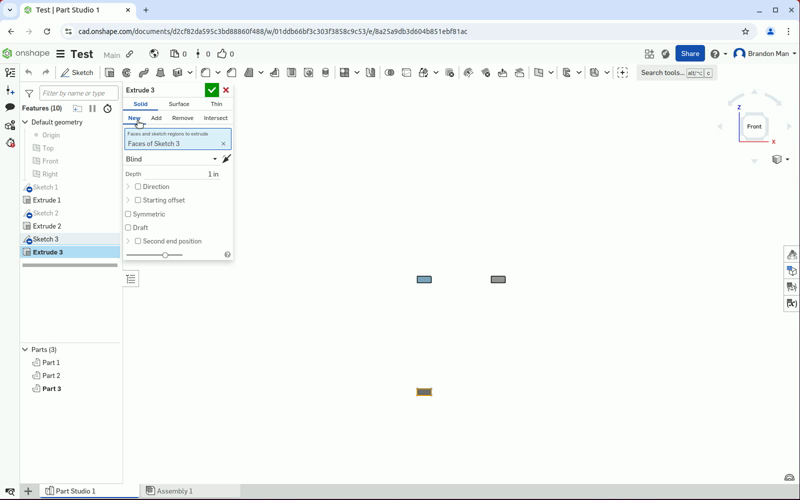
click(137, 120)
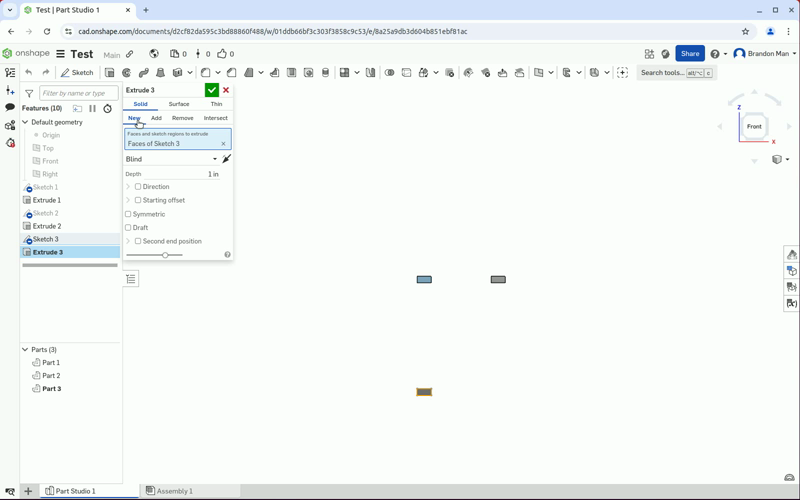
key(tab, 4)
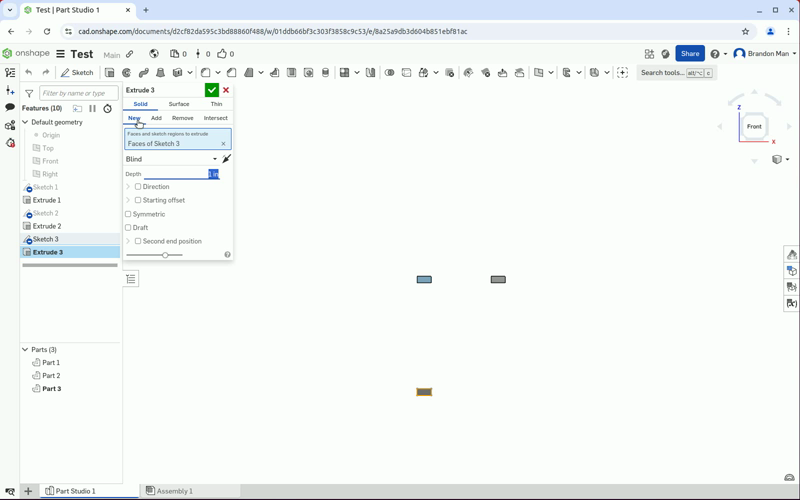
text(1.444)
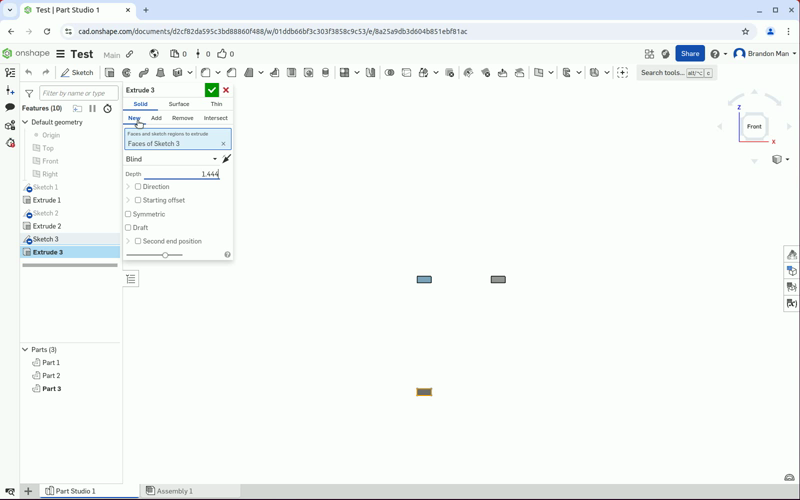
key(enter)
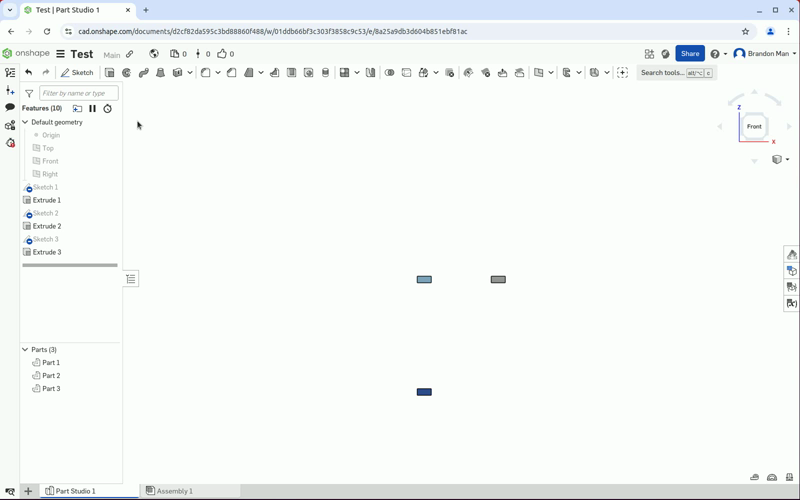
key(shift+h)
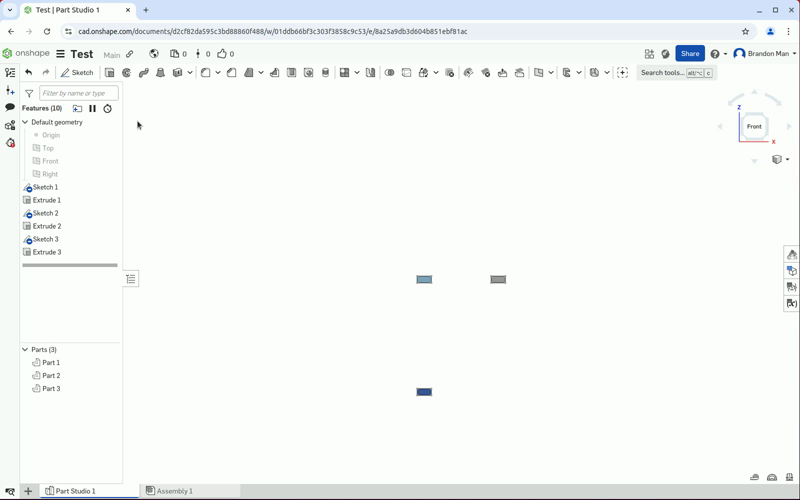
key(shift+h)
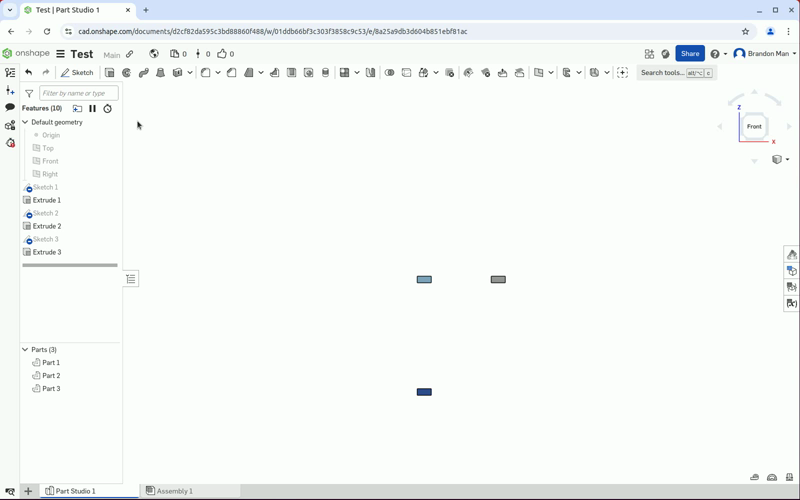
mouse_move(73, 189)
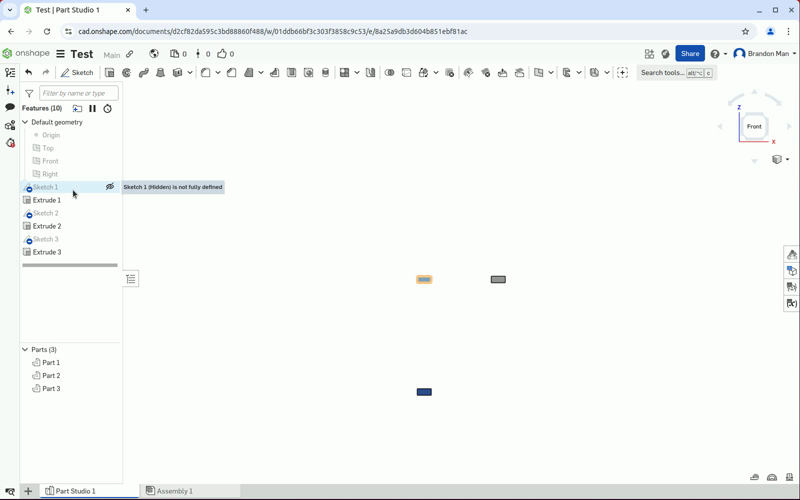
click(73, 189)
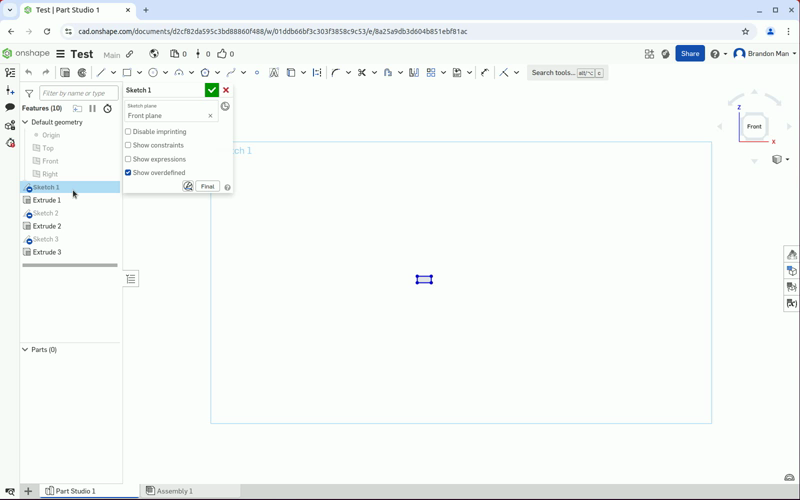
mouse_move(229, 92)
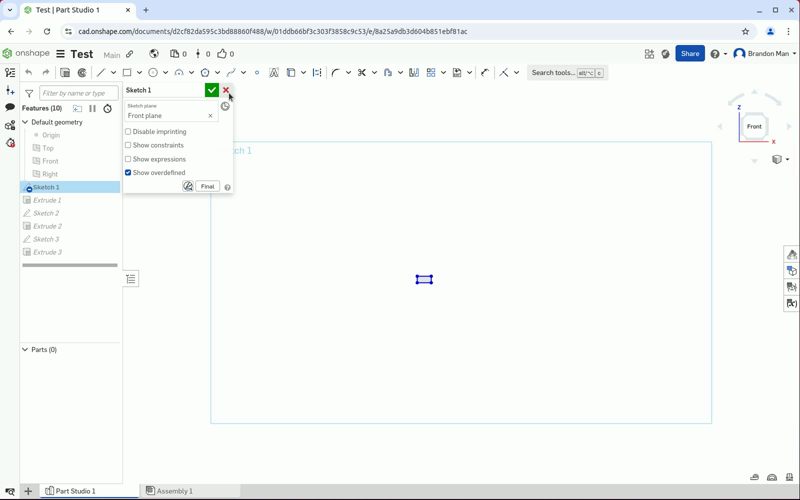
click(229, 92)
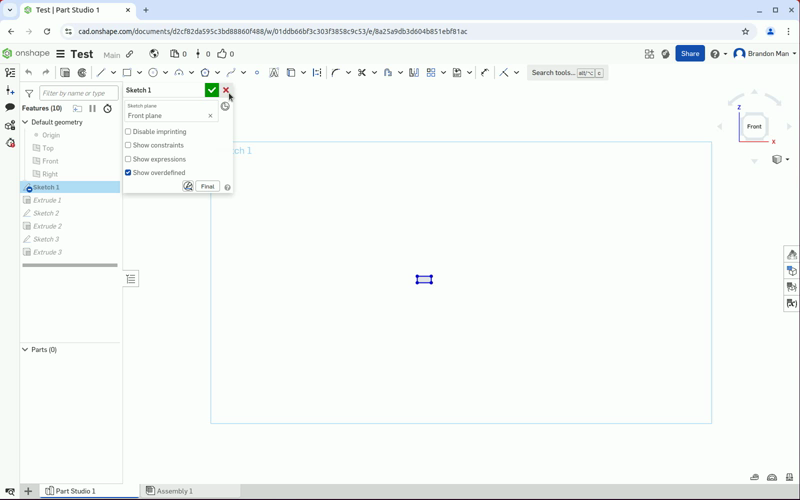
key(shift+s)
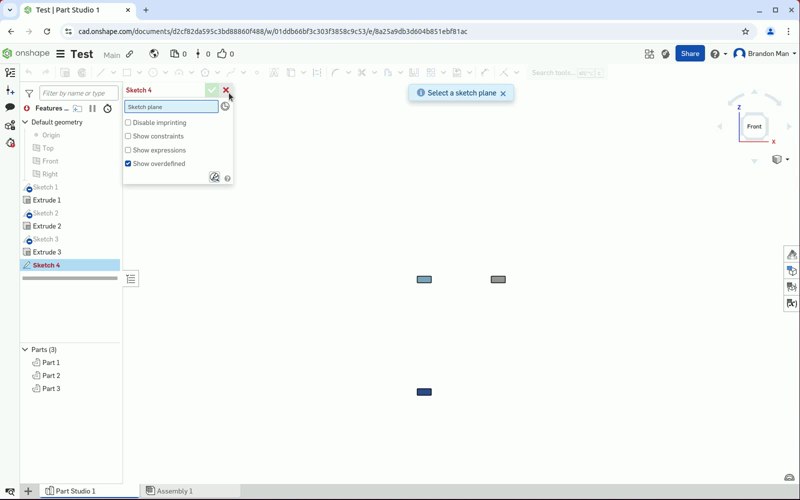
mouse_move(73, 163)
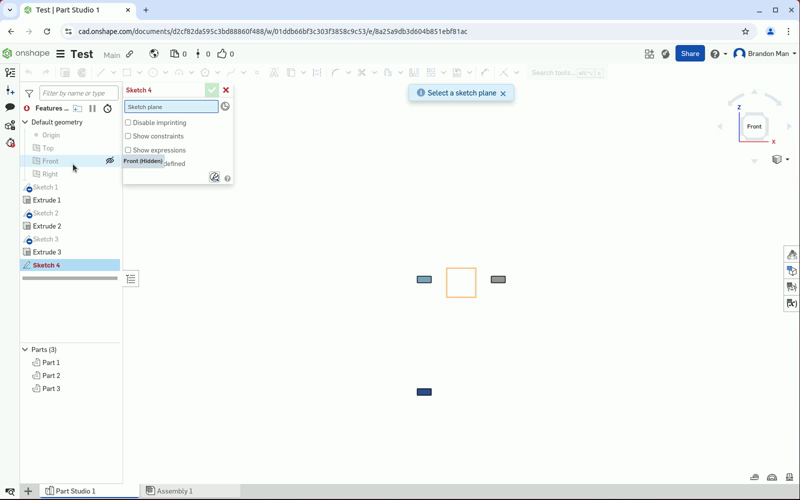
click(73, 163)
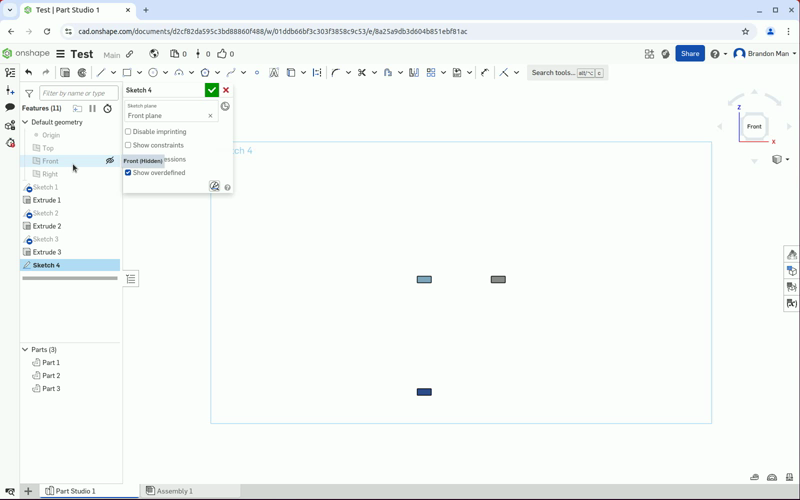
mouse_move(73, 352)
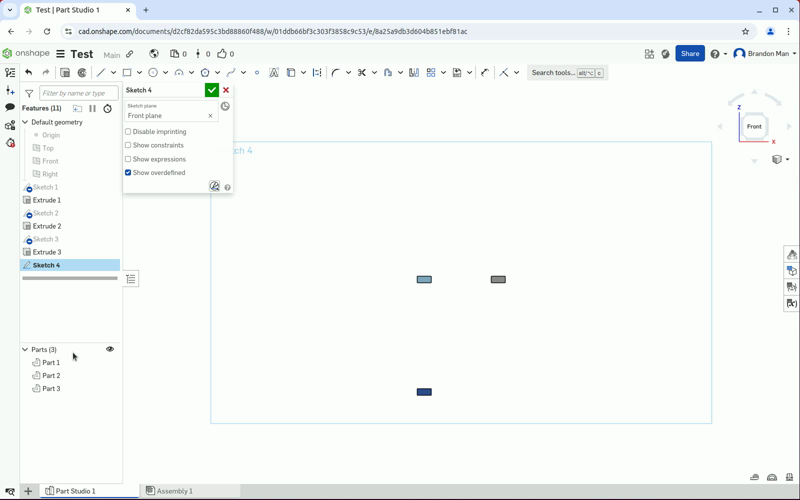
key(y)
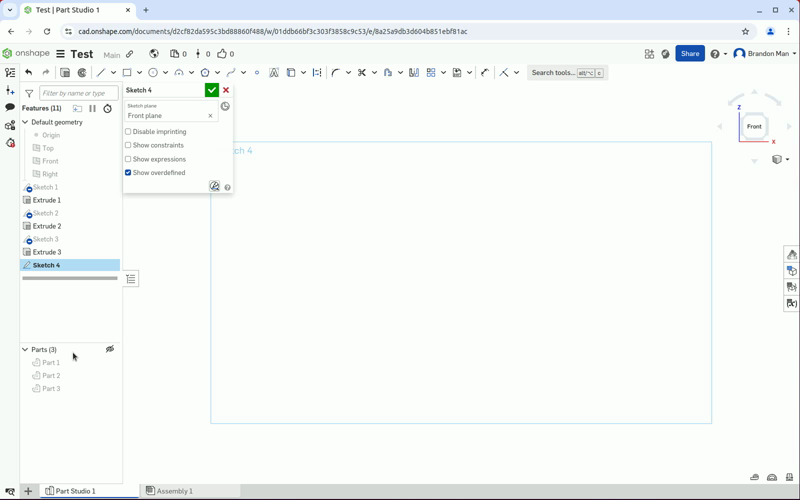
key(l)
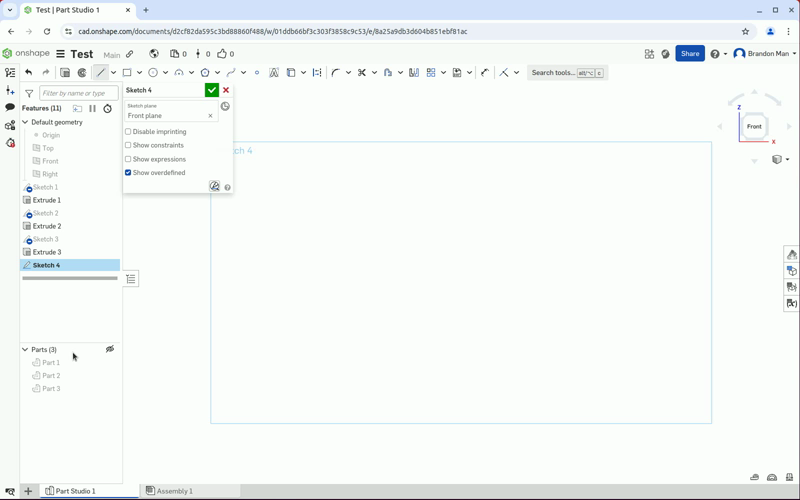
key_down(shift)
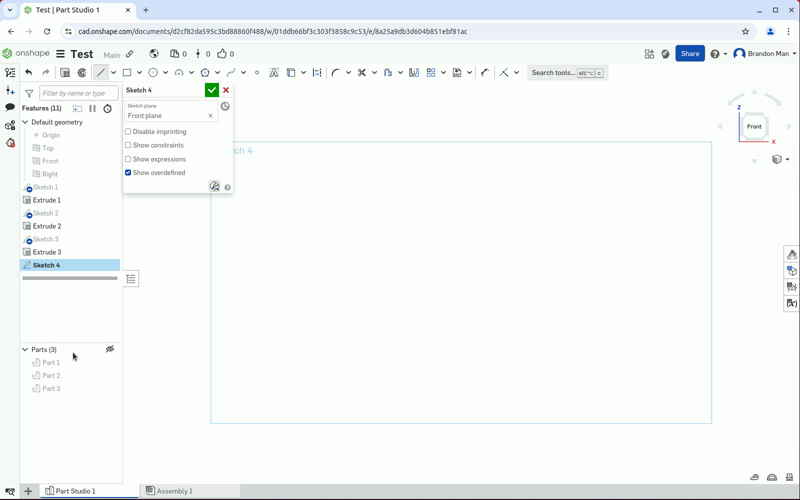
mouse_move(491, 395)
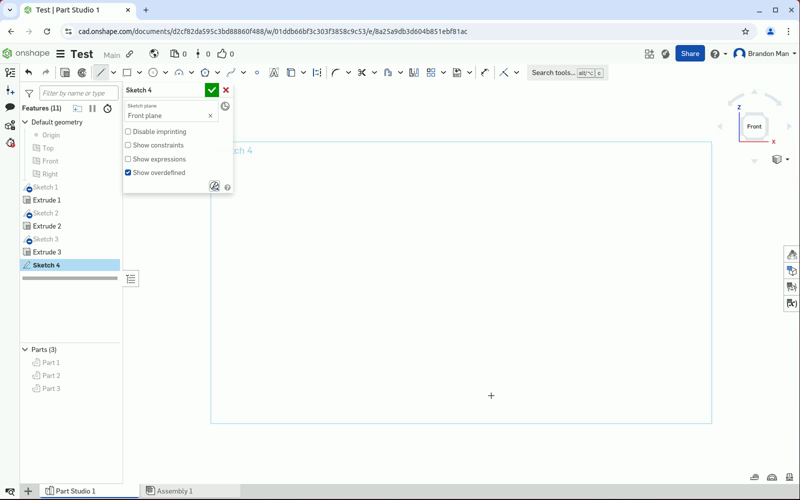
click(491, 395)
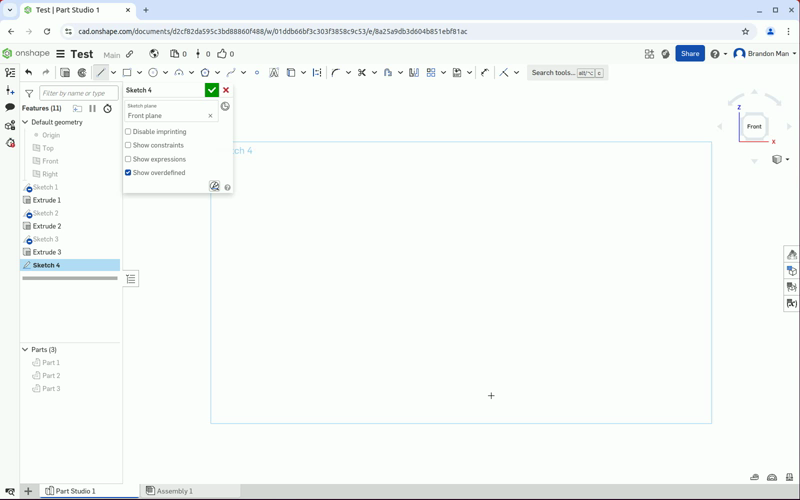
key_up(shift)
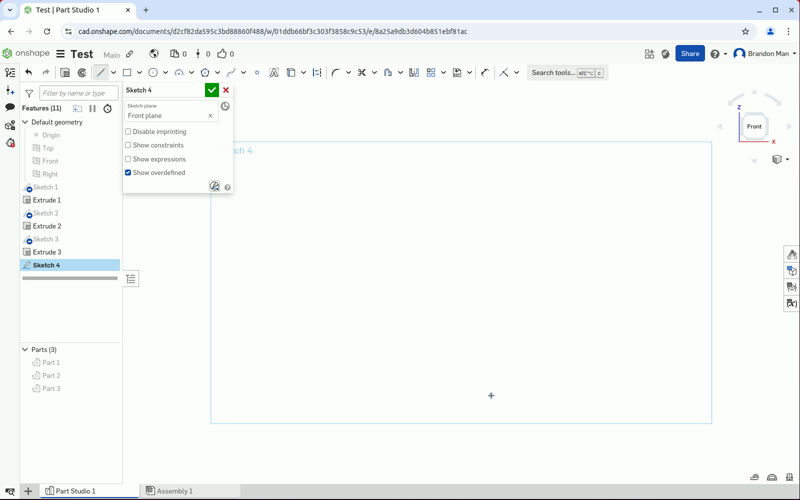
key_down(shift)
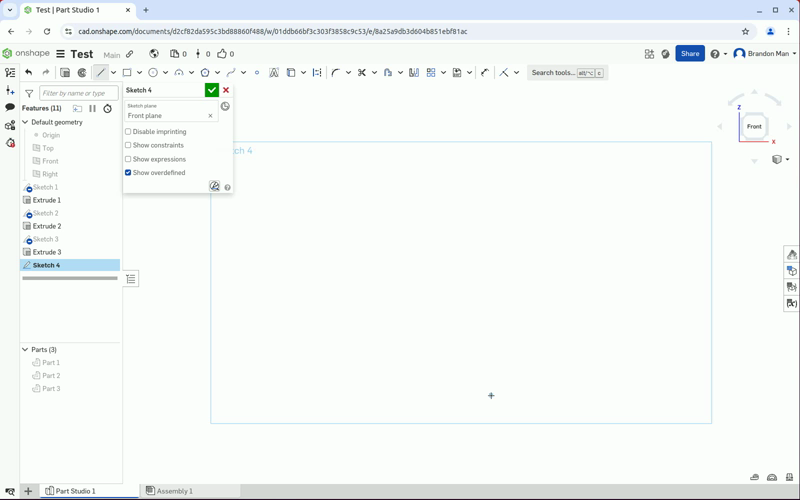
mouse_move(521, 395)
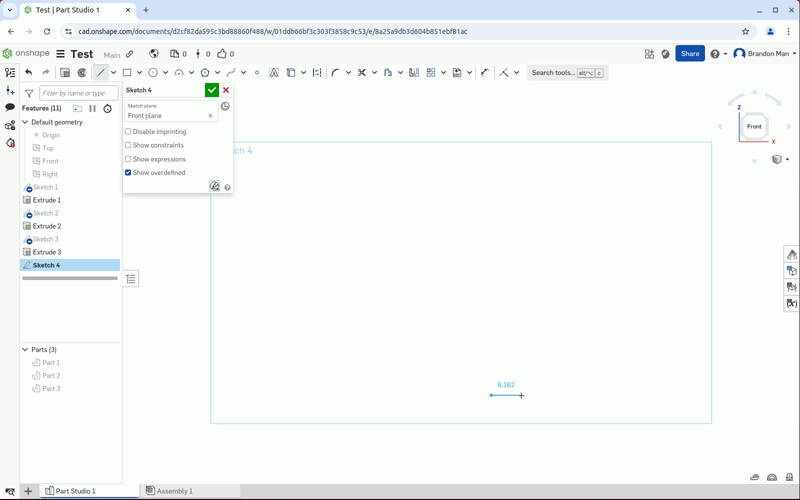
mouse_move(505, 395)
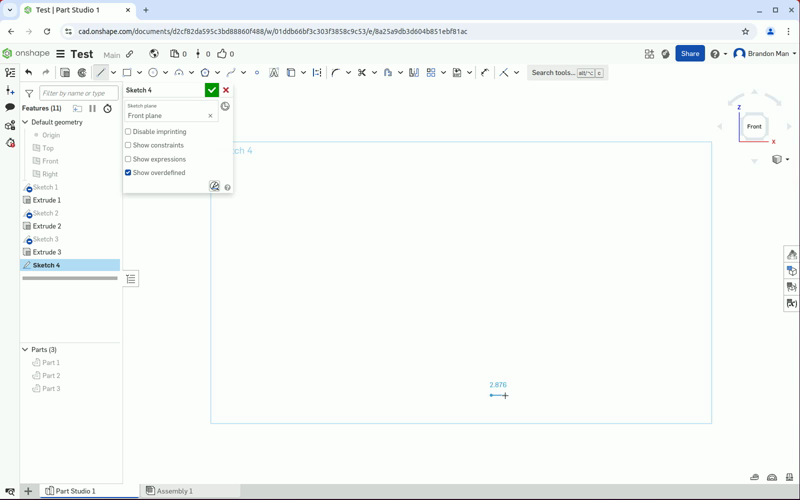
click(505, 395)
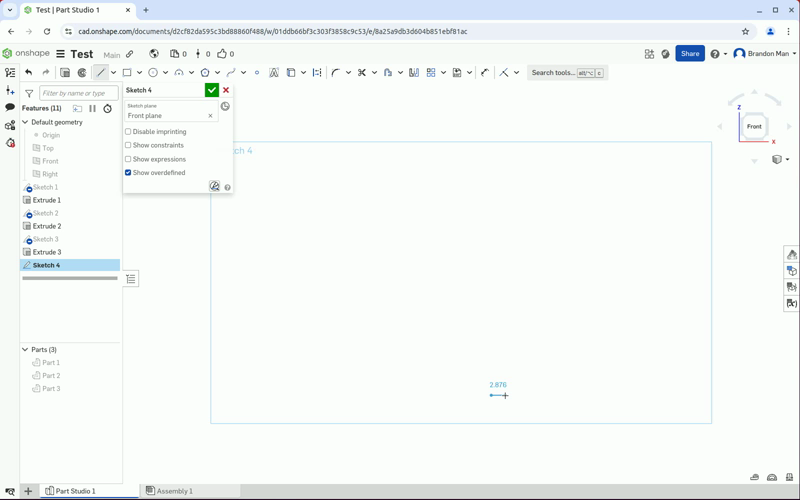
key_up(shift)
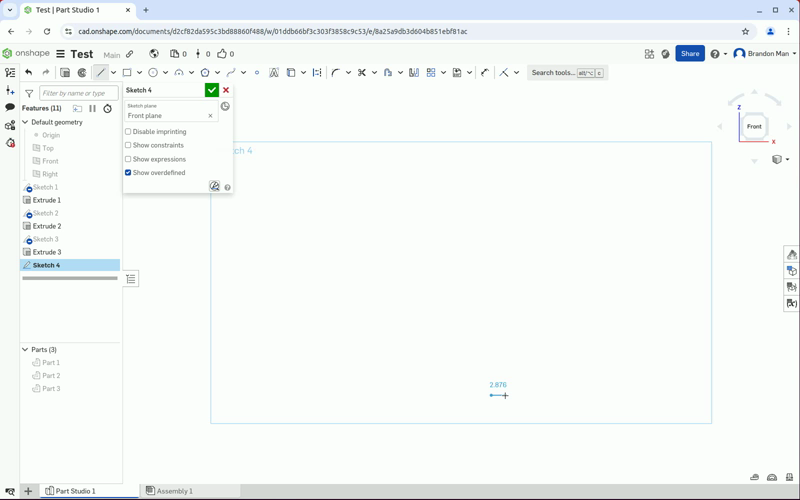
key_down(shift)
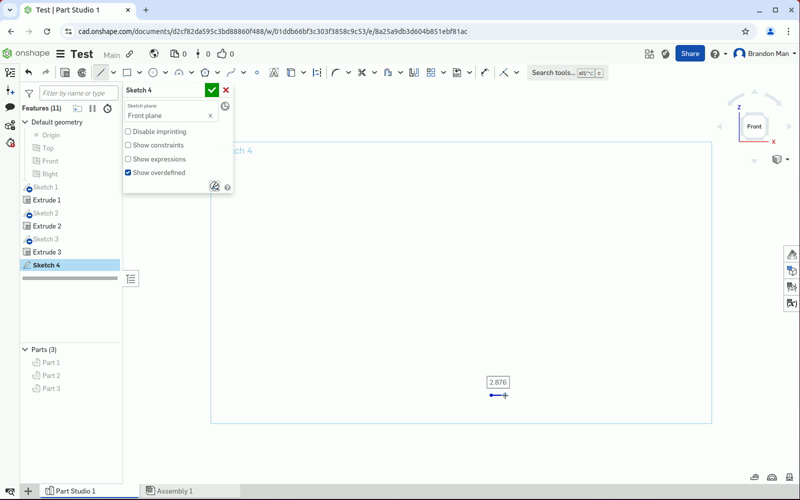
mouse_move(535, 395)
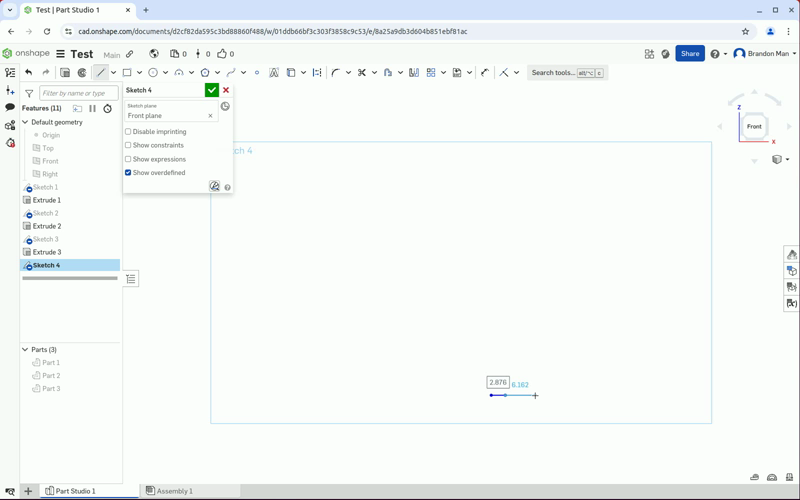
mouse_move(505, 388)
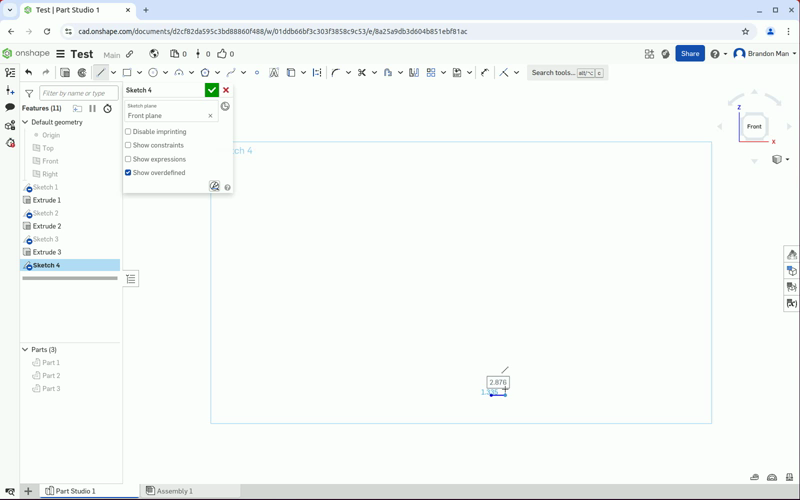
scroll(6)
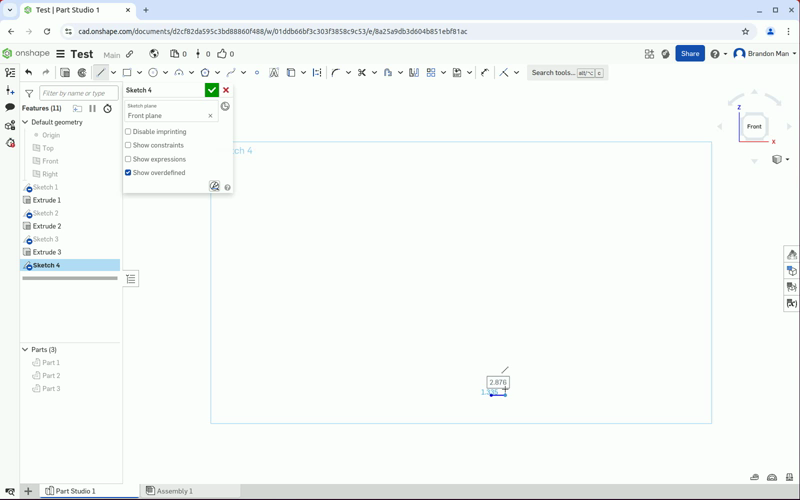
scroll(6)
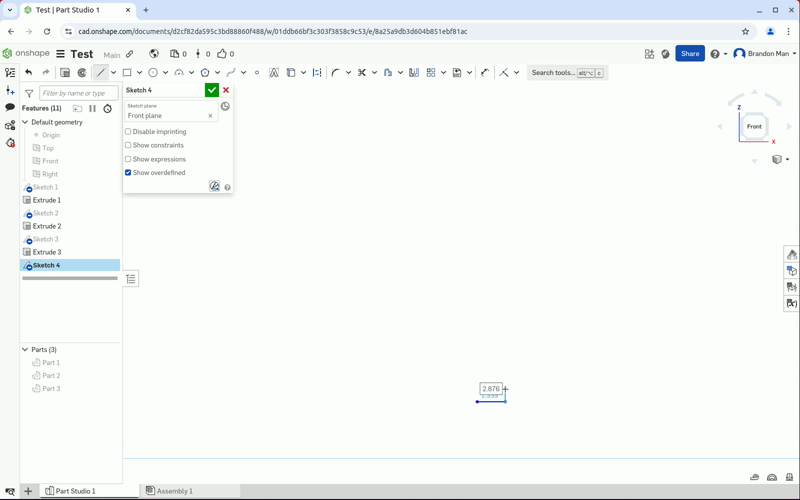
scroll(6)
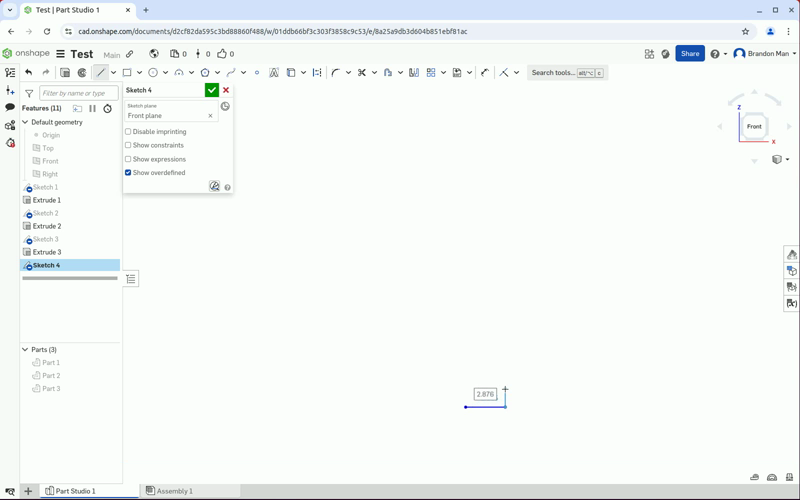
scroll(6)
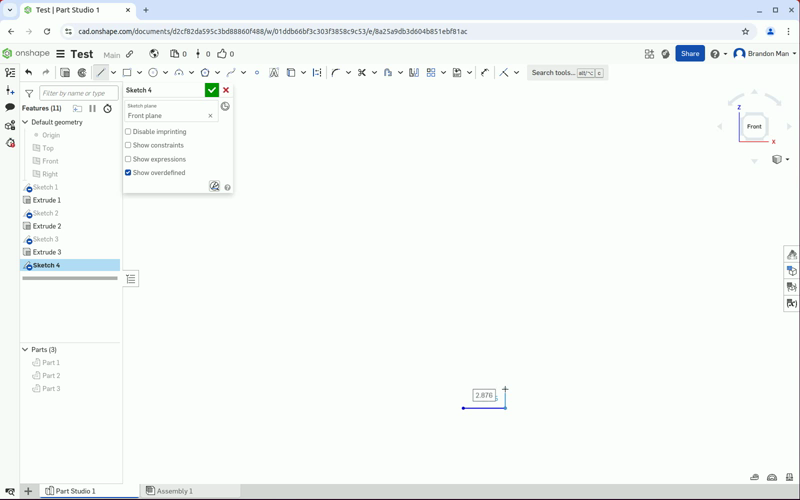
scroll(6)
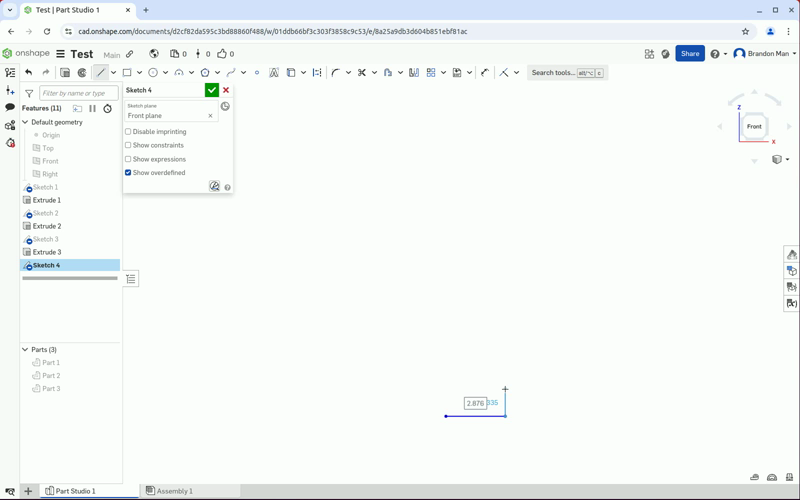
scroll(6)
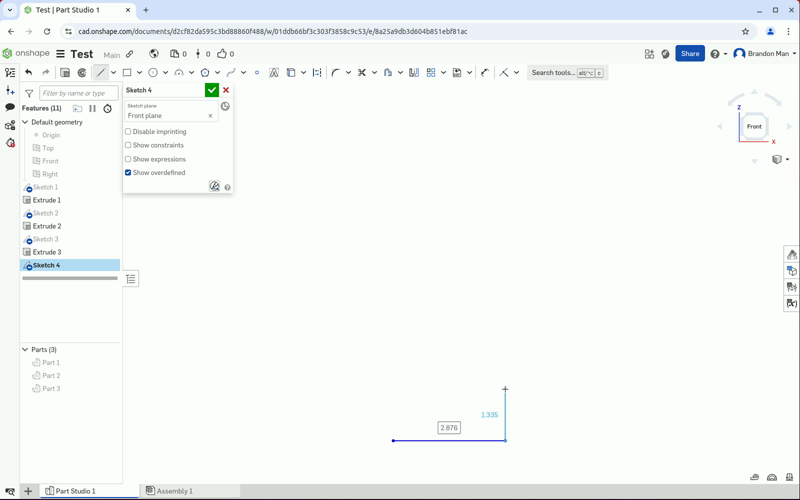
scroll(6)
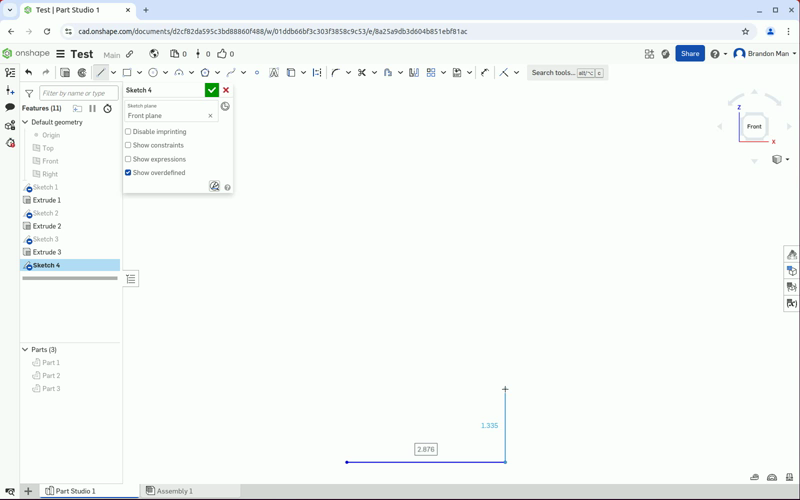
click(505, 388)
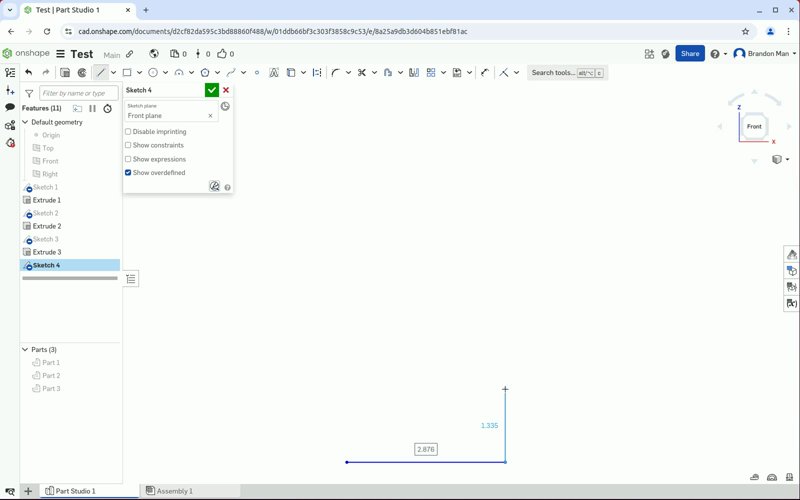
scroll(-6)
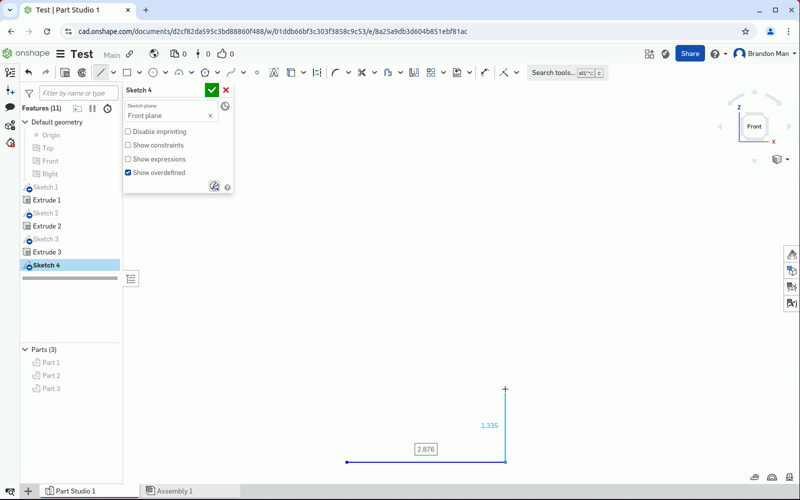
scroll(-6)
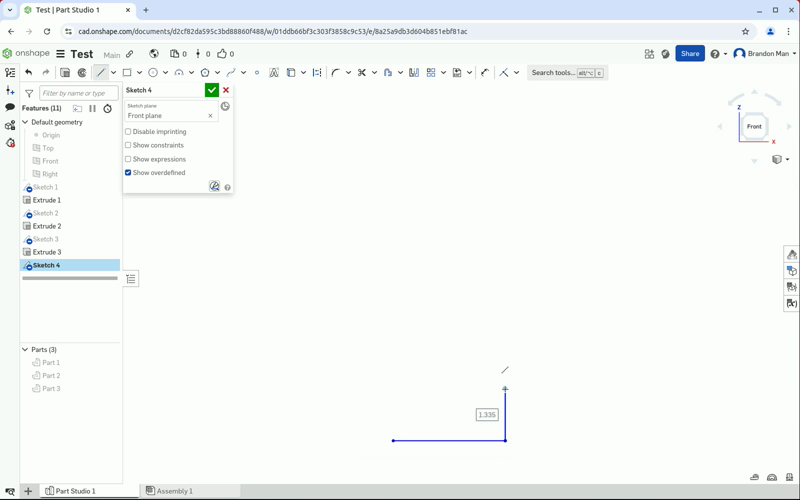
scroll(-6)
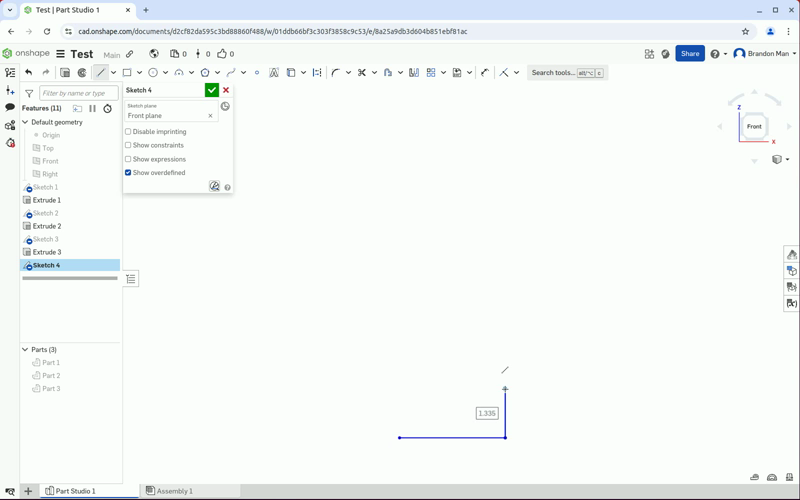
scroll(-6)
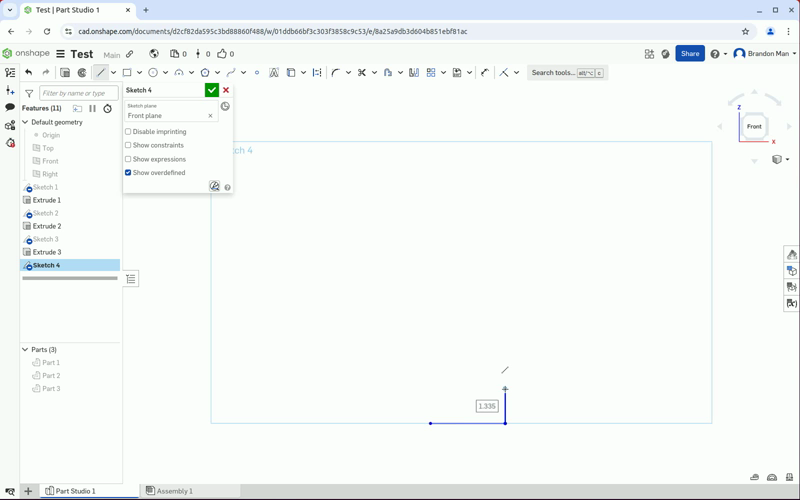
scroll(-6)
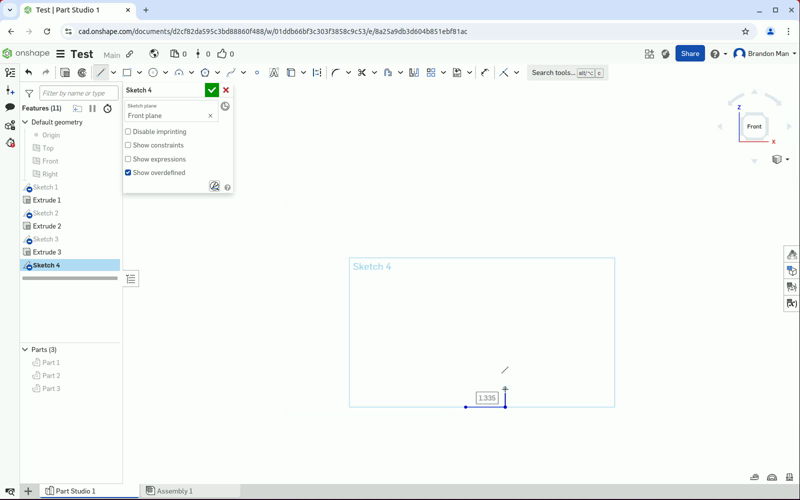
scroll(-6)
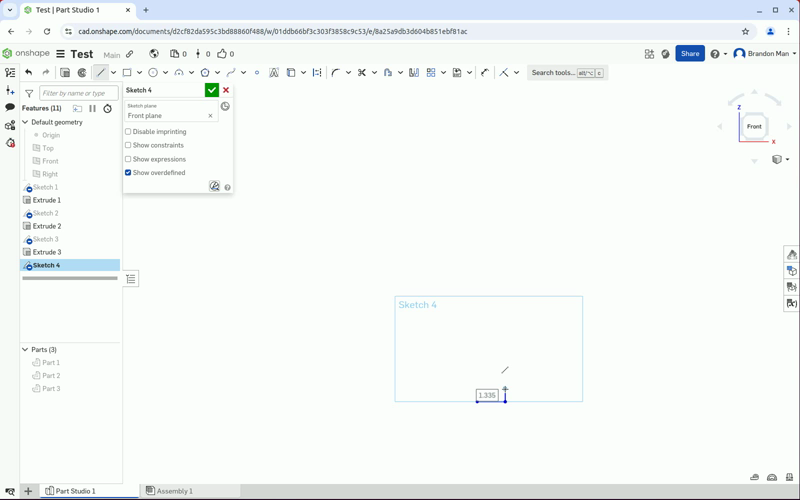
scroll(-6)
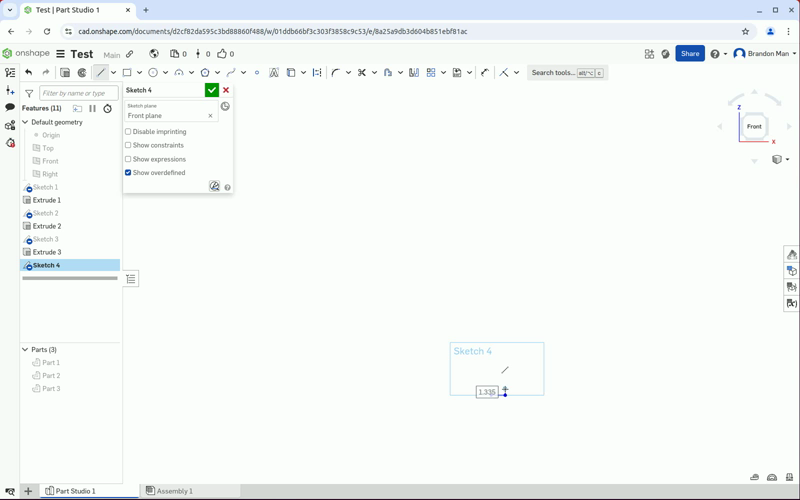
key_up(shift)
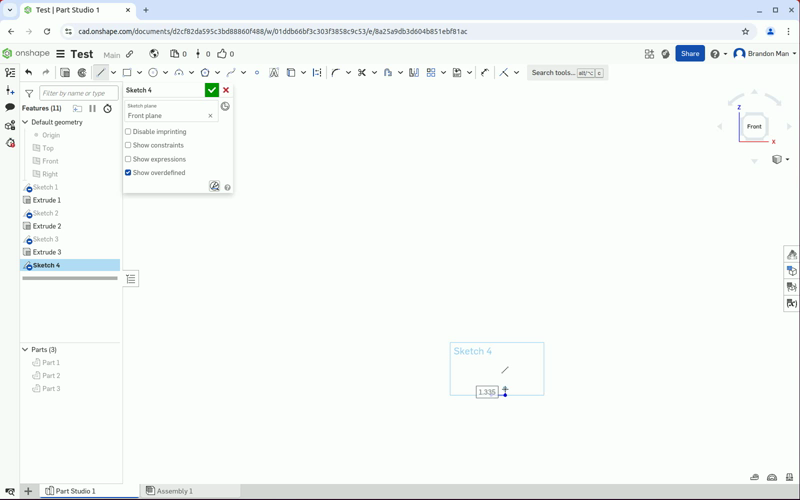
key_down(shift)
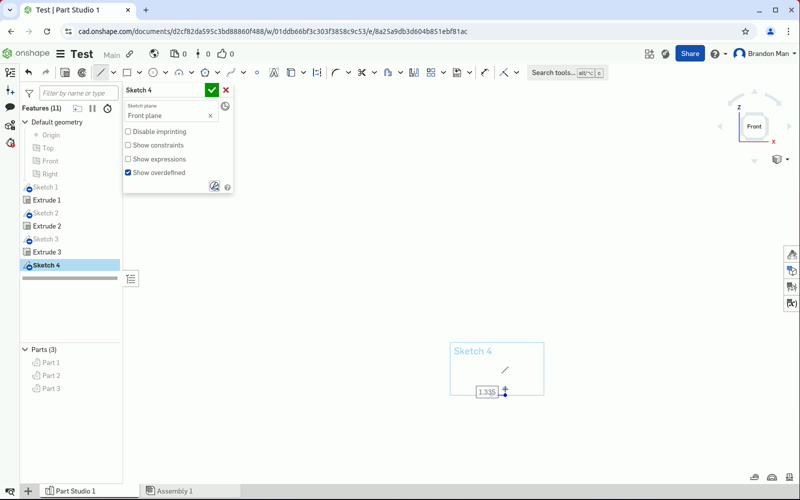
mouse_move(535, 388)
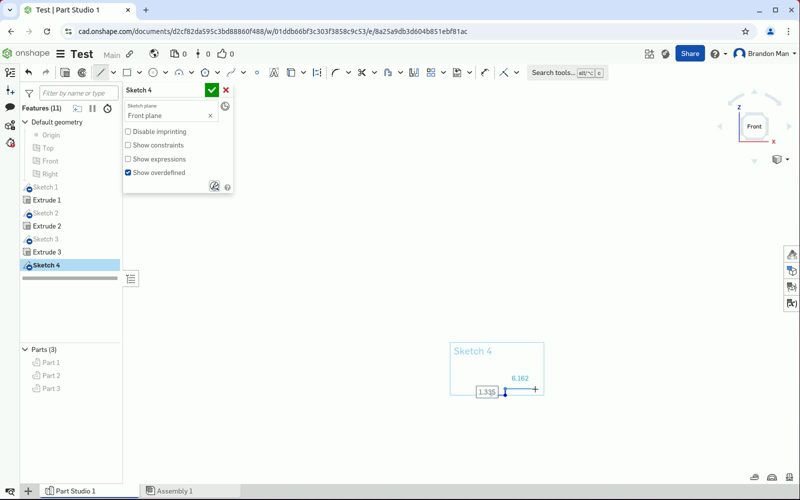
mouse_move(491, 388)
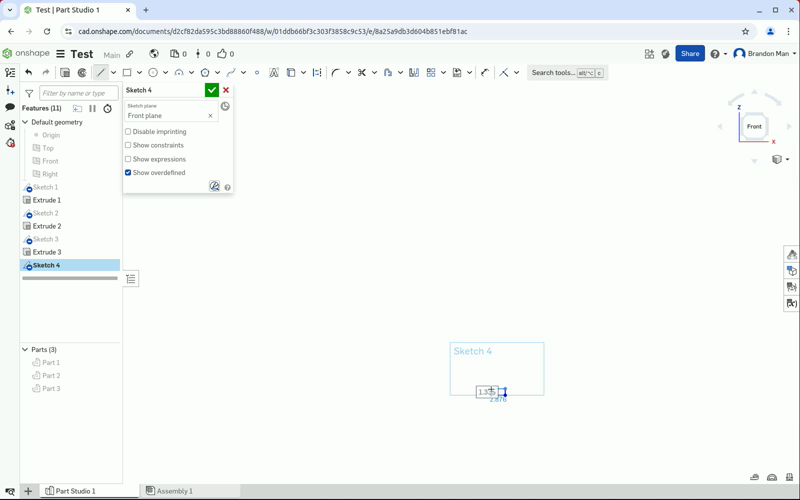
click(491, 388)
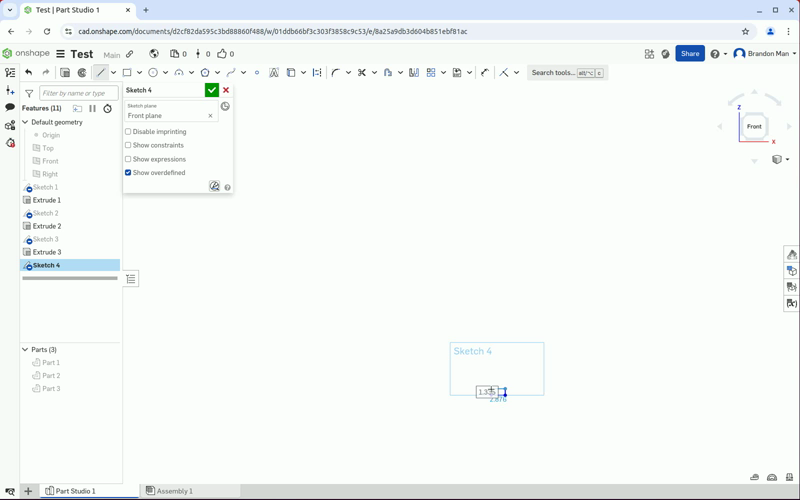
key_up(shift)
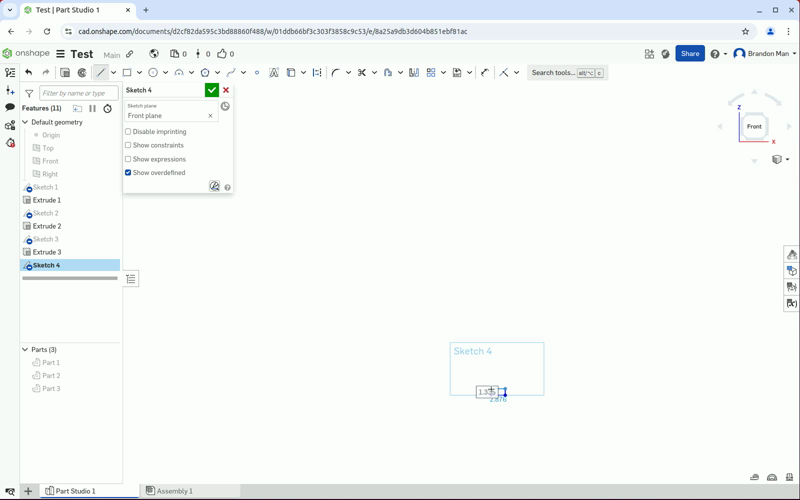
mouse_move(521, 388)
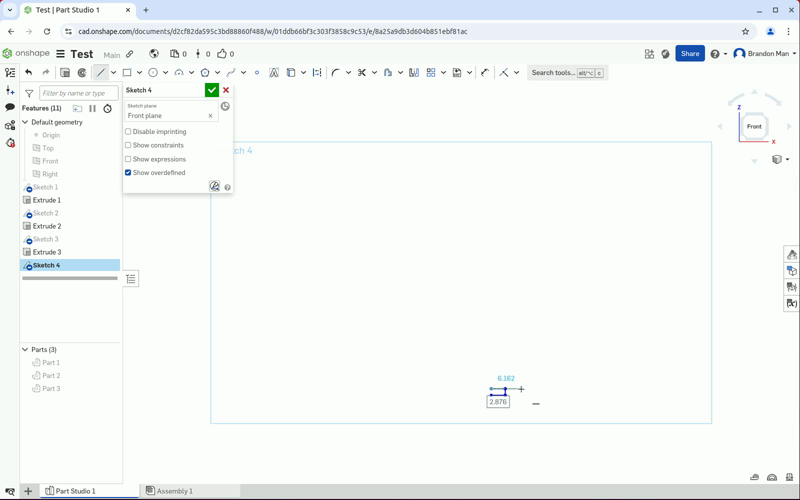
key_down(shift)
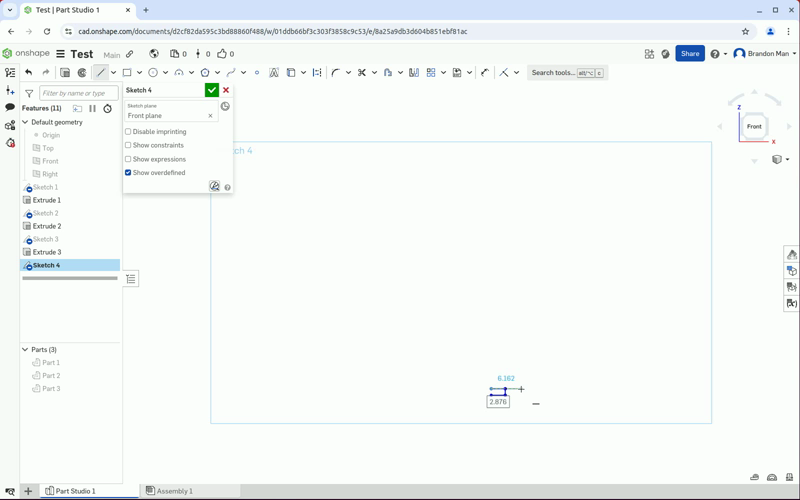
mouse_move(491, 395)
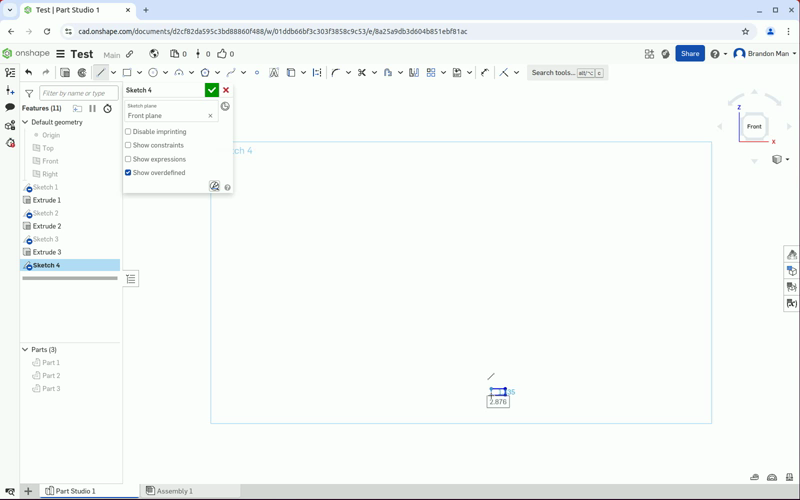
scroll(6)
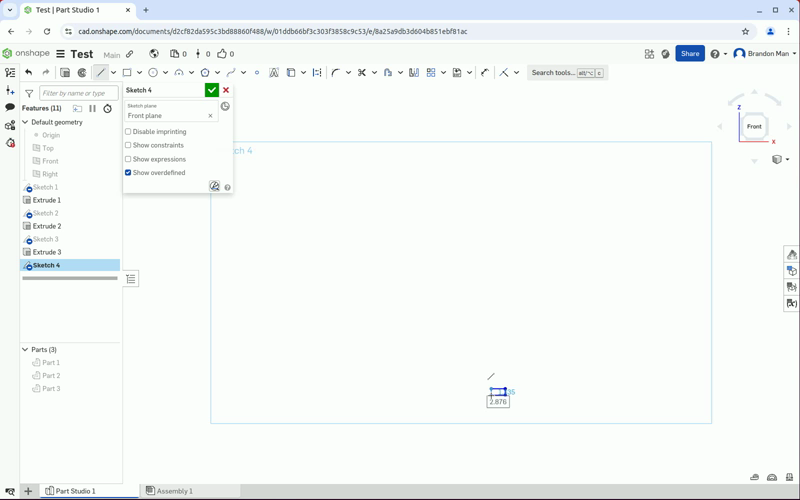
scroll(6)
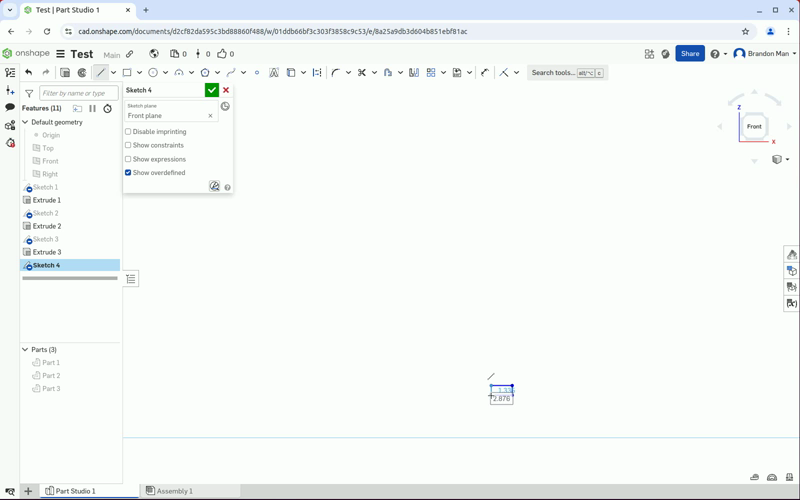
scroll(6)
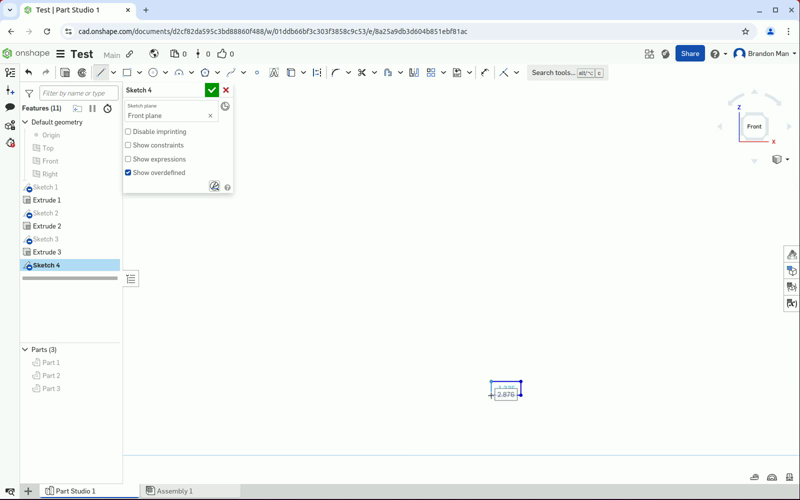
scroll(6)
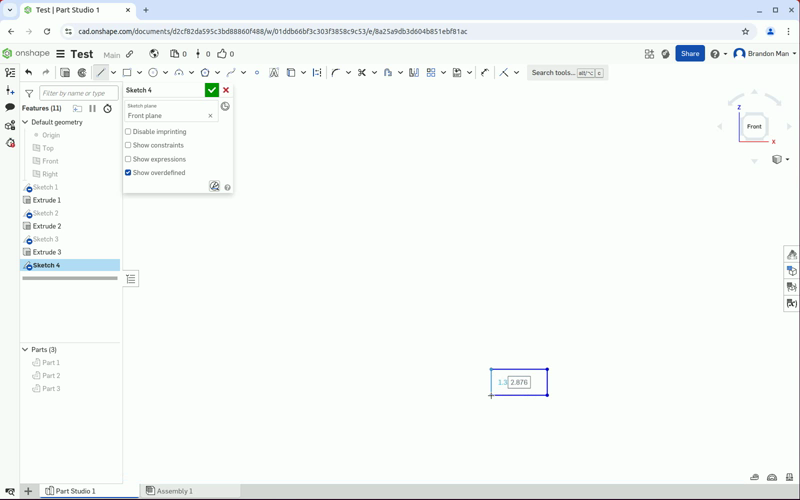
scroll(6)
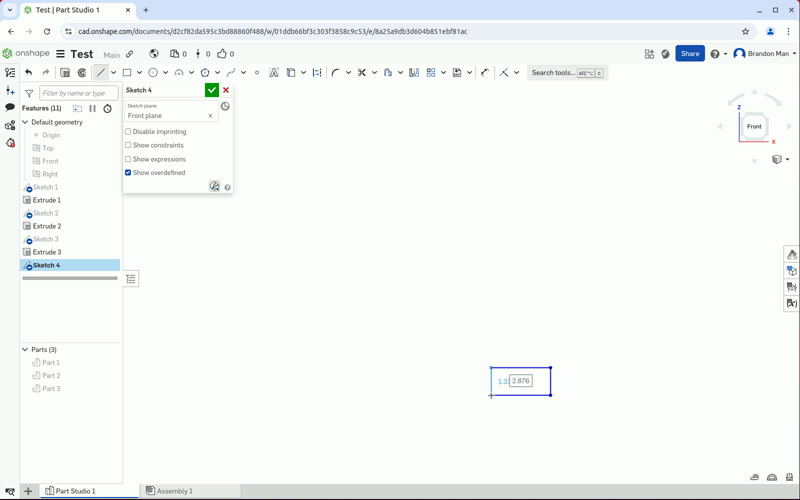
scroll(6)
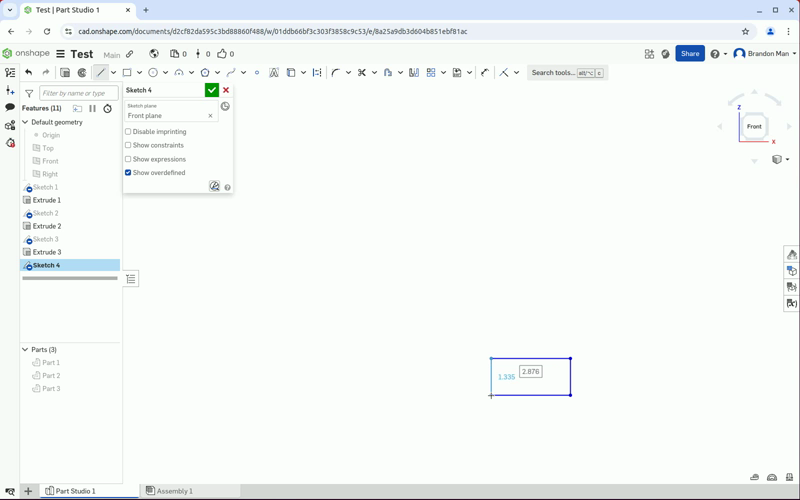
scroll(6)
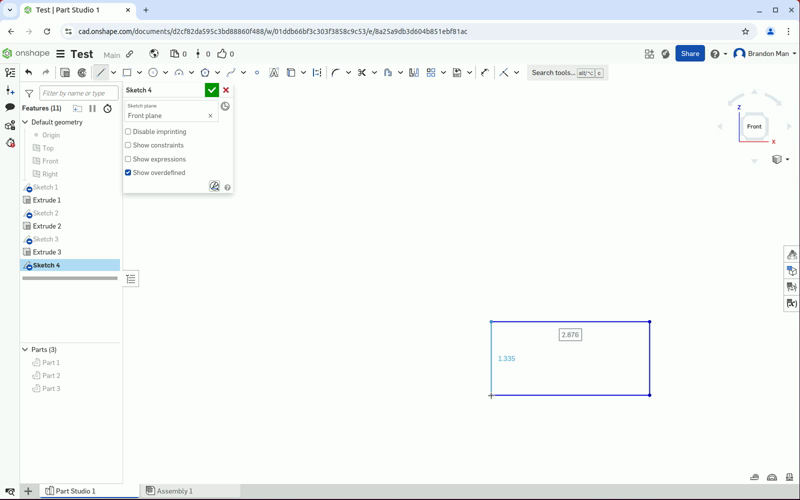
key_up(shift)
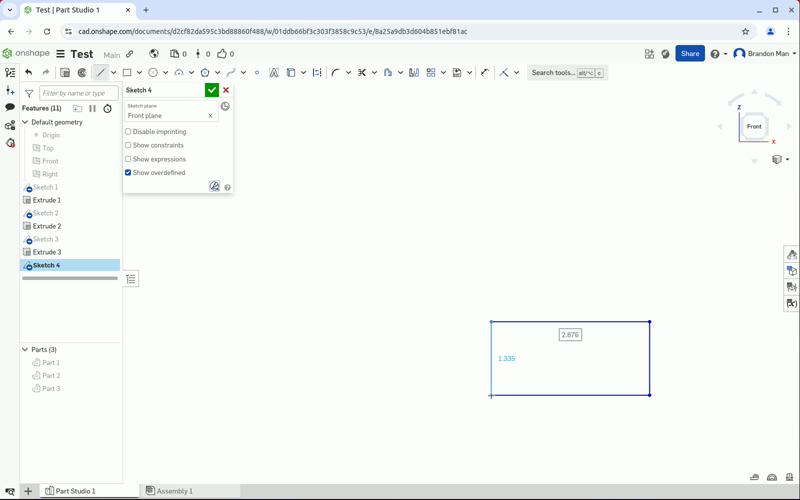
click(491, 395)
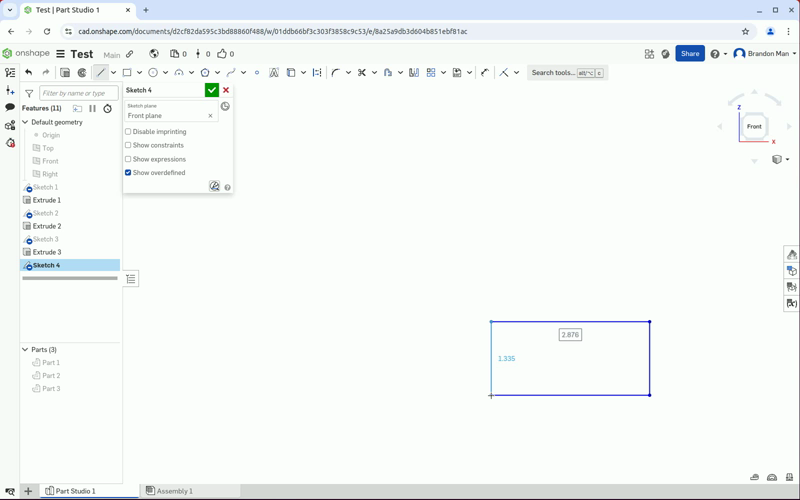
scroll(-6)
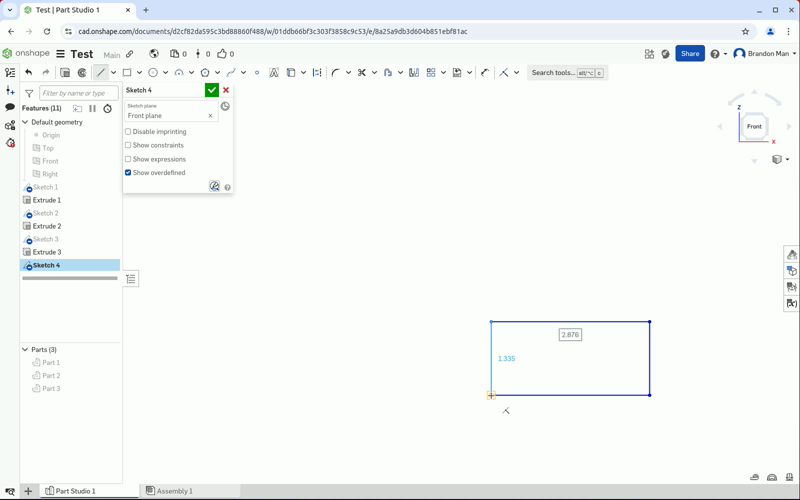
scroll(-6)
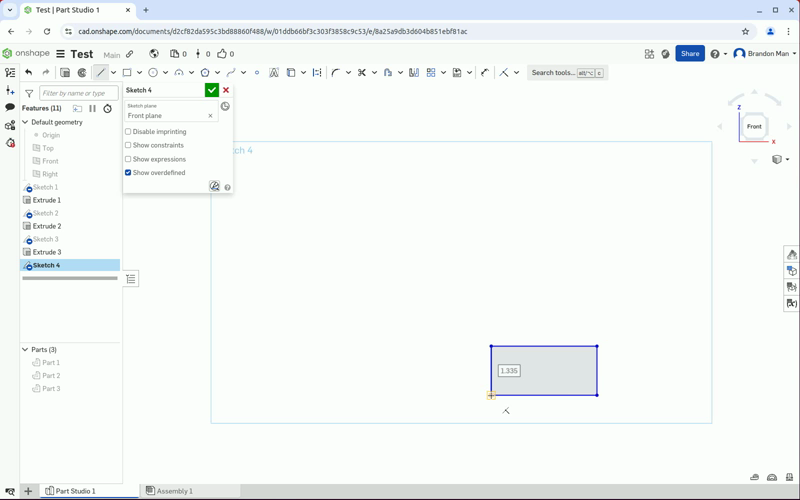
scroll(-6)
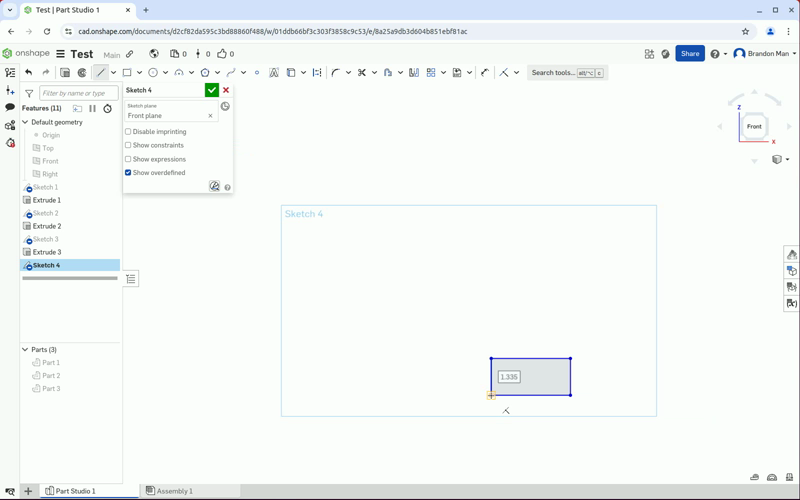
scroll(-6)
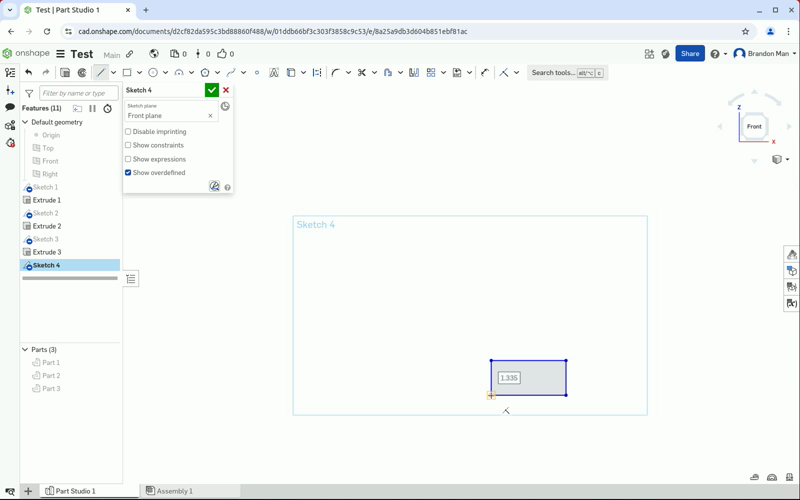
scroll(-6)
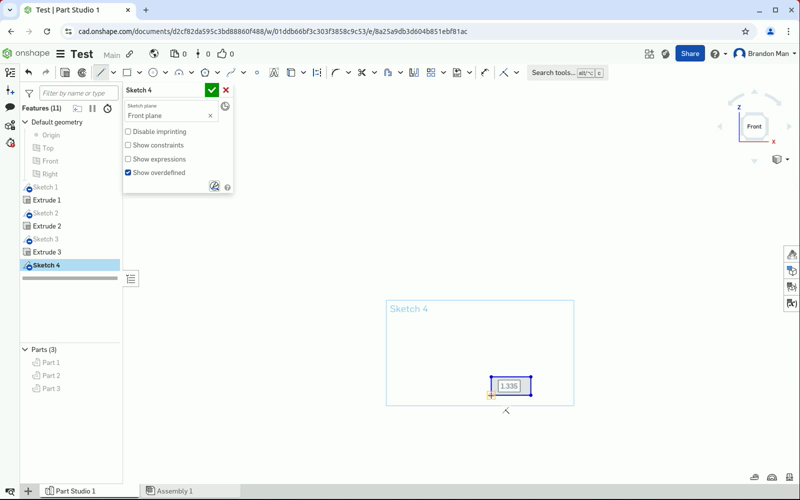
scroll(-6)
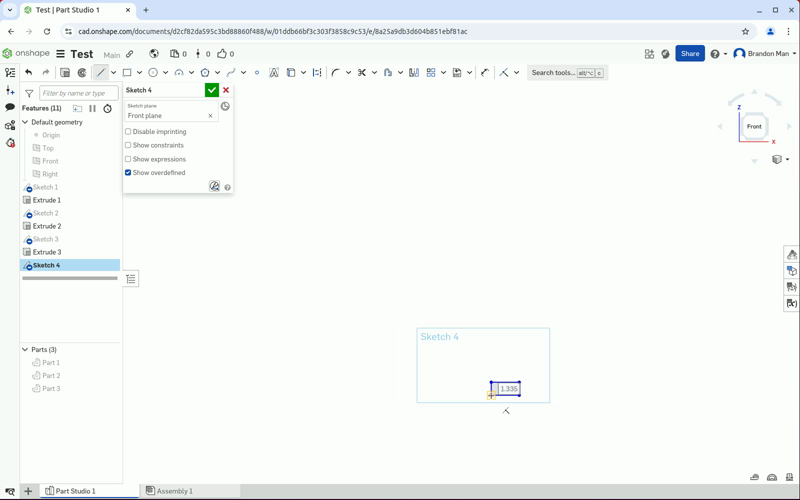
scroll(-6)
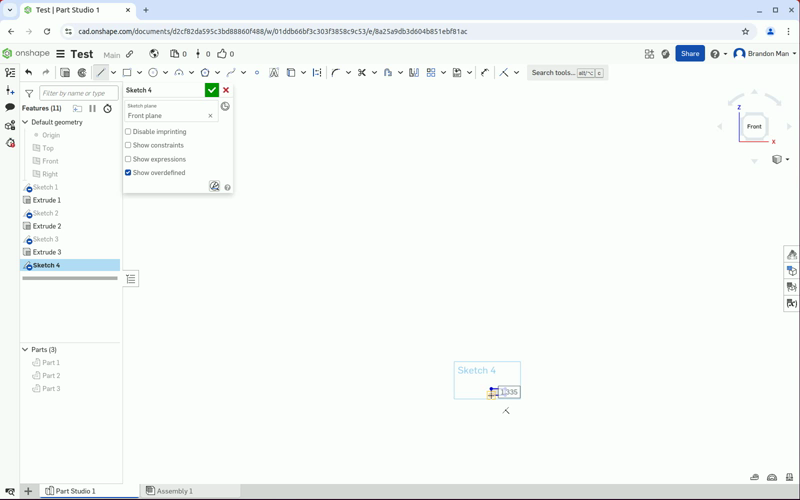
key(esc)
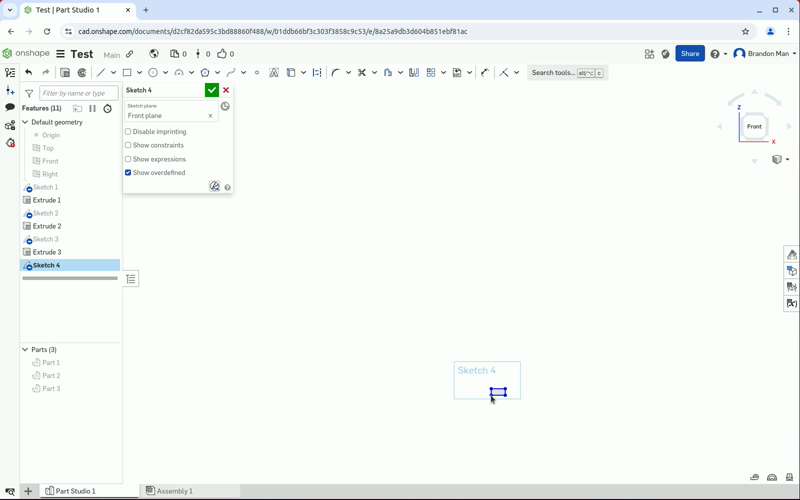
mouse_move(504, 393)
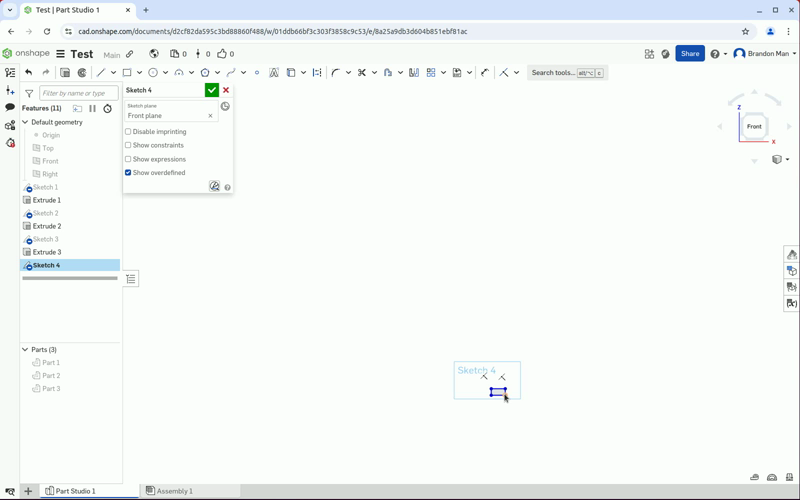
scroll(6)
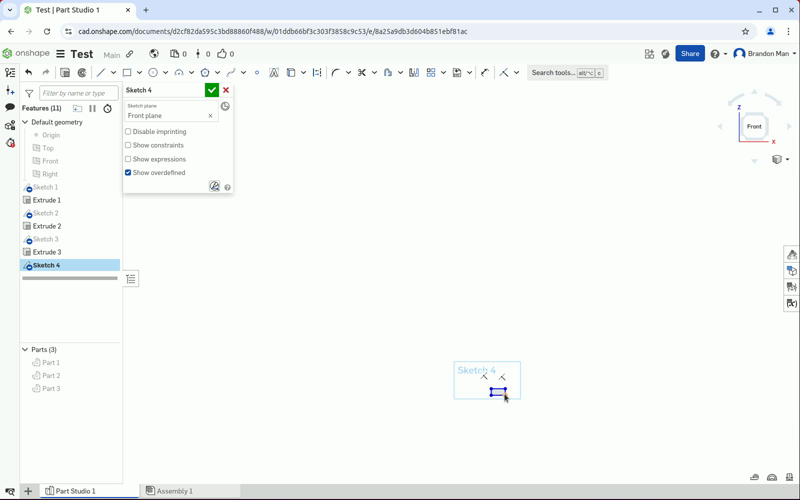
scroll(6)
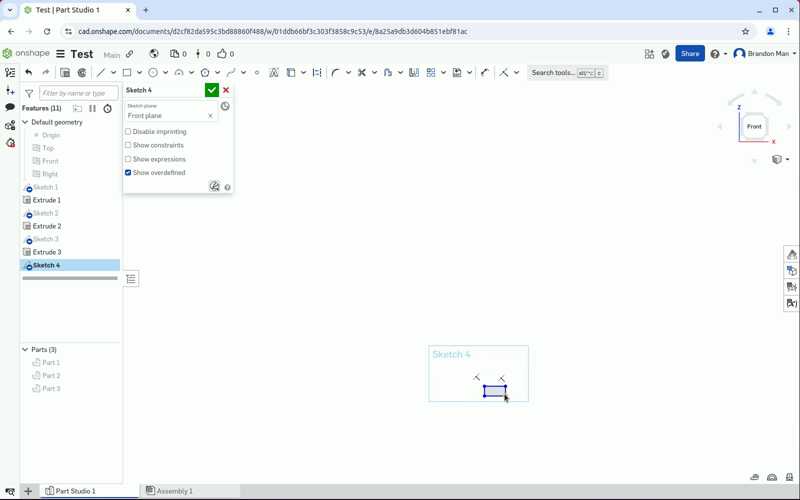
scroll(6)
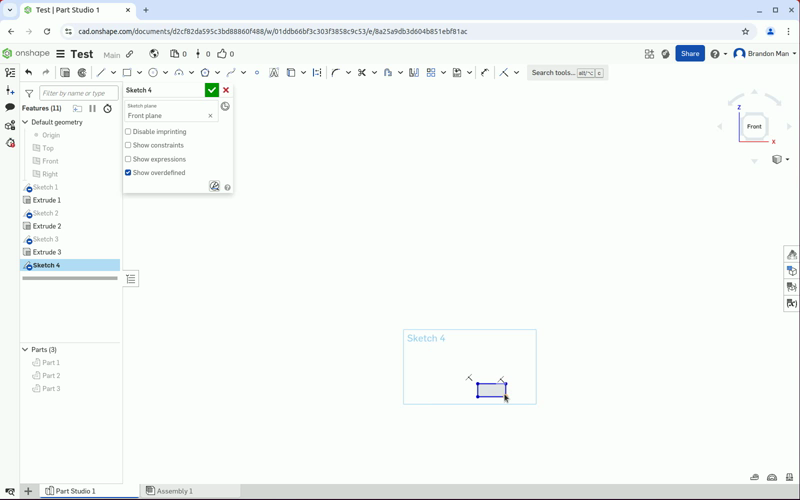
scroll(6)
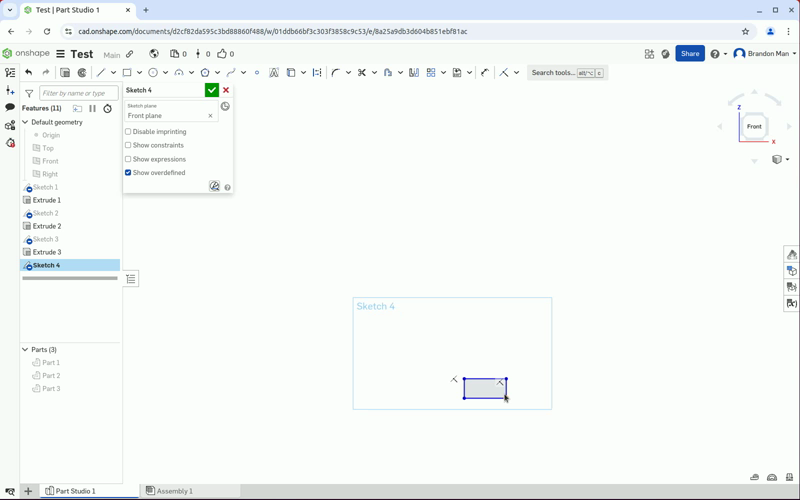
scroll(6)
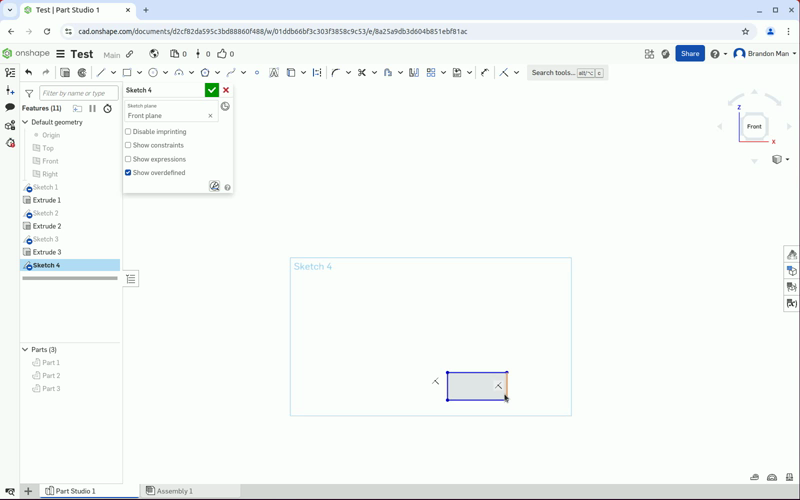
scroll(6)
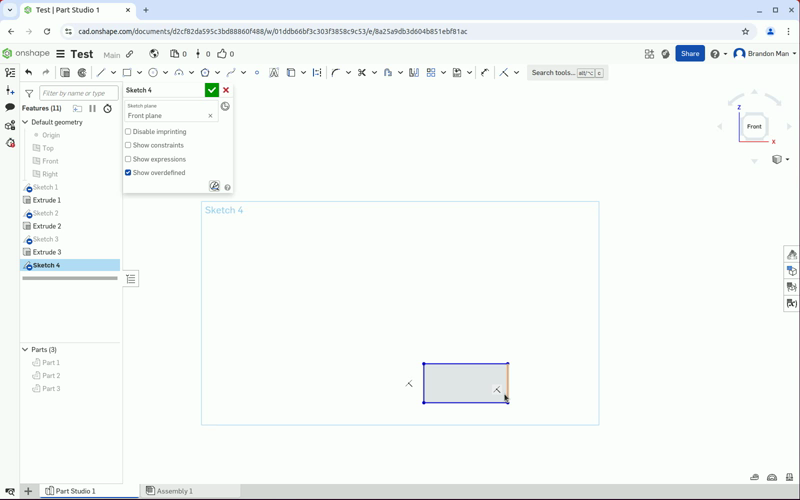
scroll(6)
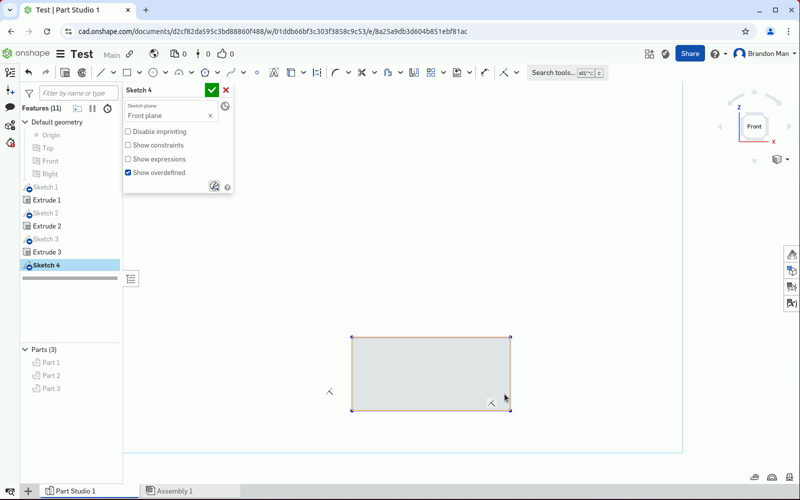
click(504, 393)
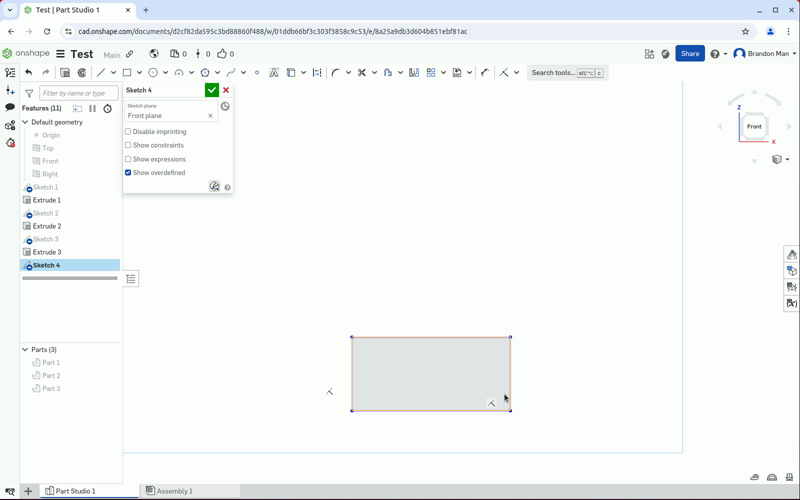
scroll(-6)
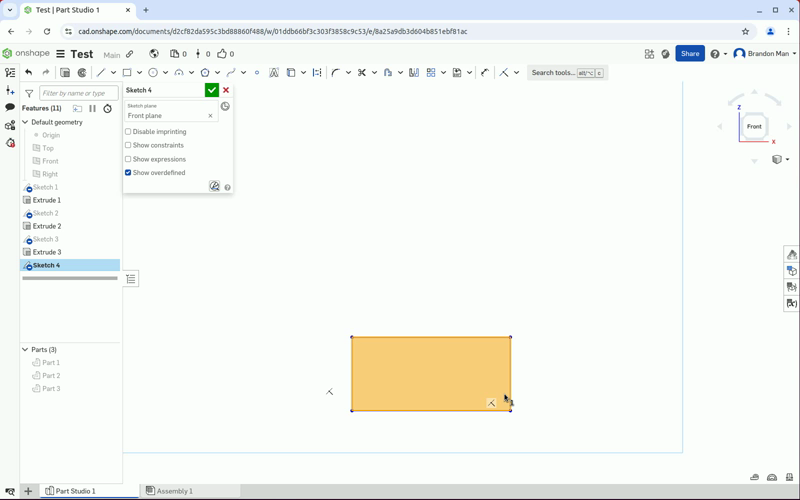
scroll(-6)
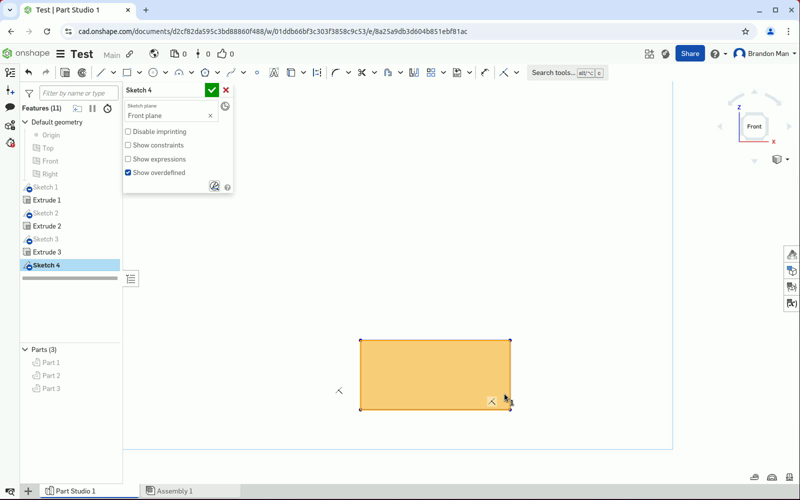
scroll(-6)
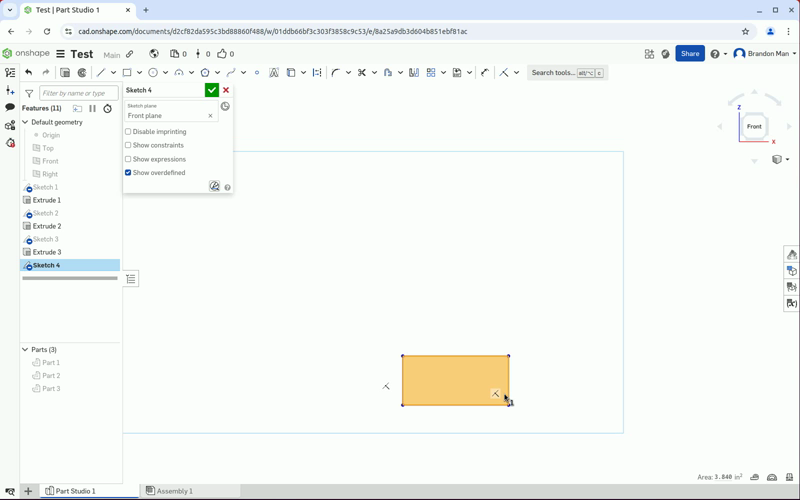
scroll(-6)
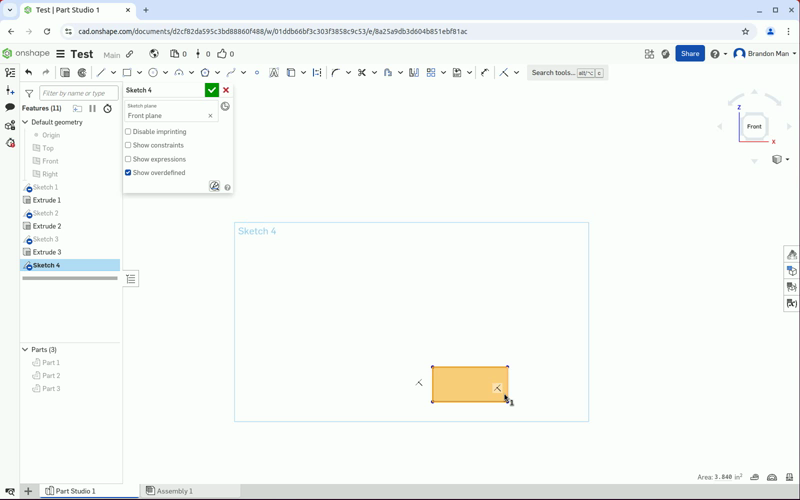
scroll(-6)
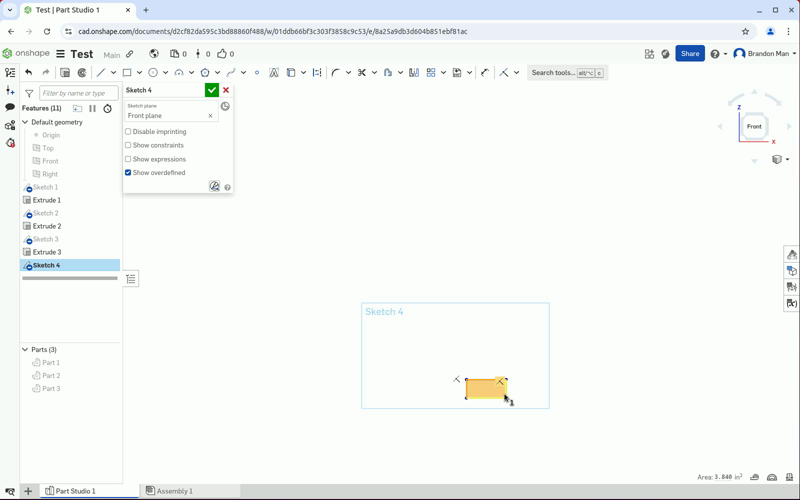
scroll(-6)
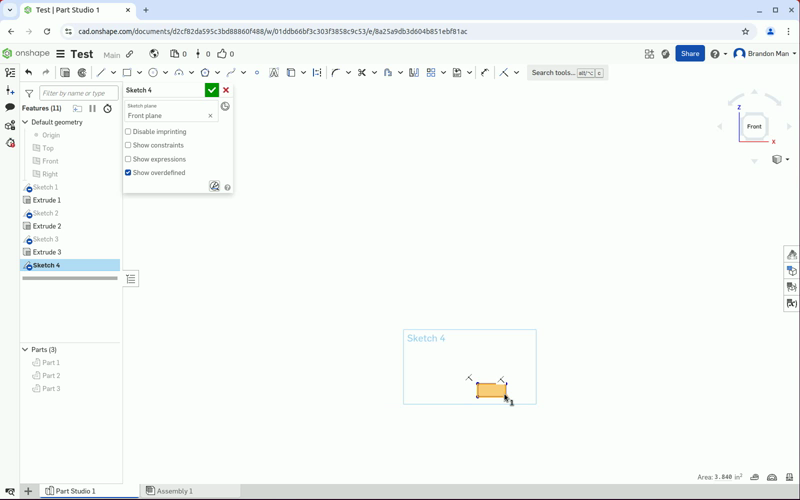
scroll(-6)
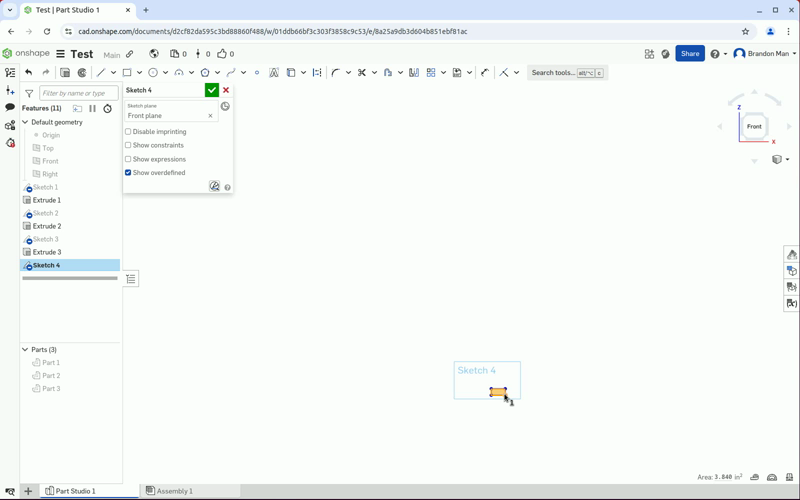
mouse_move(73, 352)
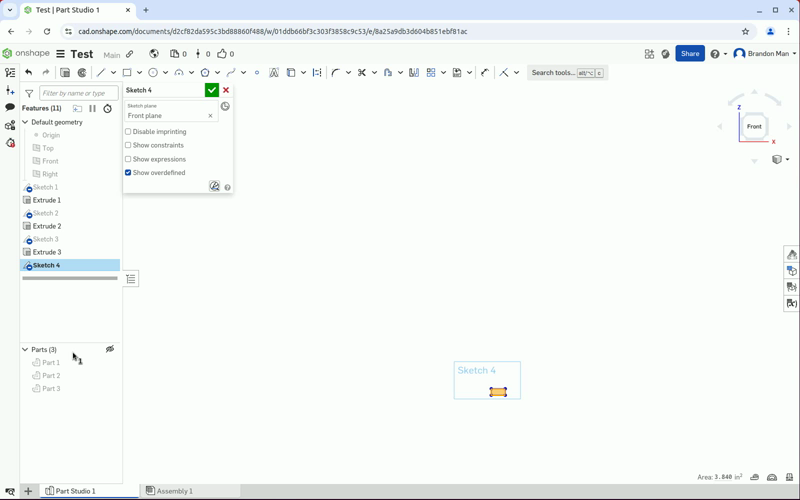
key(shift+y)
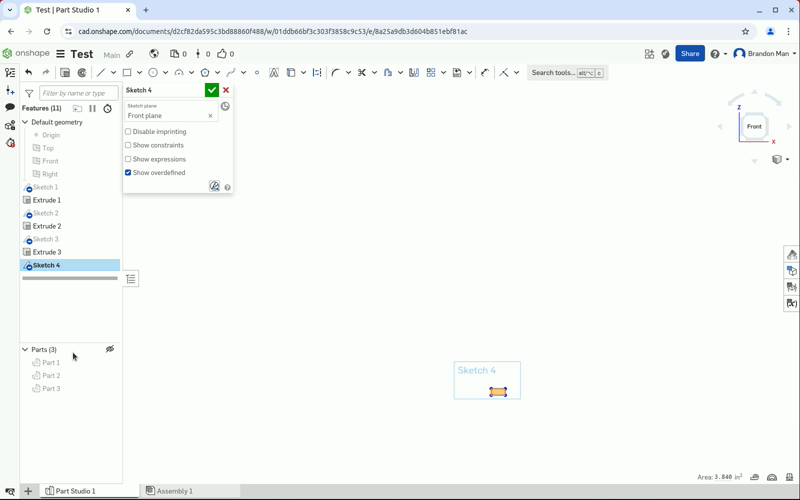
key(shift+e)
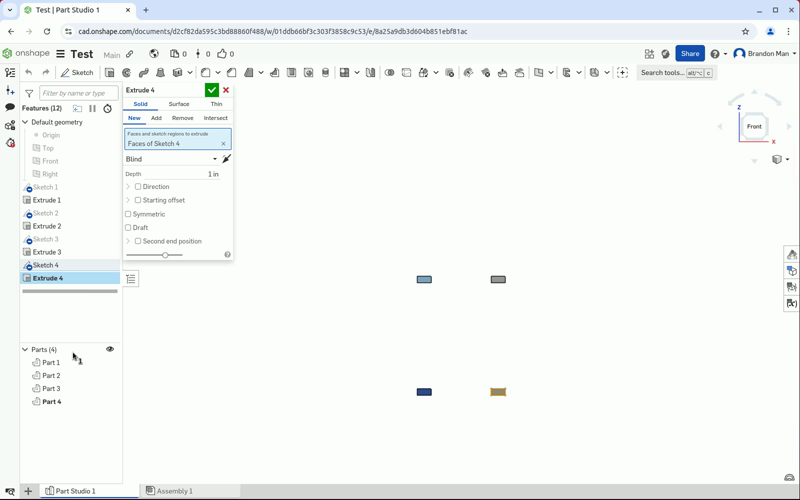
mouse_move(143, 106)
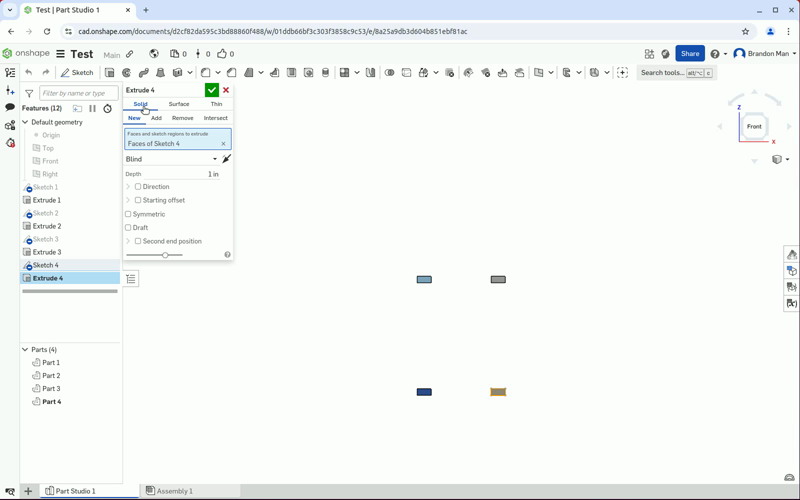
click(143, 106)
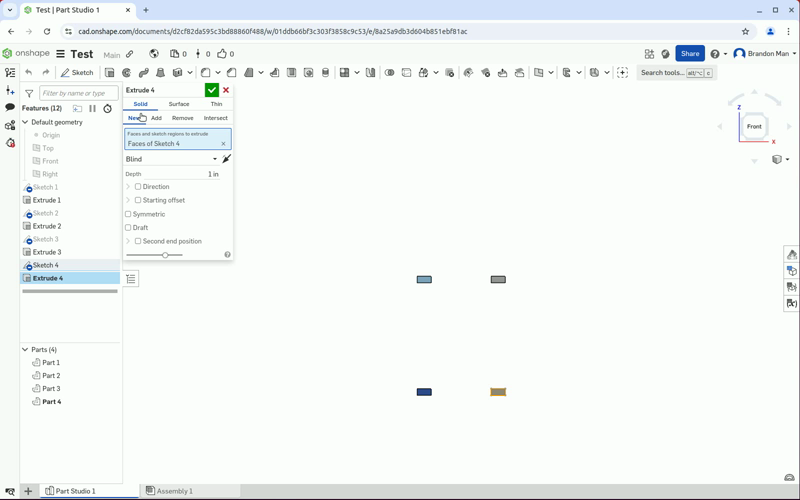
mouse_move(137, 120)
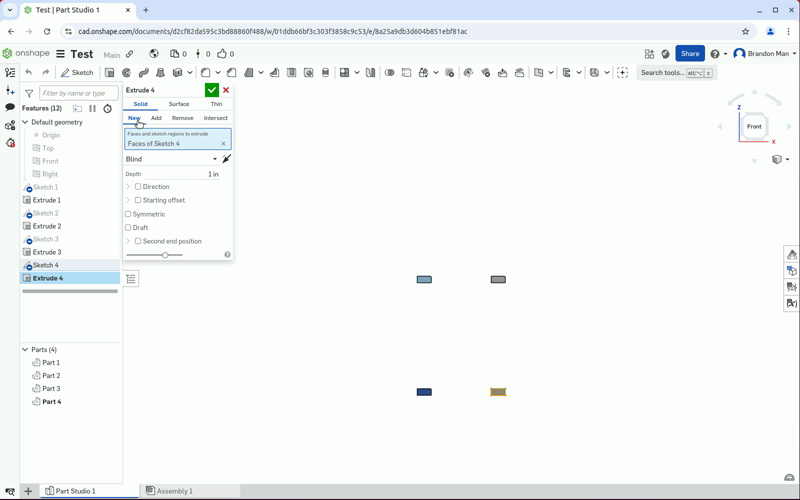
click(137, 120)
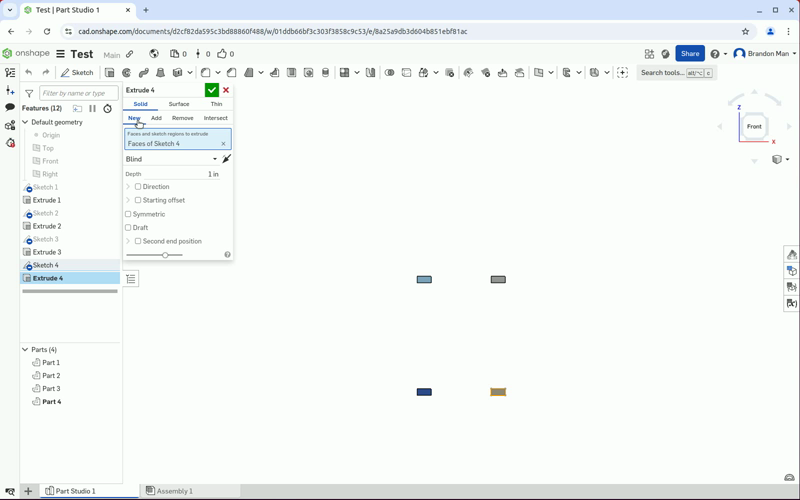
key(tab, 4)
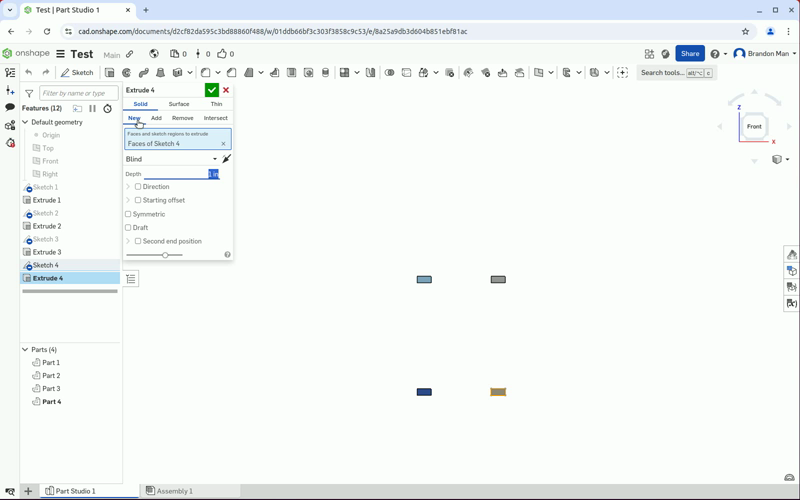
text(1.444)
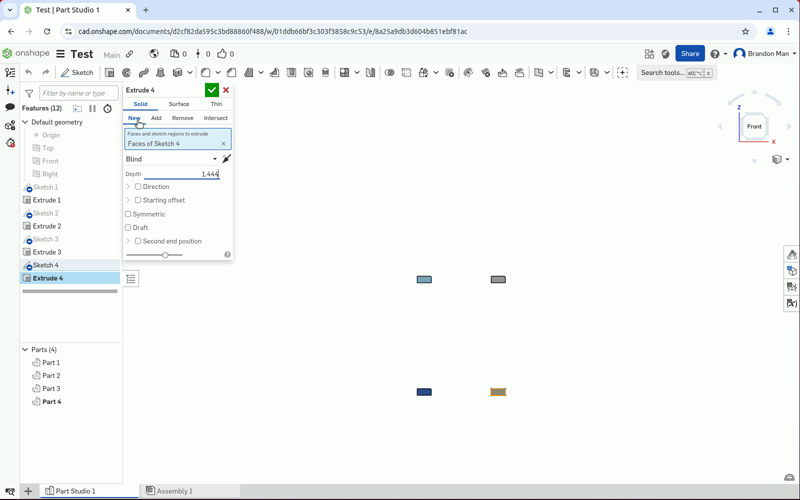
key(enter)
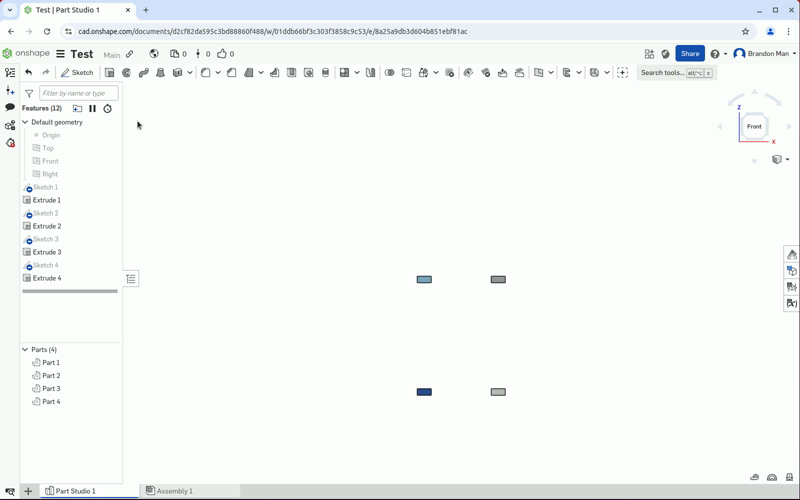
key(shift+h)
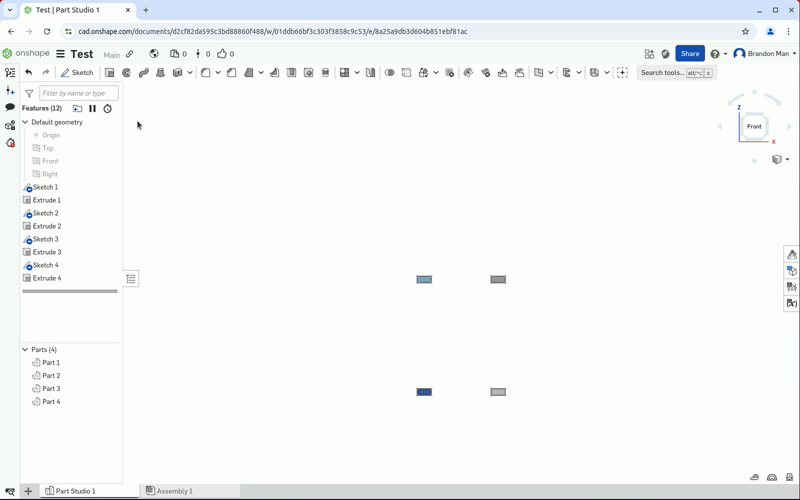
key(shift+h)
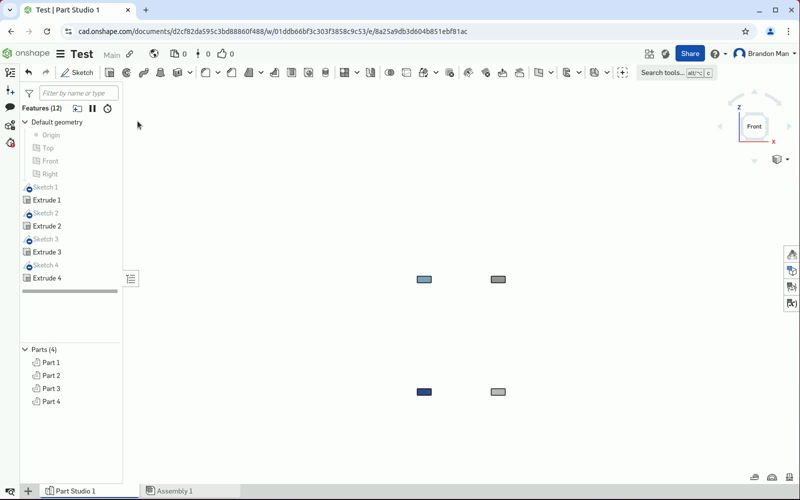
mouse_move(73, 189)
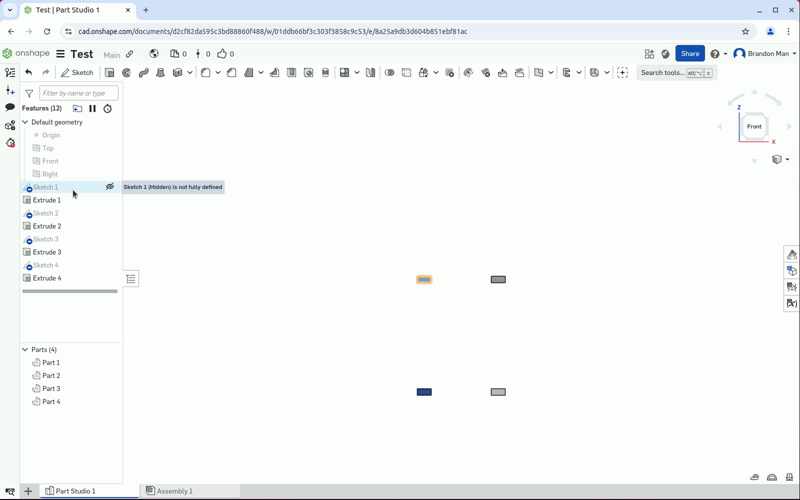
click(73, 189)
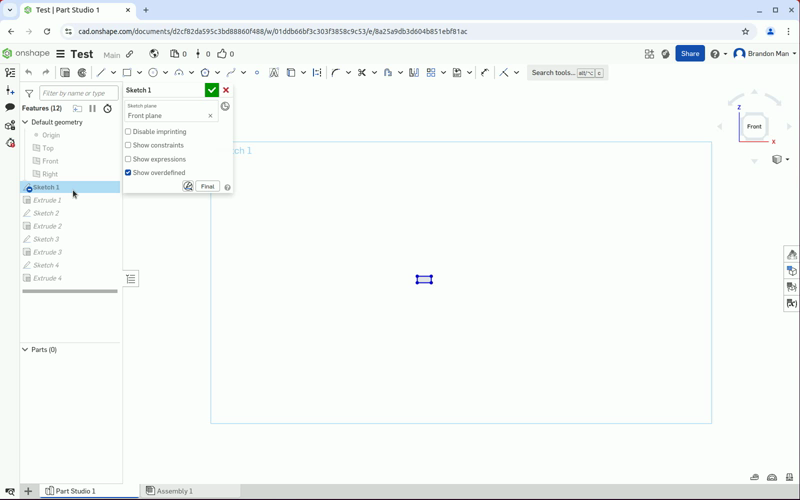
mouse_move(229, 92)
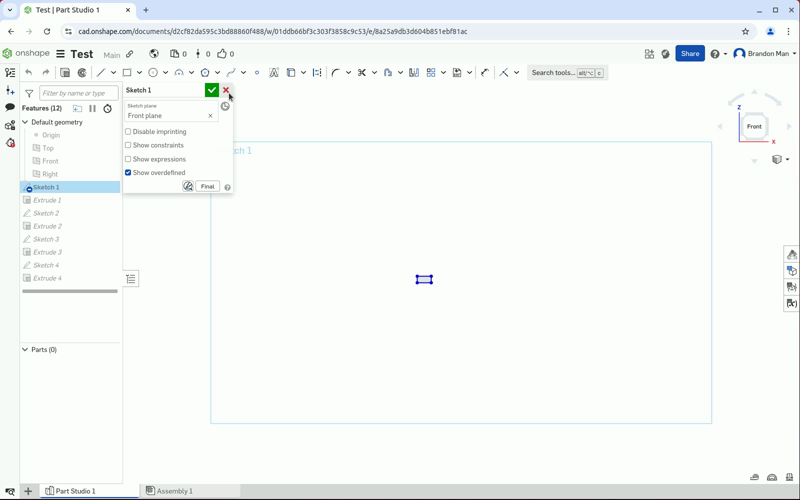
click(229, 92)
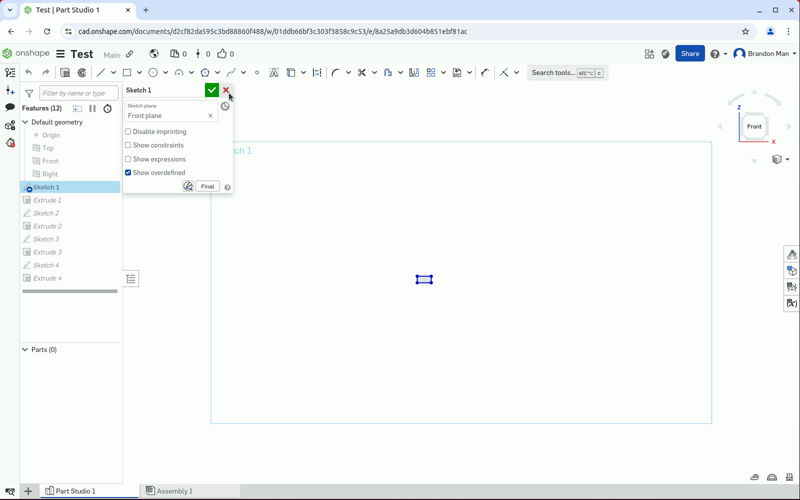
key(shift+s)
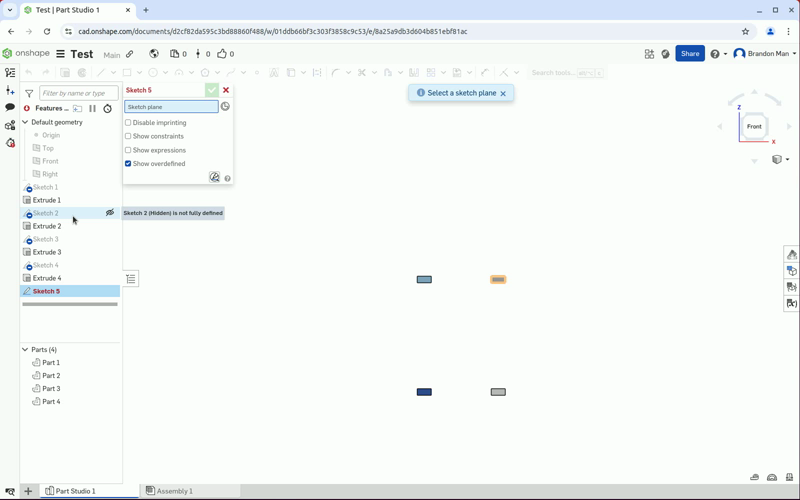
scroll(3)
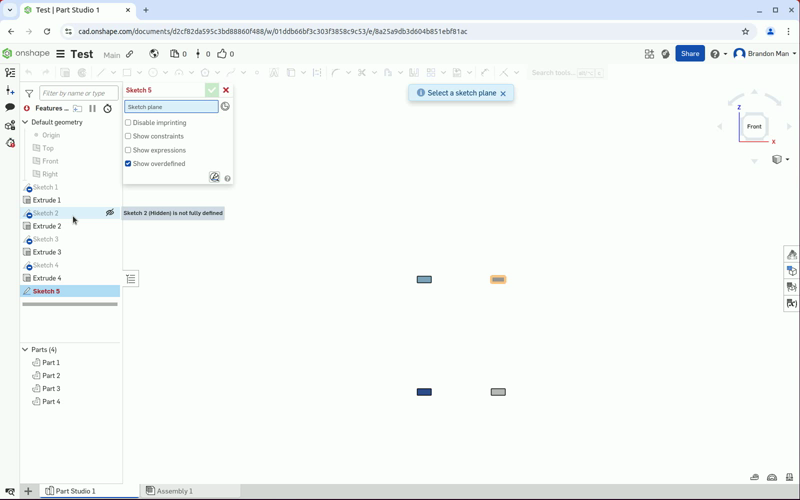
mouse_move(73, 163)
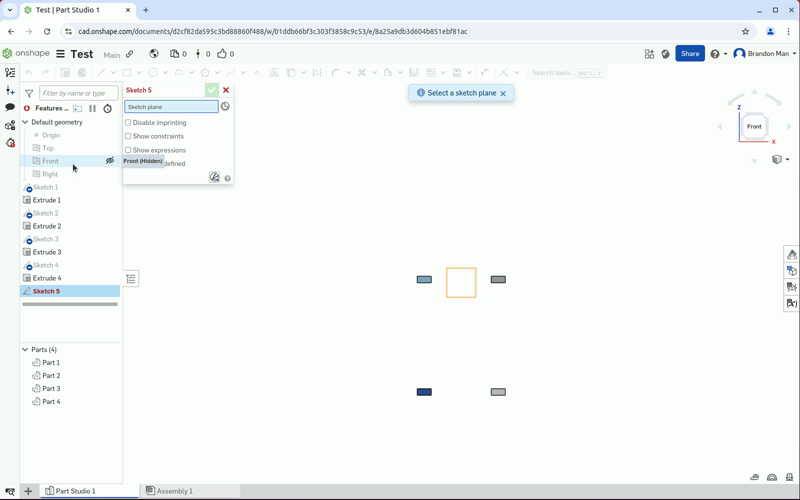
click(73, 163)
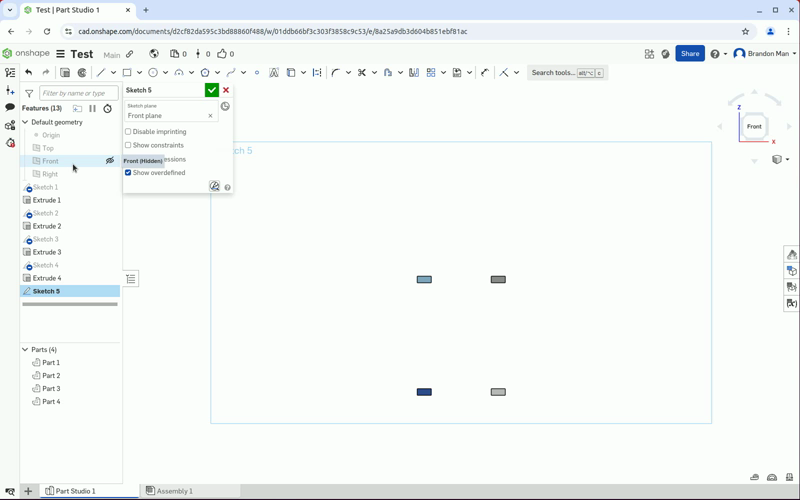
mouse_move(73, 352)
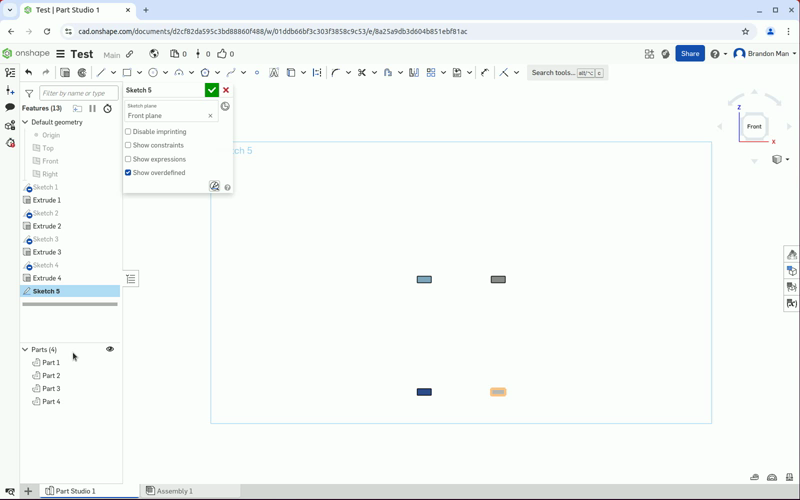
key(y)
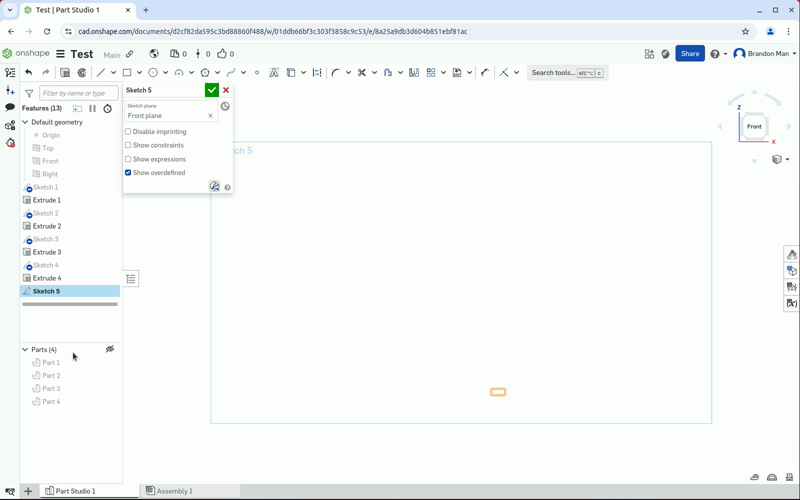
key(l)
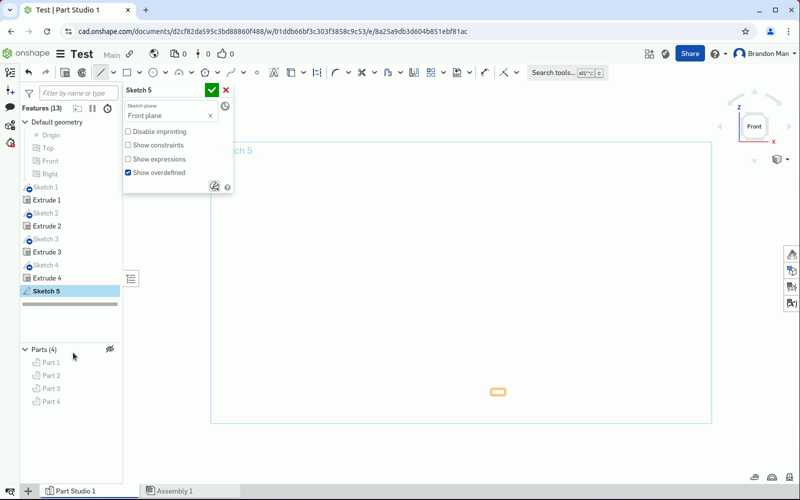
key_down(shift)
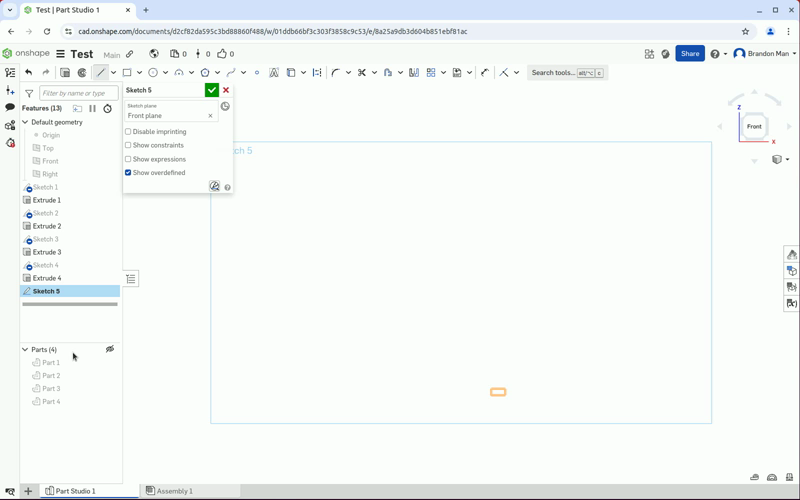
mouse_move(410, 388)
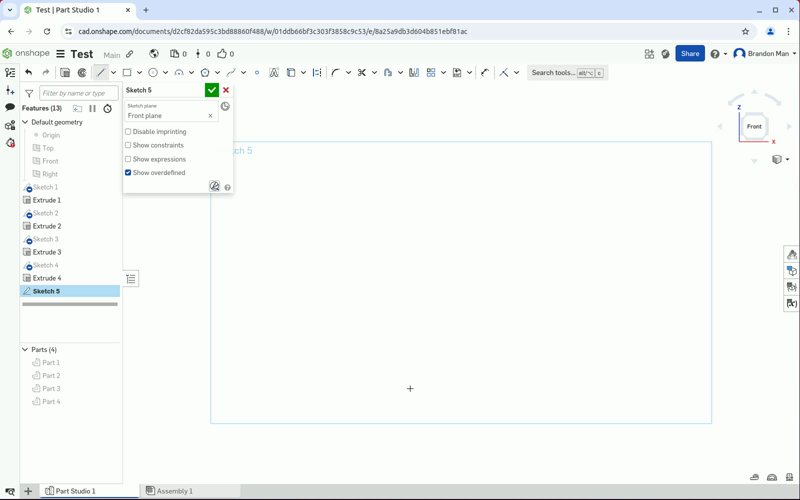
click(410, 388)
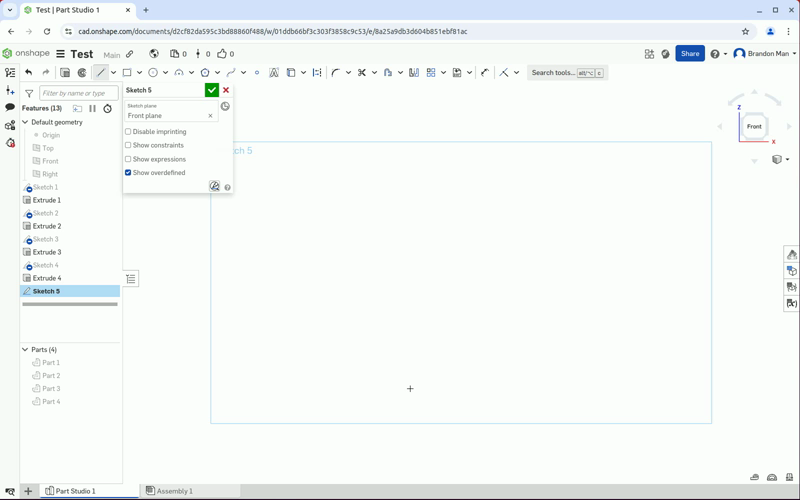
key_up(shift)
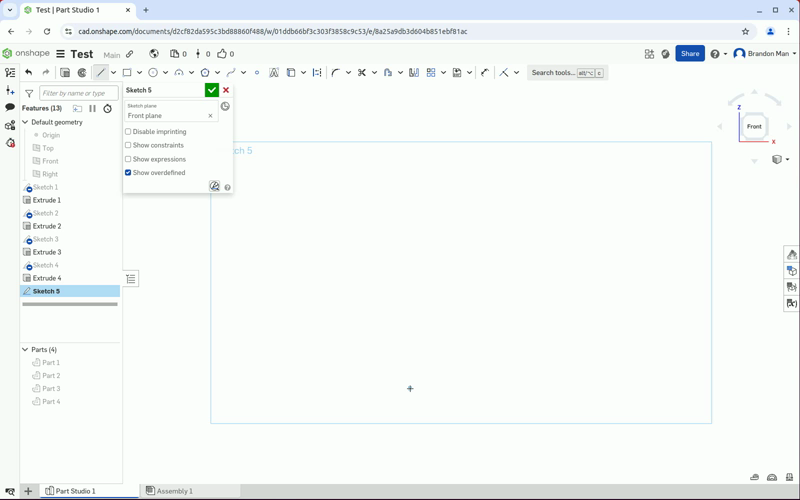
key_down(shift)
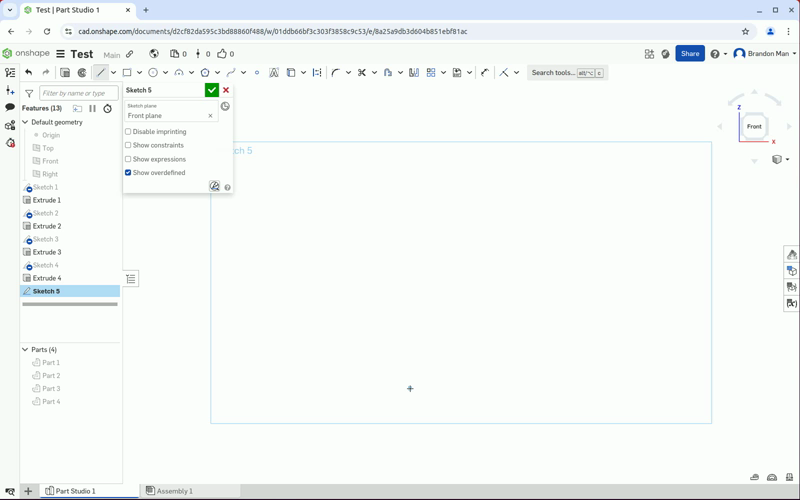
mouse_move(440, 388)
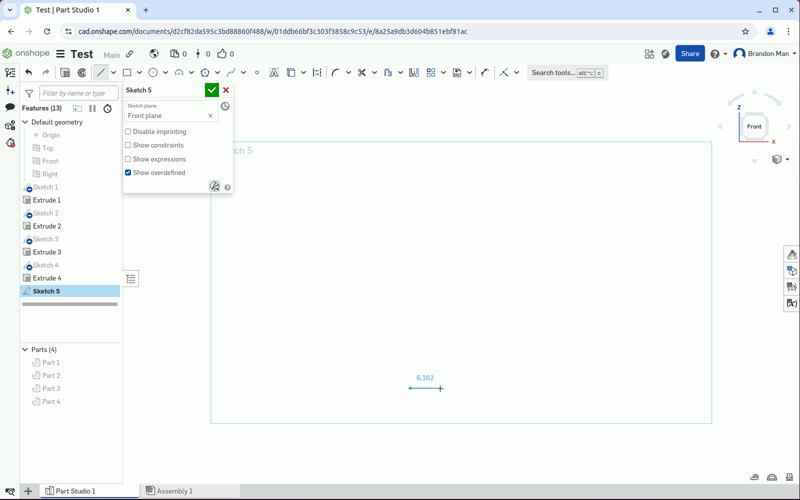
mouse_move(418, 388)
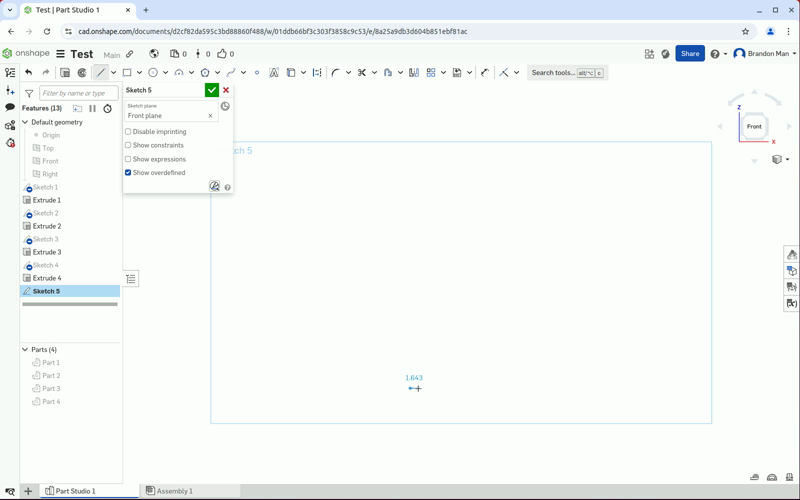
click(418, 388)
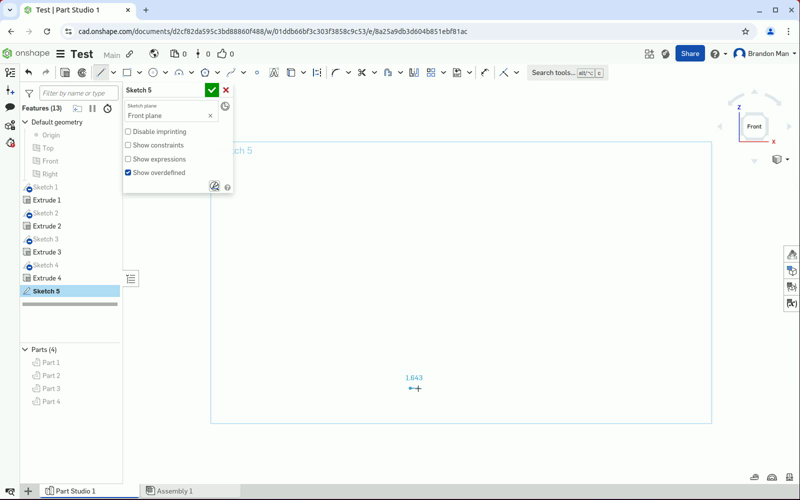
key_up(shift)
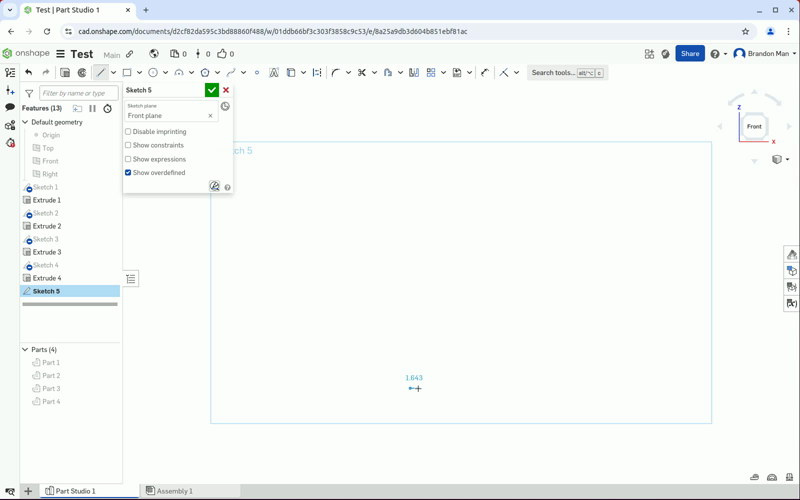
key_down(shift)
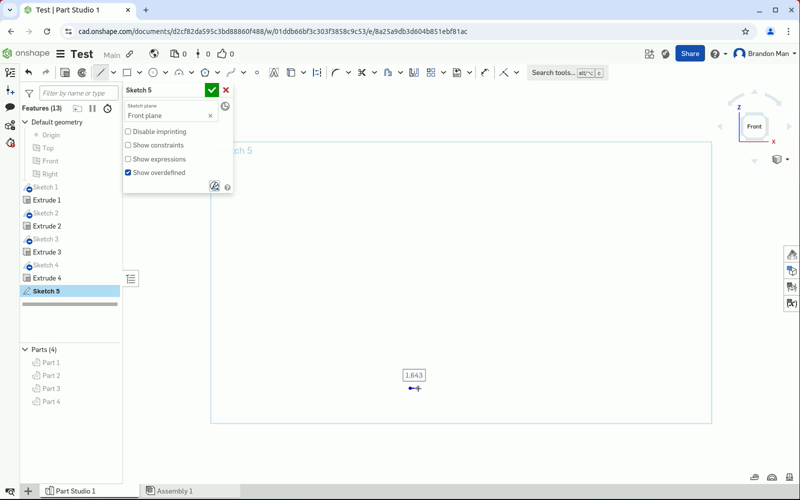
mouse_move(448, 388)
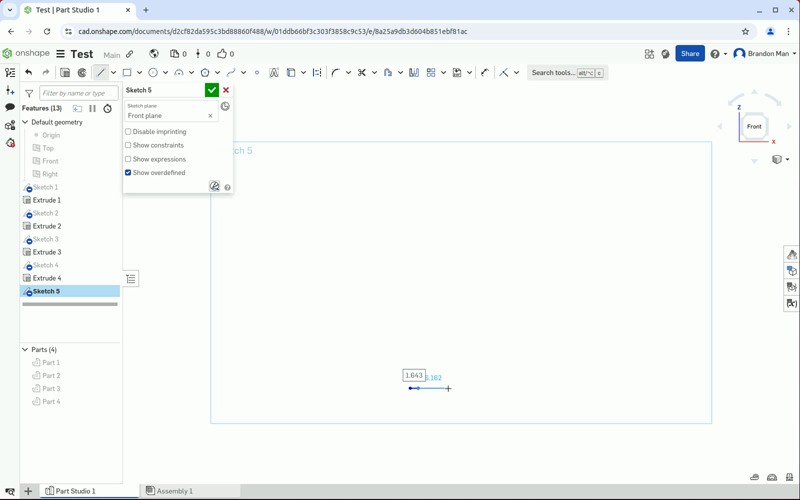
mouse_move(431, 388)
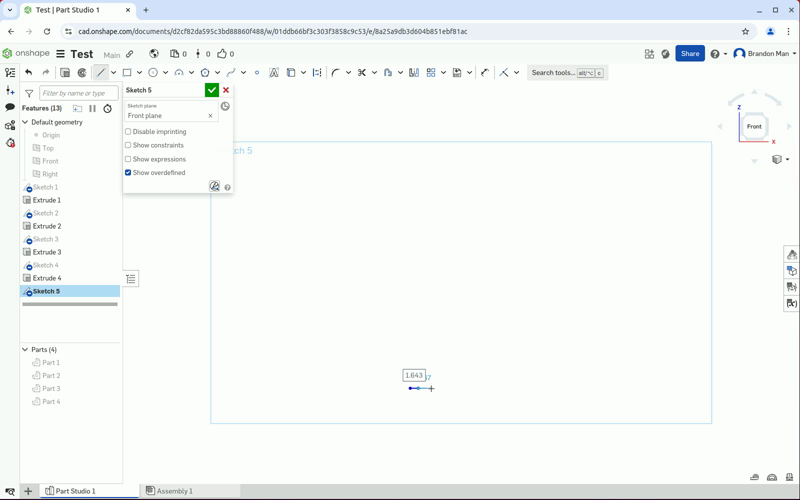
click(431, 388)
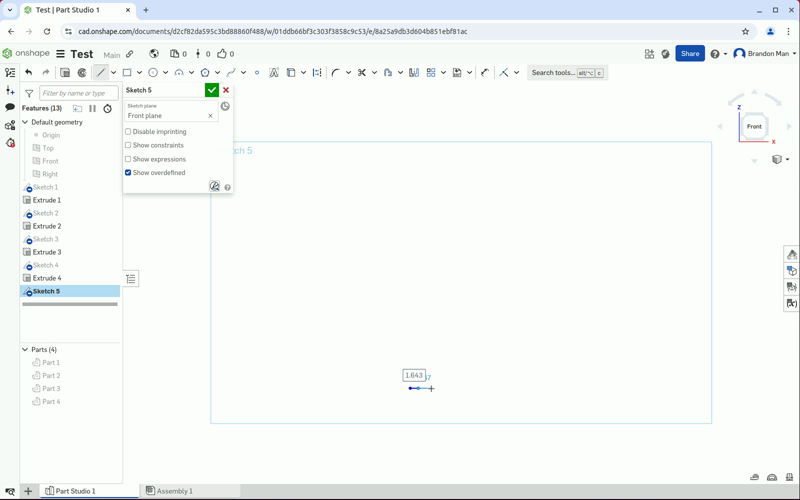
key_up(shift)
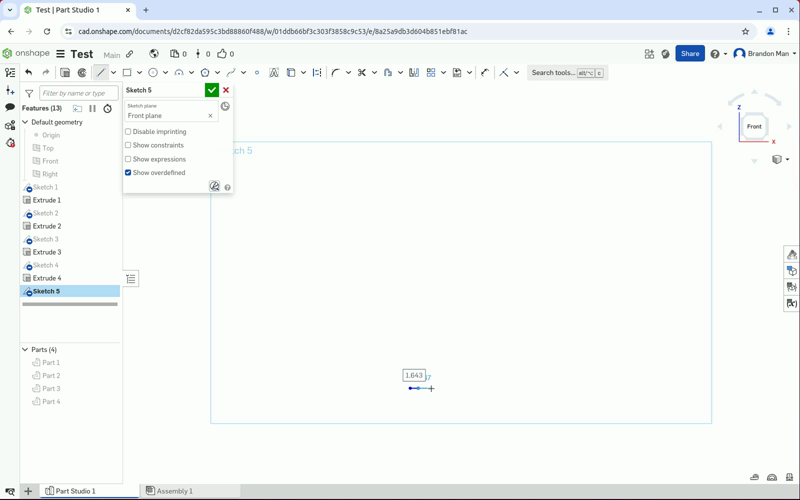
key_down(shift)
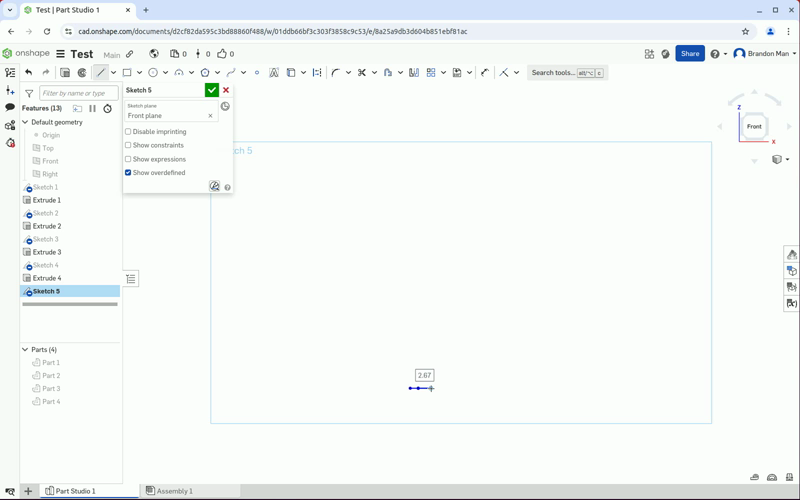
mouse_move(461, 388)
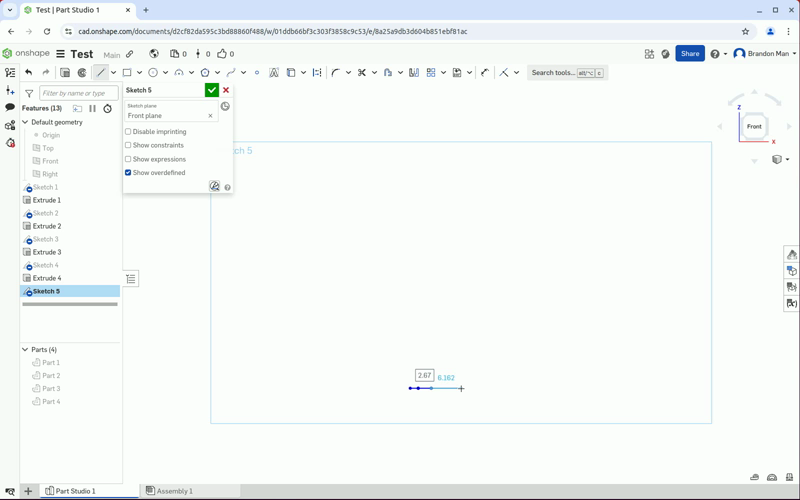
mouse_move(461, 388)
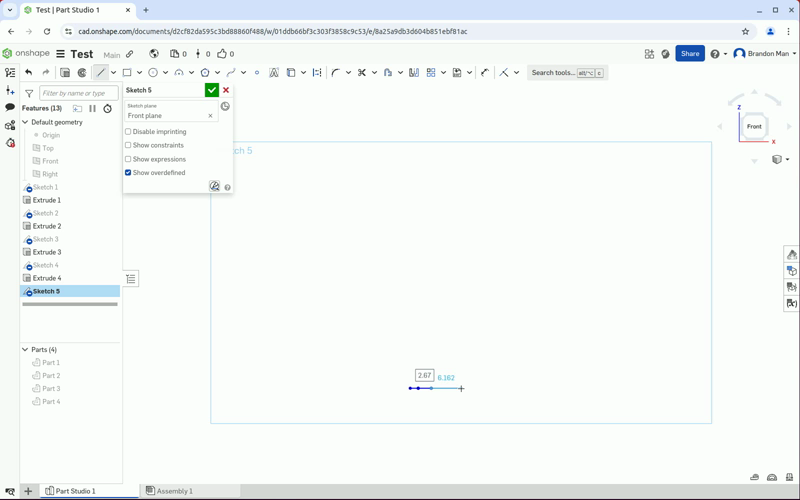
click(461, 388)
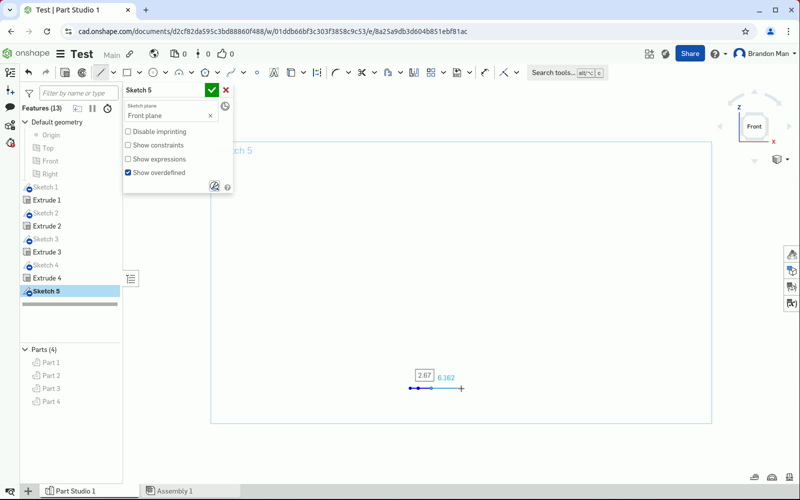
key_up(shift)
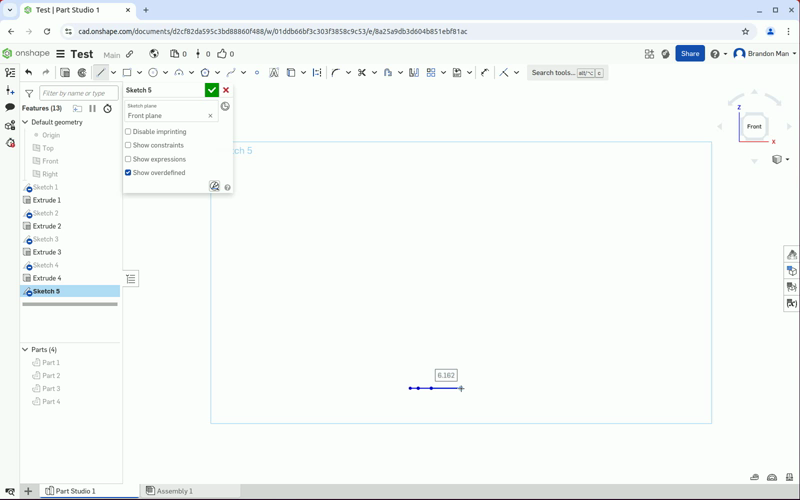
key_down(shift)
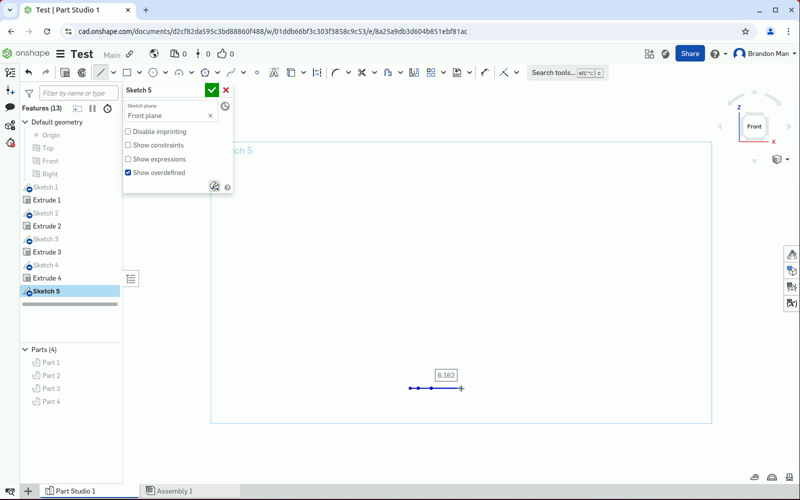
mouse_move(491, 388)
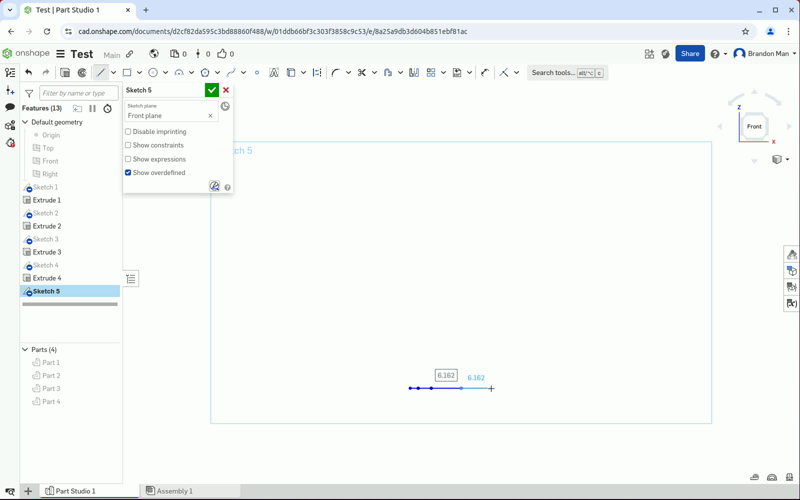
mouse_move(491, 388)
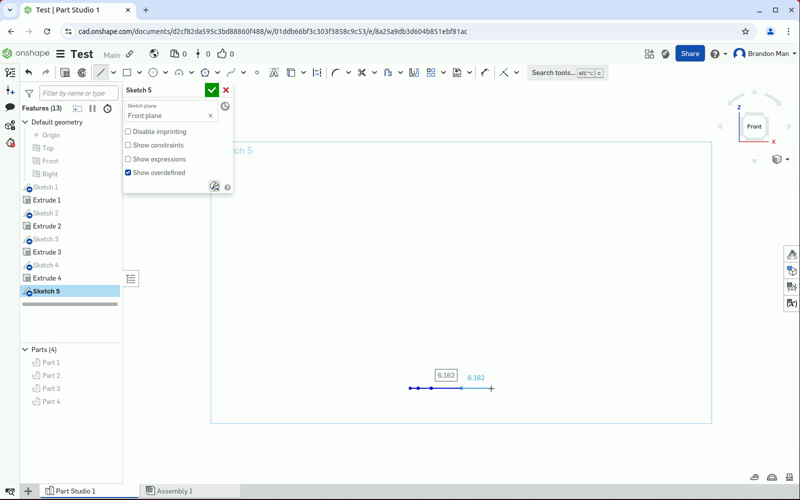
click(491, 388)
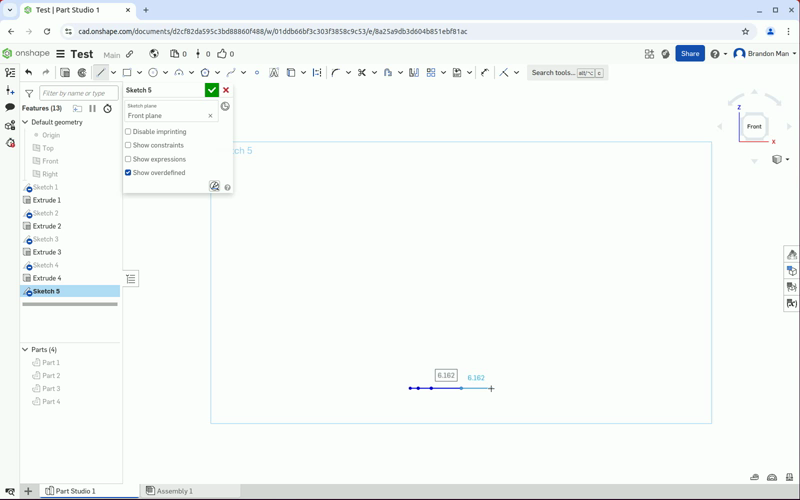
key_up(shift)
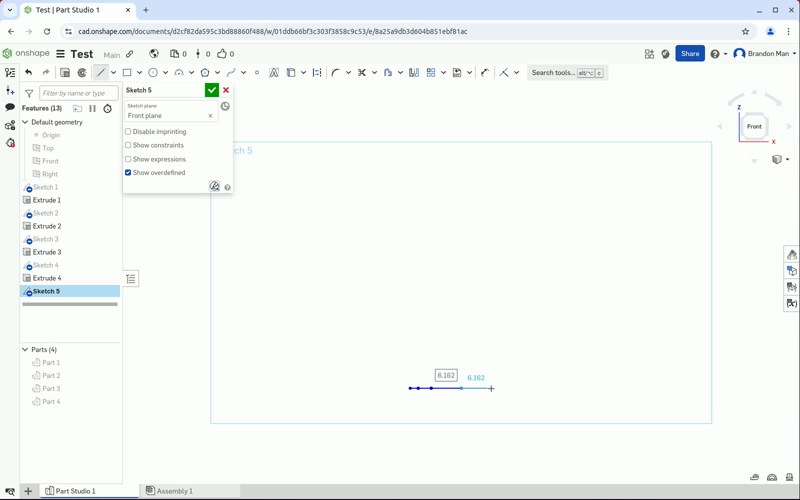
key_down(shift)
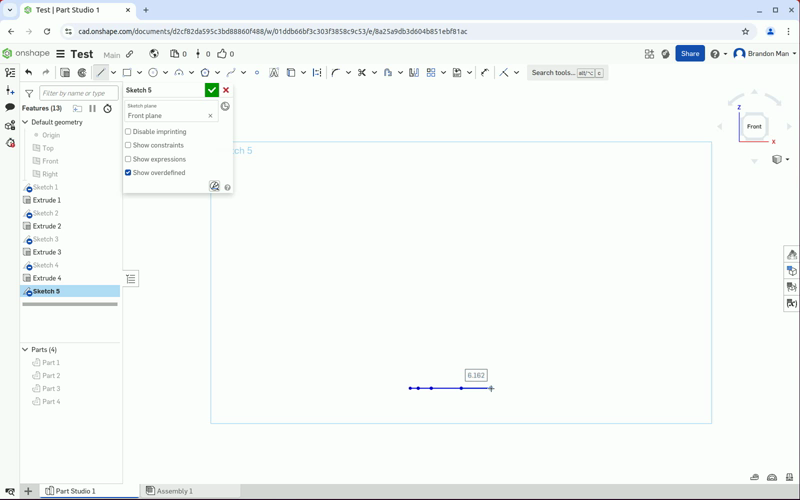
mouse_move(521, 388)
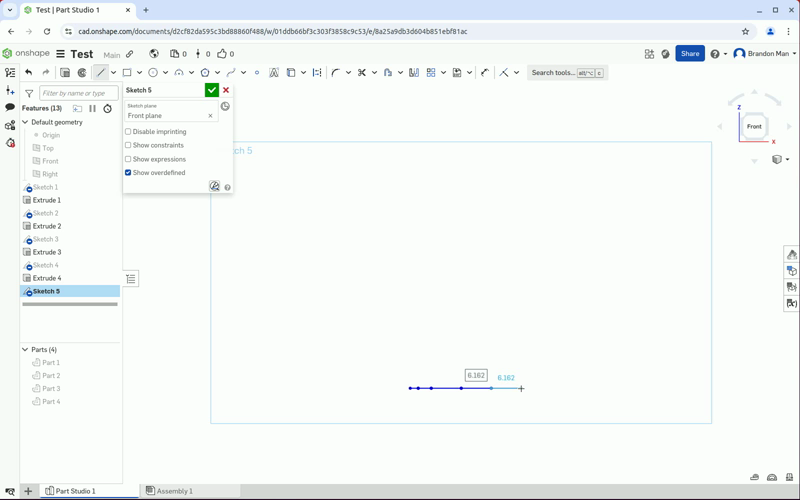
mouse_move(504, 388)
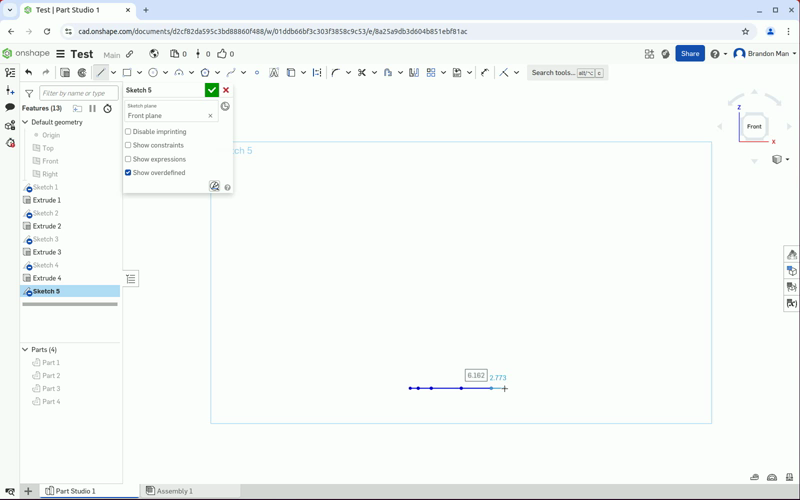
click(504, 388)
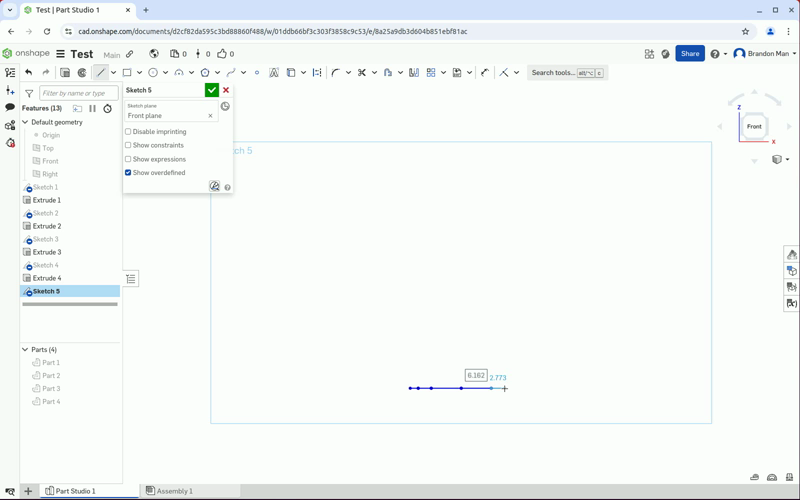
key_up(shift)
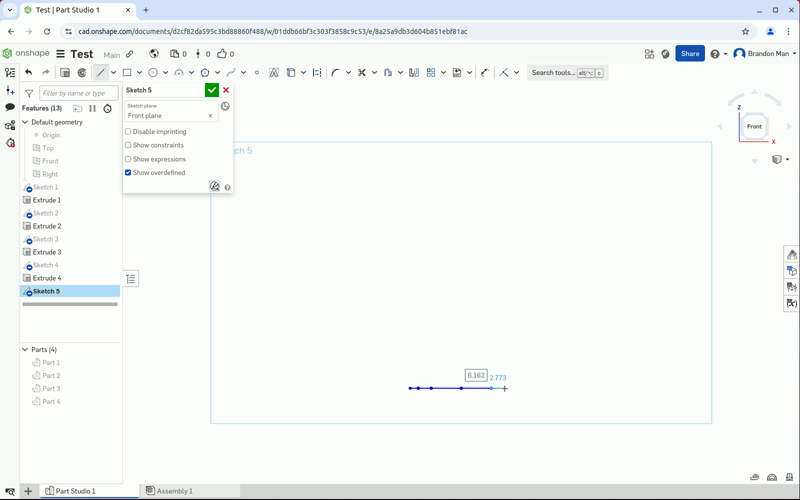
key_down(shift)
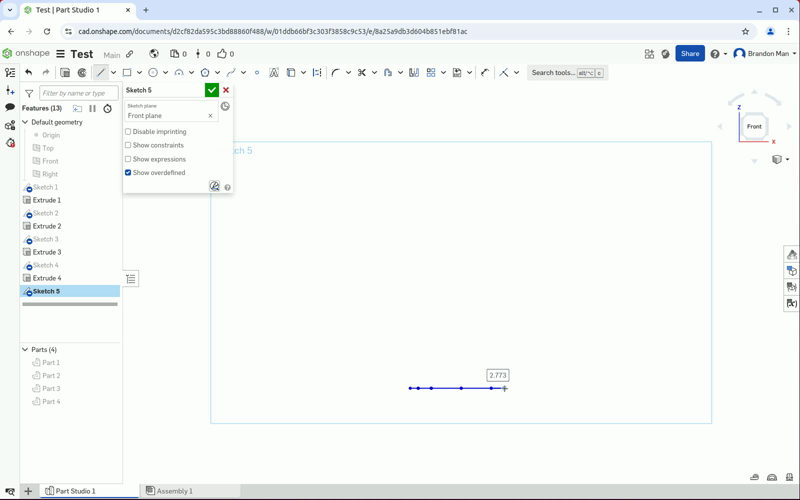
mouse_move(534, 388)
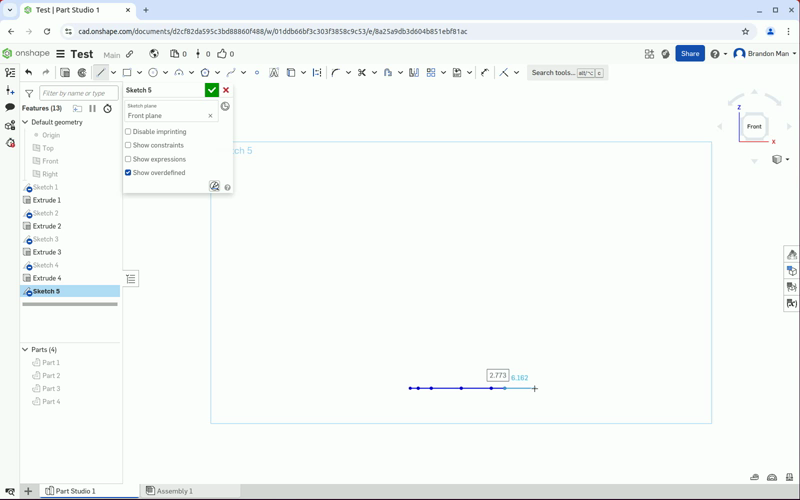
mouse_move(511, 388)
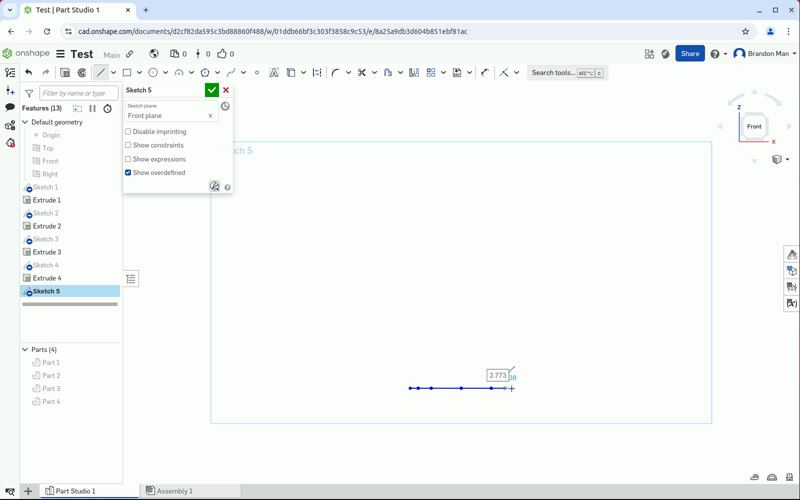
scroll(6)
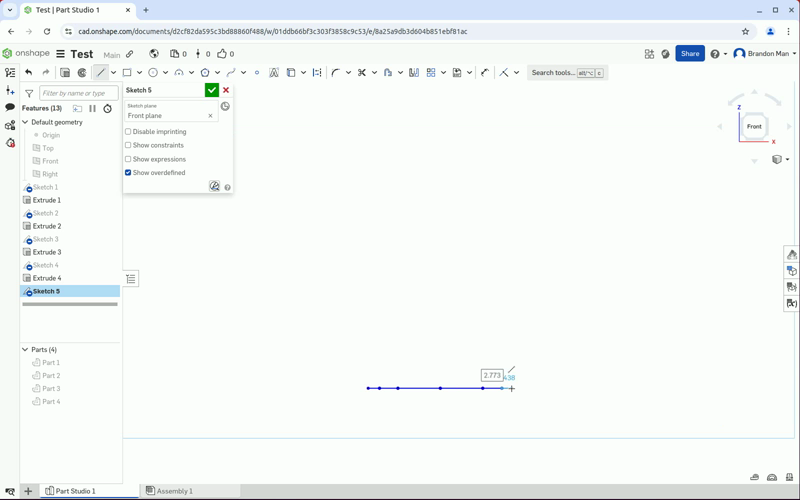
scroll(6)
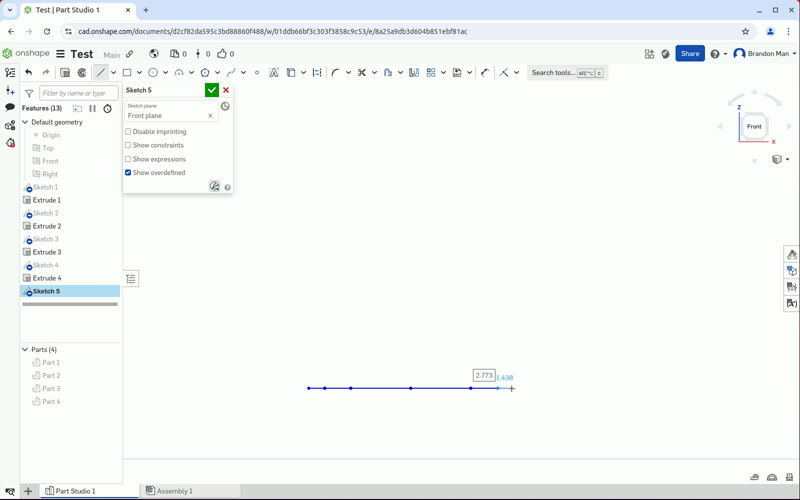
scroll(6)
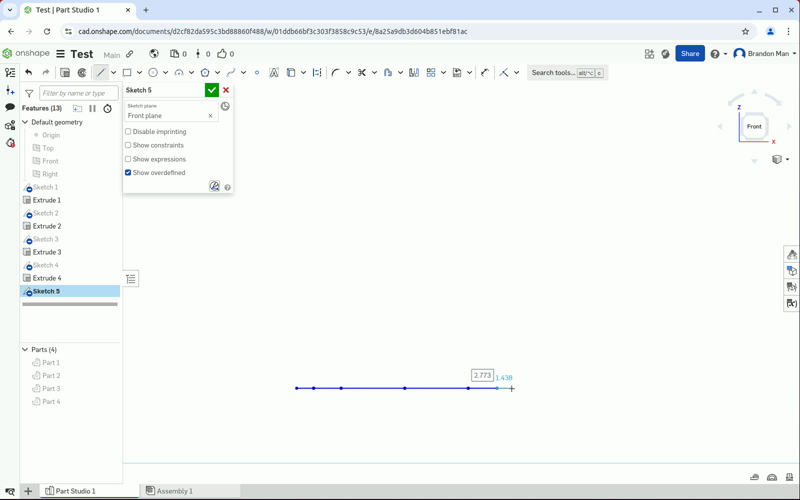
scroll(6)
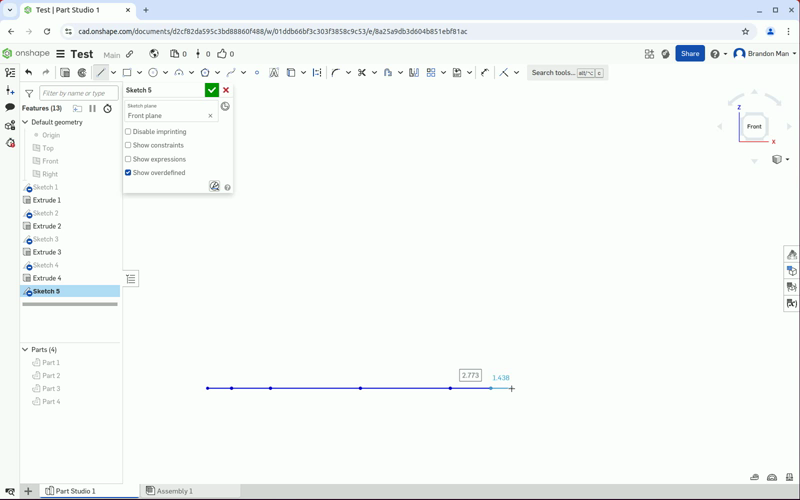
scroll(6)
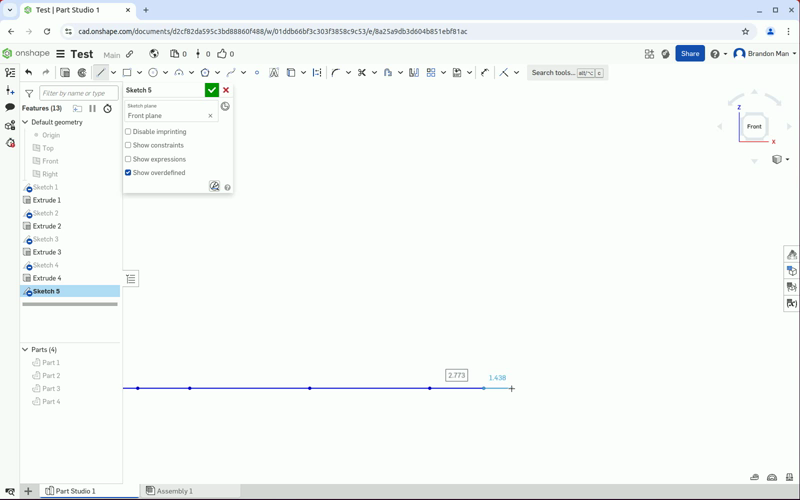
scroll(6)
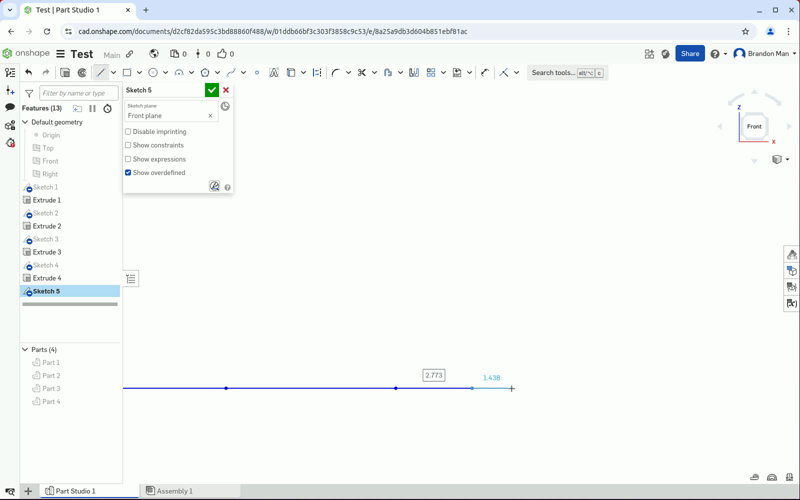
scroll(6)
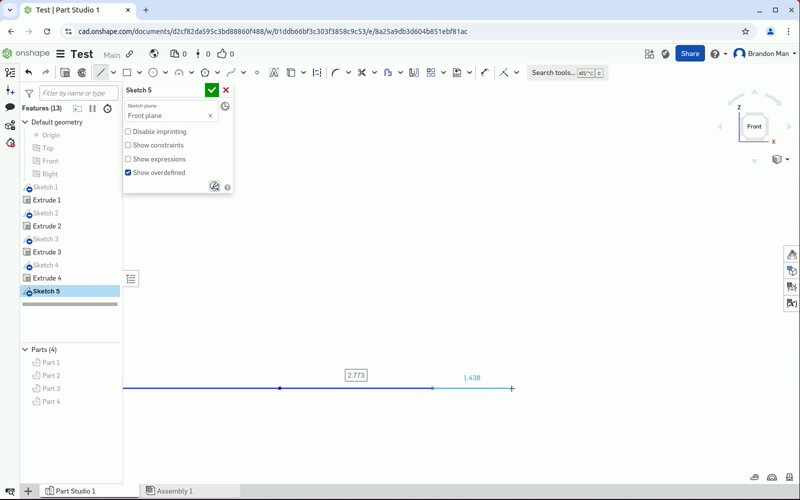
click(511, 388)
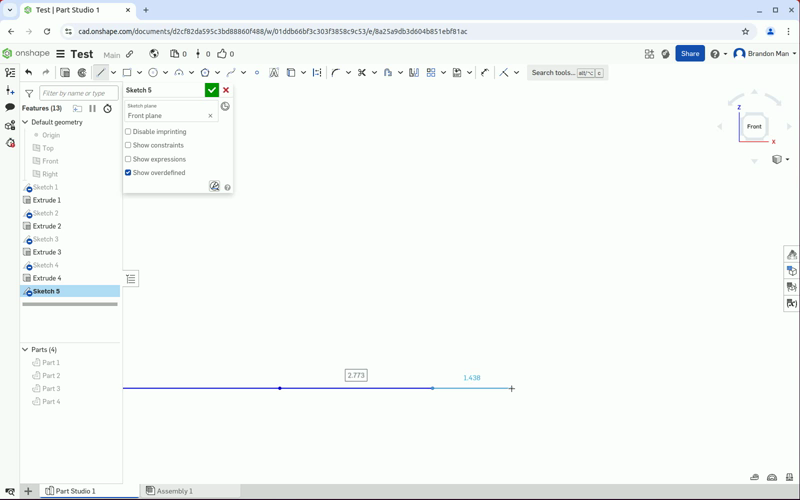
scroll(-6)
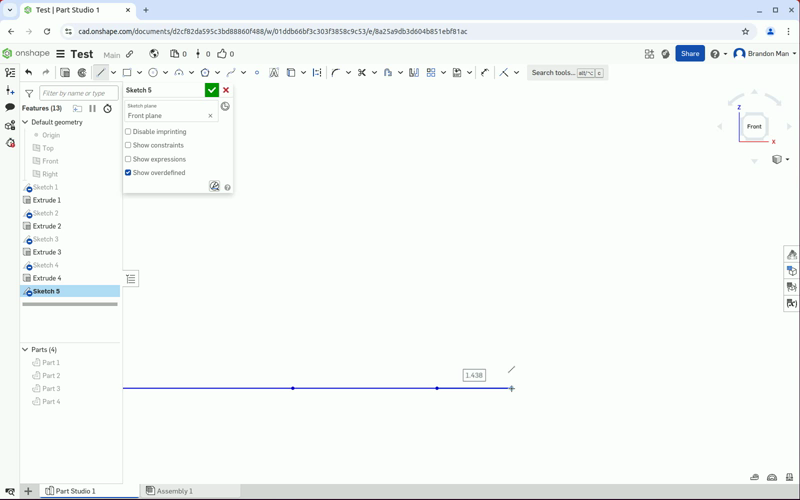
scroll(-6)
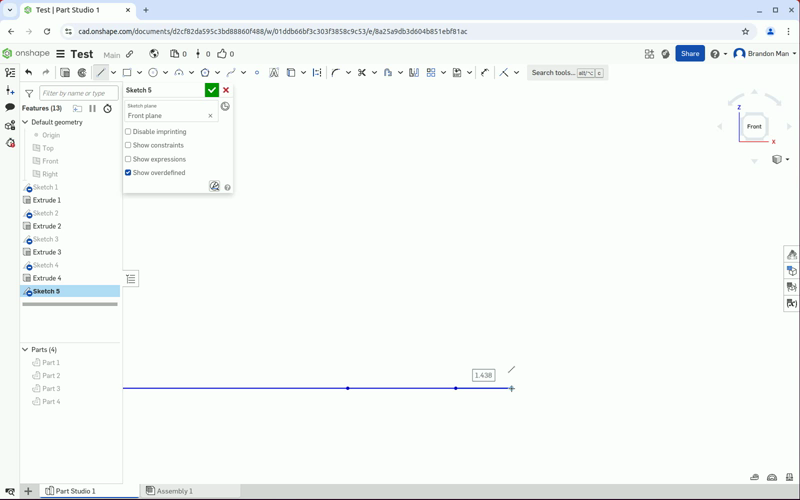
scroll(-6)
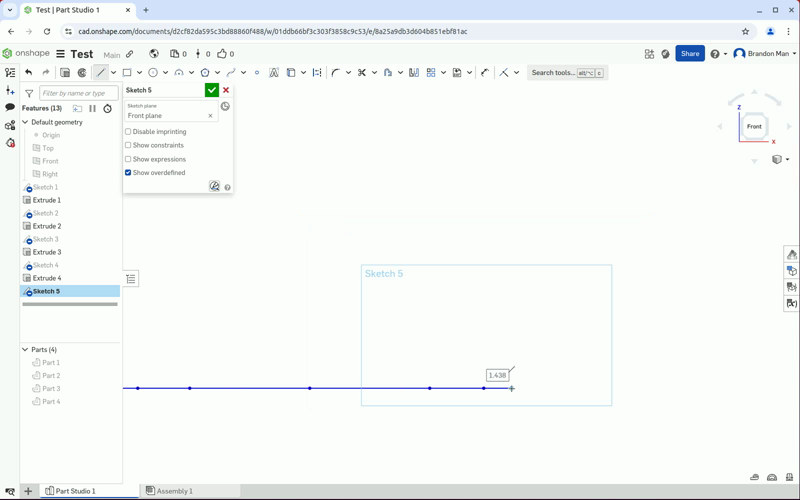
scroll(-6)
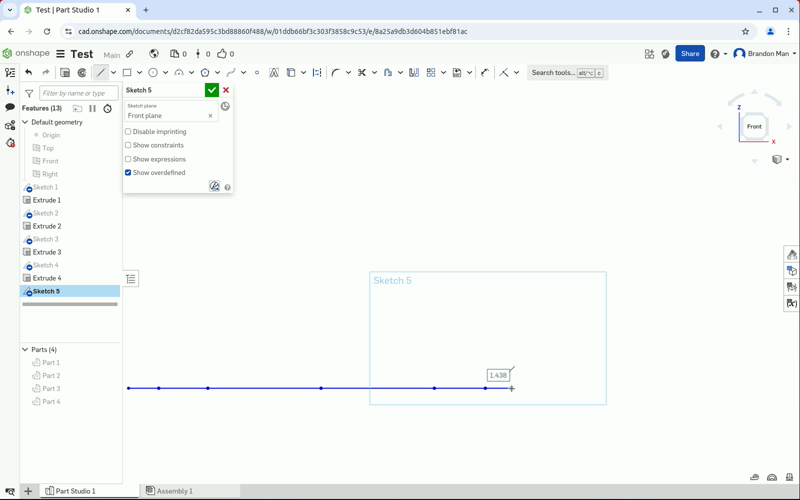
scroll(-6)
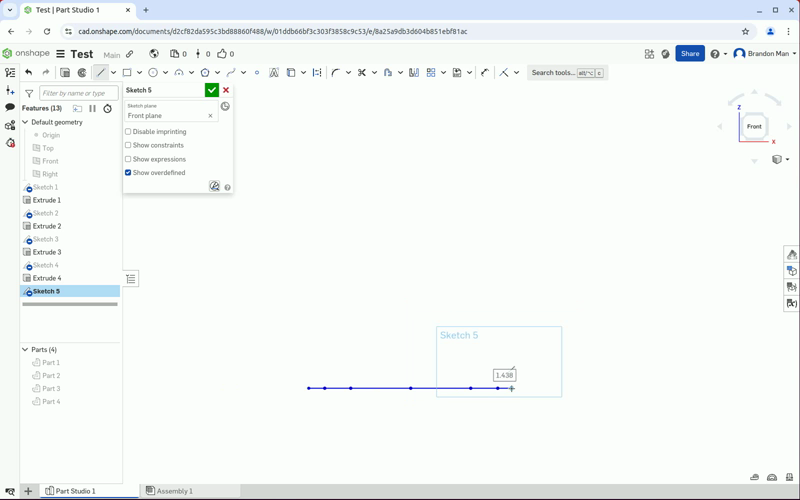
scroll(-6)
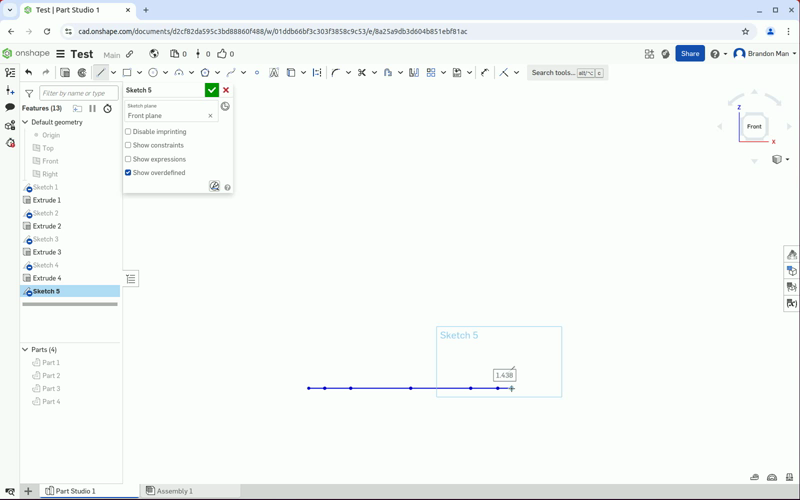
scroll(-6)
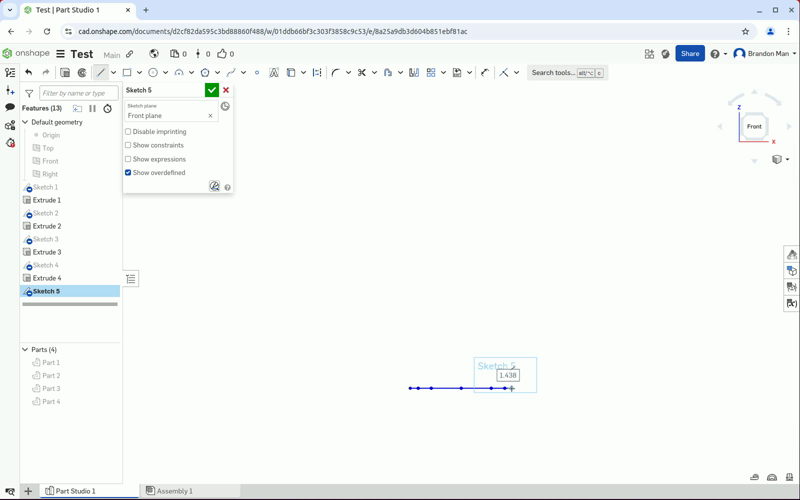
key_up(shift)
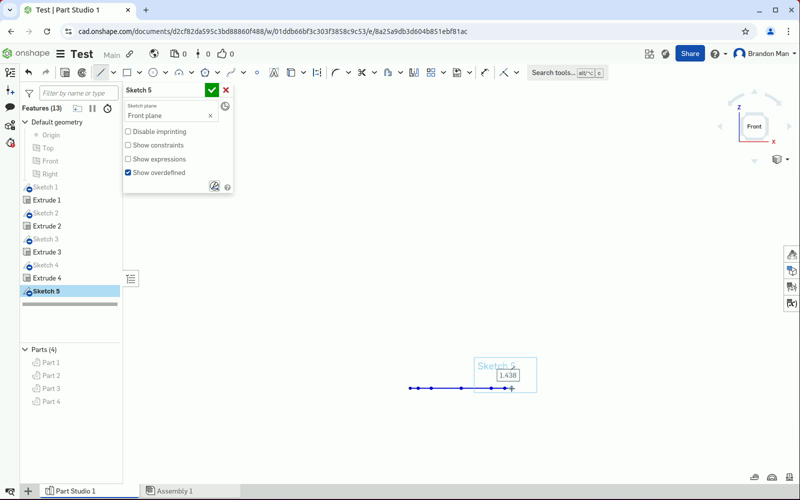
key_down(shift)
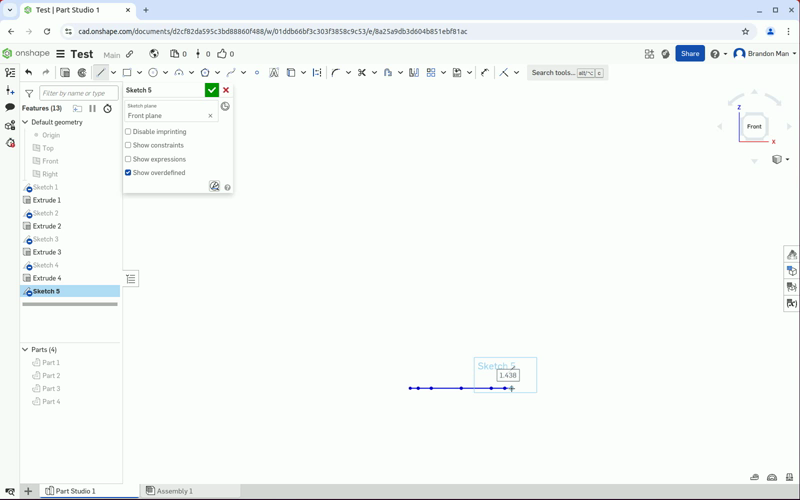
mouse_move(511, 282)
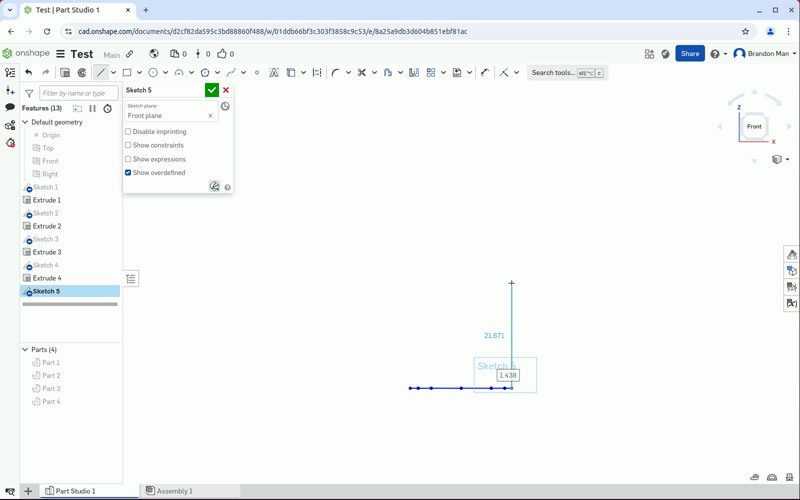
click(511, 282)
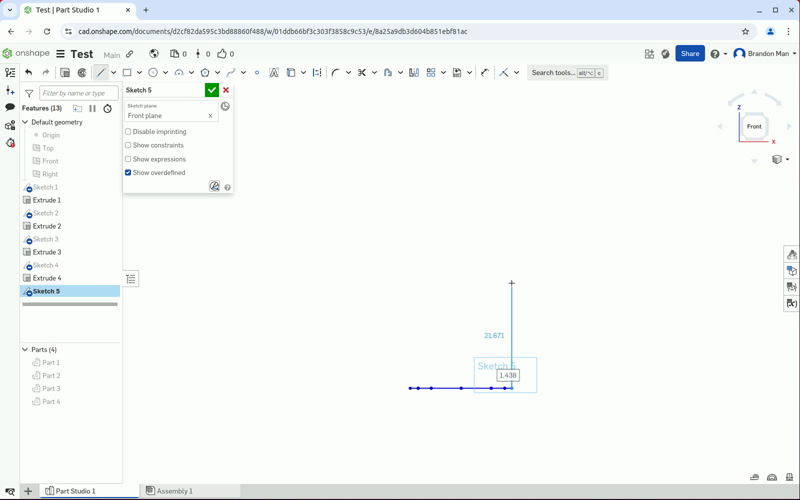
key_up(shift)
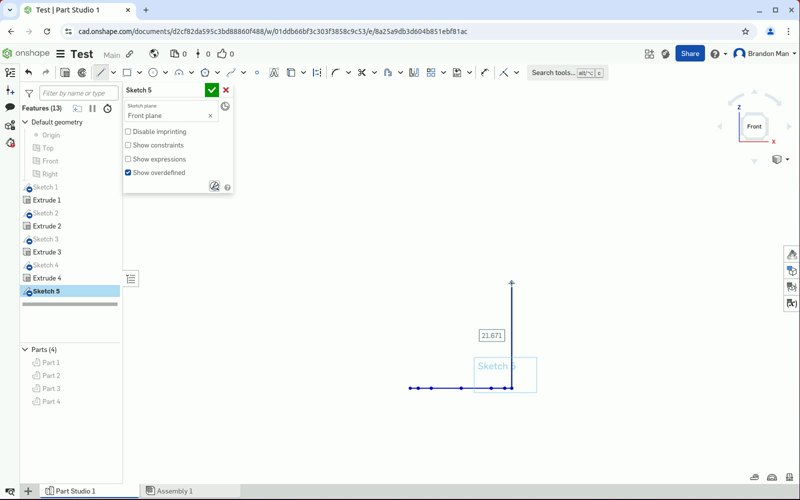
key_down(shift)
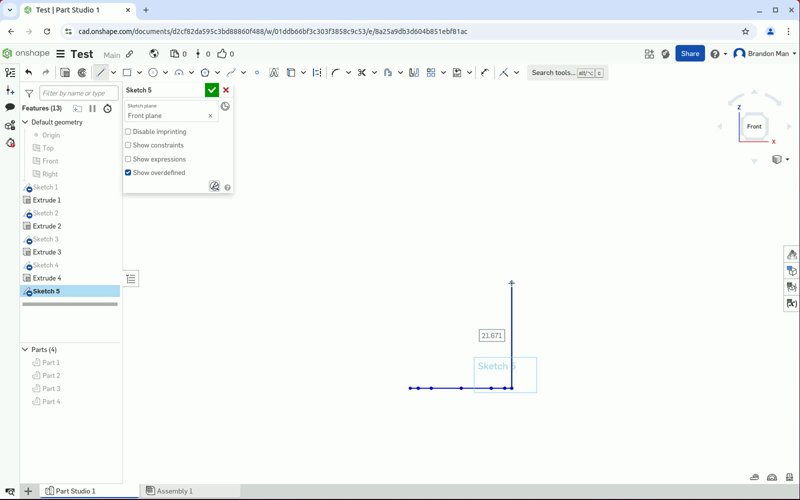
mouse_move(541, 282)
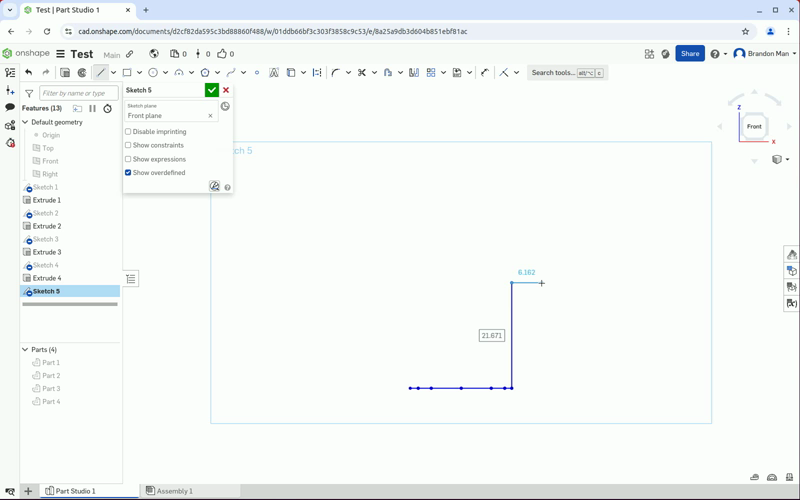
mouse_move(504, 282)
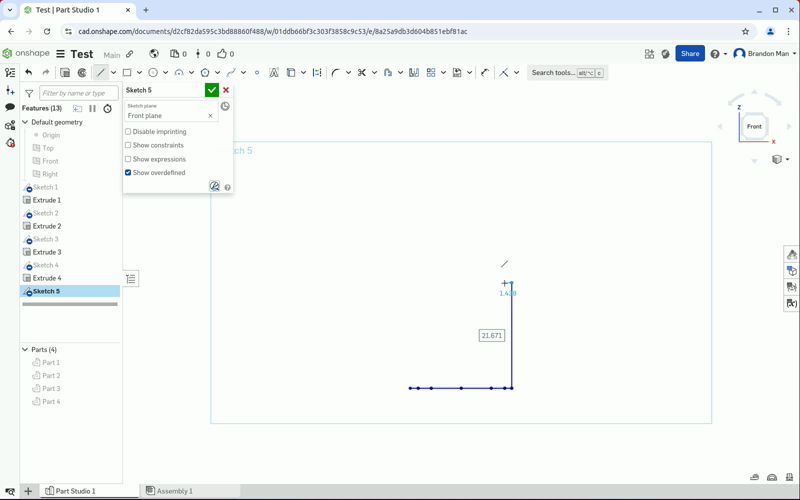
scroll(6)
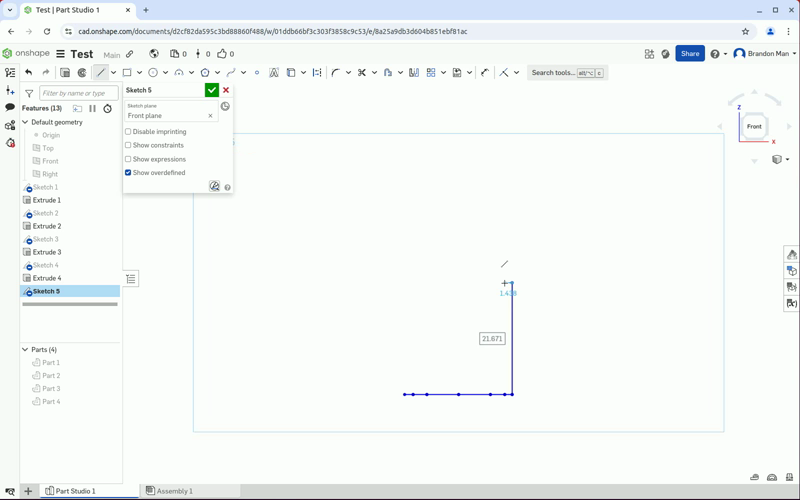
scroll(6)
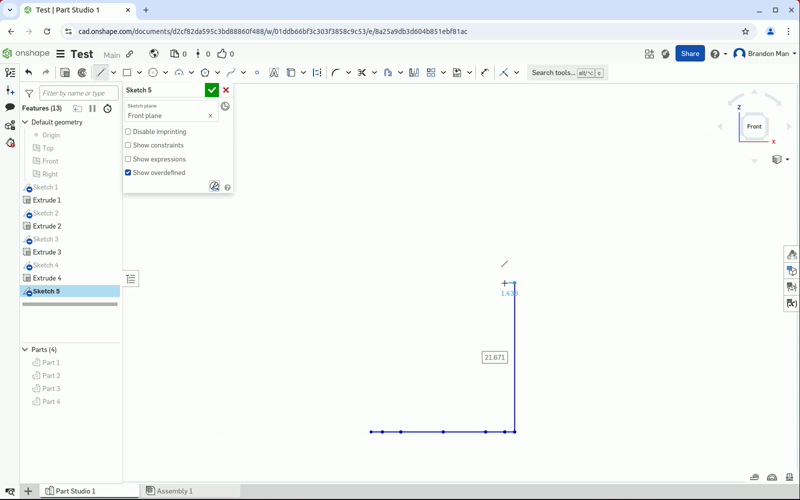
scroll(6)
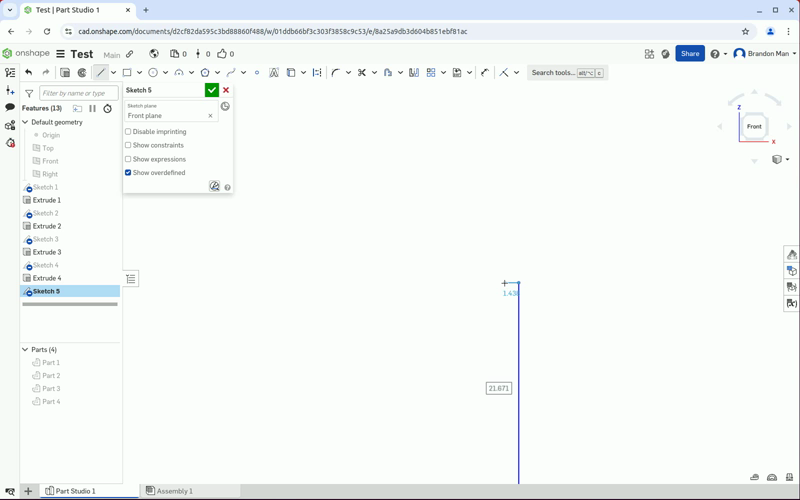
scroll(6)
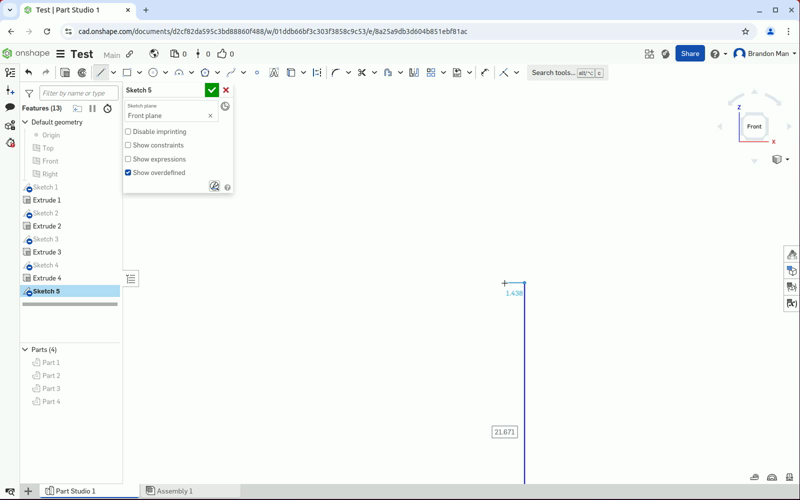
scroll(6)
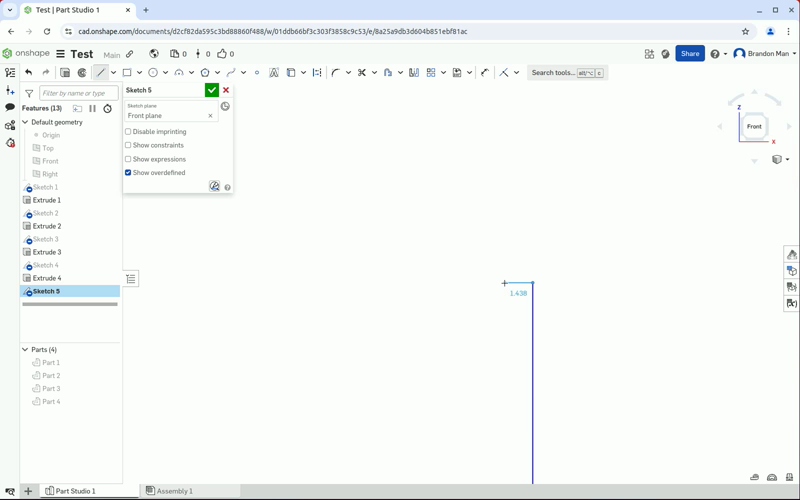
scroll(6)
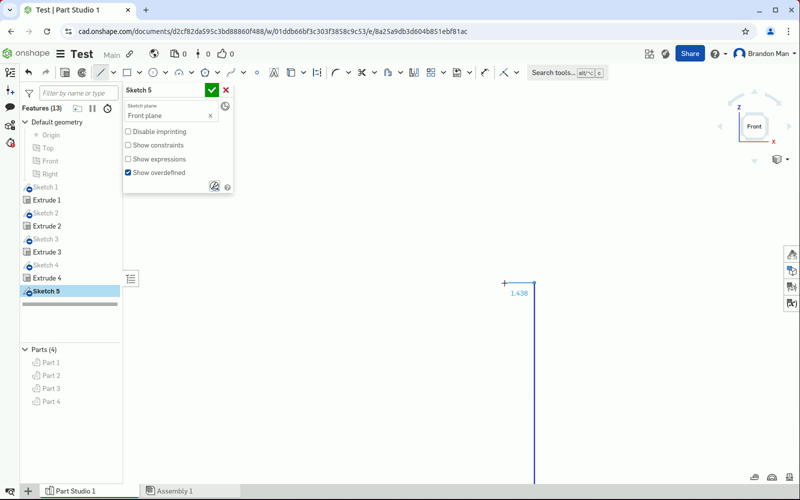
scroll(6)
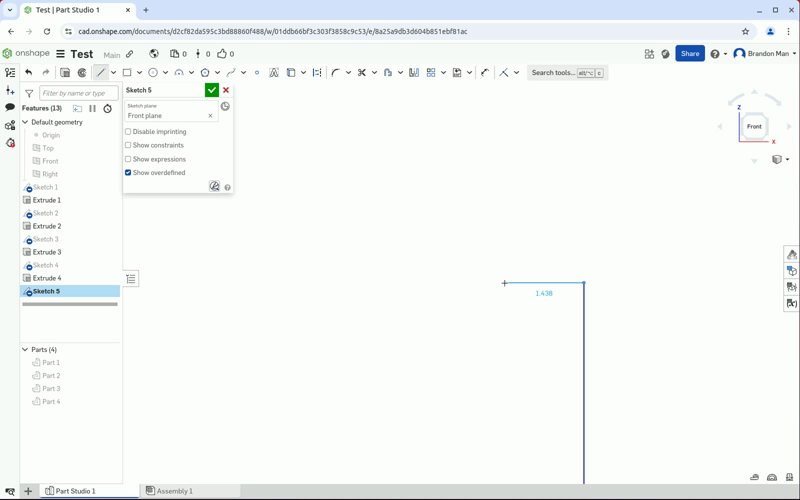
click(504, 282)
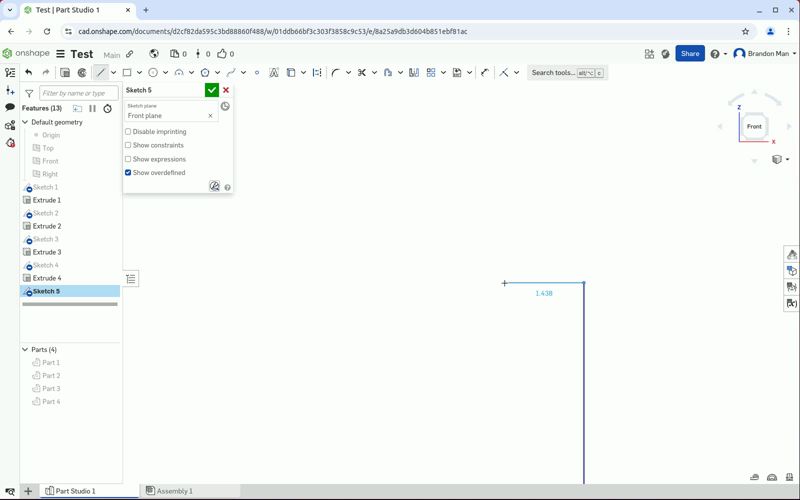
scroll(-6)
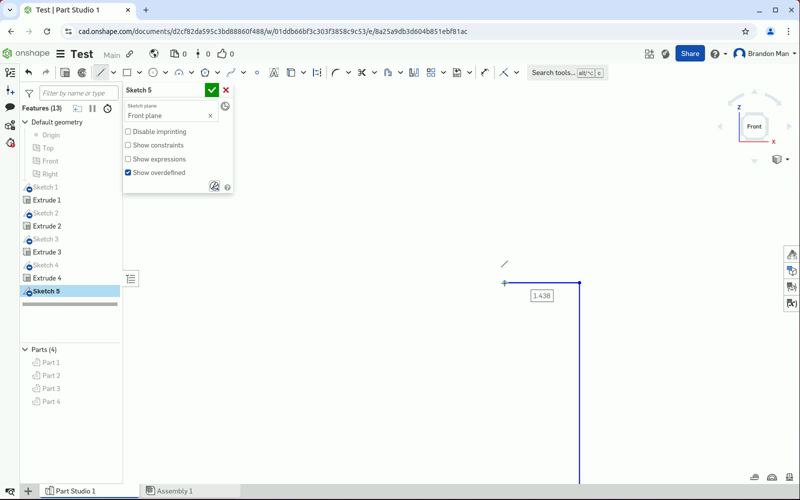
scroll(-6)
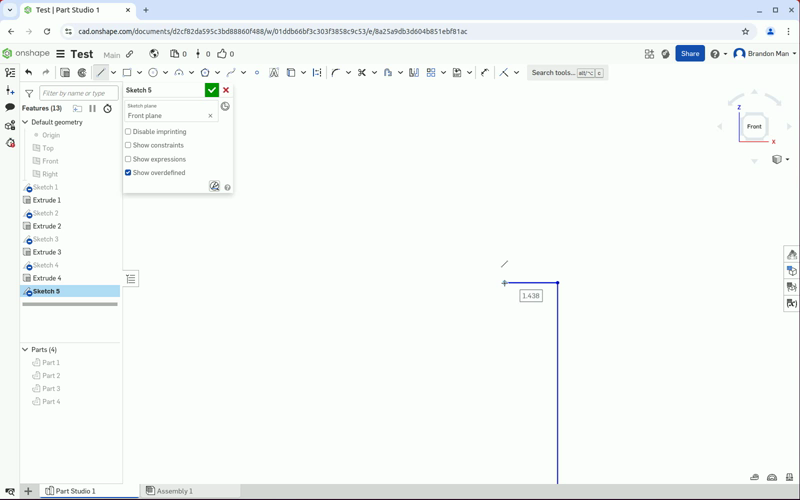
scroll(-6)
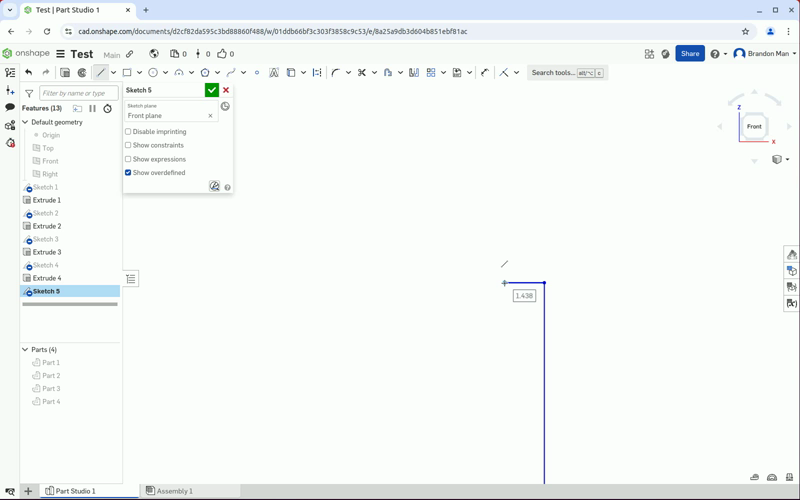
scroll(-6)
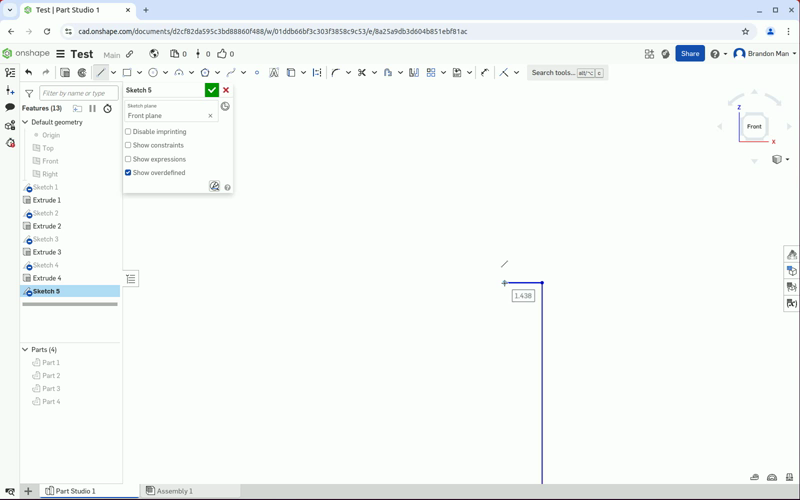
scroll(-6)
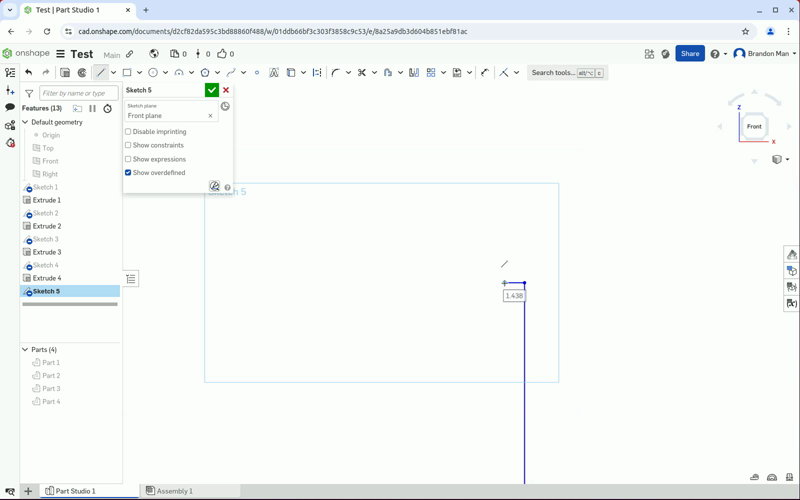
scroll(-6)
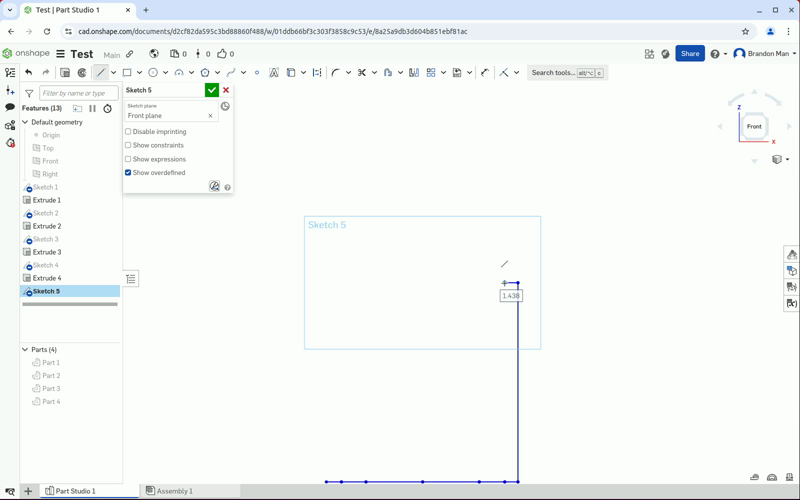
scroll(-6)
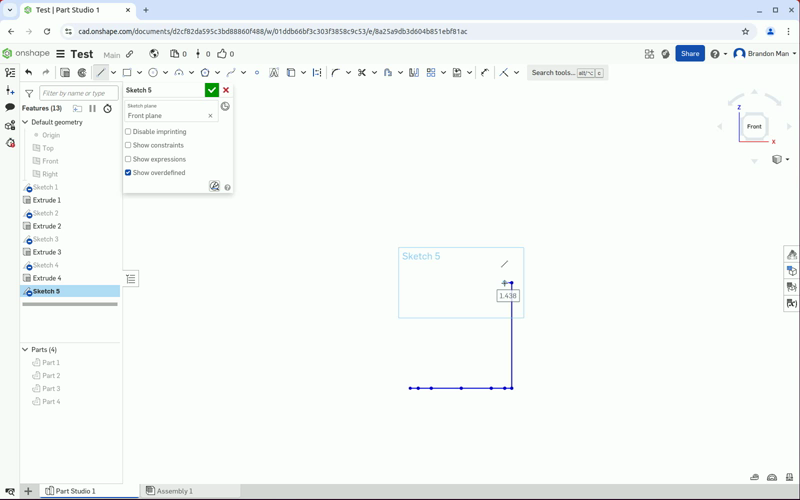
key_up(shift)
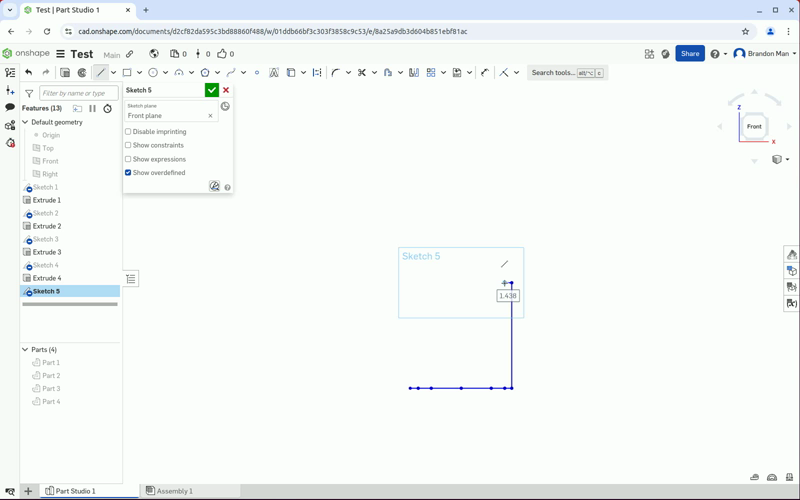
key_down(shift)
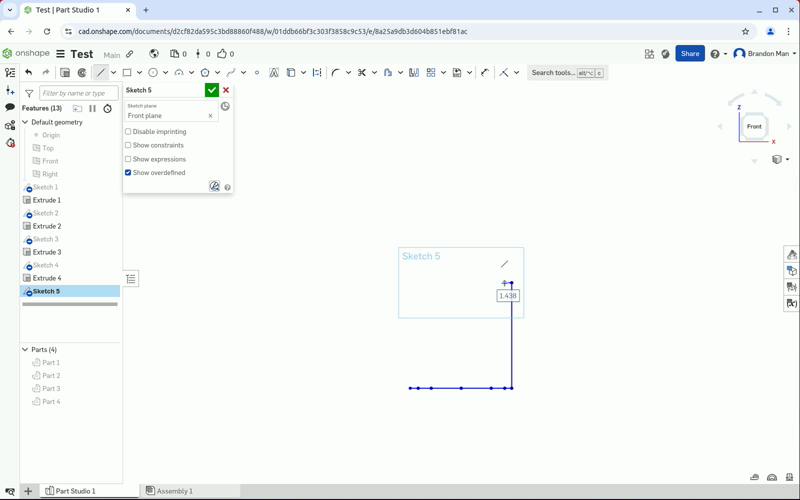
mouse_move(534, 282)
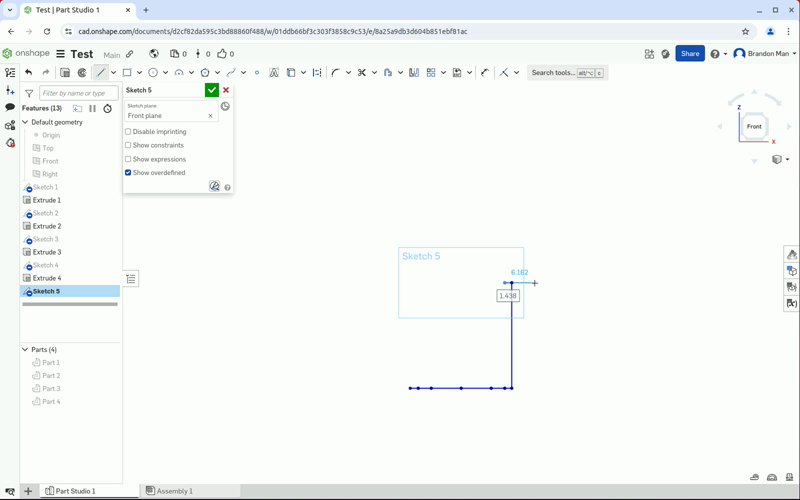
mouse_move(491, 282)
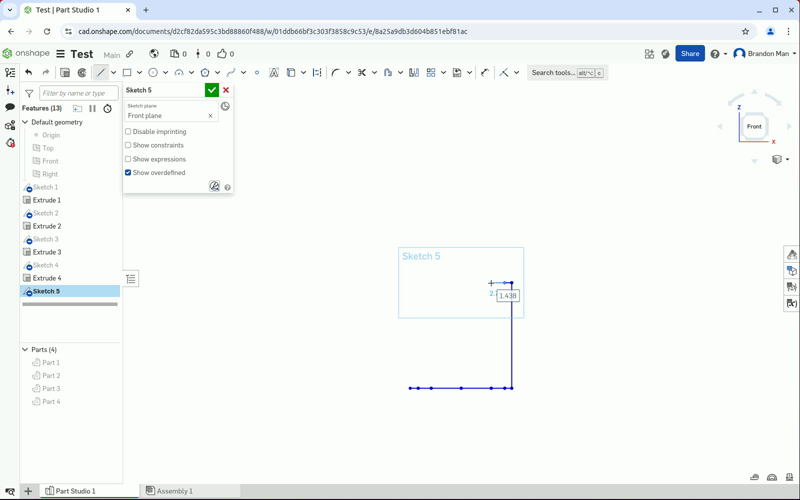
click(491, 282)
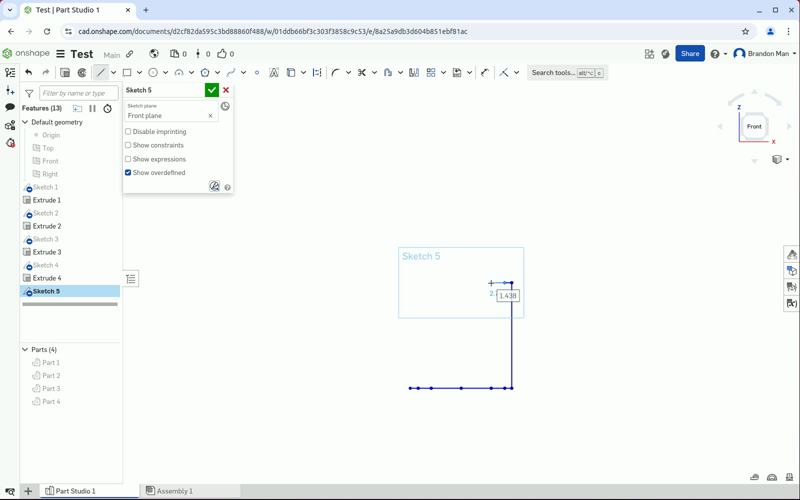
key_up(shift)
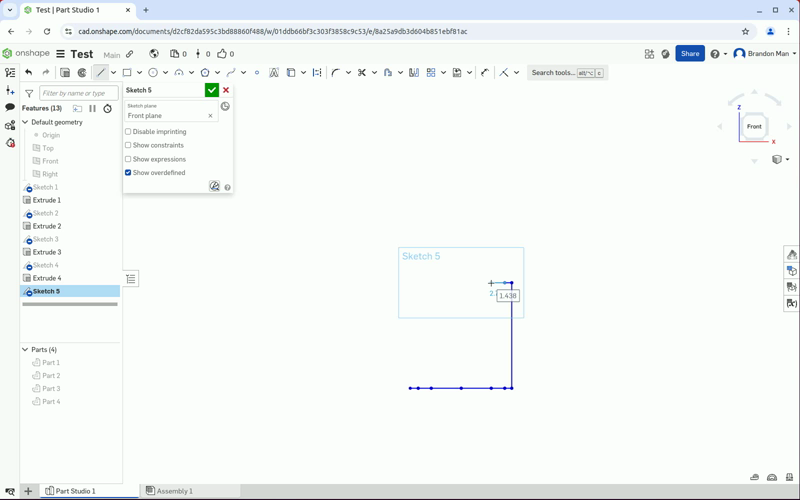
key_down(shift)
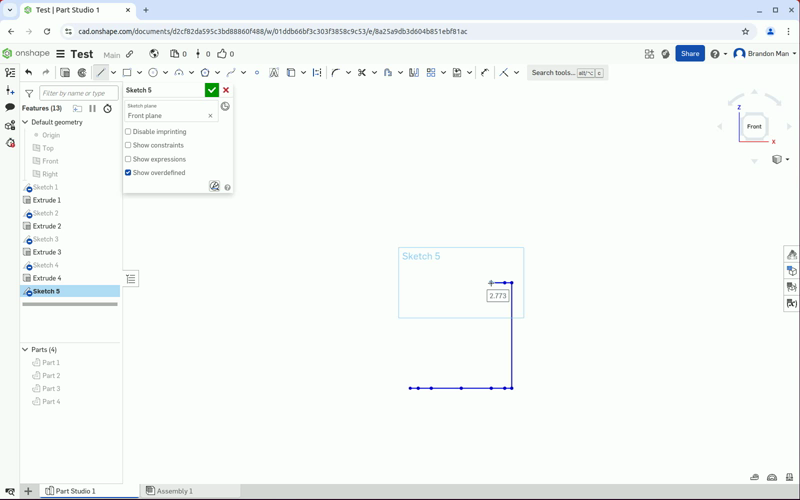
mouse_move(521, 282)
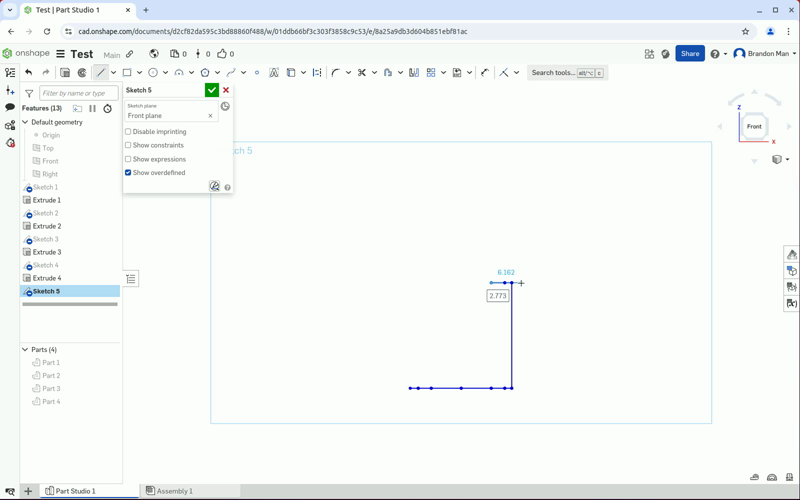
mouse_move(461, 282)
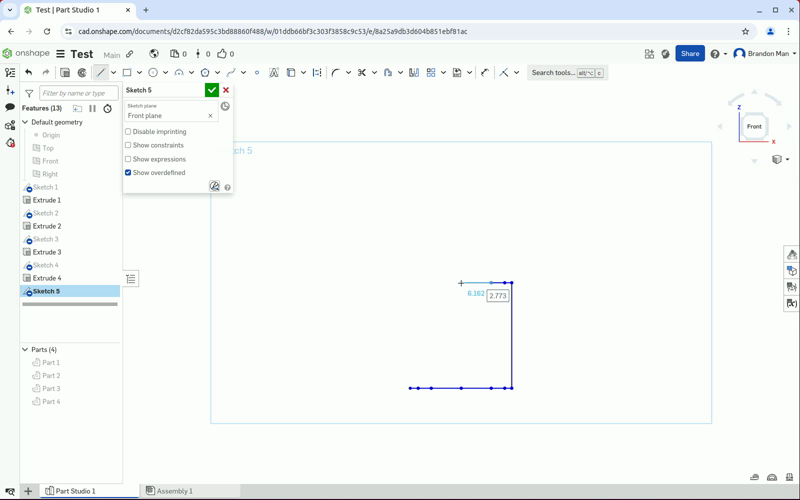
click(461, 282)
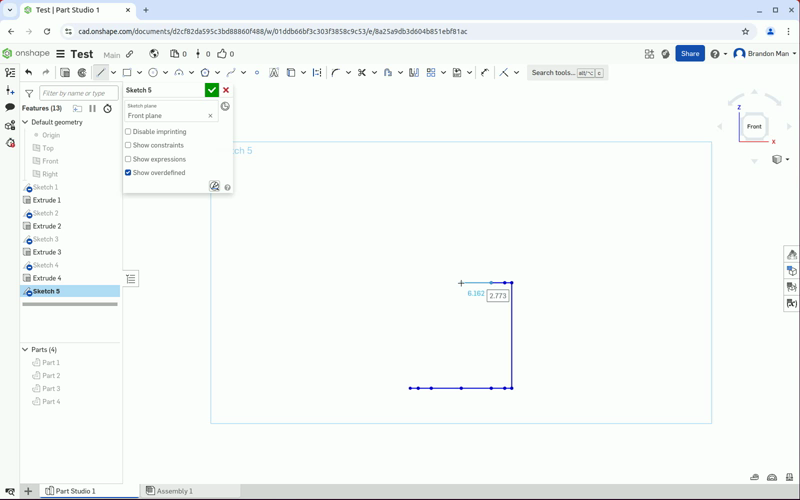
key_up(shift)
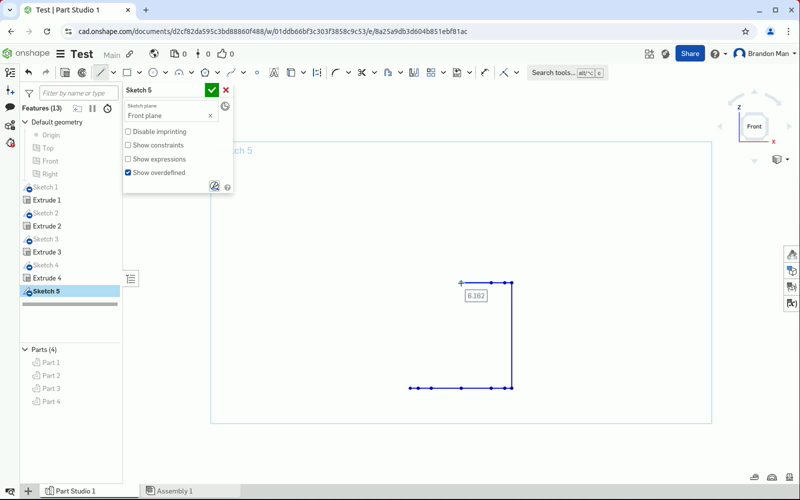
key_down(shift)
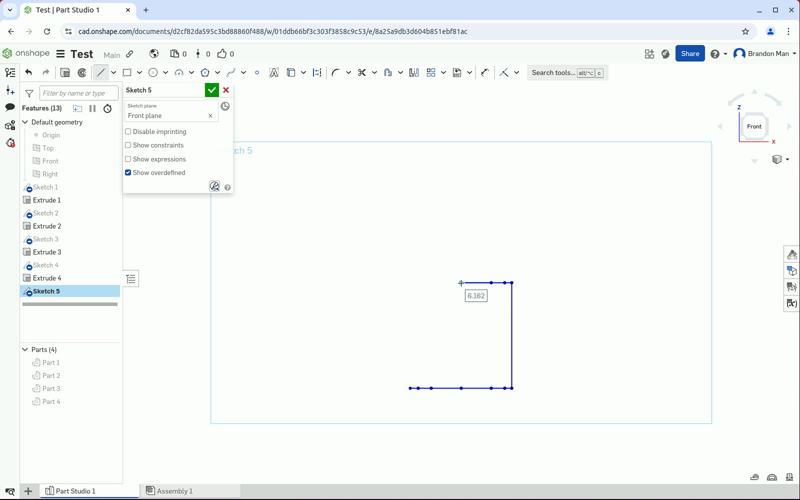
mouse_move(491, 282)
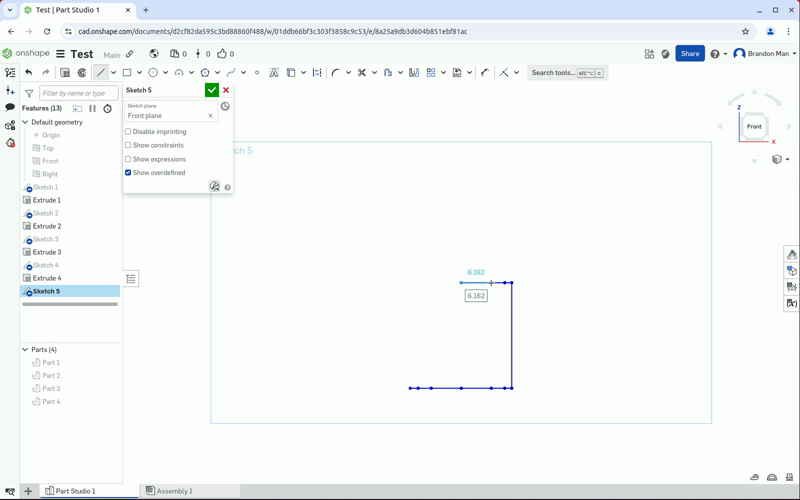
mouse_move(431, 282)
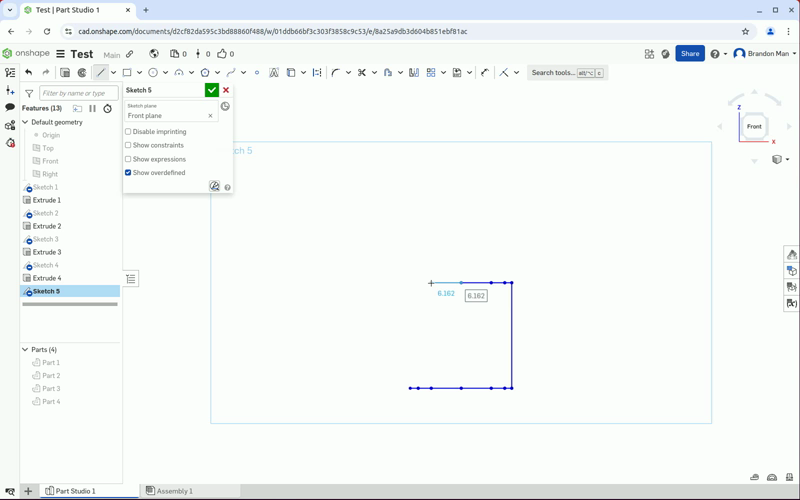
click(431, 282)
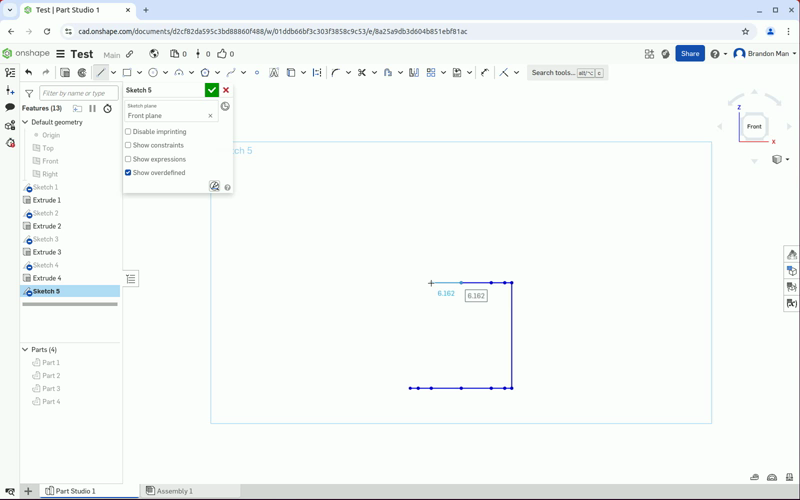
key_up(shift)
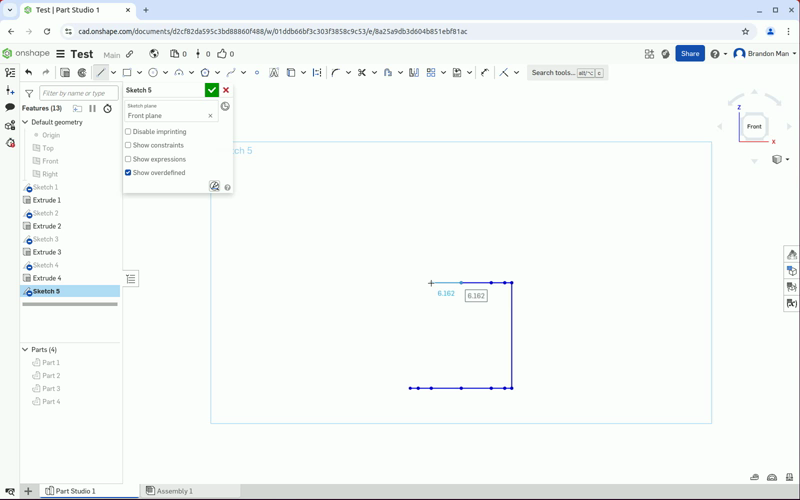
key_down(shift)
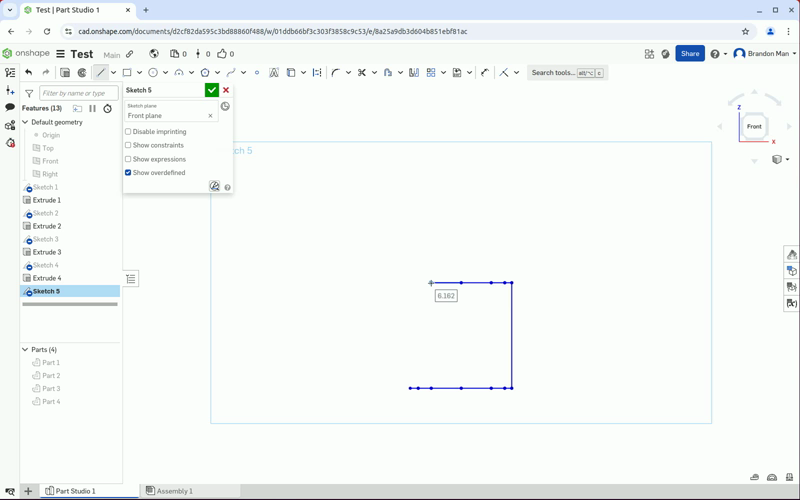
mouse_move(461, 282)
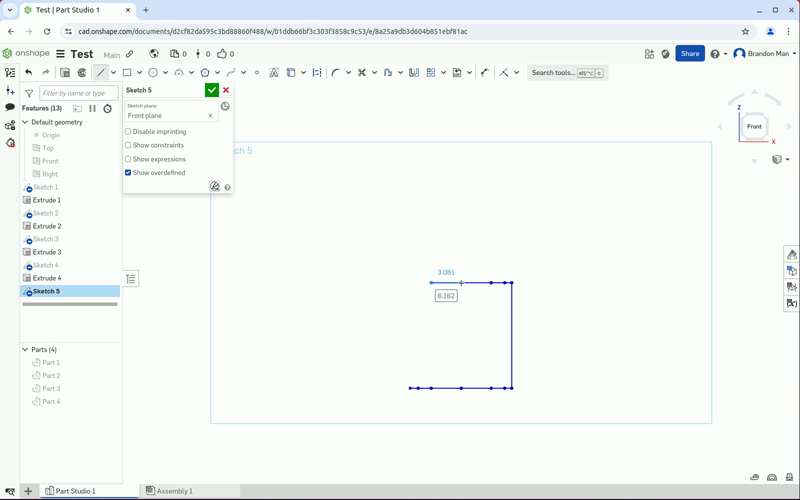
mouse_move(418, 282)
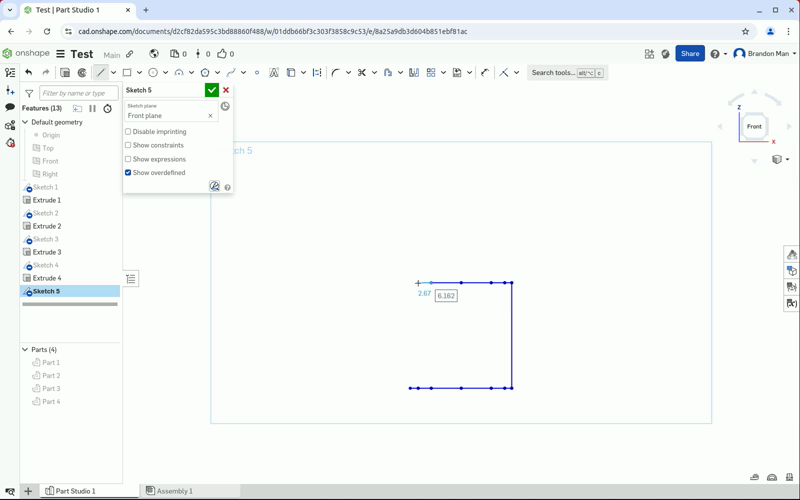
click(418, 282)
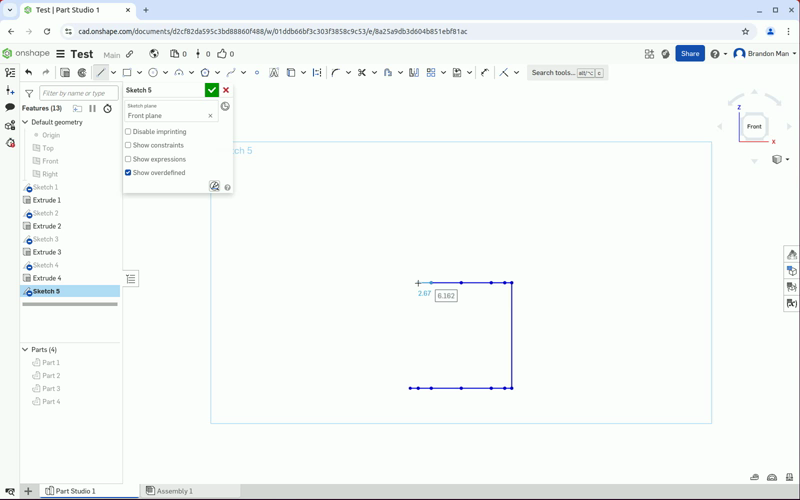
key_up(shift)
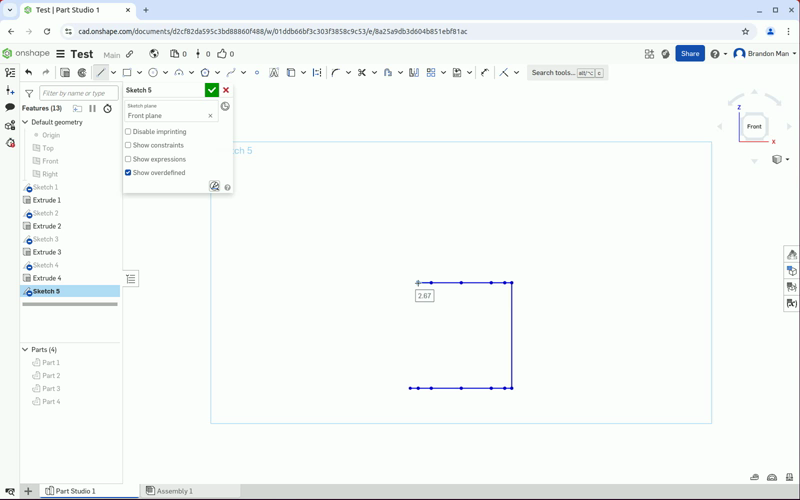
key_down(shift)
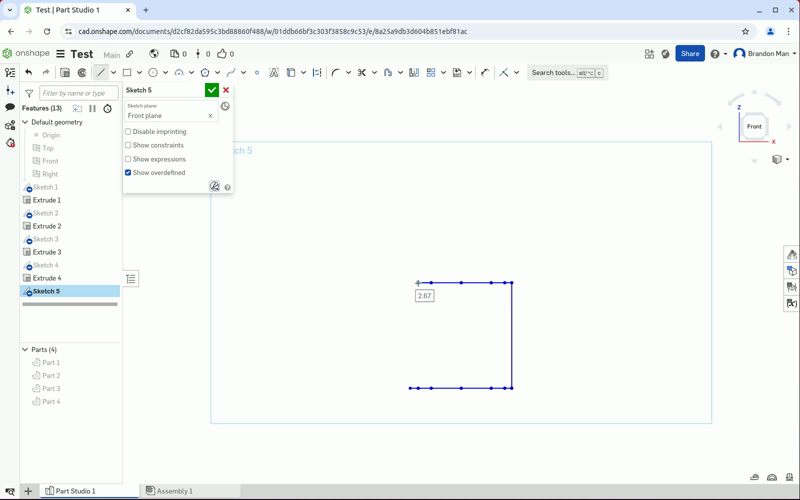
mouse_move(448, 282)
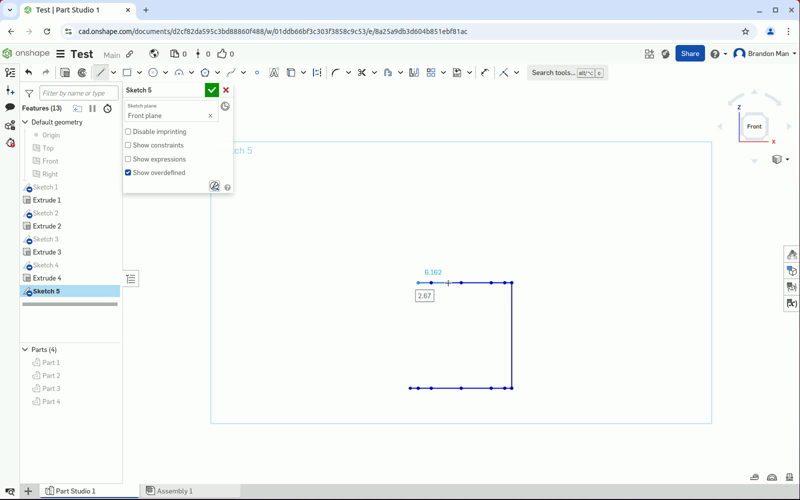
mouse_move(410, 282)
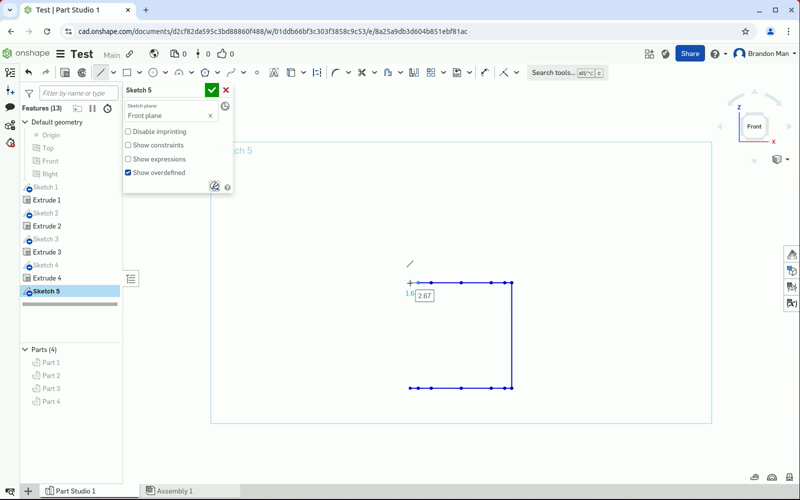
click(410, 282)
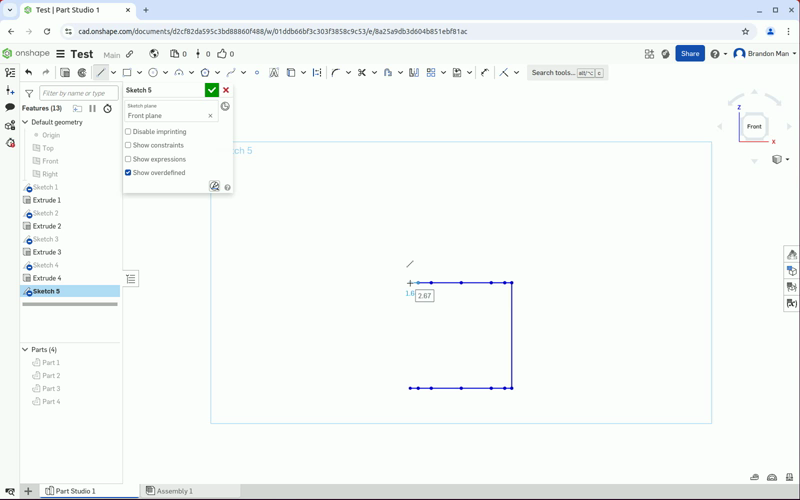
key_up(shift)
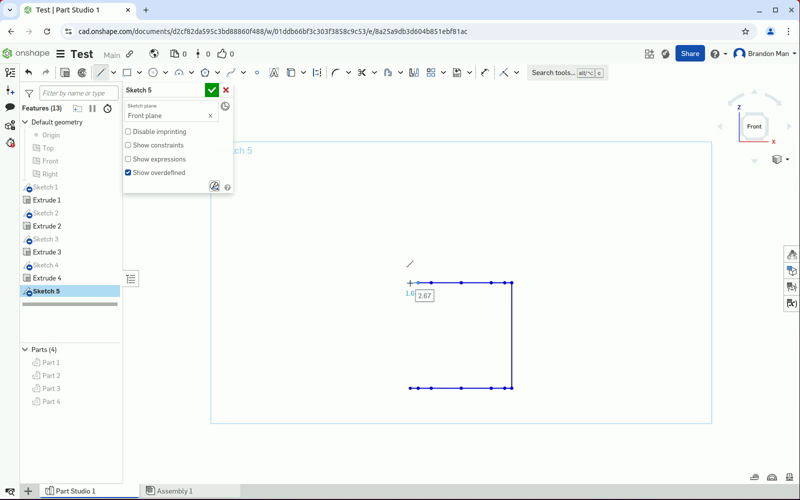
key_down(shift)
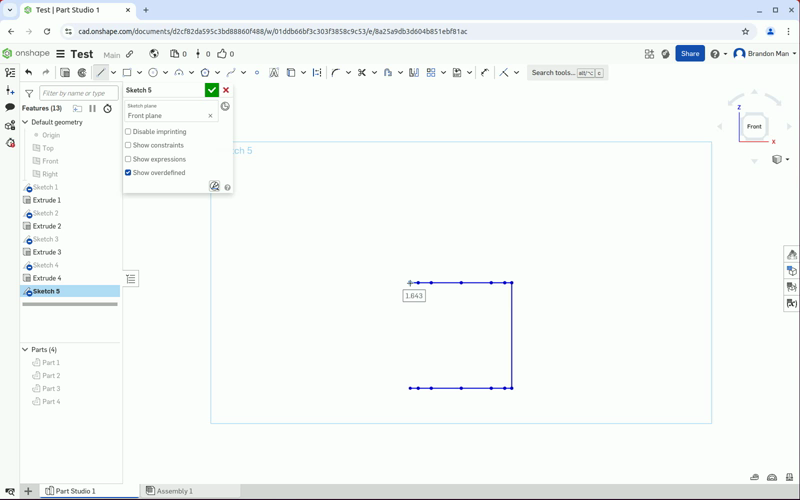
mouse_move(410, 388)
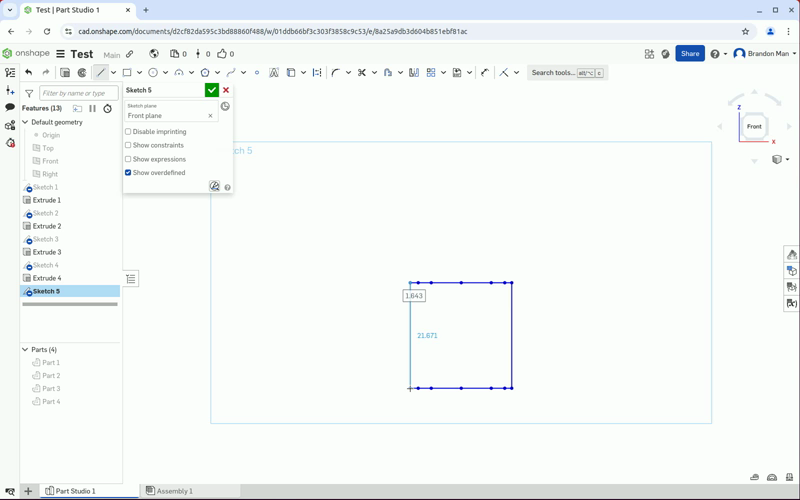
key_up(shift)
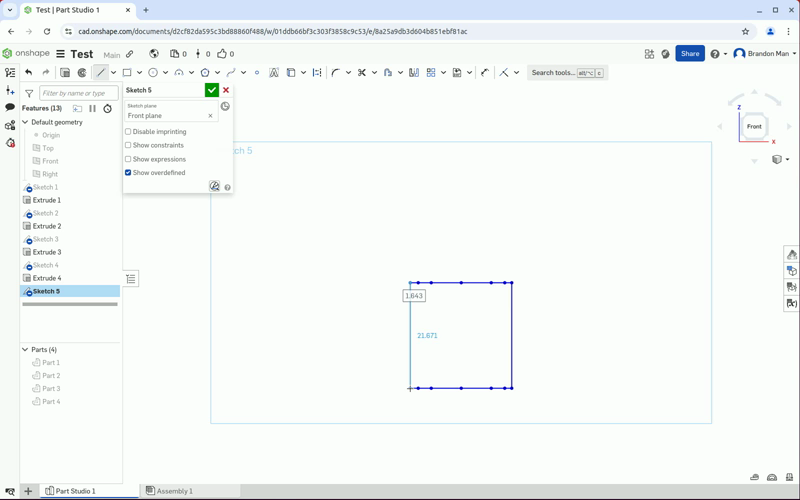
click(410, 388)
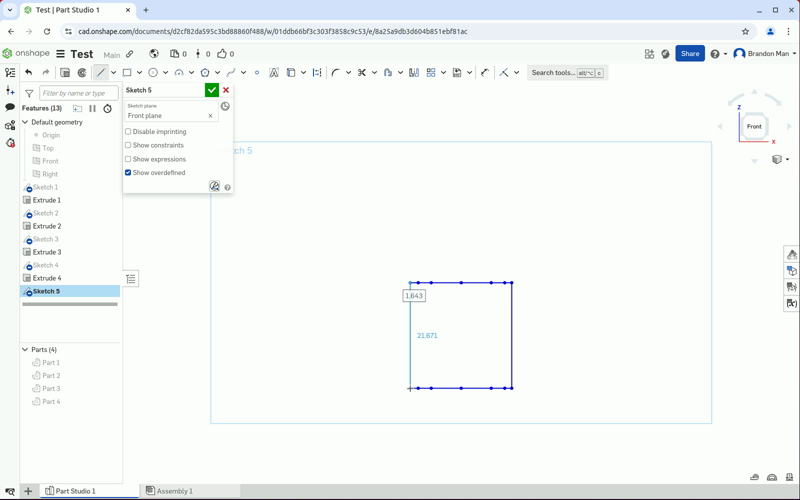
key(esc)
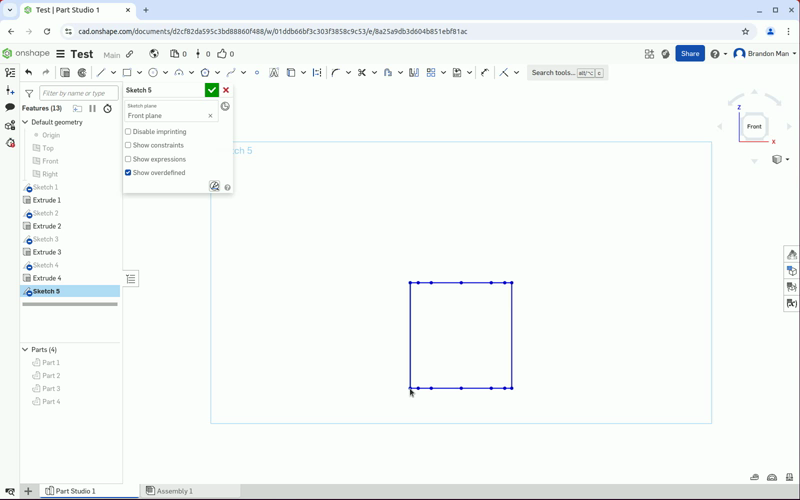
mouse_move(464, 293)
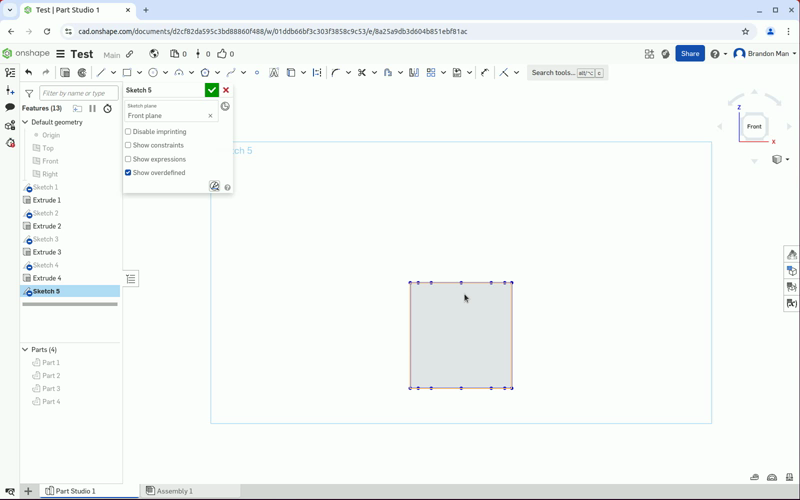
click(464, 293)
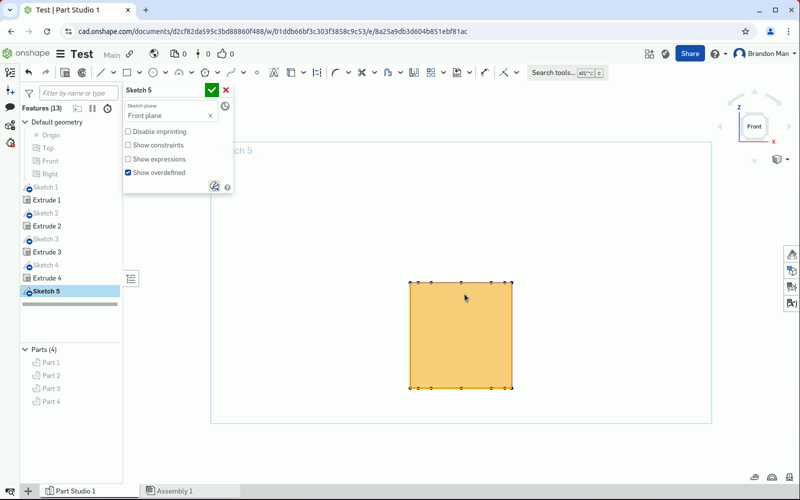
mouse_move(73, 352)
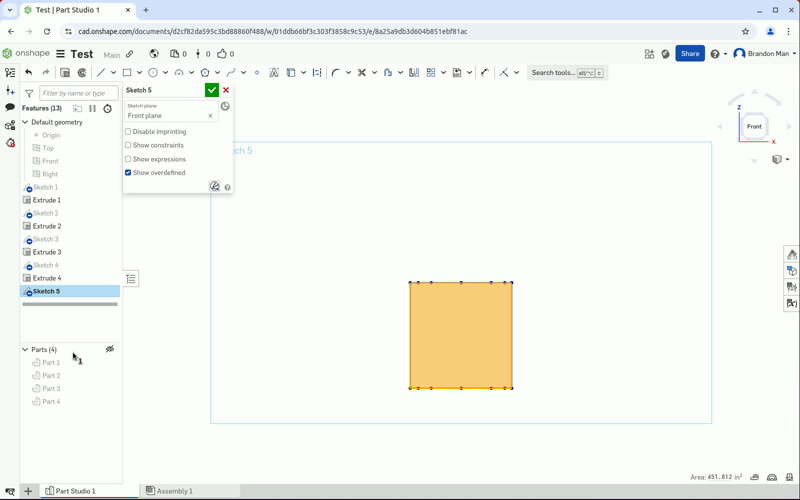
key(shift+y)
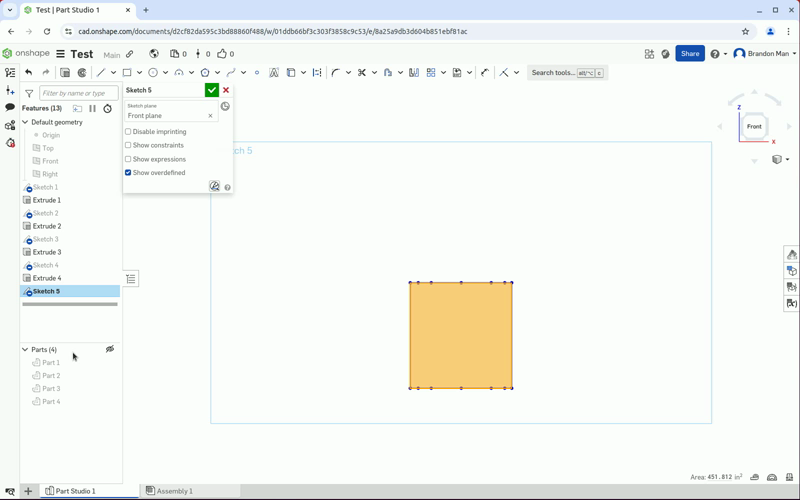
key(shift+e)
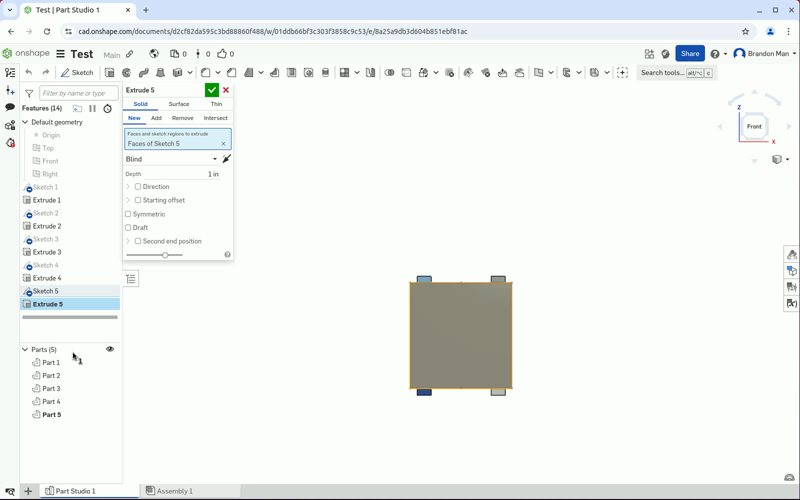
mouse_move(143, 106)
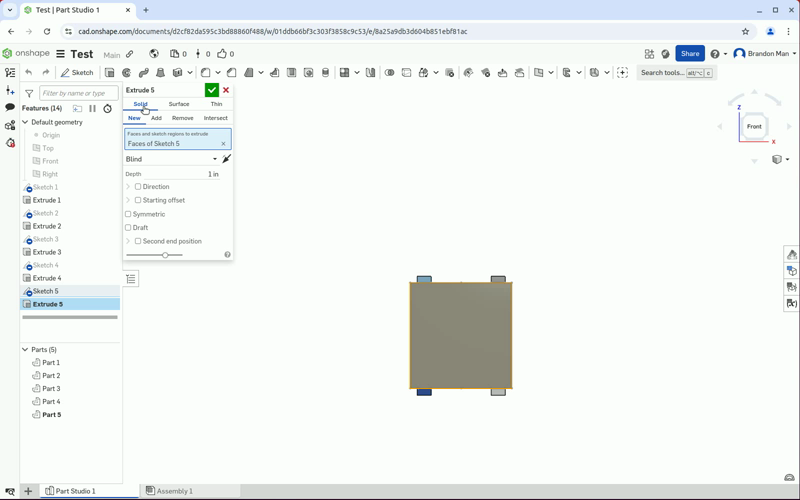
click(143, 106)
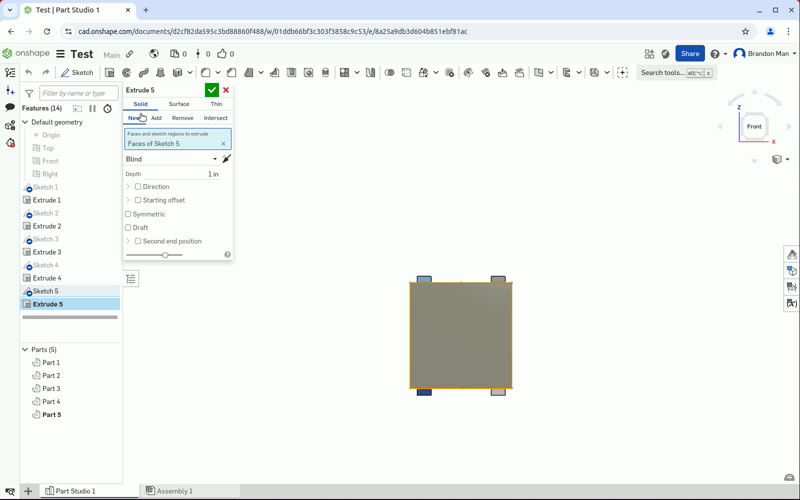
mouse_move(137, 120)
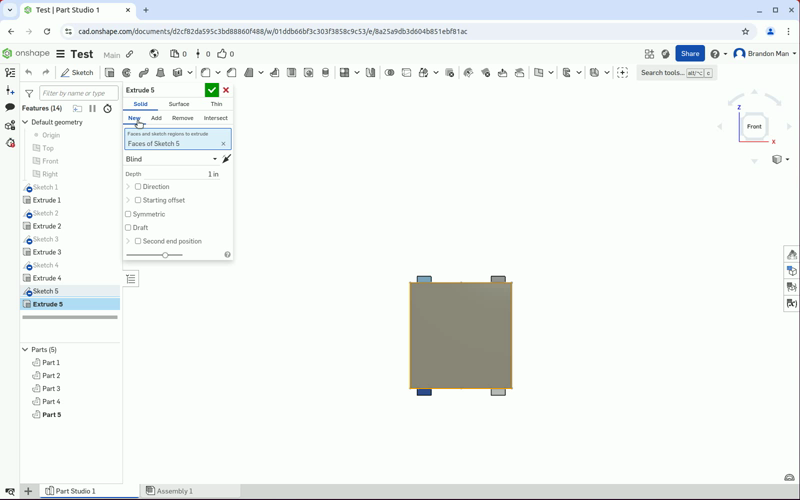
click(137, 120)
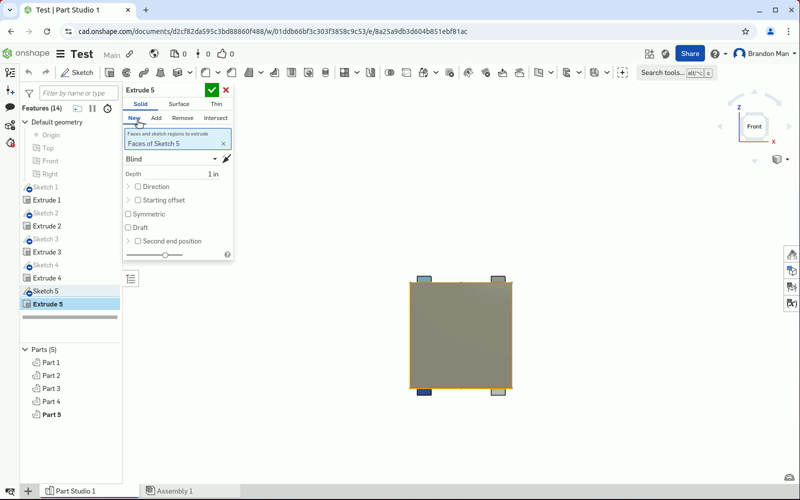
key(tab, 4)
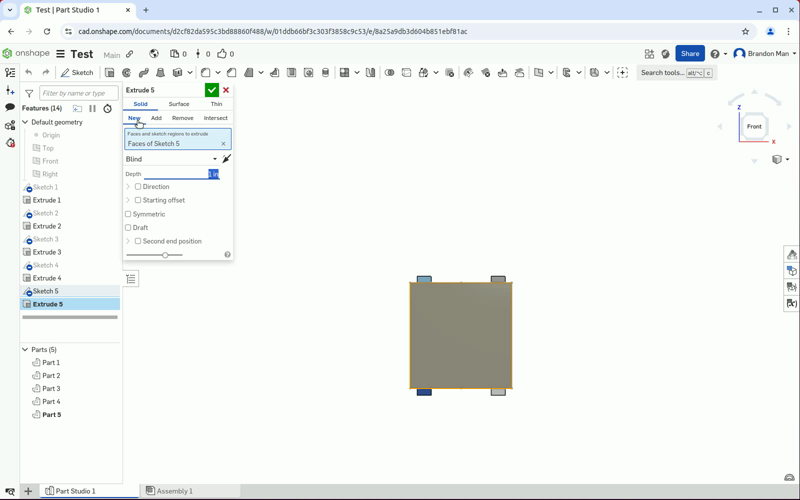
text(1.444)
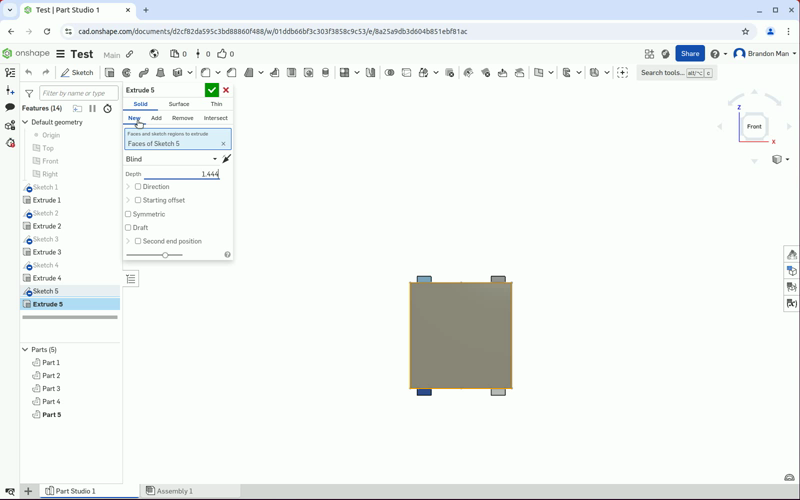
key(enter)
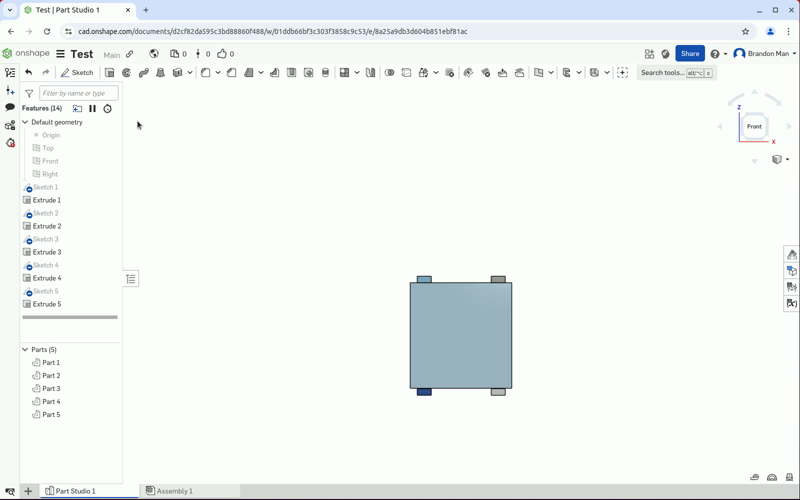
key(shift+h)
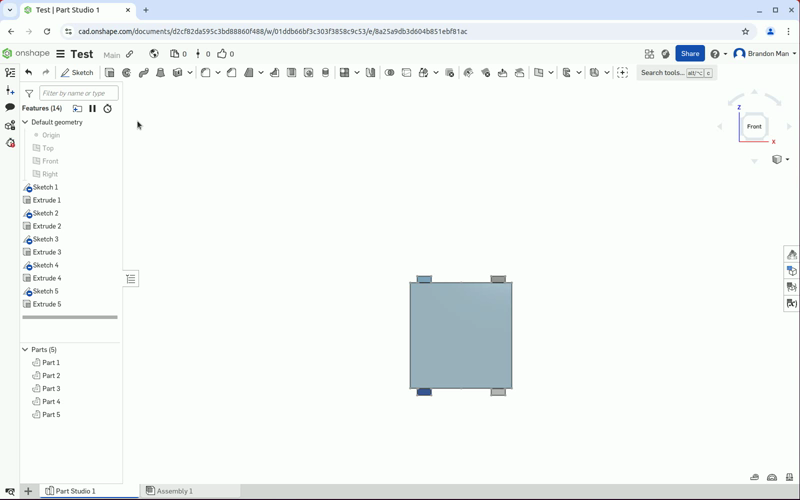
key(shift+h)
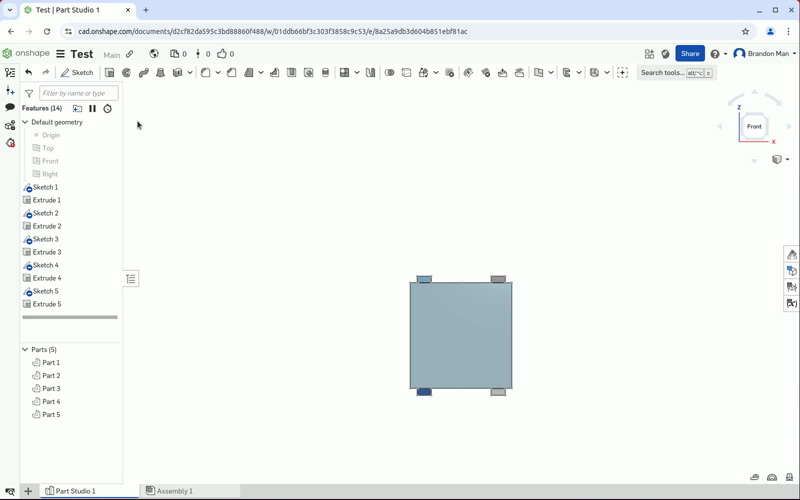
key(shift+7)
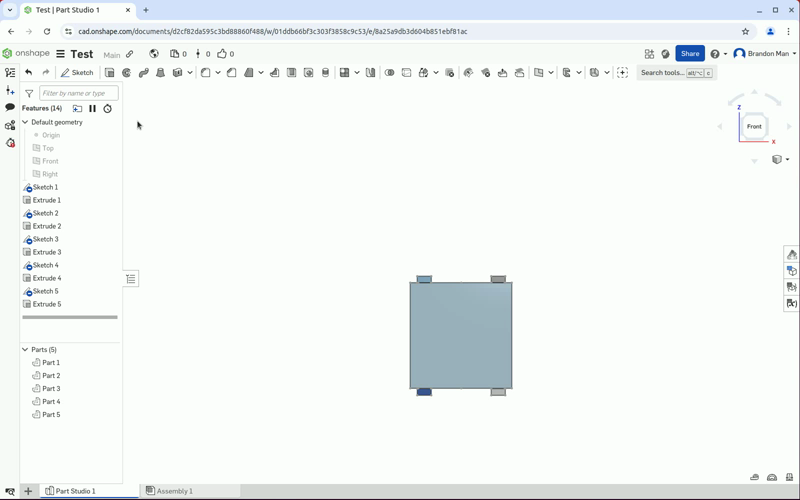
key(left, 2)
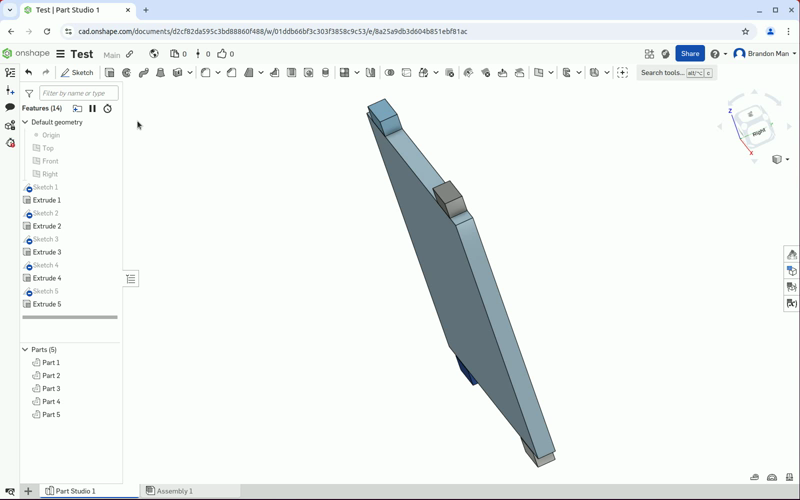
key(down, 2)
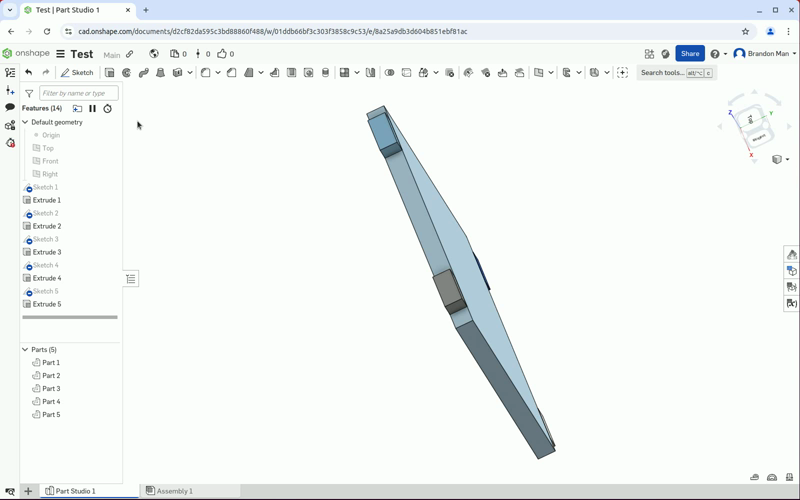
key(up, 2)
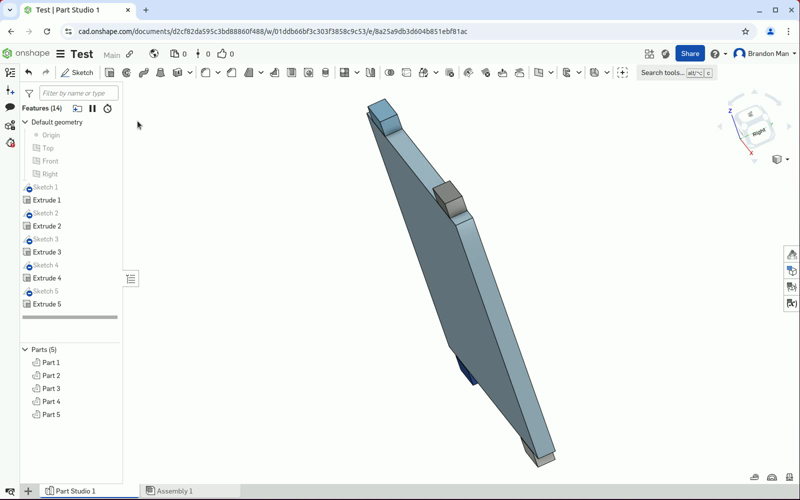
key(right, 2)
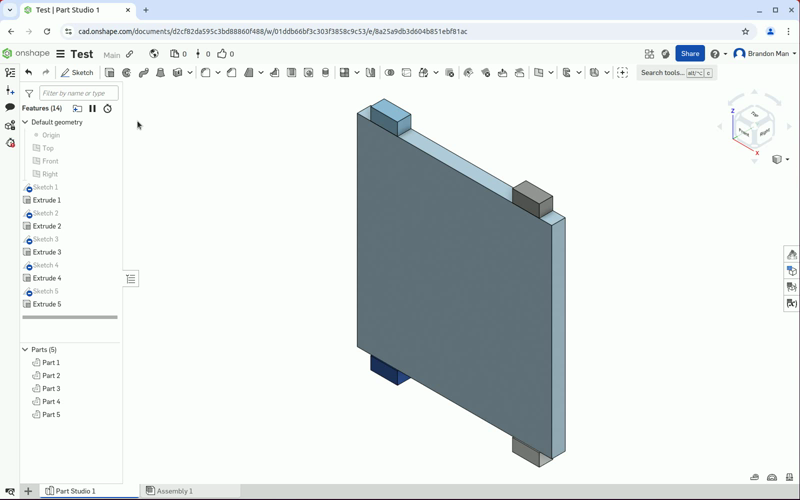
mouse_move(73, 189)
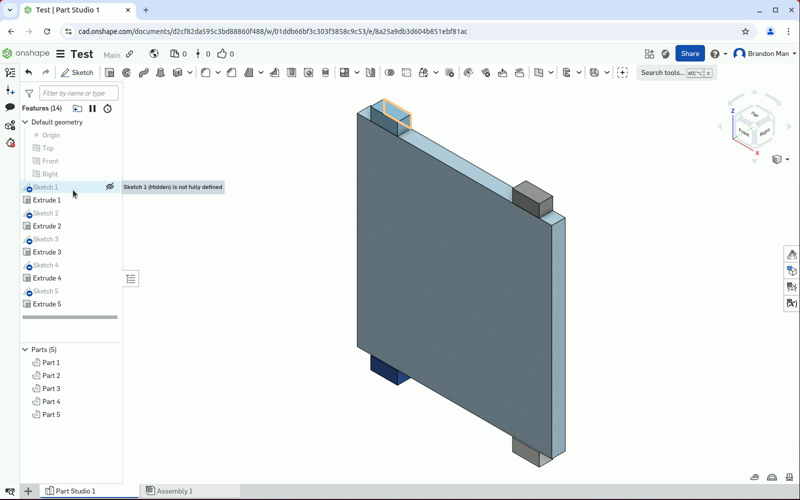
click(73, 189)